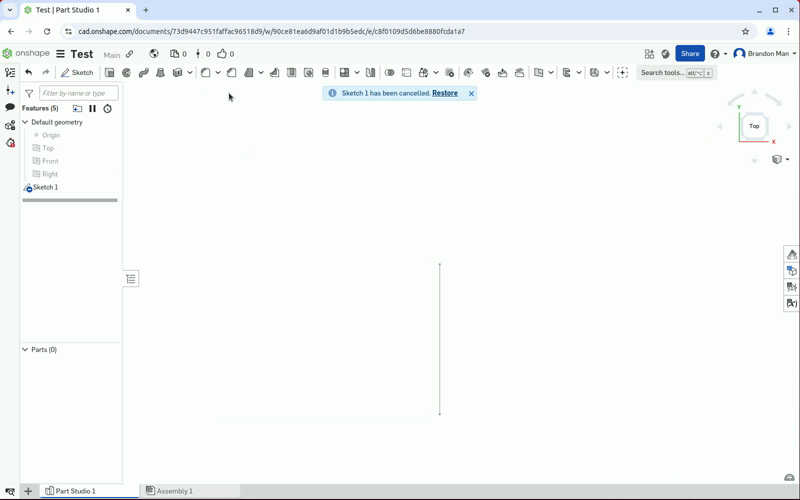
key(shift+h)
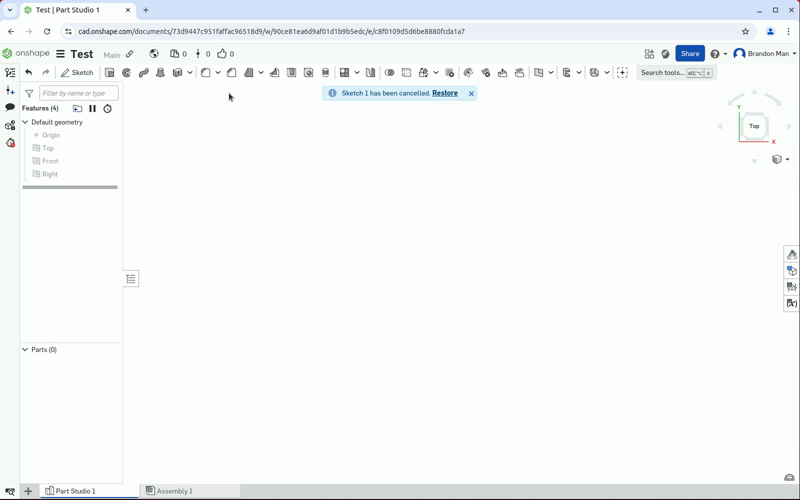
key(shift+s)
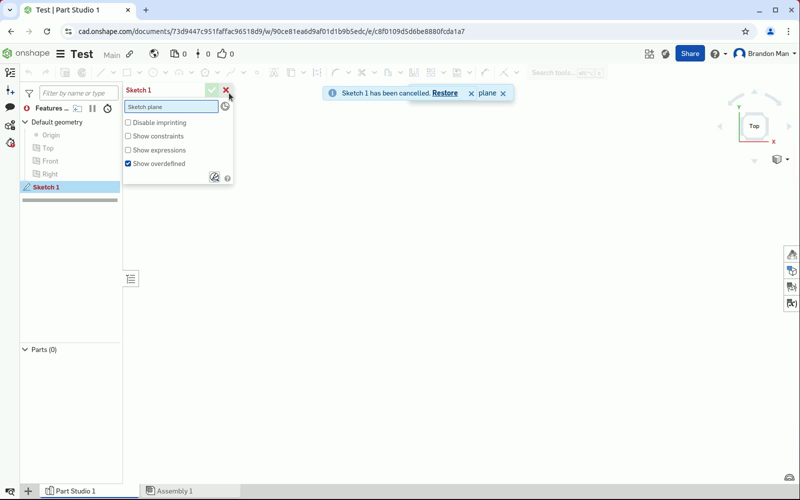
mouse_move(73, 150)
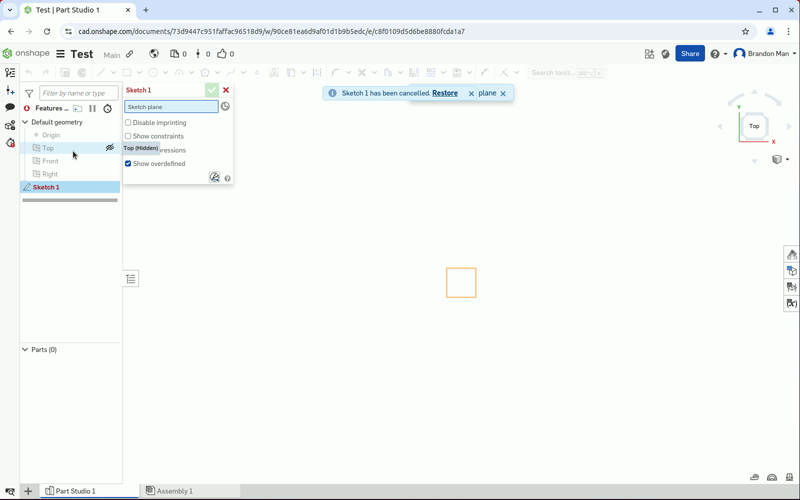
click(73, 150)
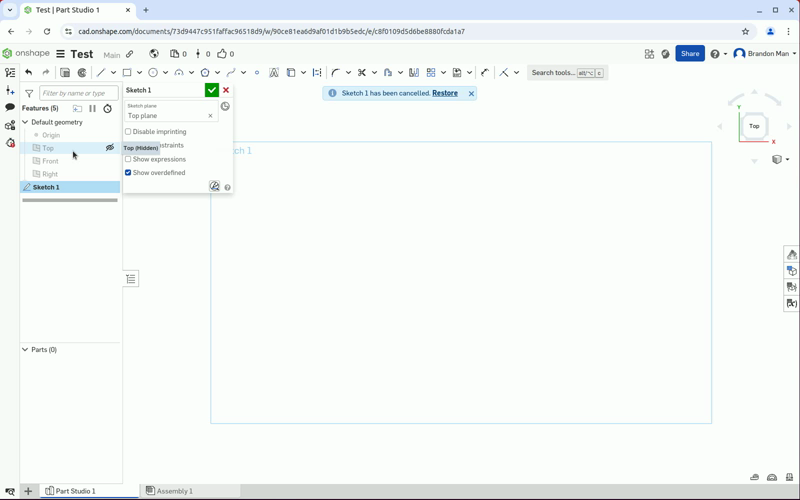
mouse_move(73, 352)
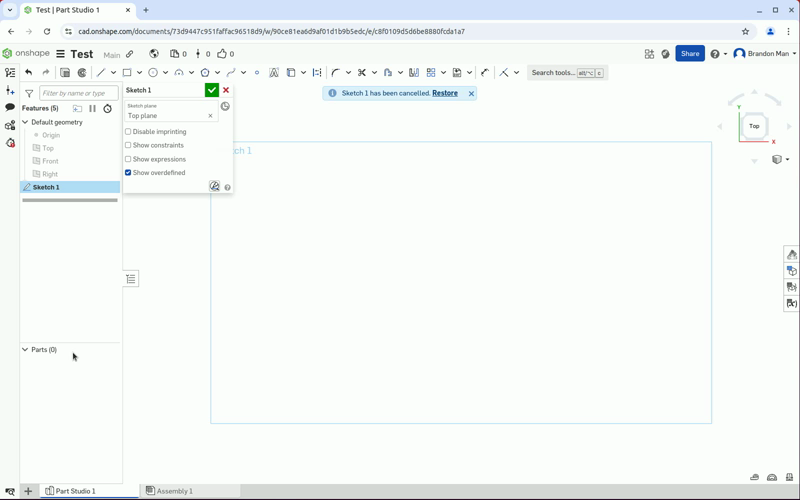
key(y)
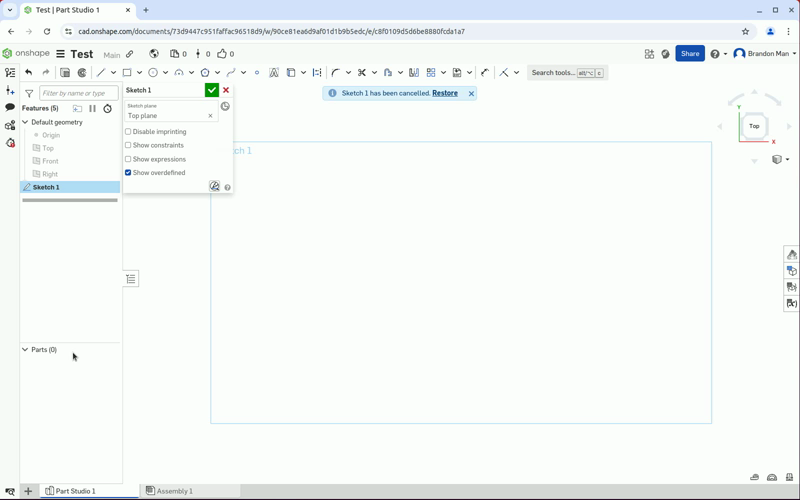
key(l)
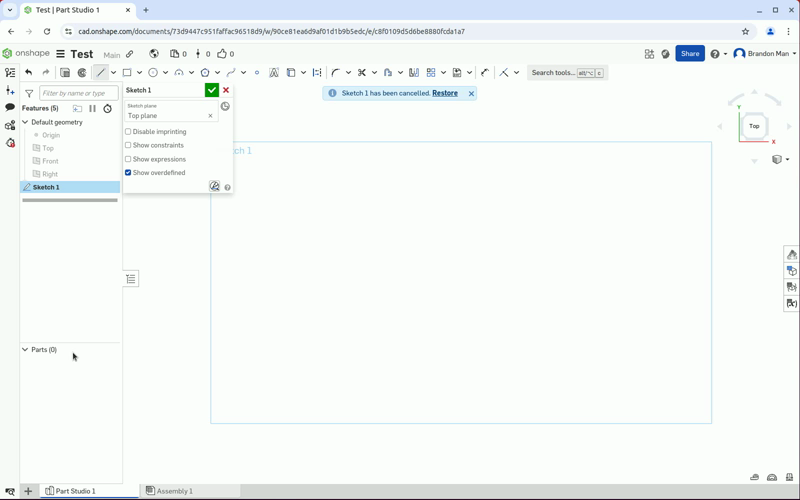
key_down(shift)
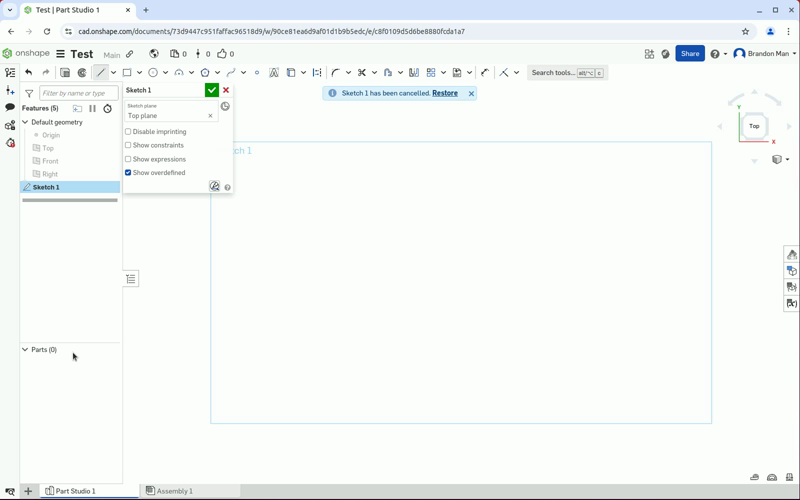
mouse_move(483, 367)
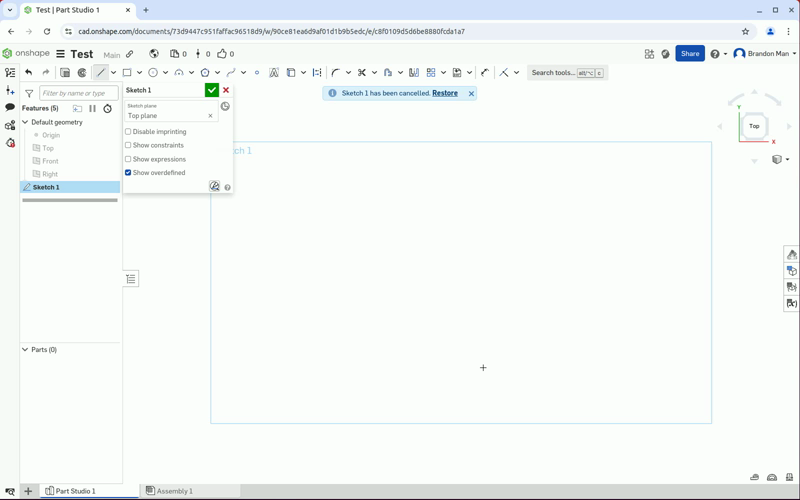
click(483, 367)
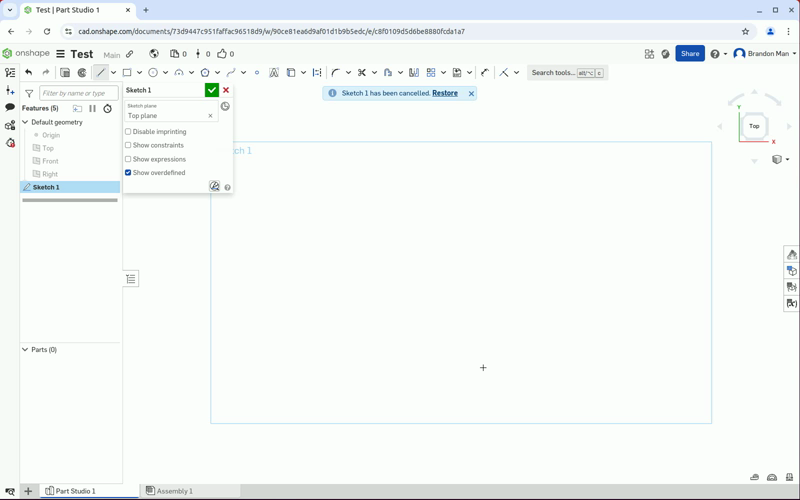
key_up(shift)
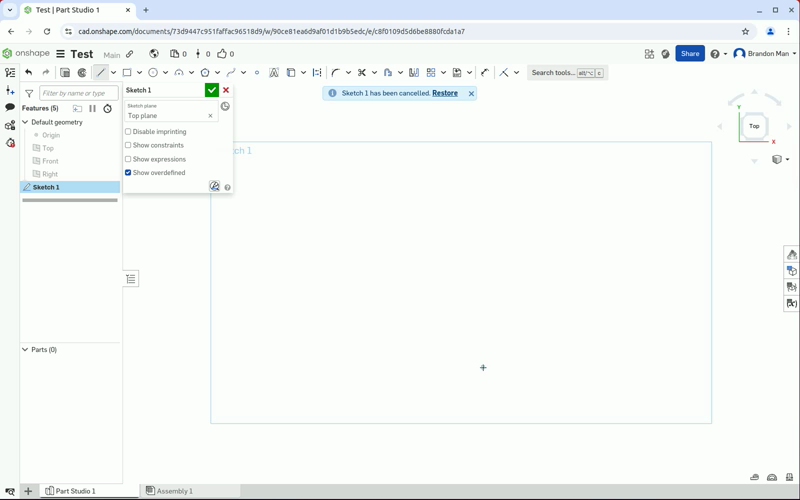
key_down(shift)
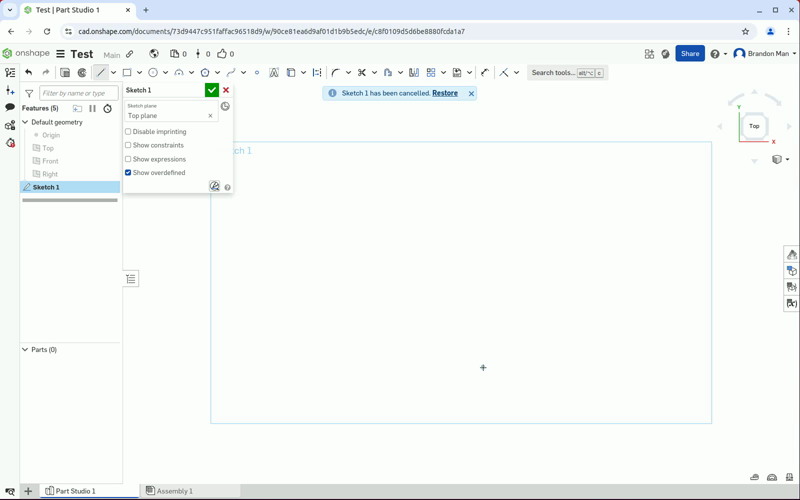
mouse_move(513, 367)
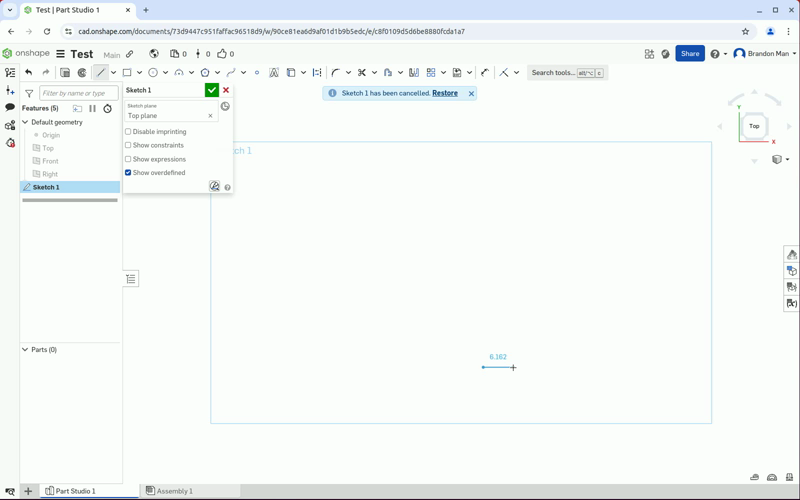
mouse_move(492, 367)
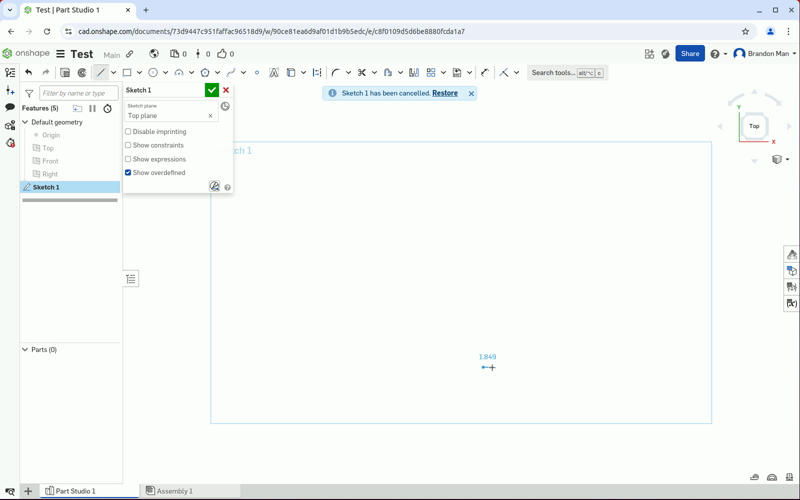
click(492, 367)
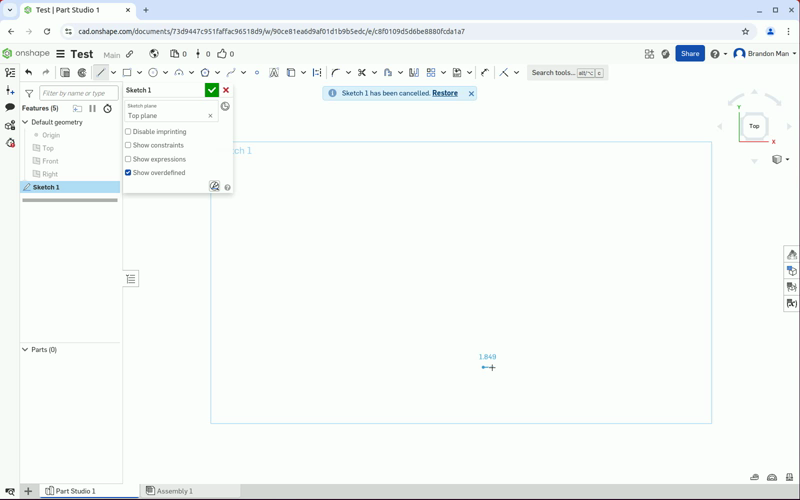
key_up(shift)
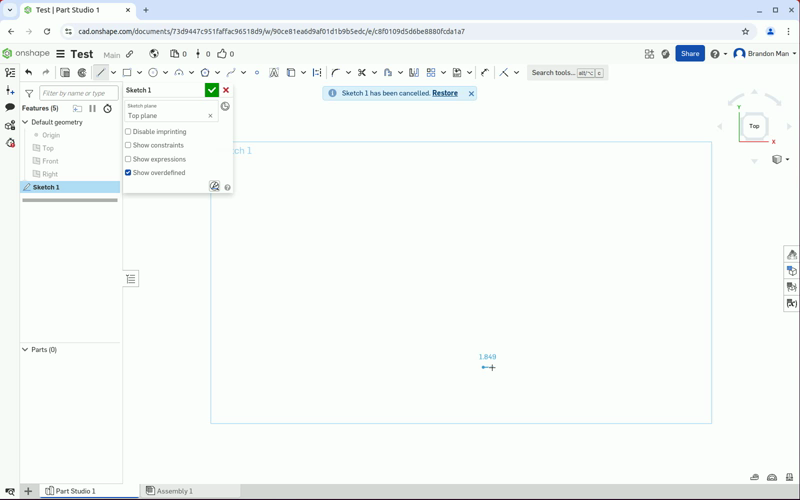
key_down(shift)
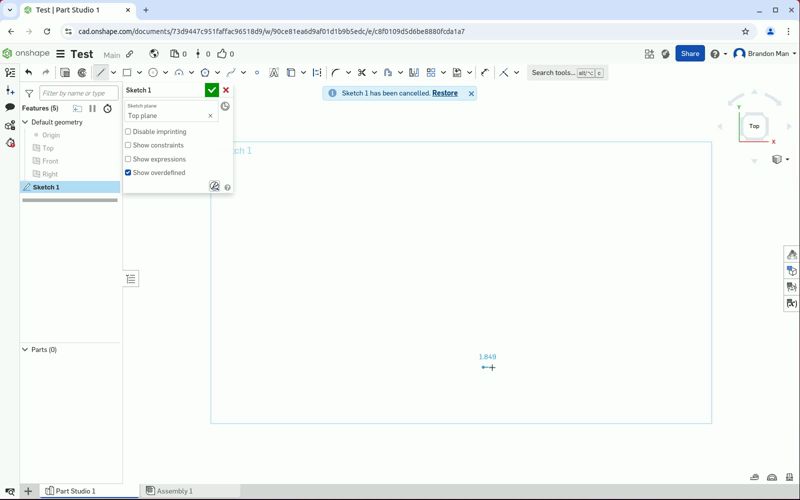
mouse_move(522, 367)
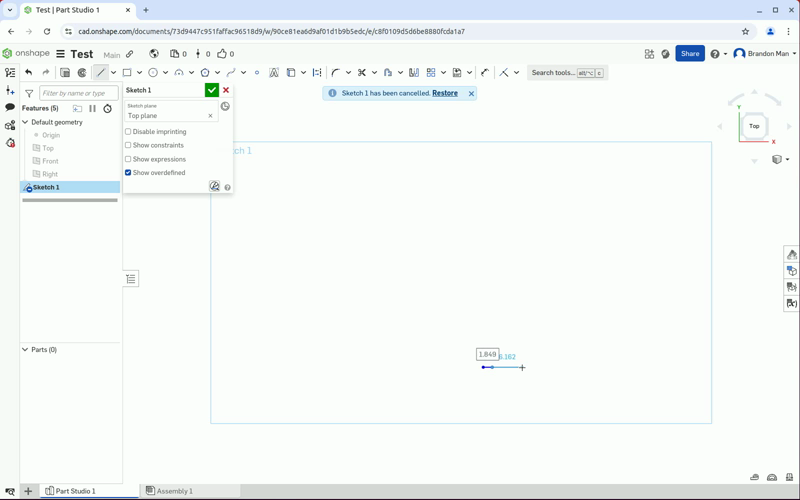
mouse_move(492, 357)
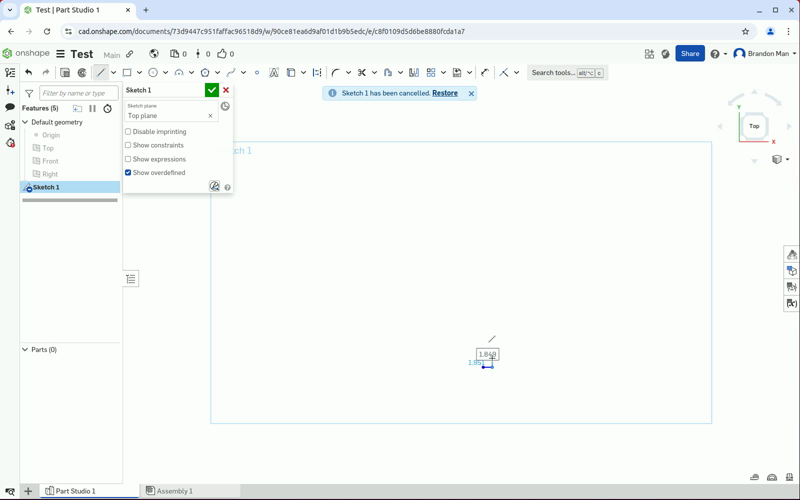
click(492, 357)
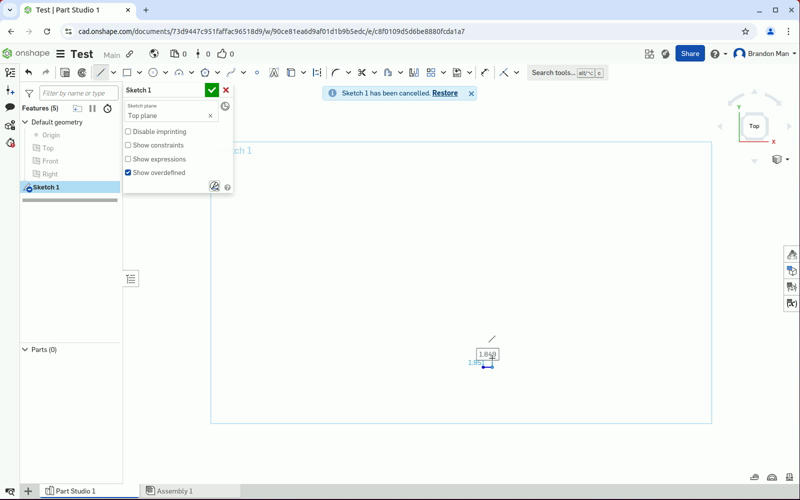
key_up(shift)
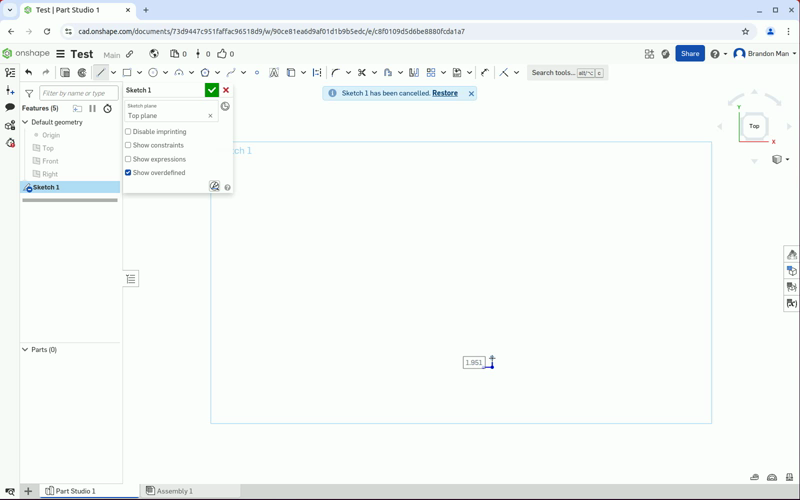
key_down(shift)
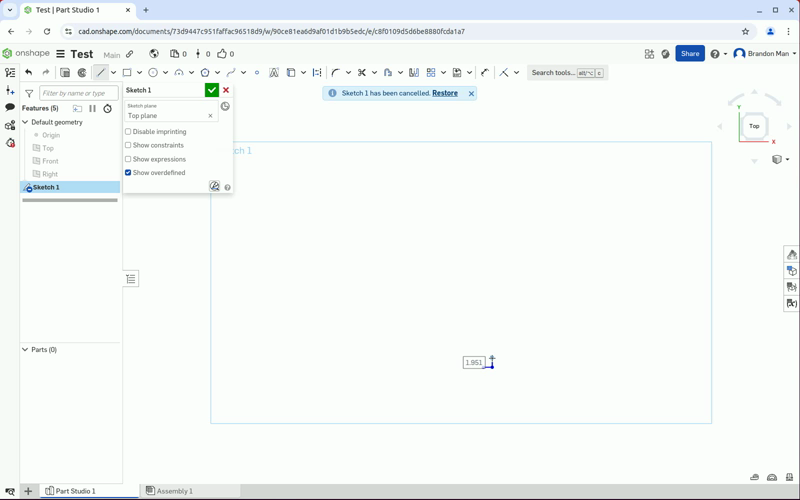
mouse_move(522, 357)
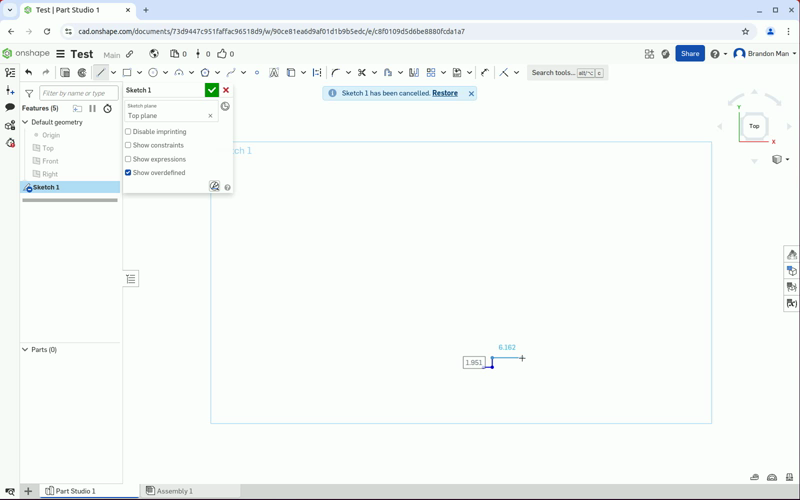
mouse_move(483, 357)
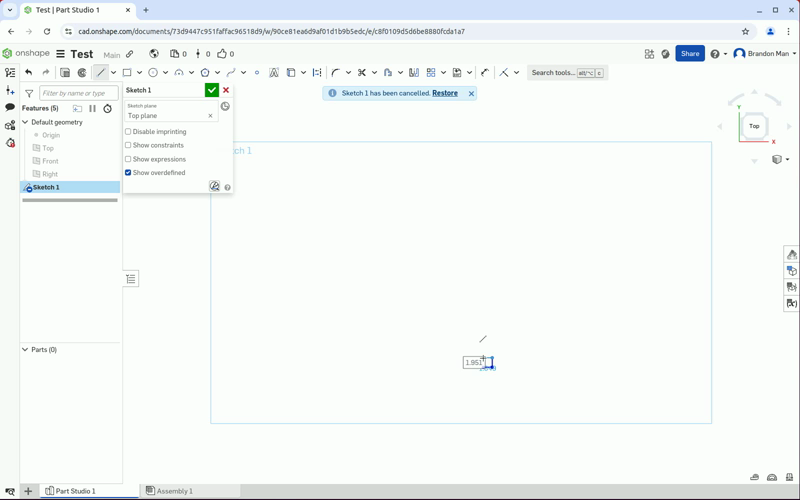
click(483, 357)
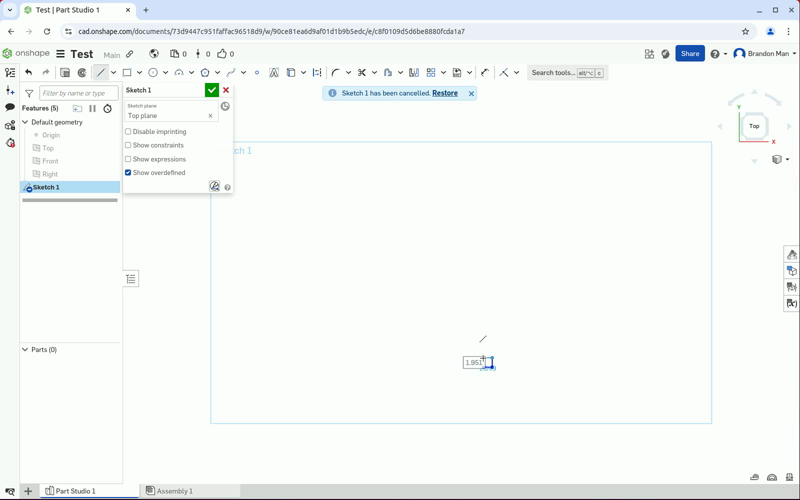
key_up(shift)
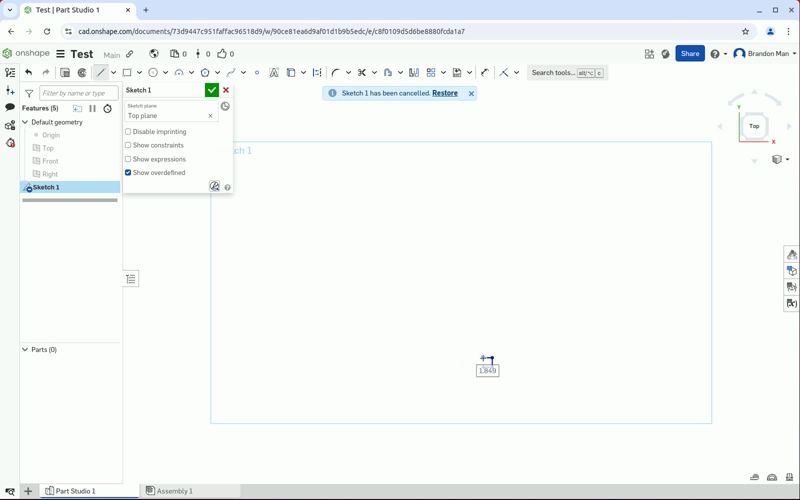
mouse_move(513, 357)
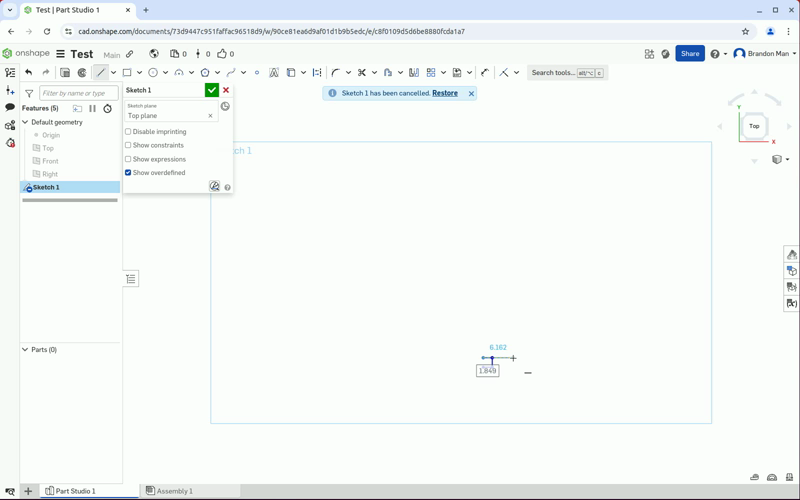
key_down(shift)
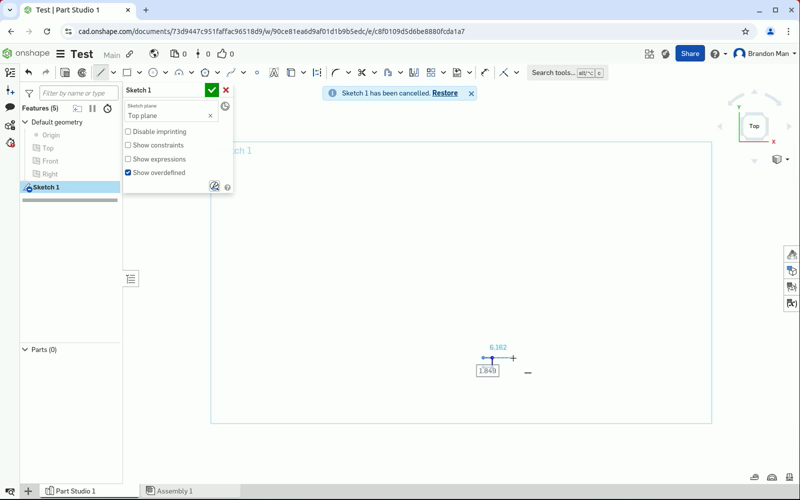
mouse_move(483, 367)
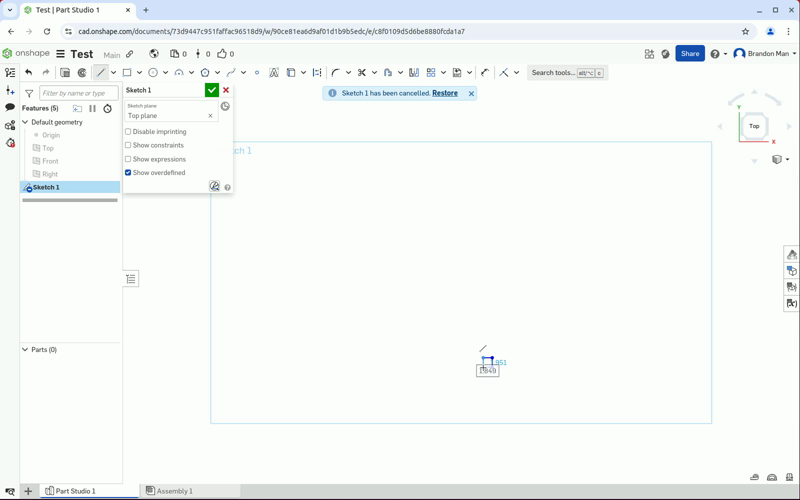
key_up(shift)
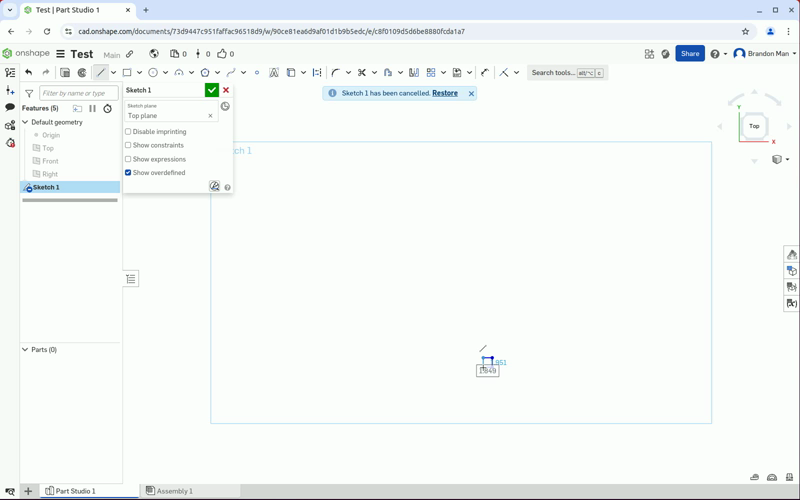
click(483, 367)
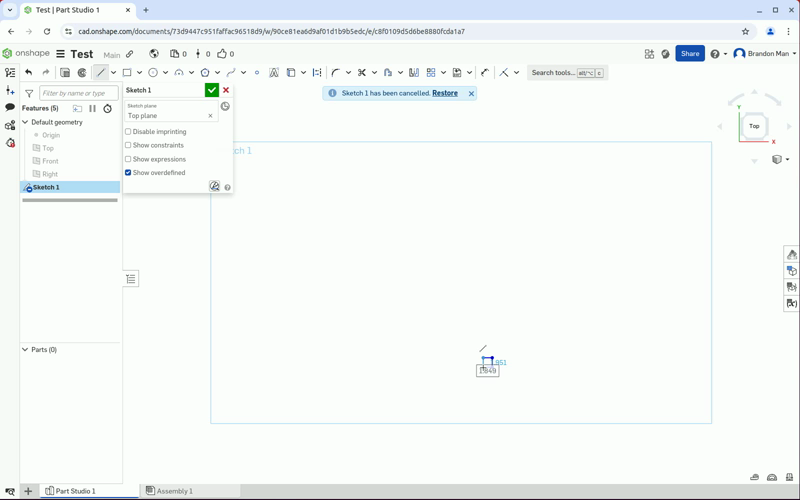
key(esc)
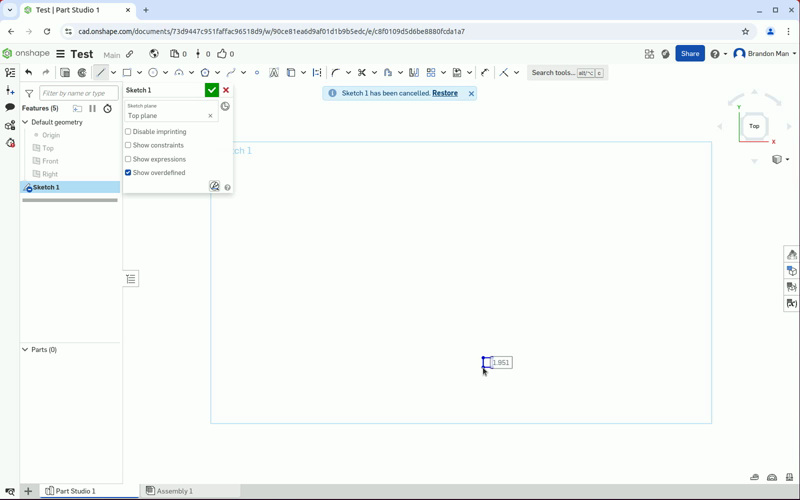
mouse_move(488, 359)
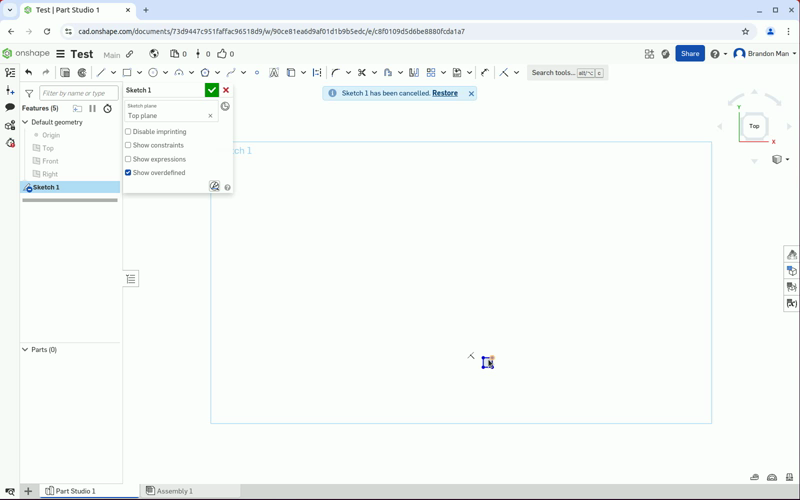
scroll(6)
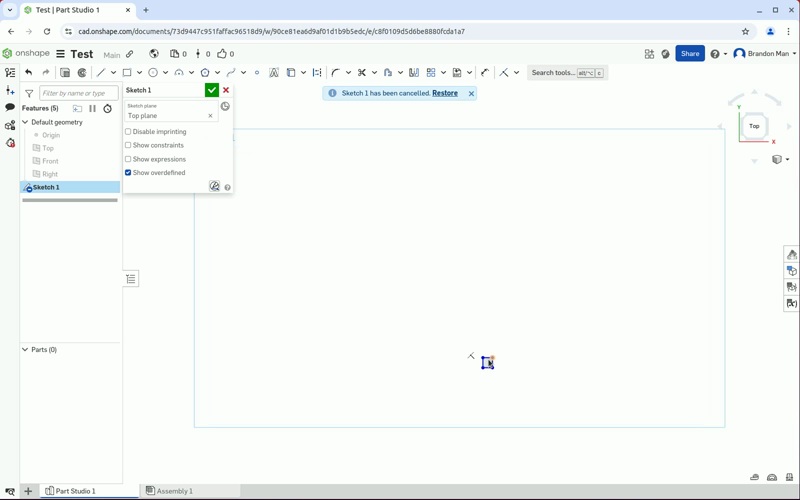
scroll(6)
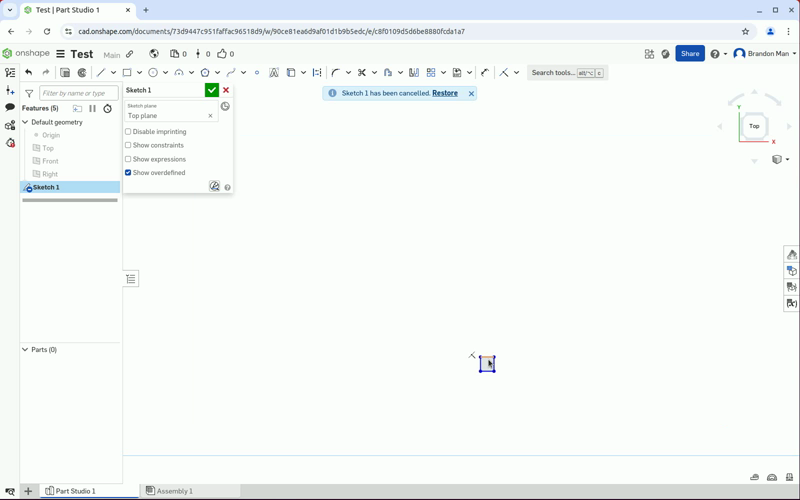
scroll(6)
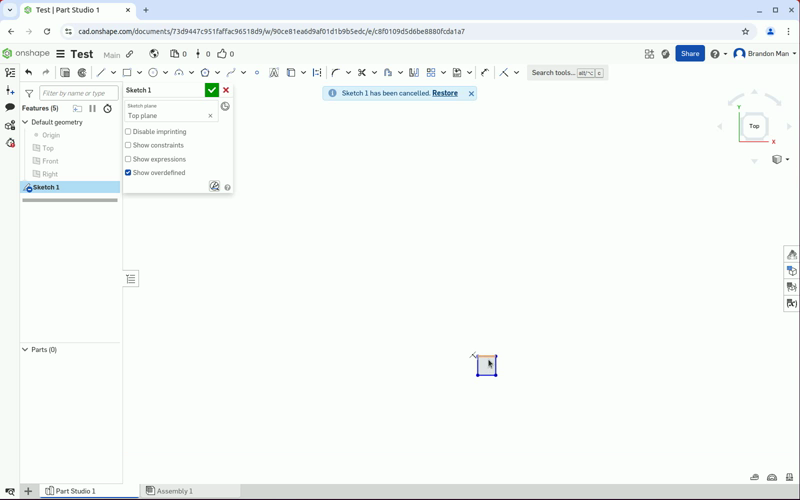
scroll(6)
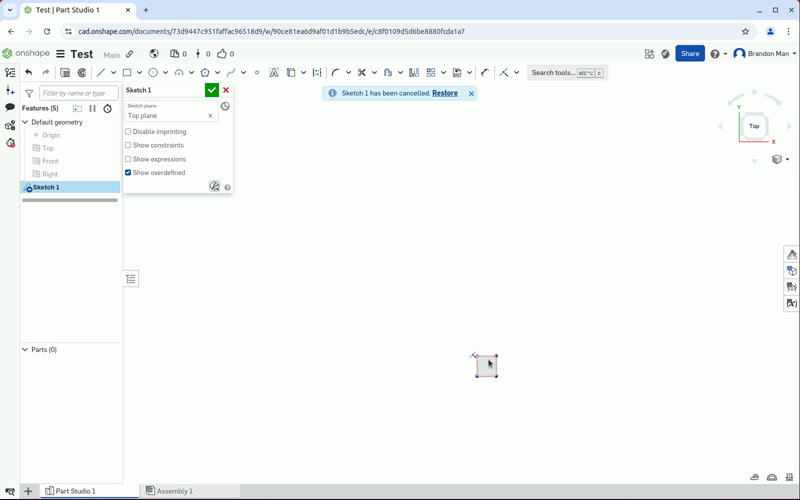
scroll(6)
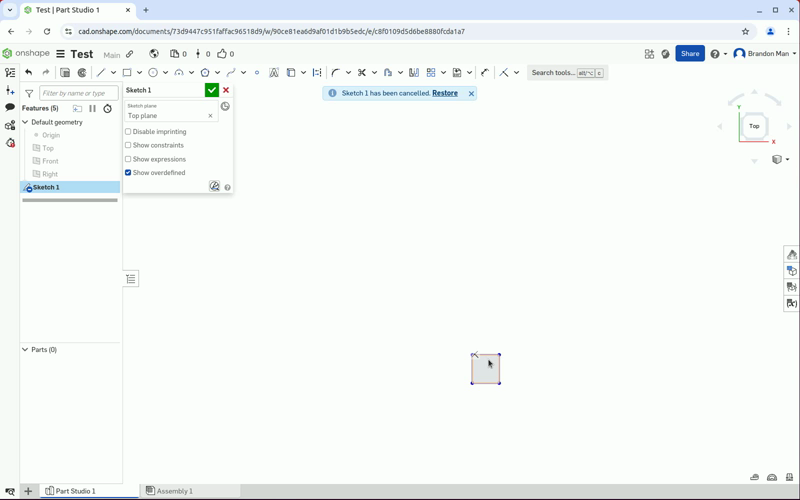
scroll(6)
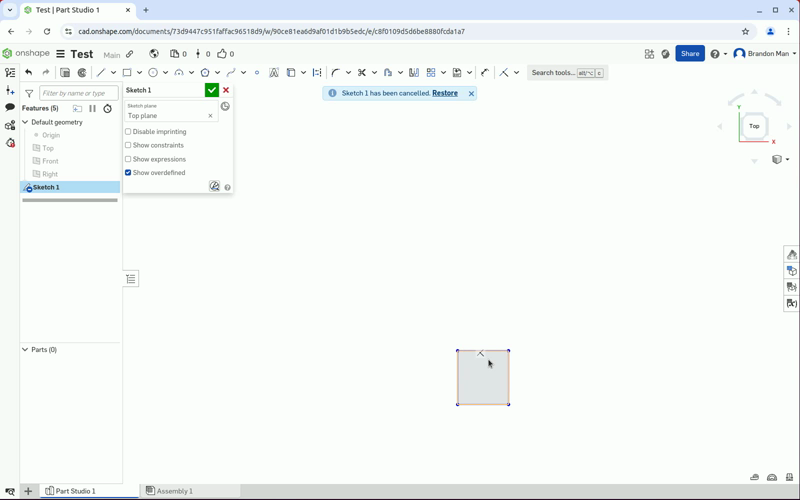
scroll(6)
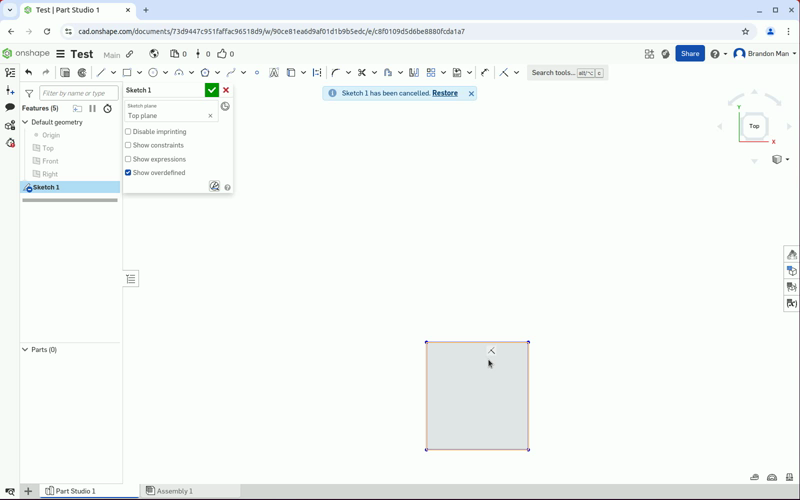
click(488, 359)
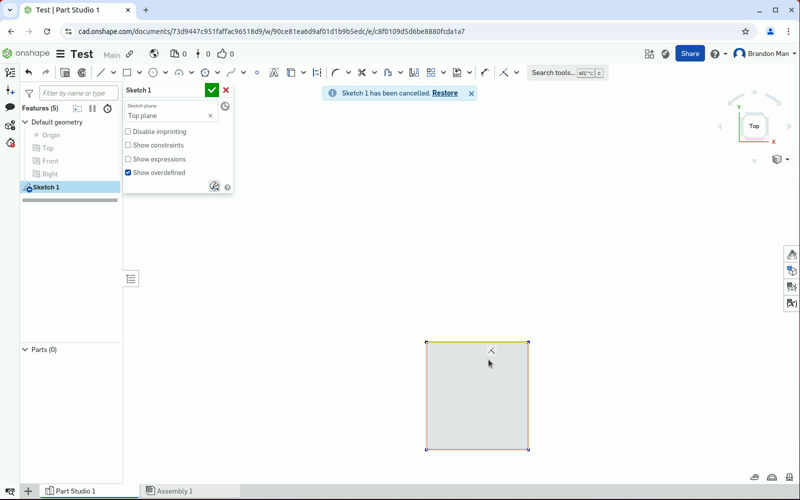
scroll(-6)
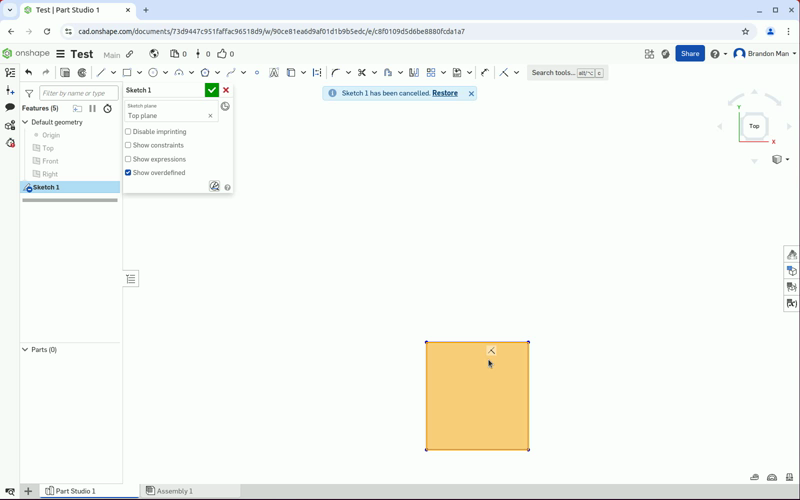
scroll(-6)
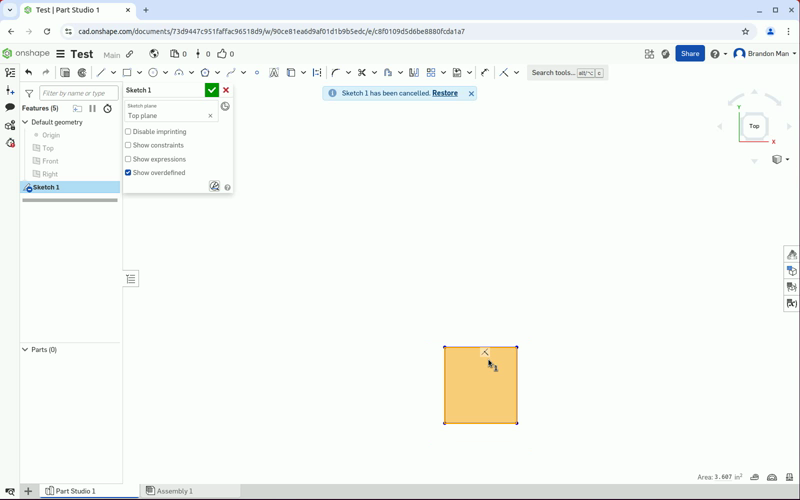
scroll(-6)
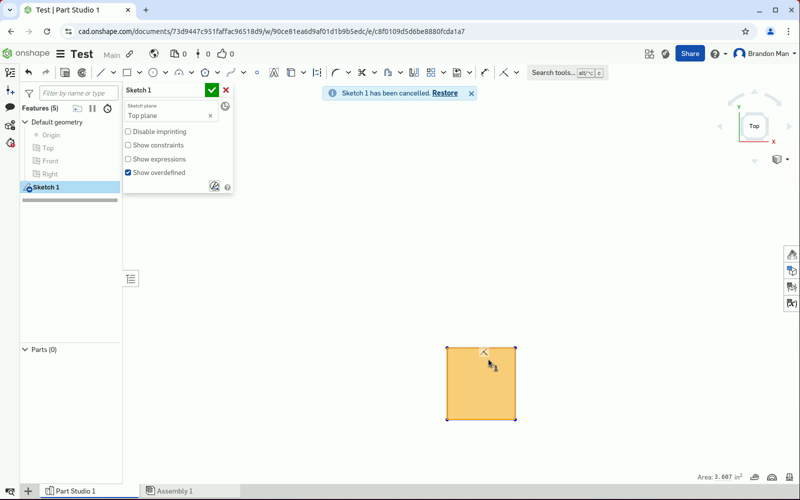
scroll(-6)
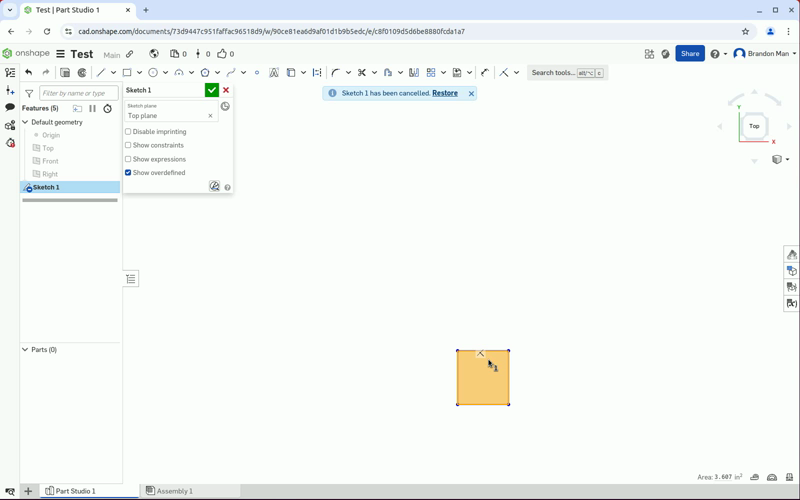
scroll(-6)
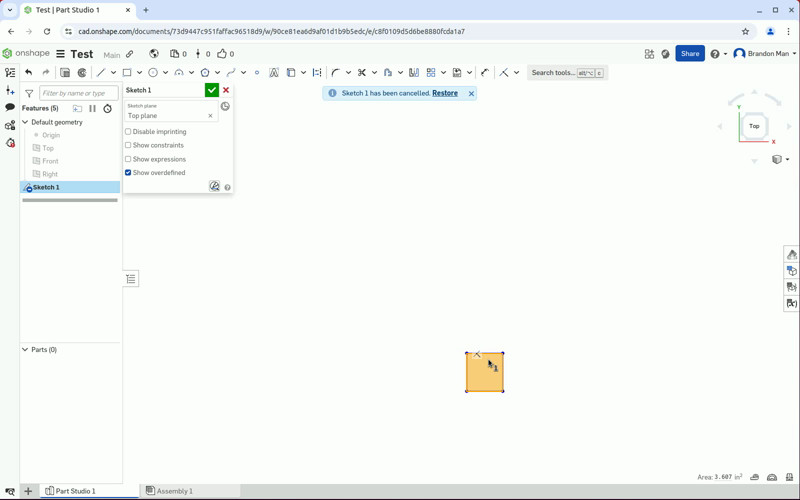
scroll(-6)
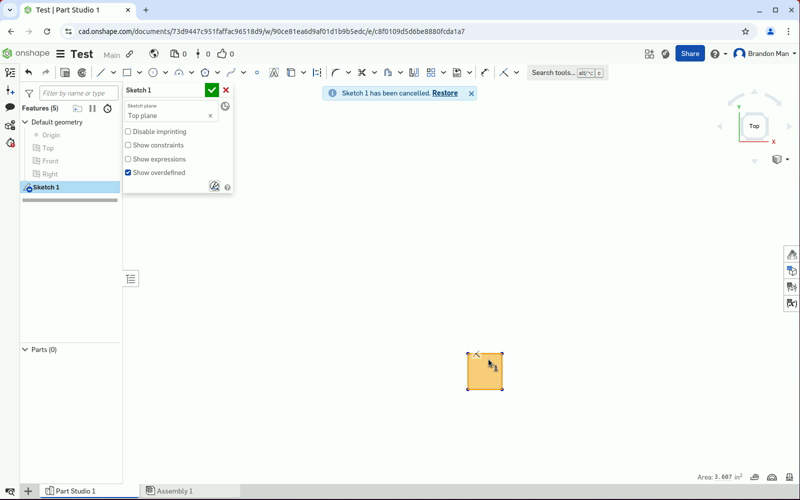
scroll(-6)
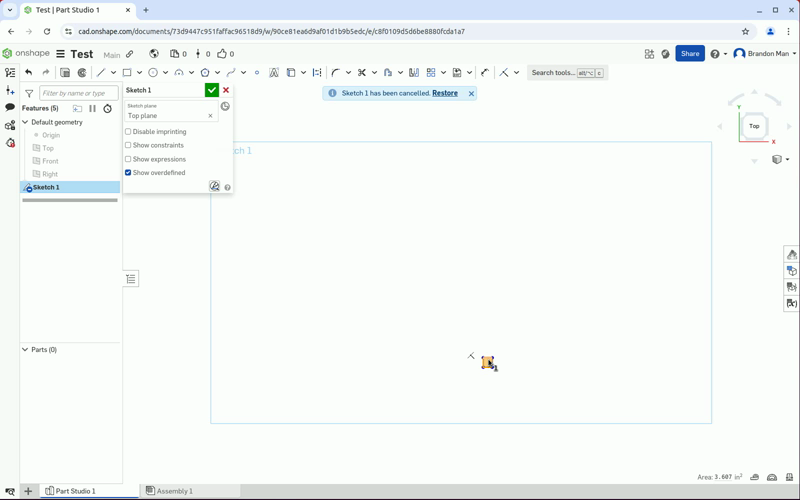
mouse_move(73, 352)
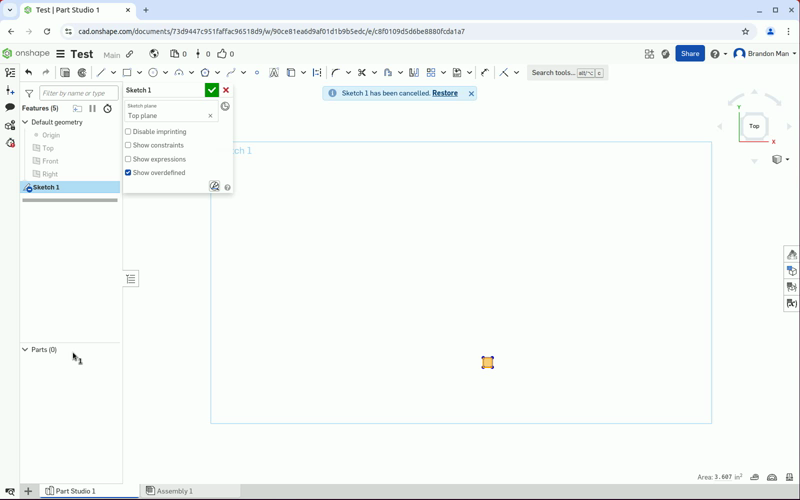
key(shift+y)
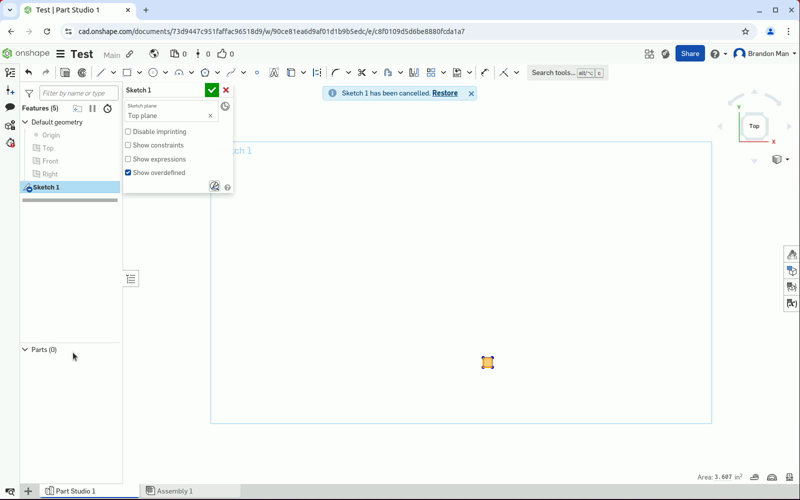
key(shift+e)
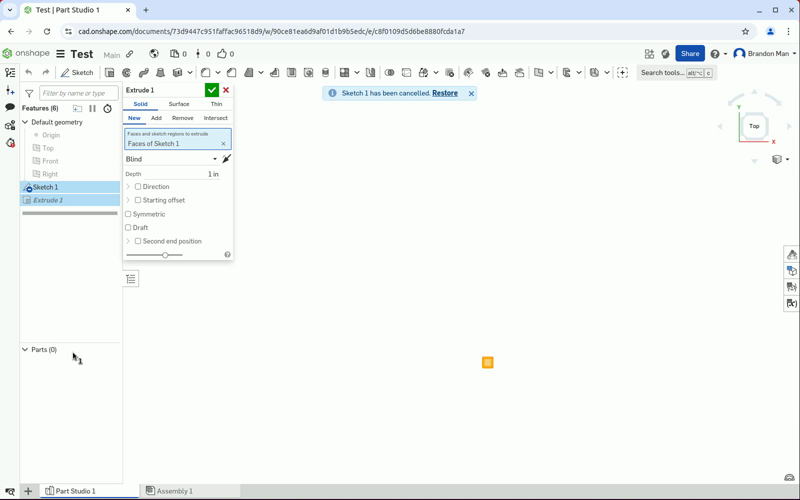
mouse_move(143, 106)
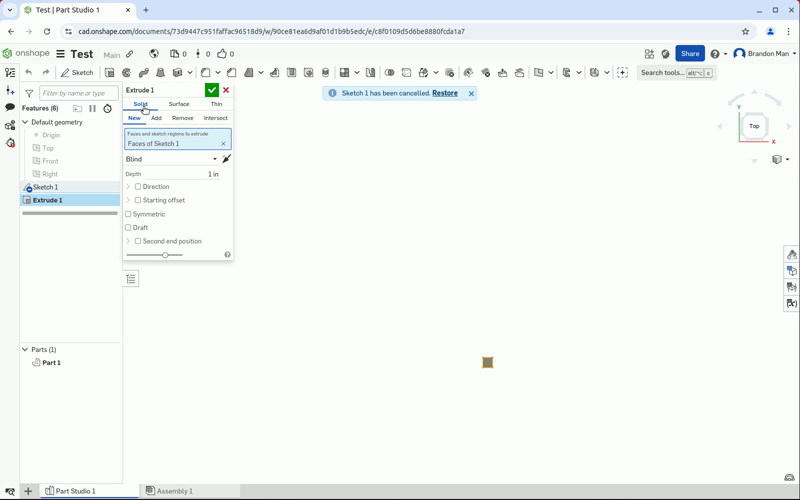
click(143, 106)
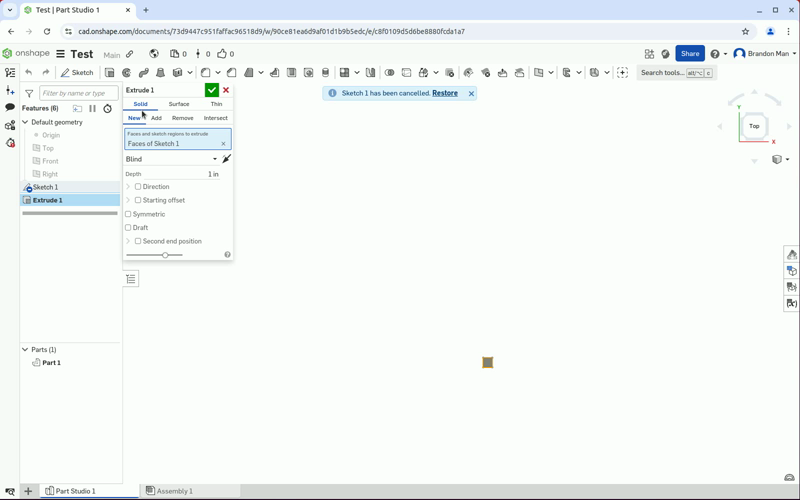
mouse_move(137, 120)
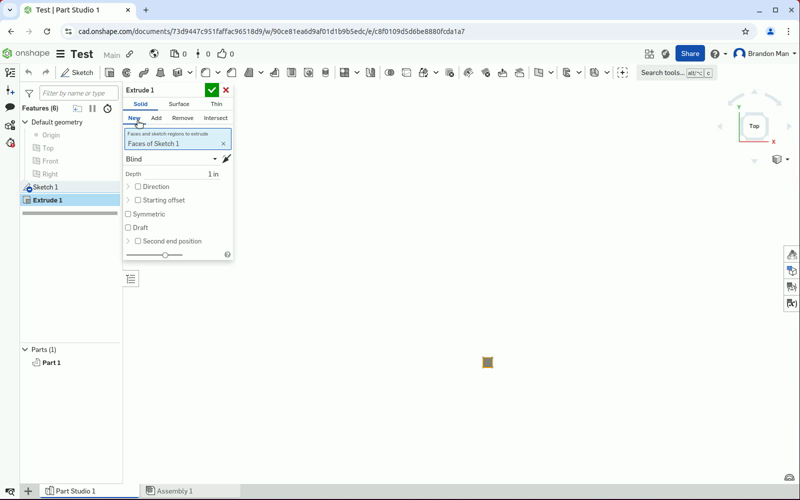
click(137, 120)
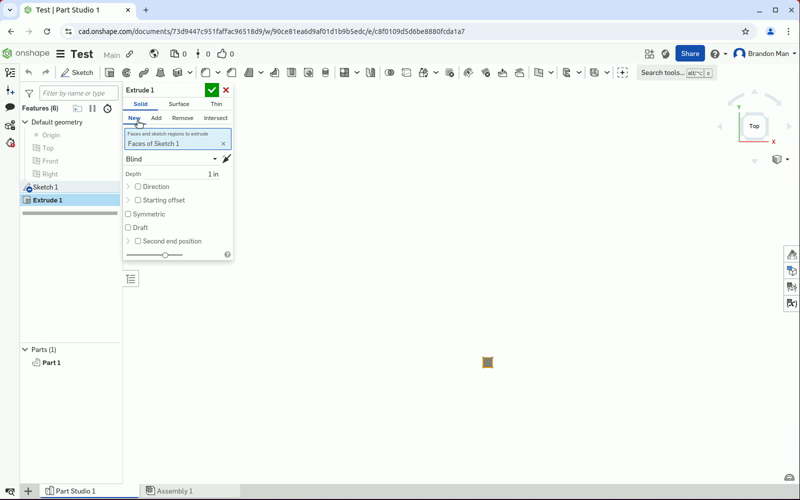
key(tab, 4)
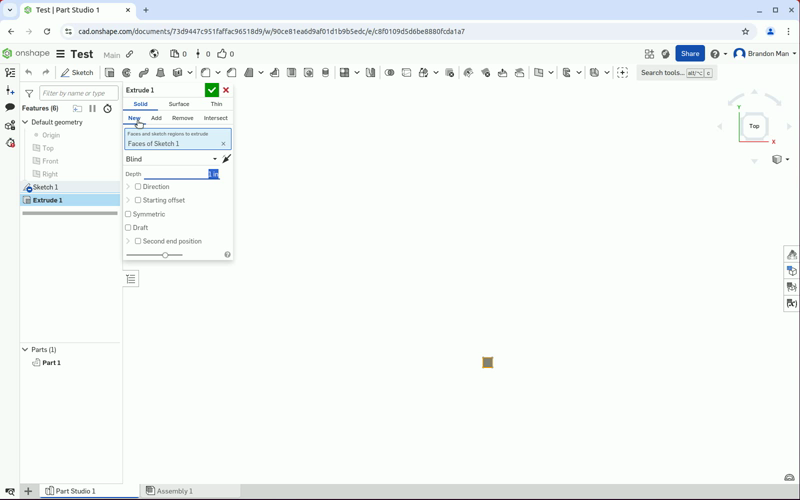
text(23.108)
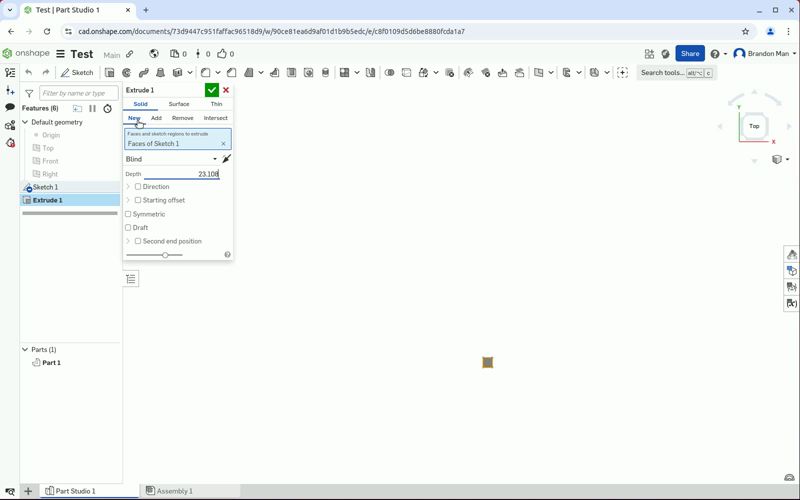
key(enter)
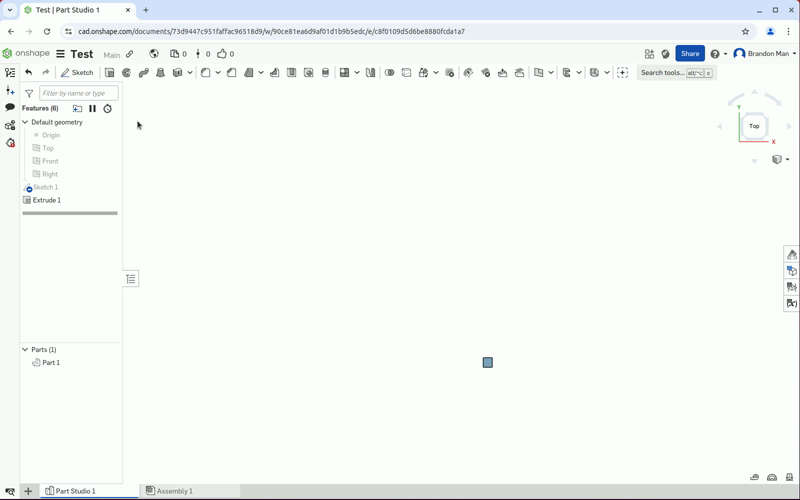
key(shift+h)
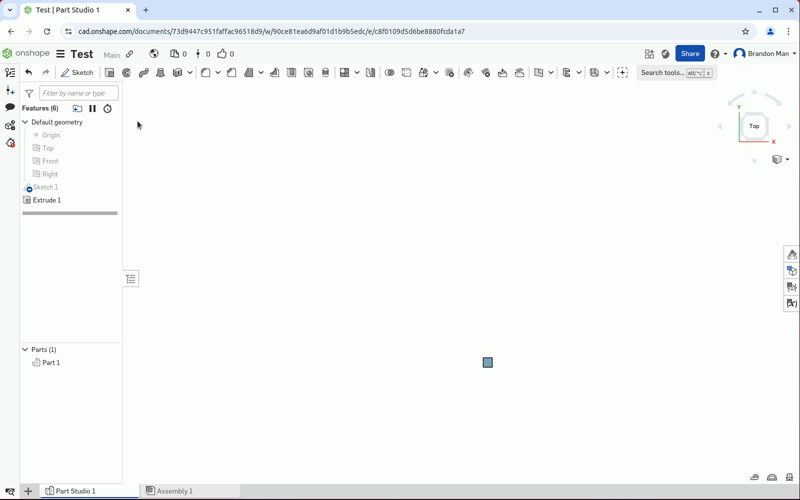
key(shift+h)
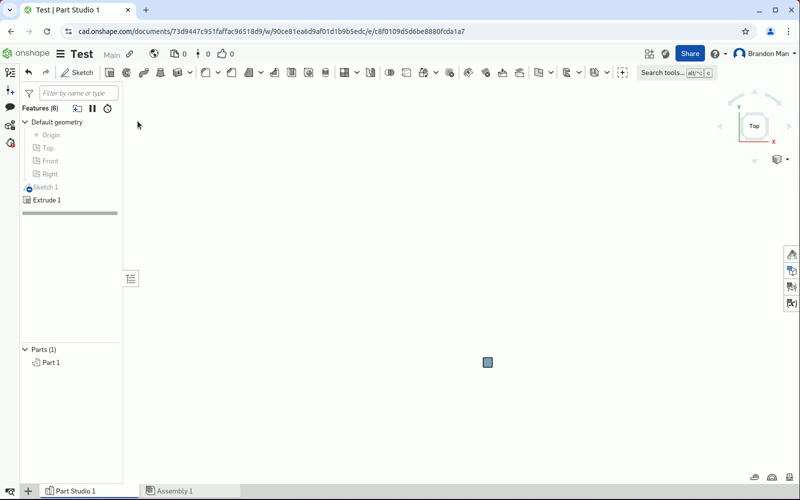
mouse_move(73, 189)
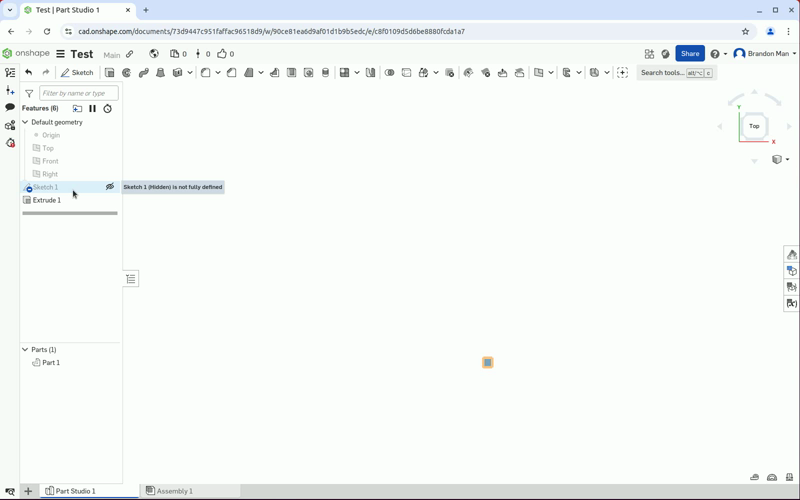
click(73, 189)
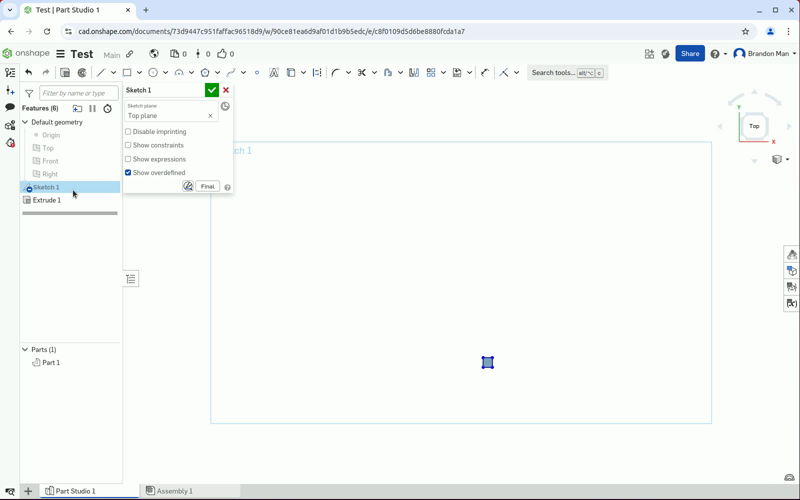
mouse_move(229, 92)
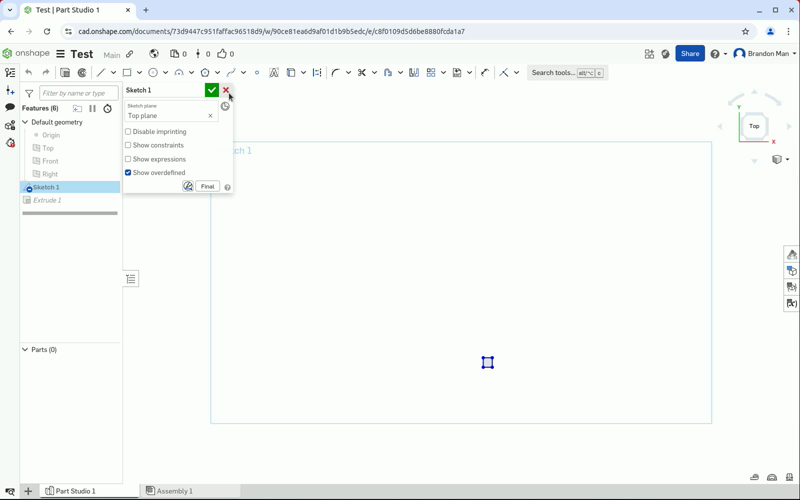
click(229, 92)
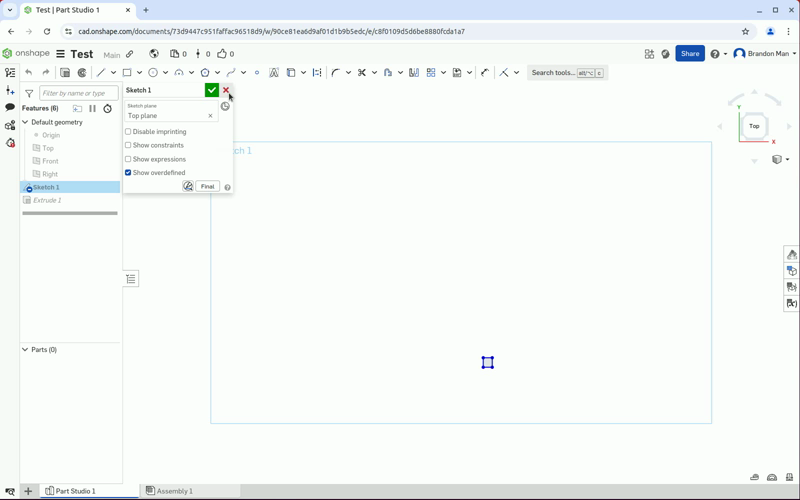
key(shift+s)
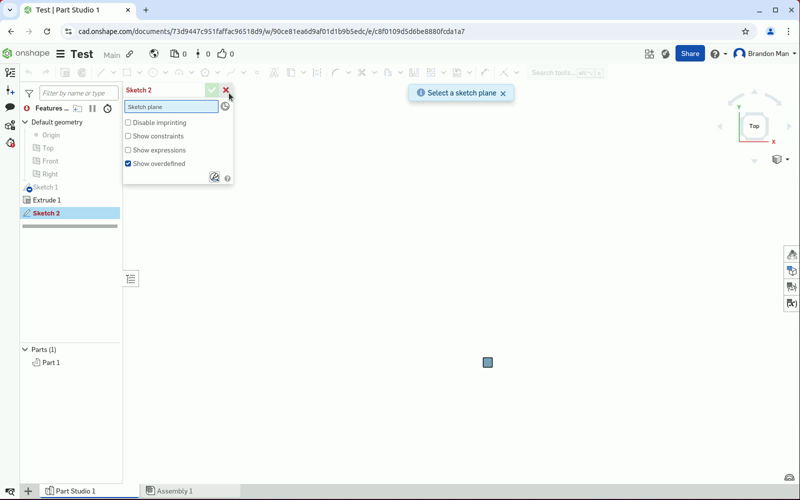
mouse_move(73, 150)
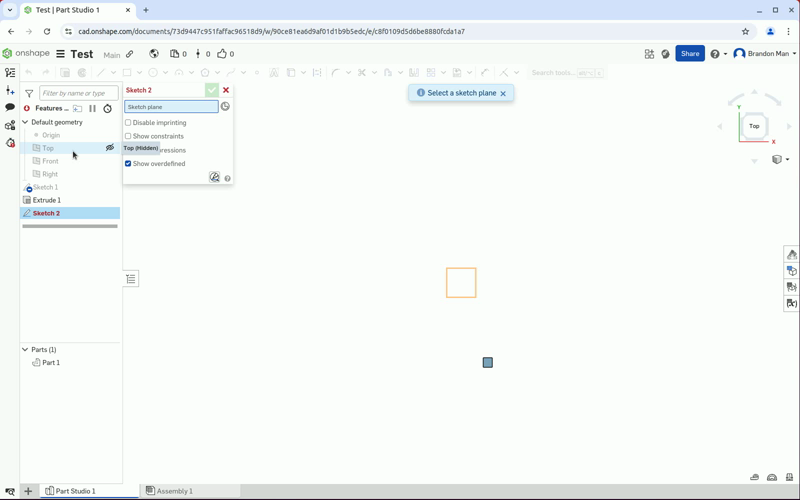
click(73, 150)
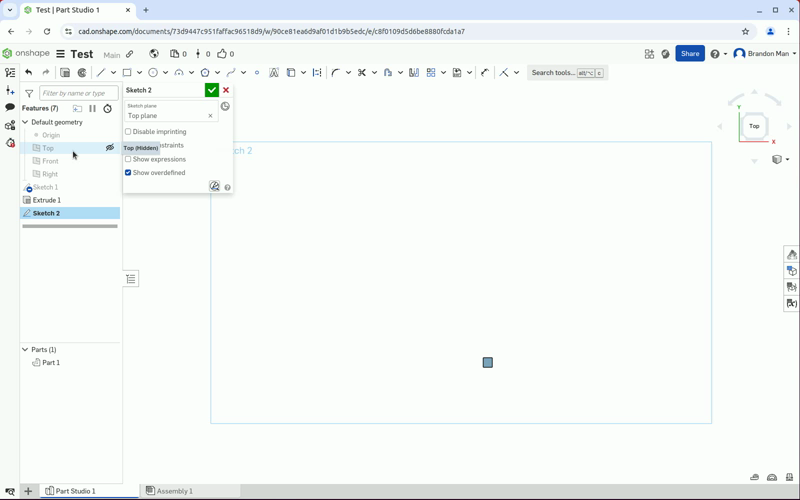
mouse_move(73, 352)
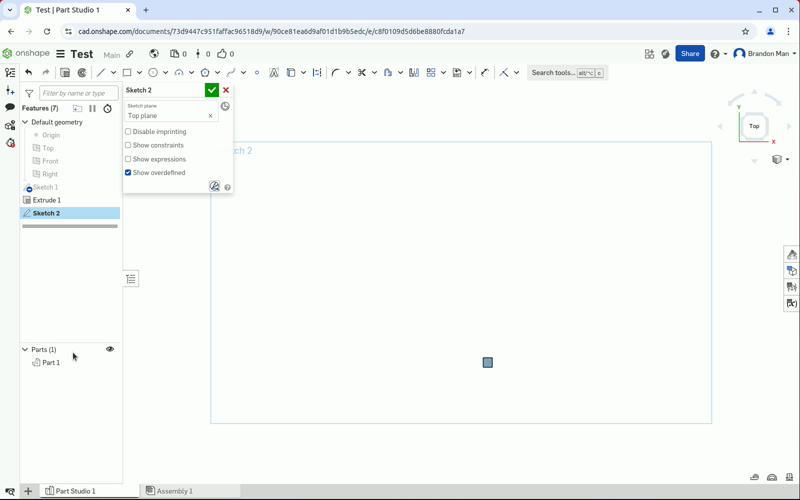
key(y)
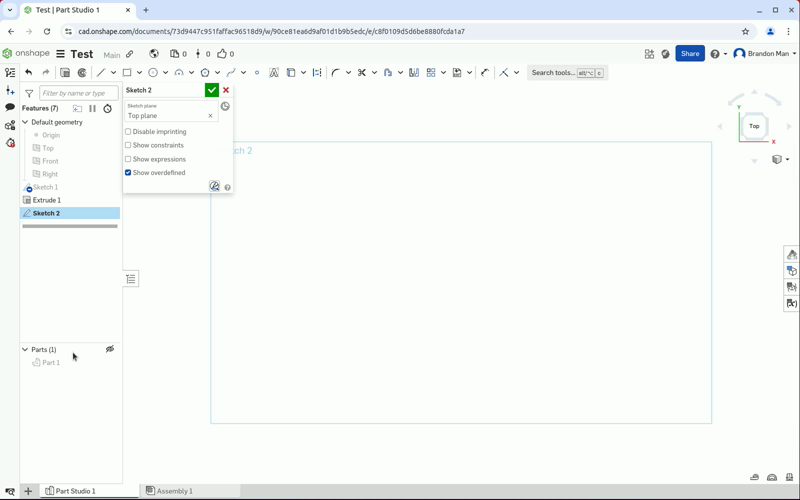
key(l)
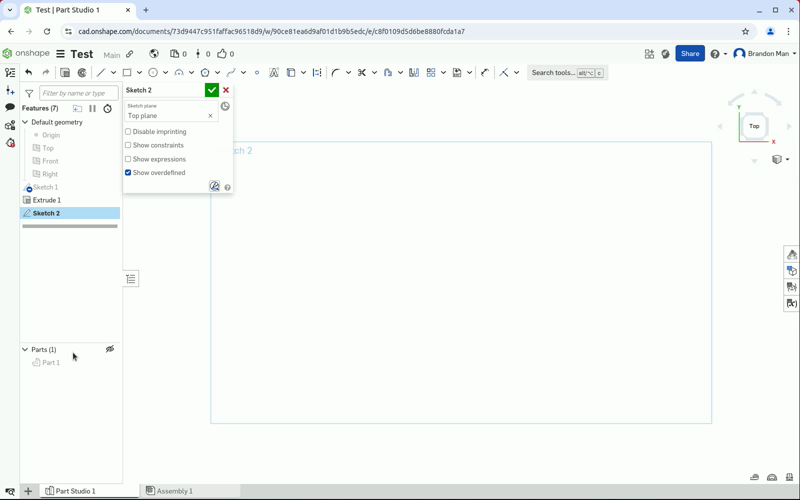
key_down(shift)
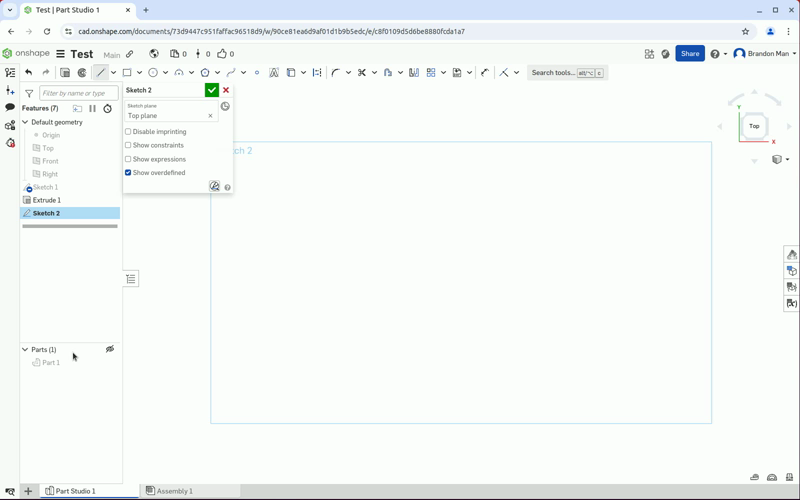
mouse_move(430, 367)
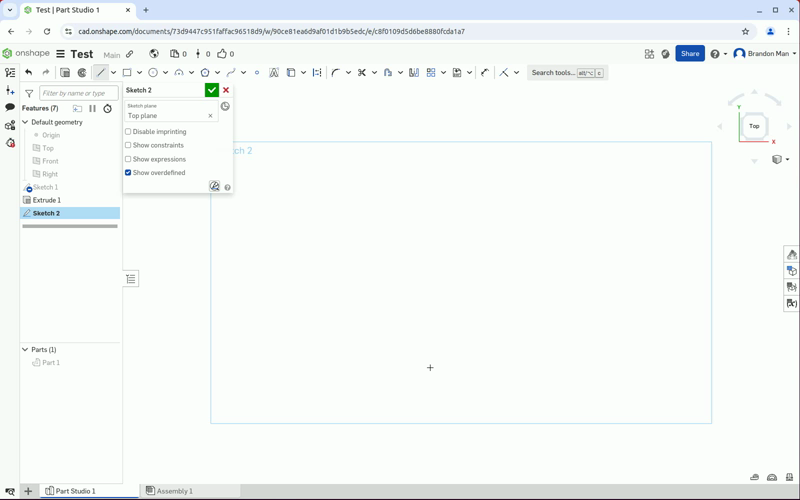
click(430, 367)
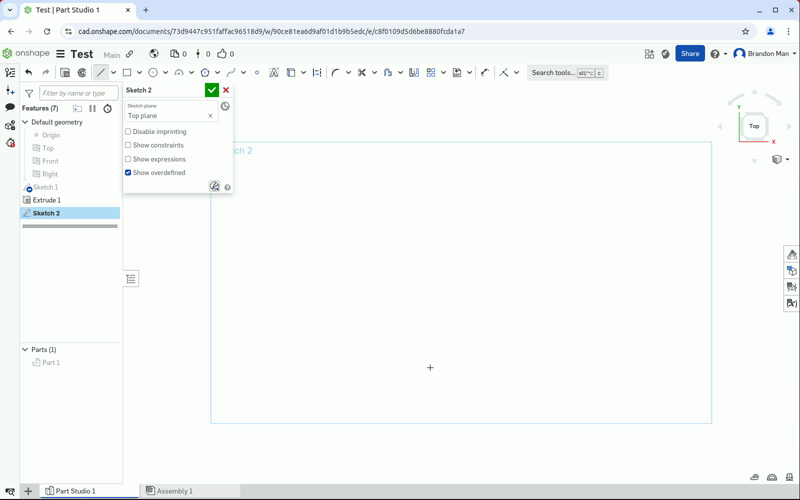
key_up(shift)
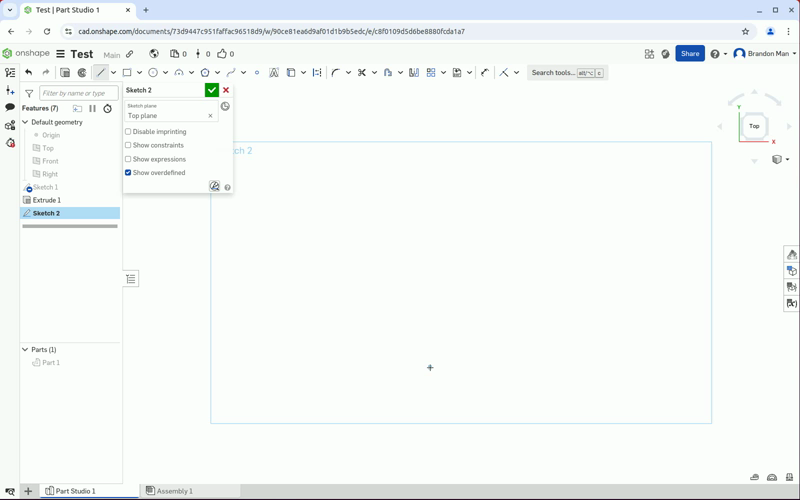
key_down(shift)
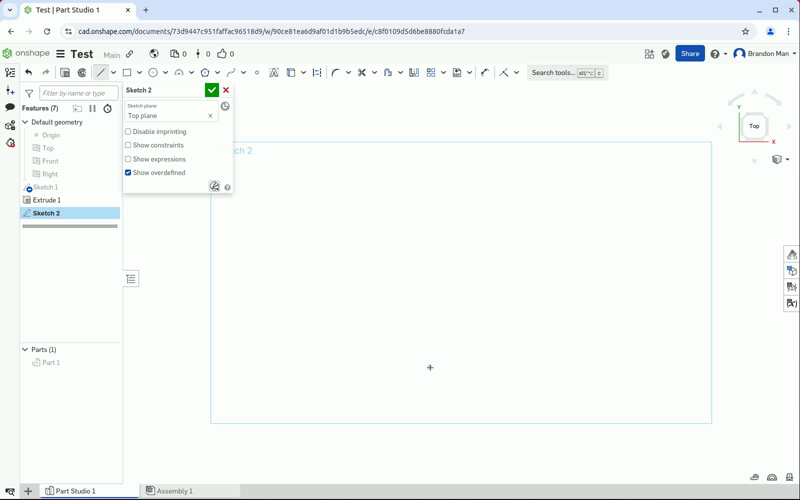
mouse_move(460, 367)
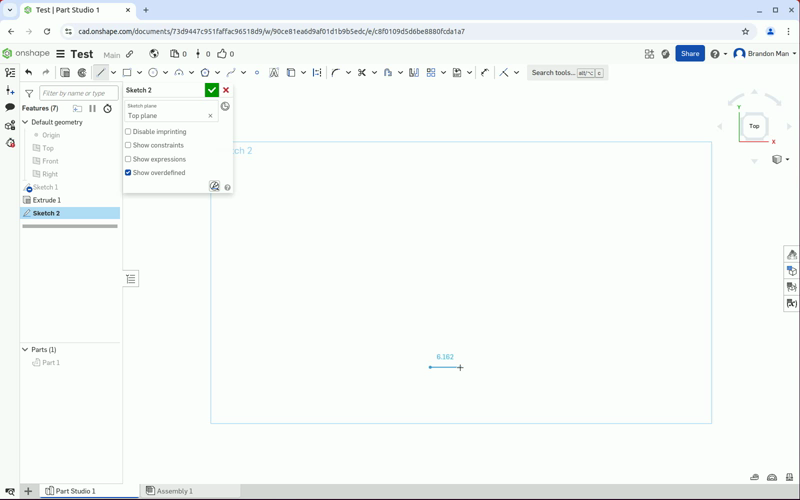
mouse_move(439, 367)
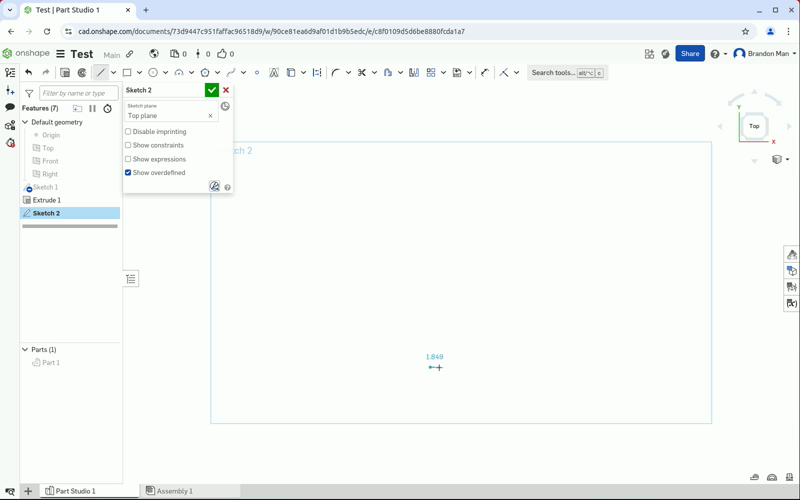
click(439, 367)
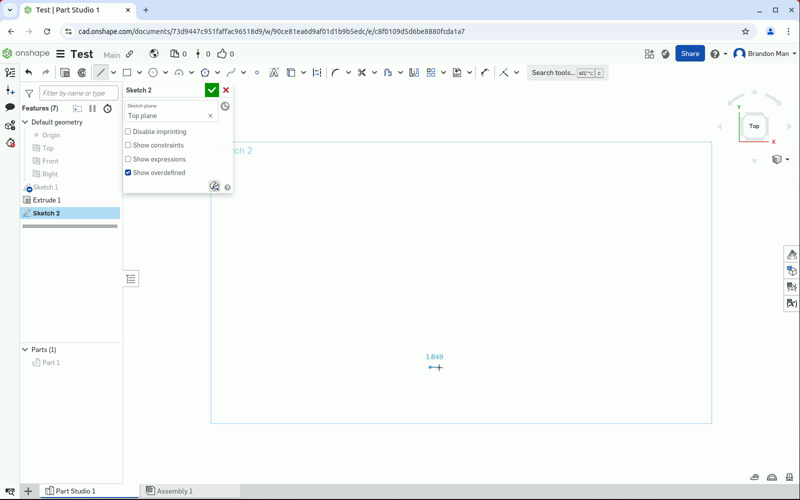
key_up(shift)
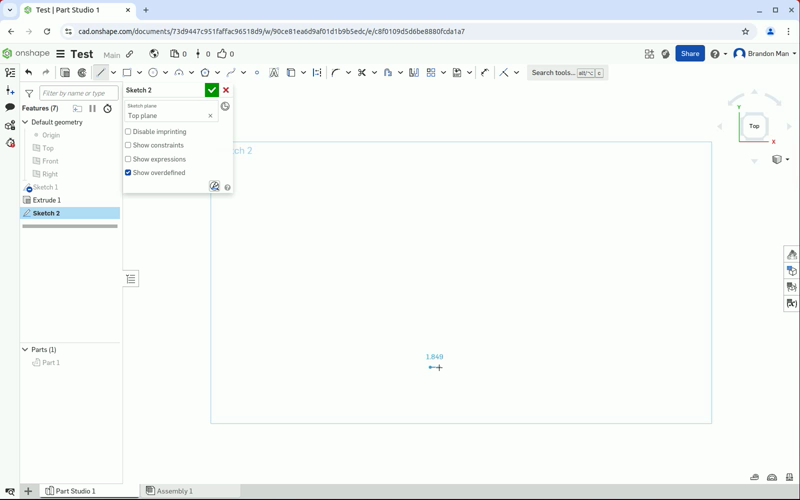
key_down(shift)
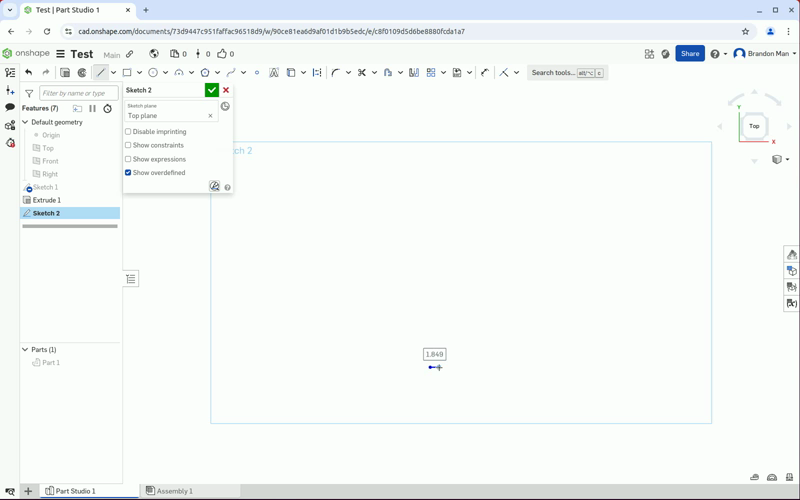
mouse_move(469, 367)
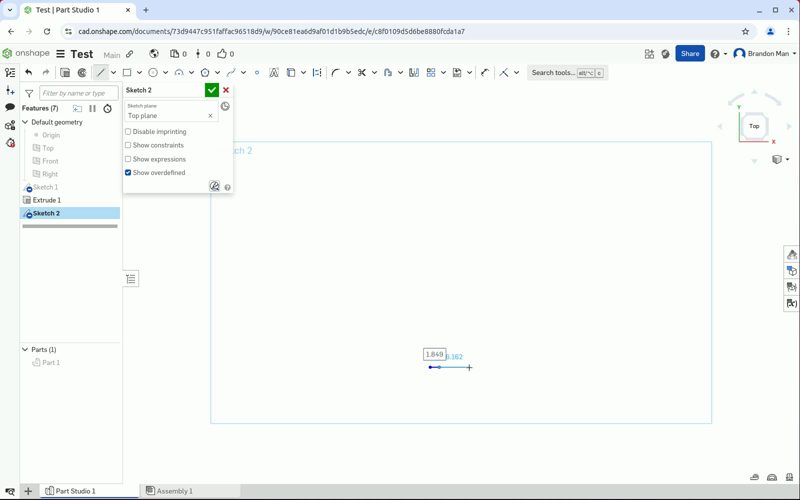
mouse_move(439, 357)
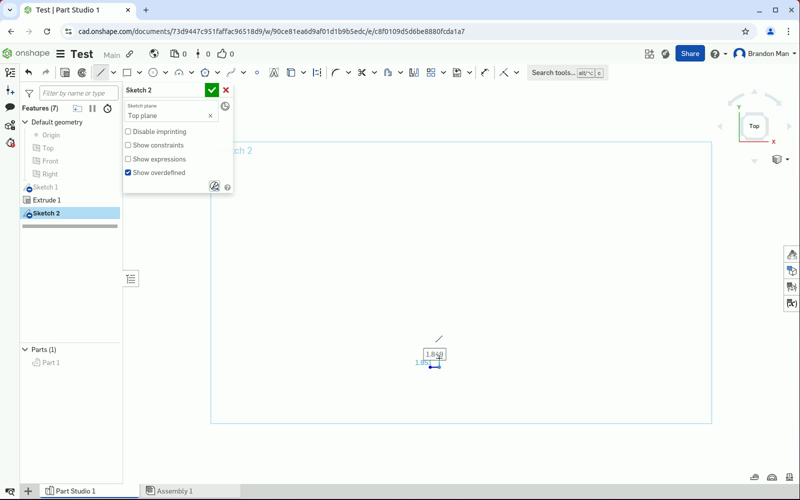
click(439, 357)
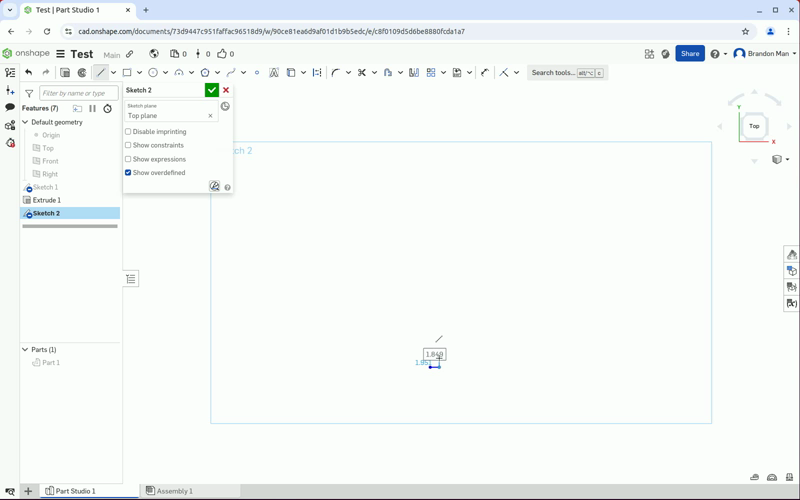
key_up(shift)
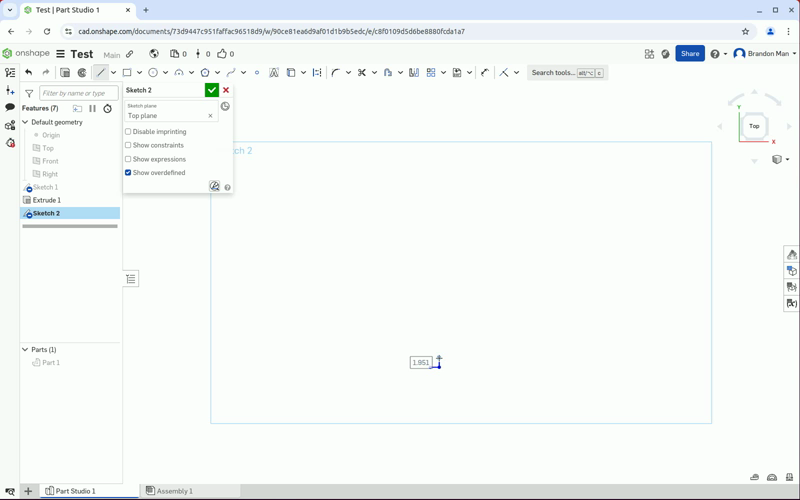
key_down(shift)
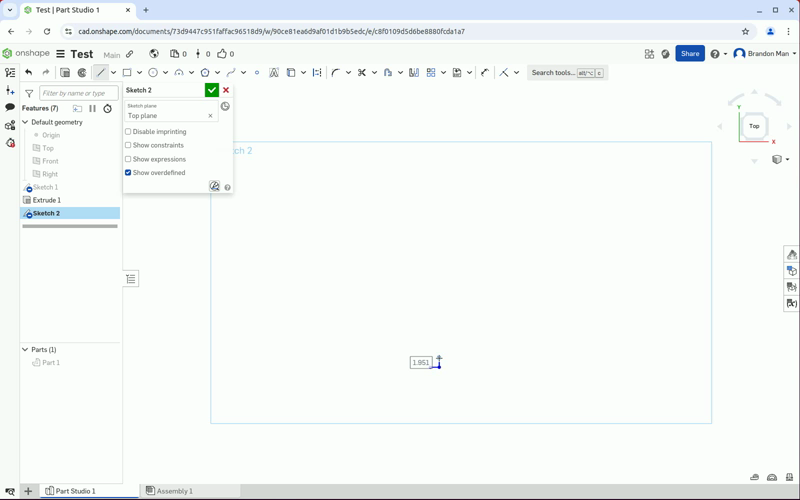
mouse_move(469, 357)
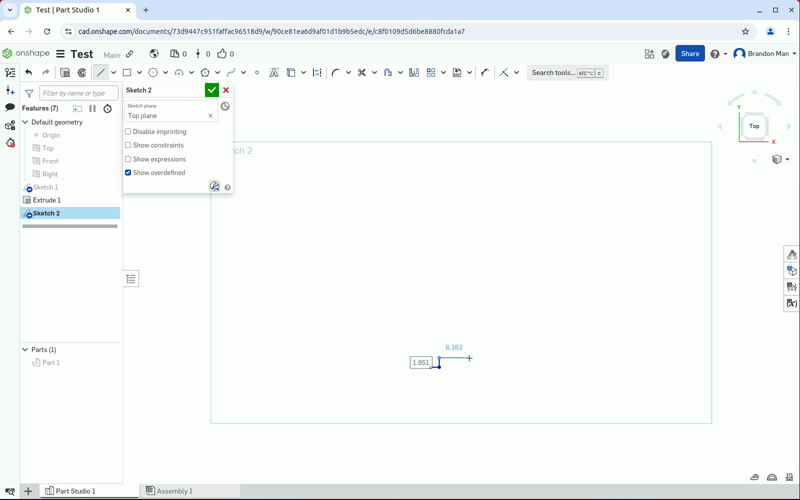
mouse_move(430, 357)
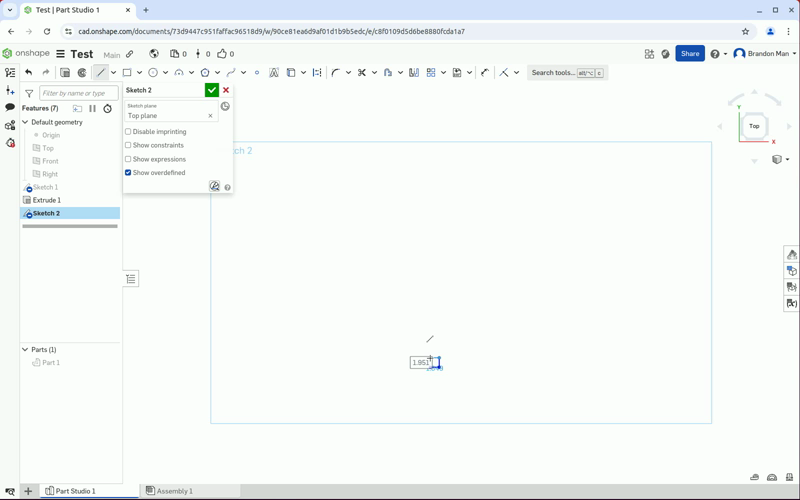
click(430, 357)
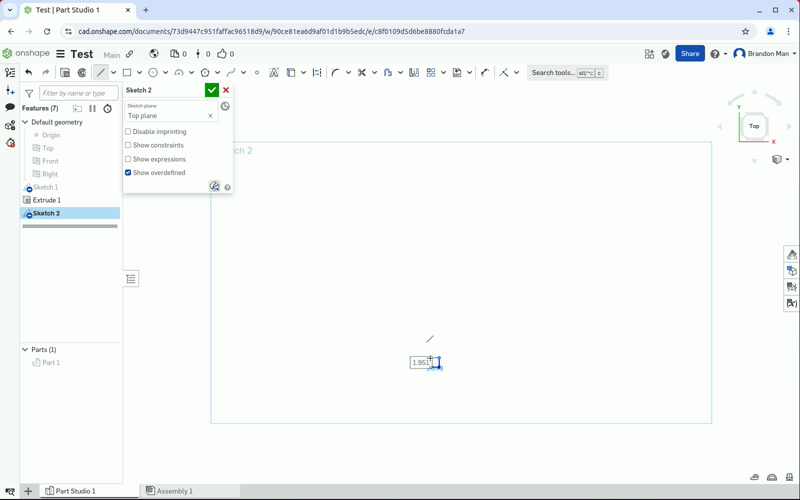
key_up(shift)
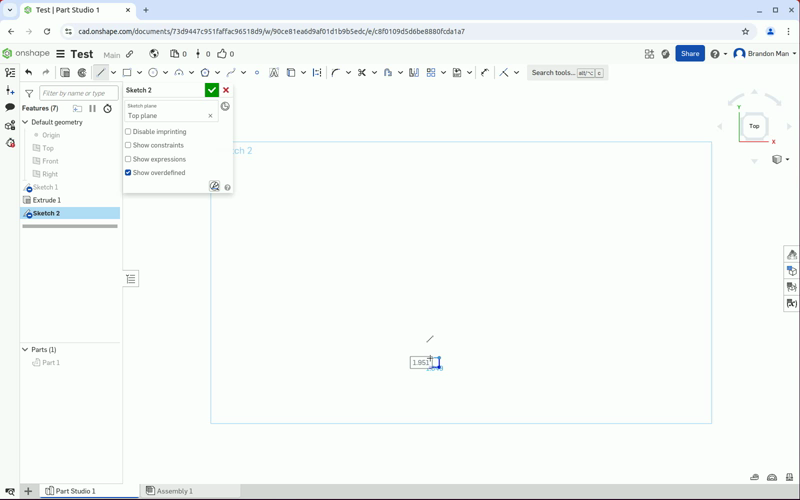
mouse_move(460, 357)
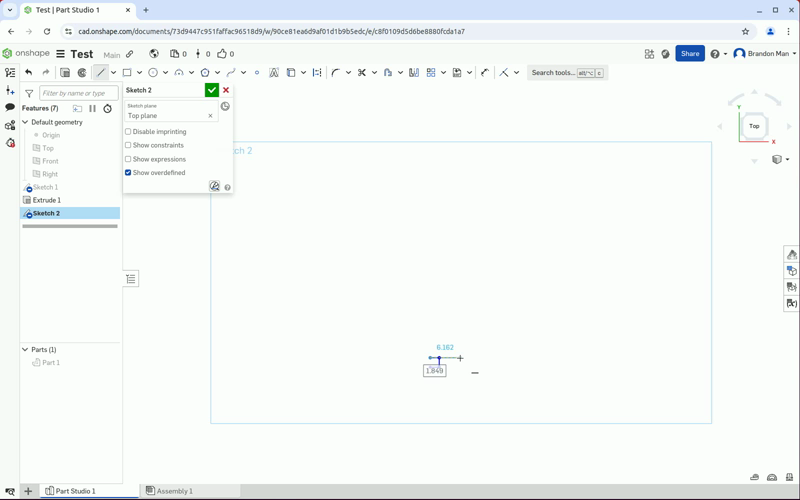
key_down(shift)
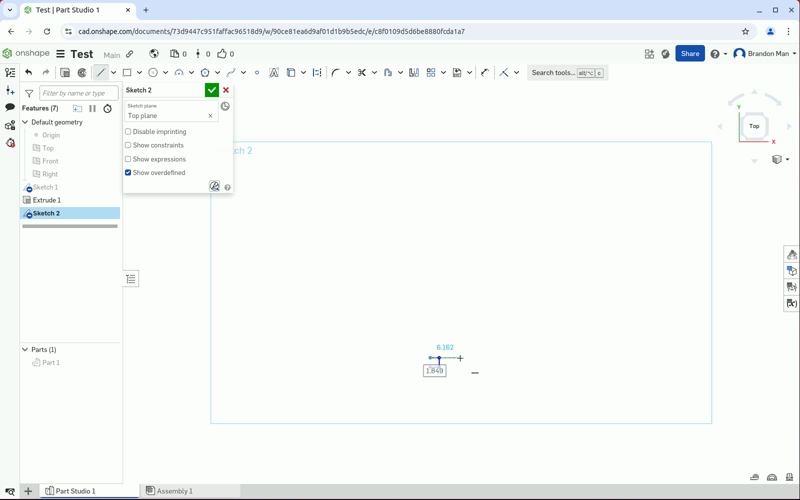
mouse_move(430, 367)
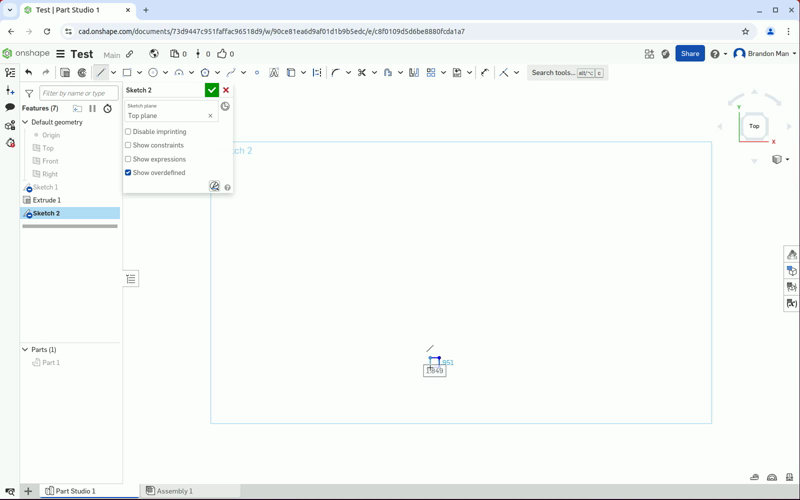
key_up(shift)
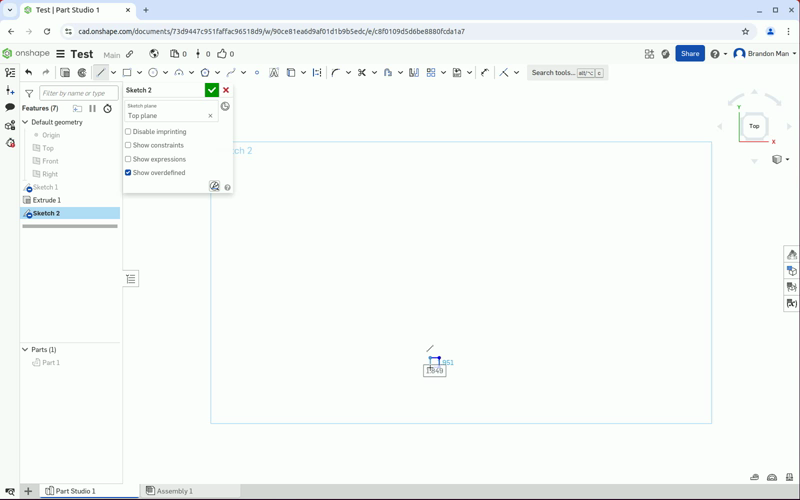
click(430, 367)
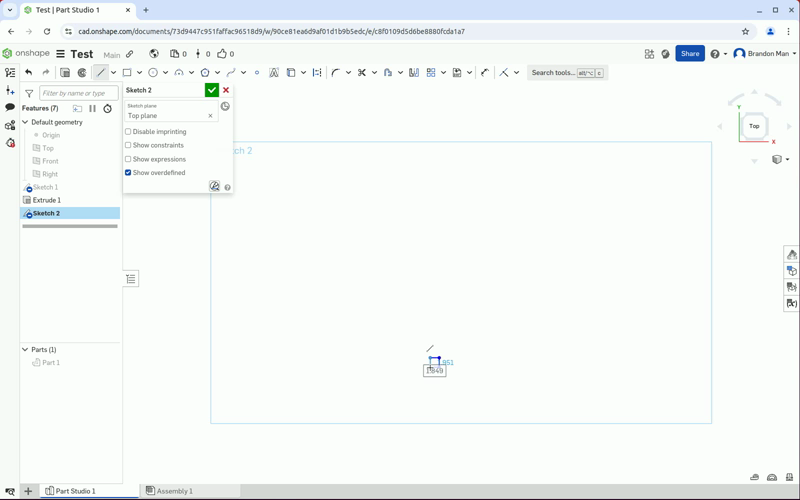
key(esc)
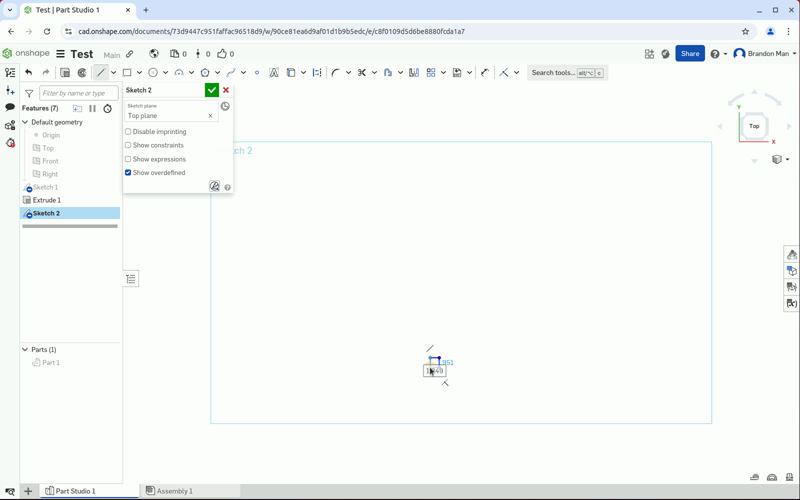
mouse_move(431, 358)
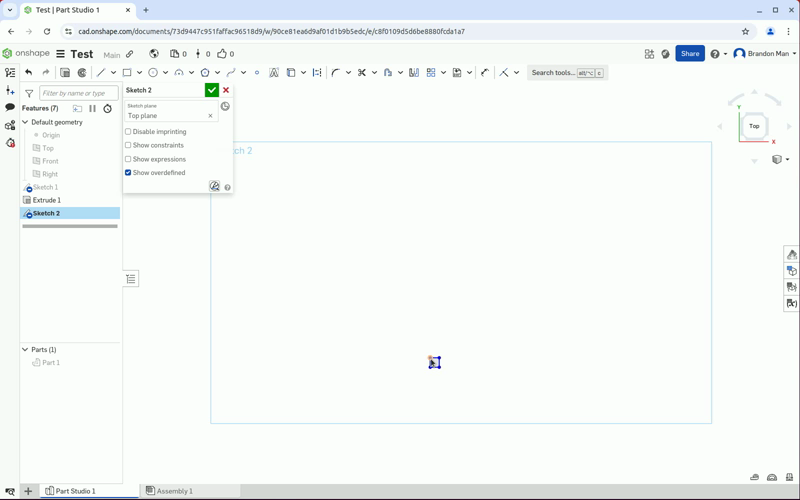
scroll(6)
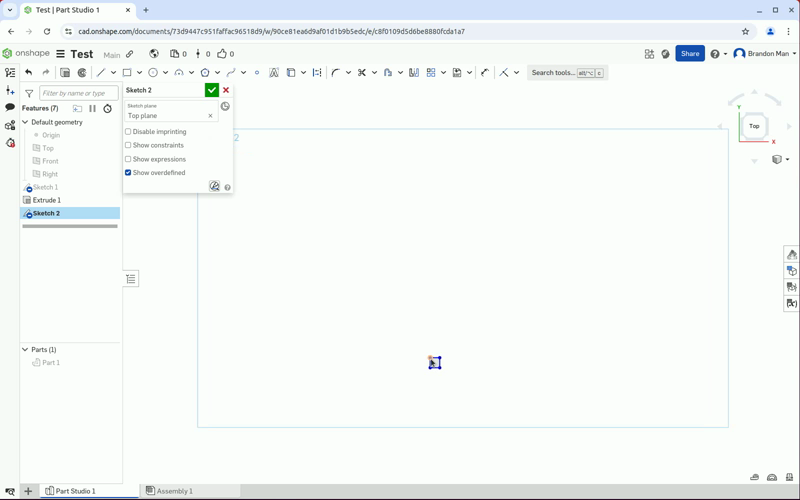
scroll(6)
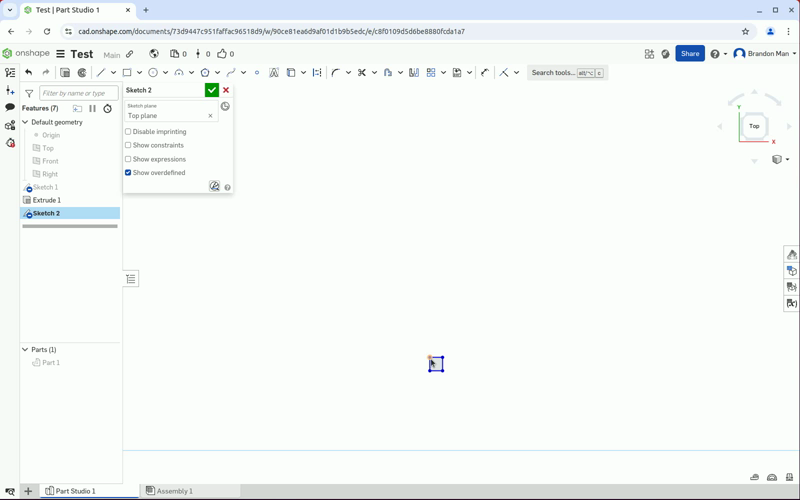
scroll(6)
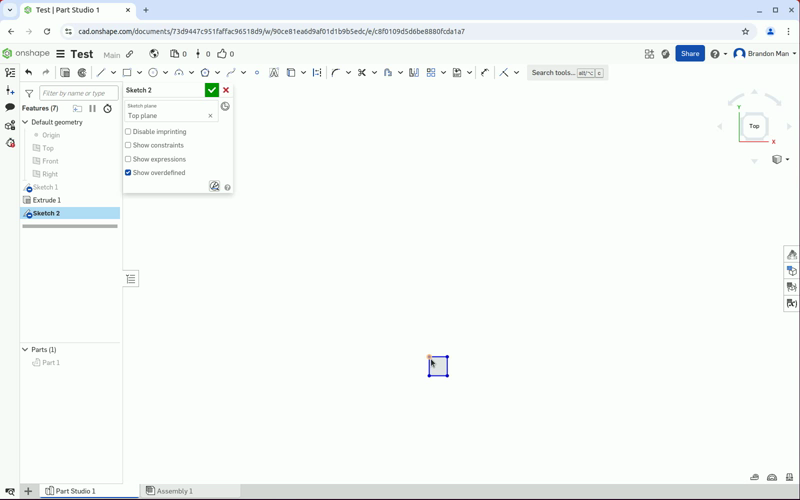
scroll(6)
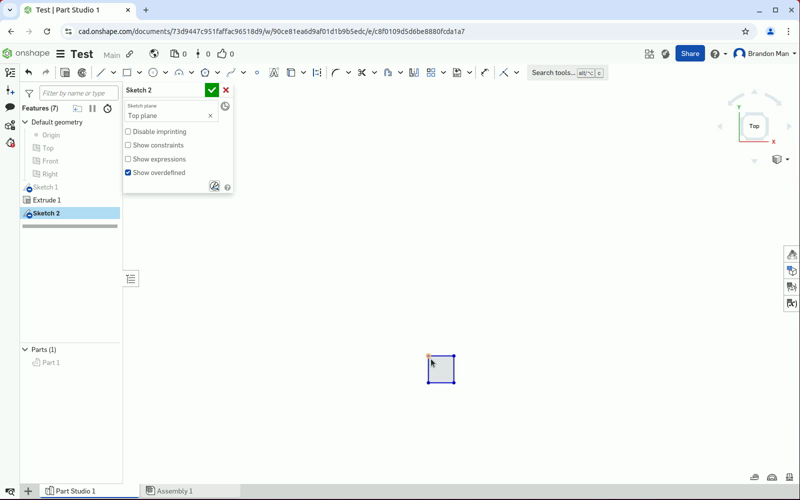
scroll(6)
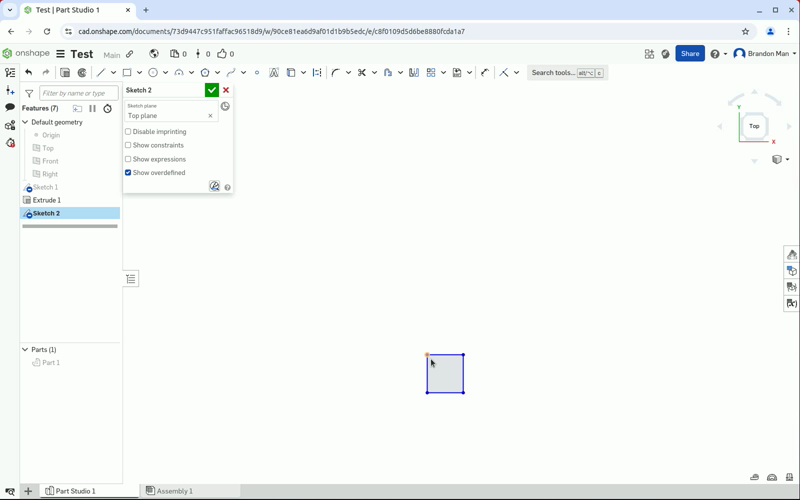
scroll(6)
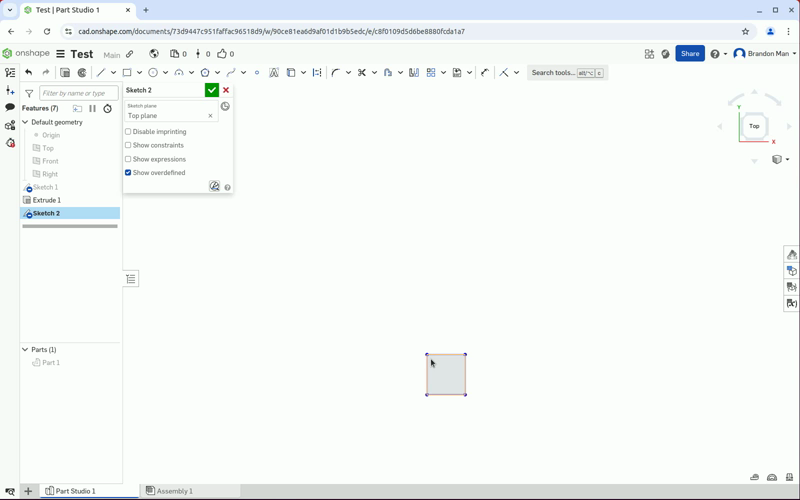
scroll(6)
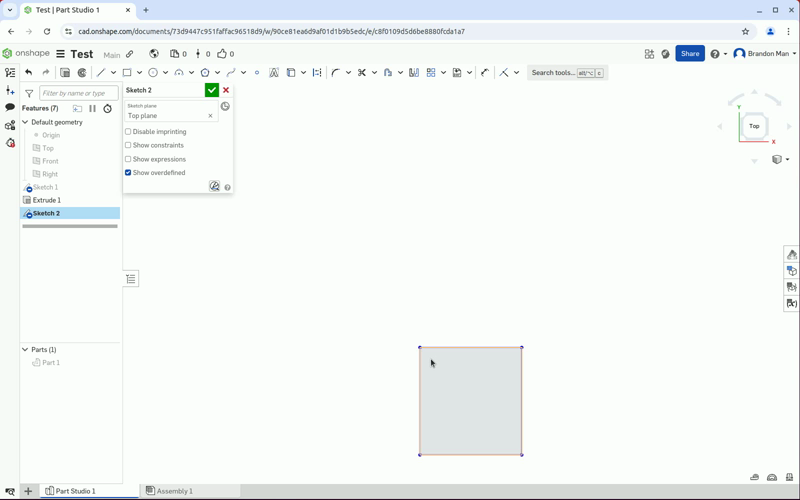
click(431, 358)
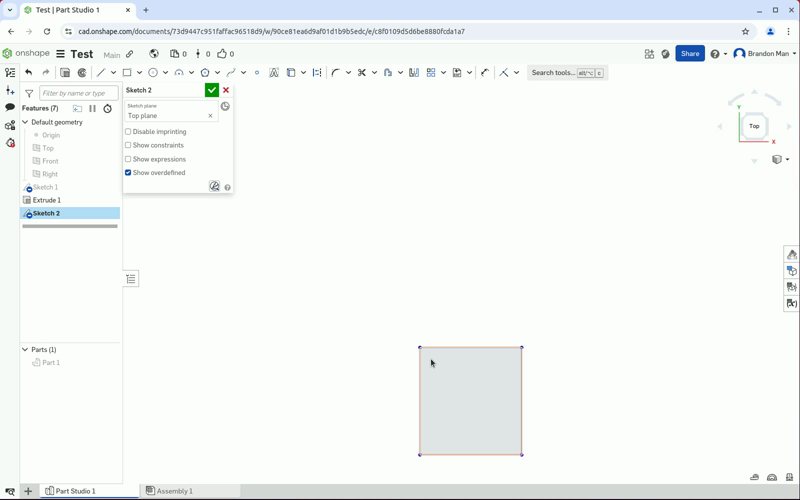
scroll(-6)
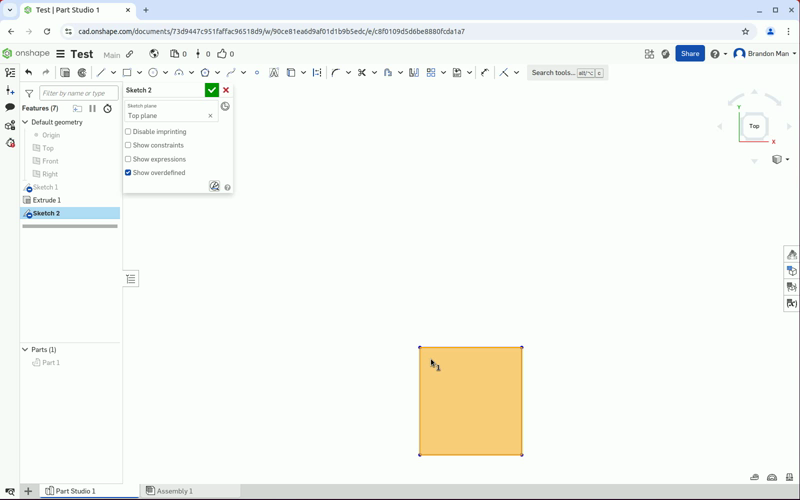
scroll(-6)
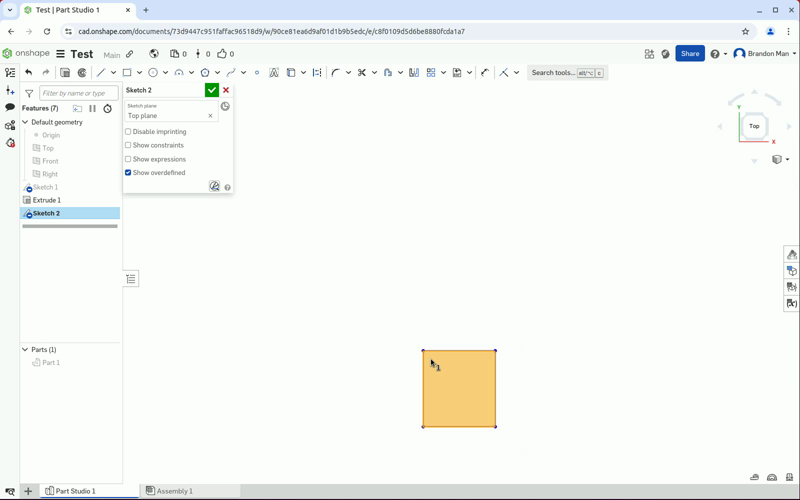
scroll(-6)
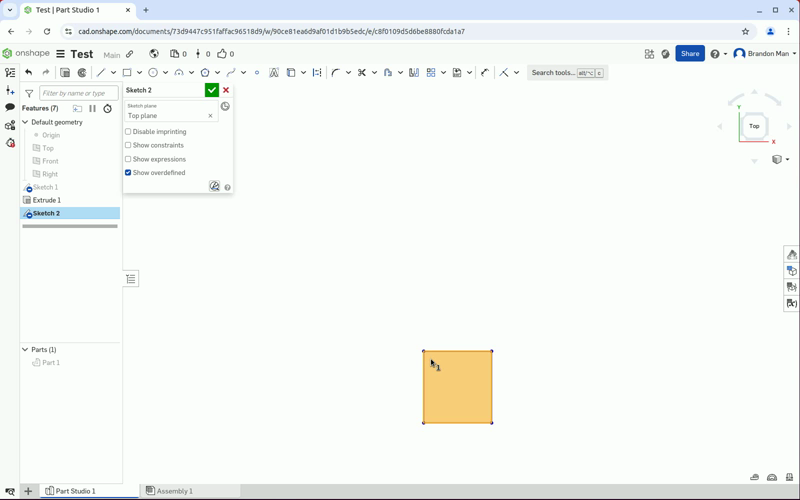
scroll(-6)
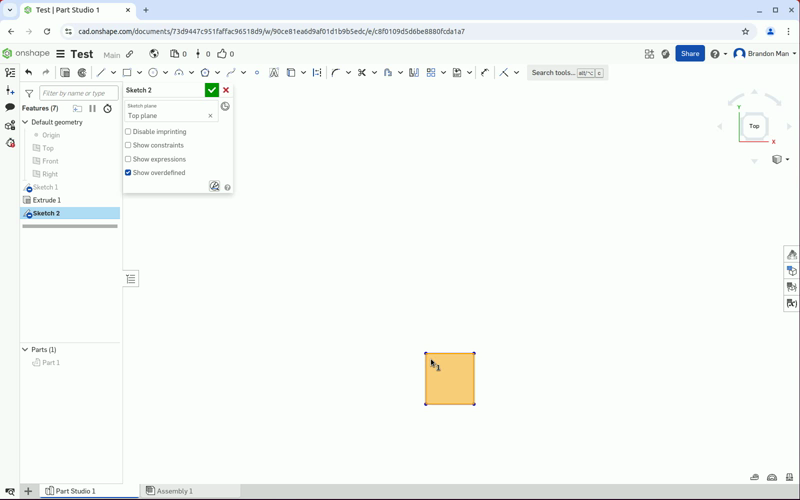
scroll(-6)
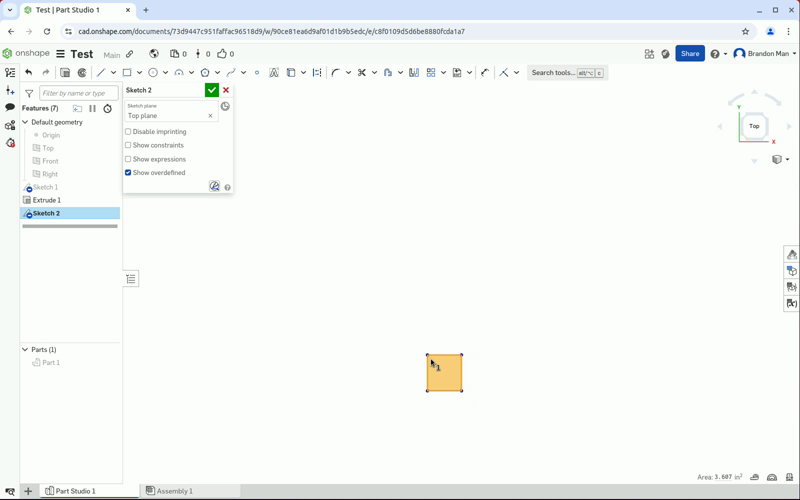
scroll(-6)
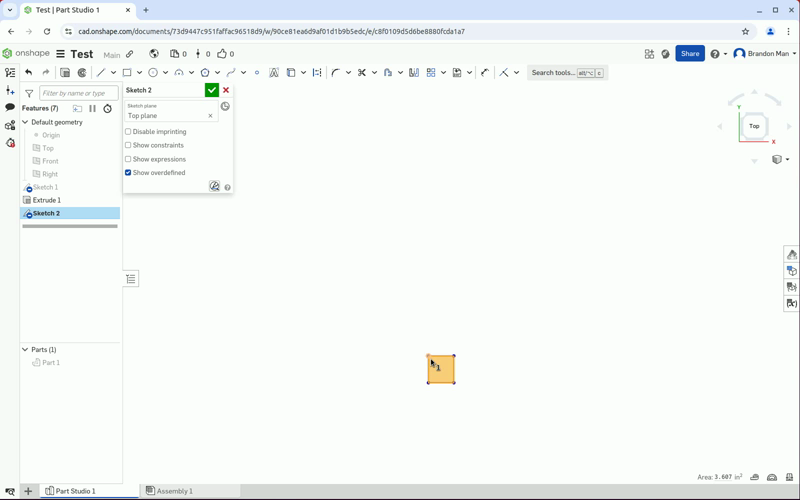
scroll(-6)
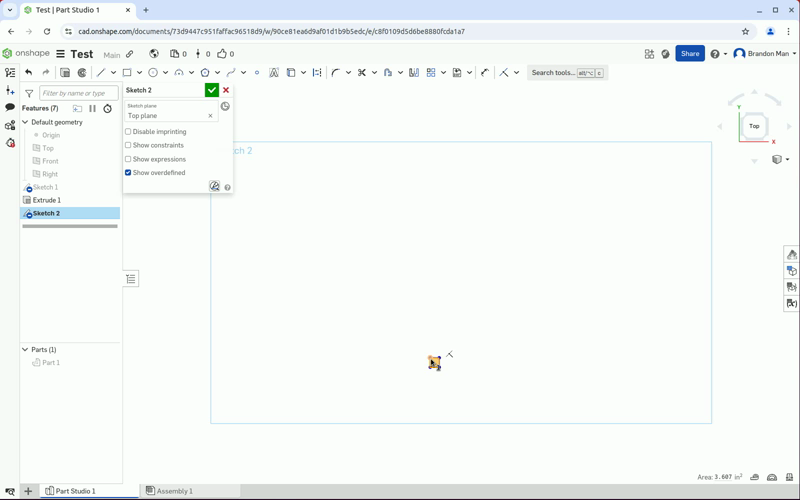
mouse_move(73, 352)
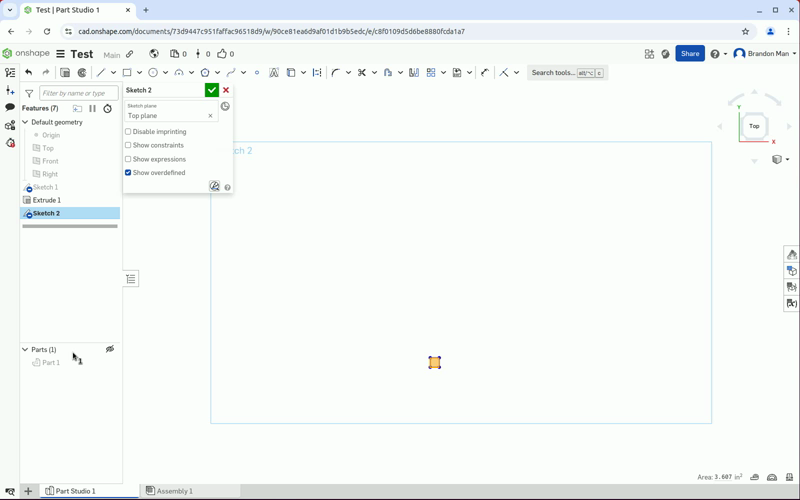
key(shift+y)
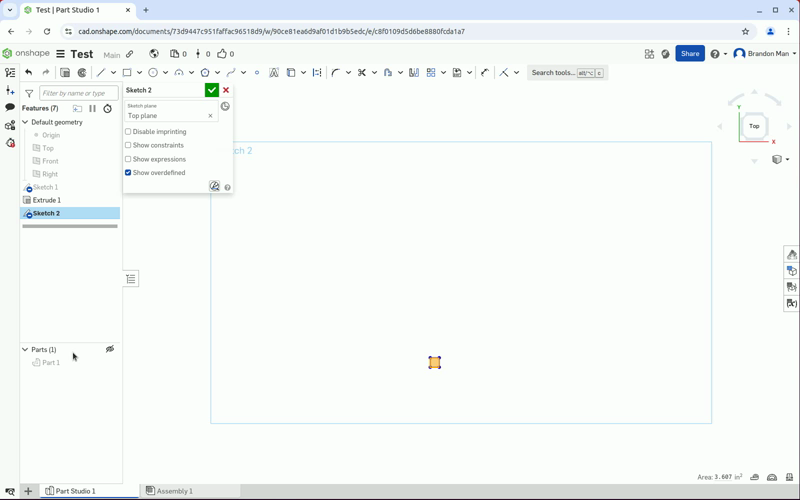
key(shift+e)
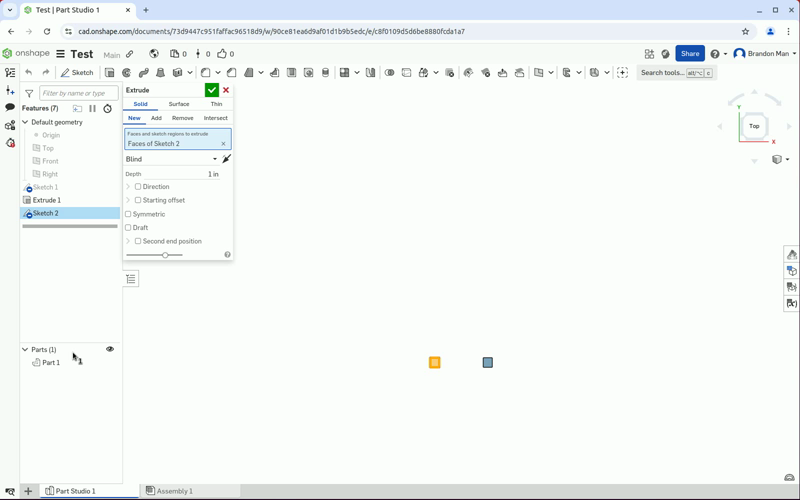
mouse_move(143, 106)
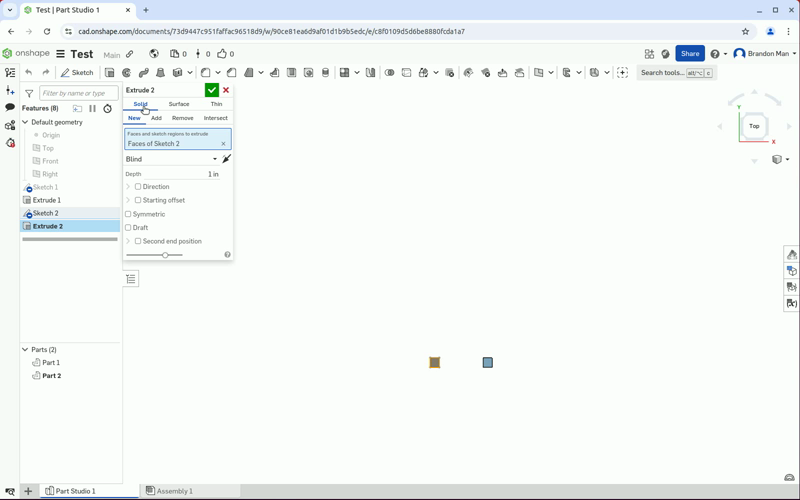
click(143, 106)
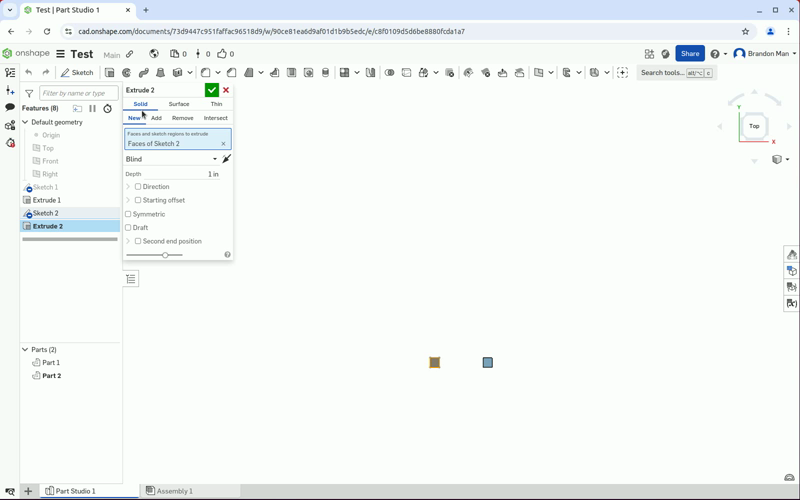
mouse_move(137, 120)
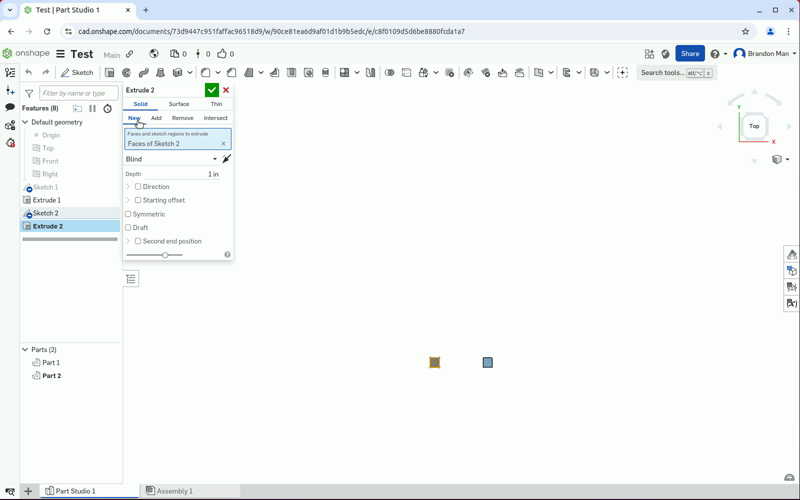
click(137, 120)
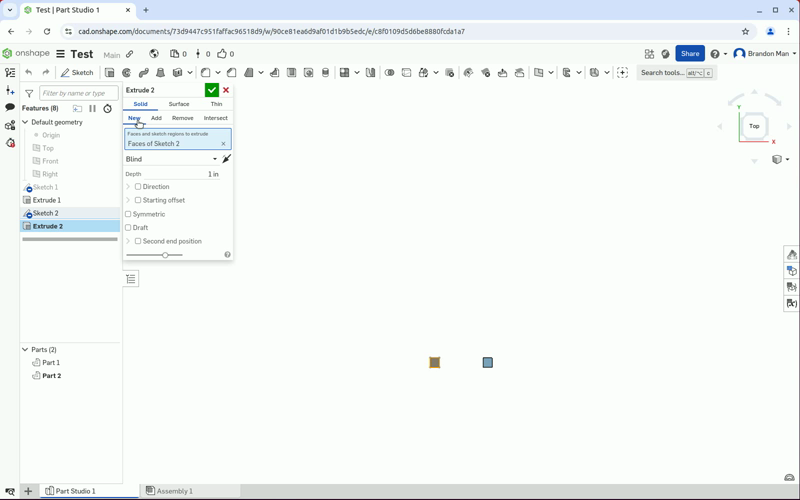
key(tab, 4)
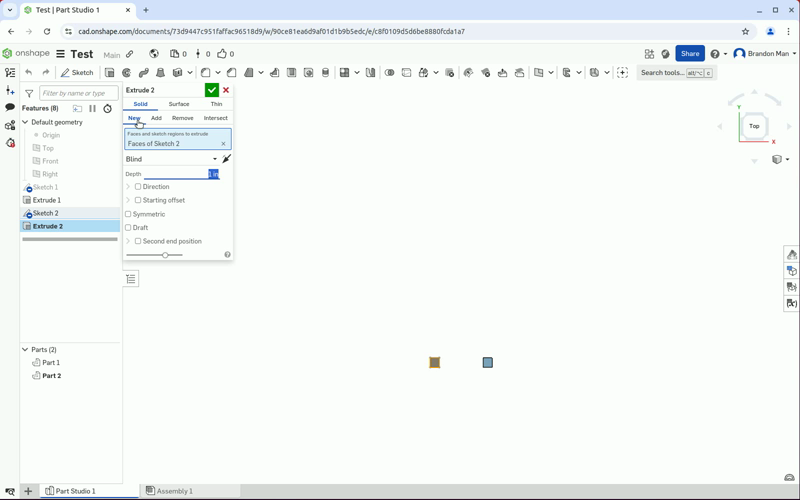
text(23.108)
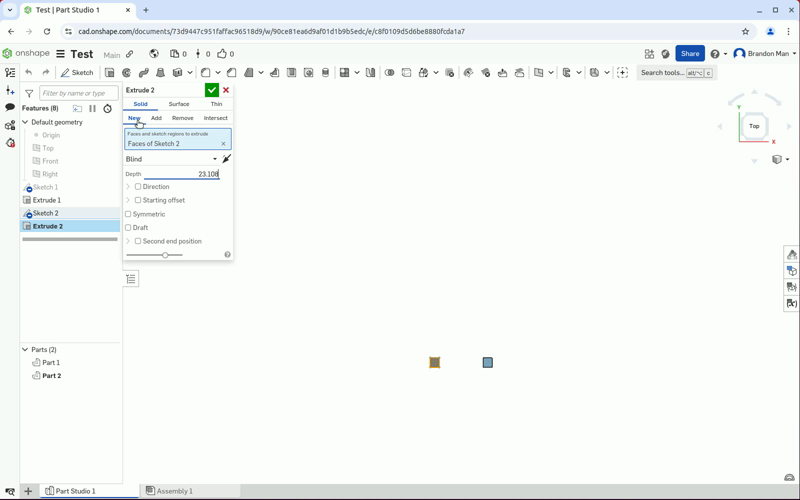
key(enter)
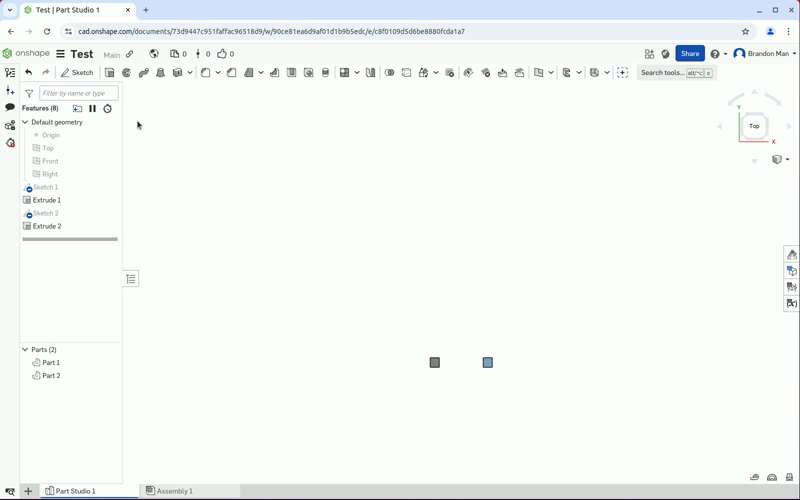
key(shift+h)
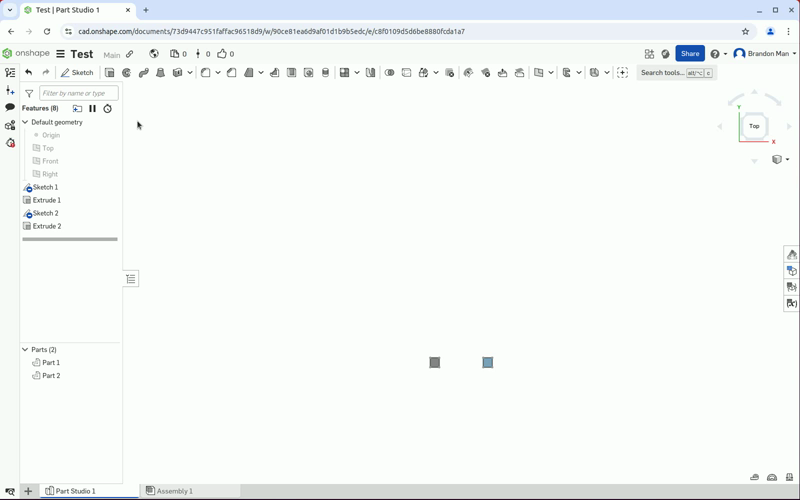
key(shift+h)
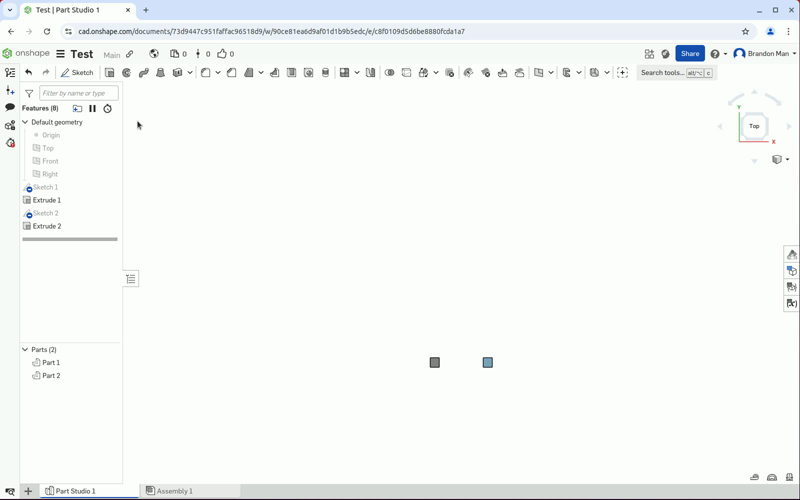
mouse_move(73, 189)
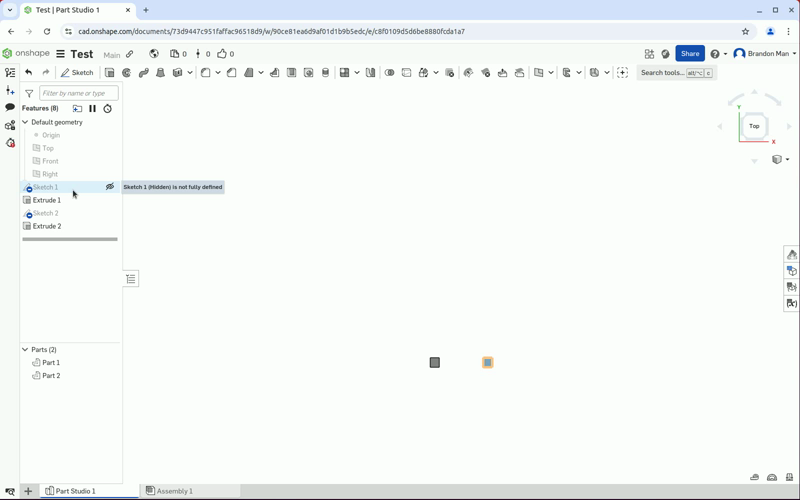
click(73, 189)
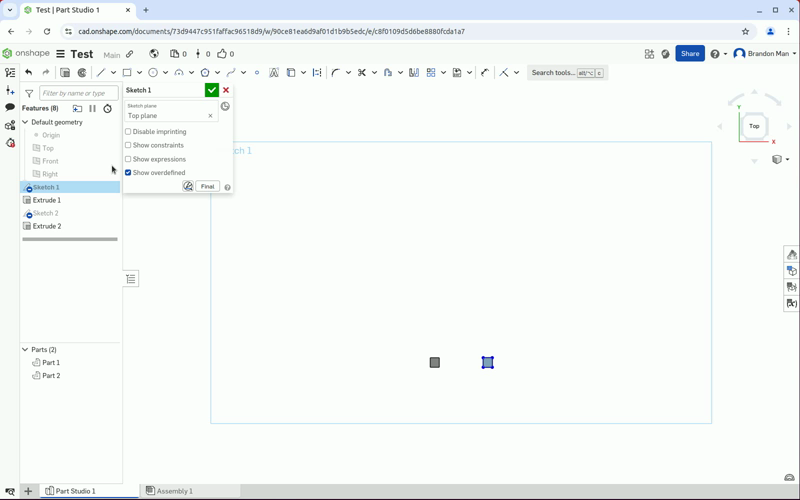
mouse_move(229, 92)
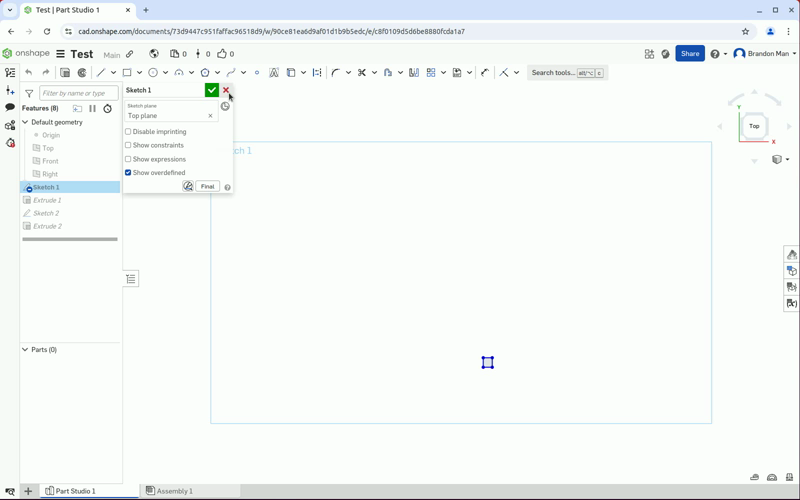
click(229, 92)
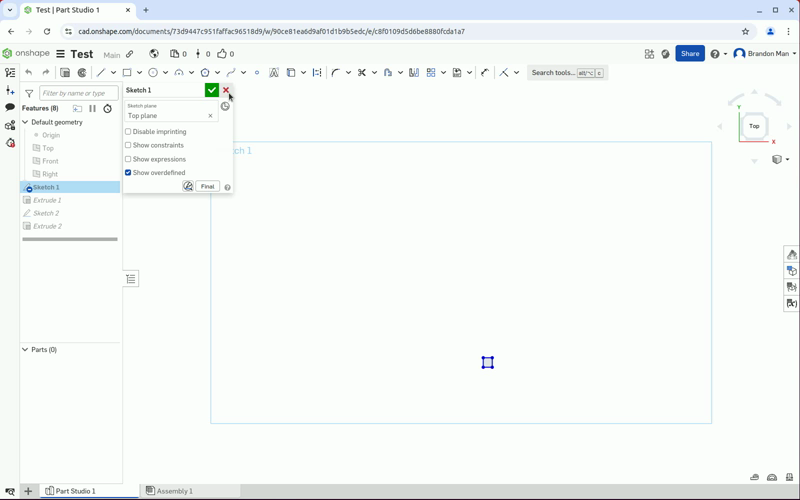
key(shift+s)
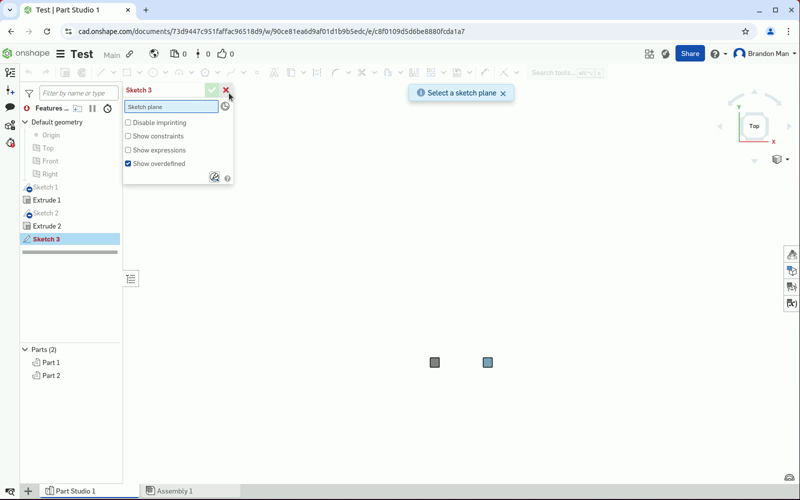
mouse_move(73, 150)
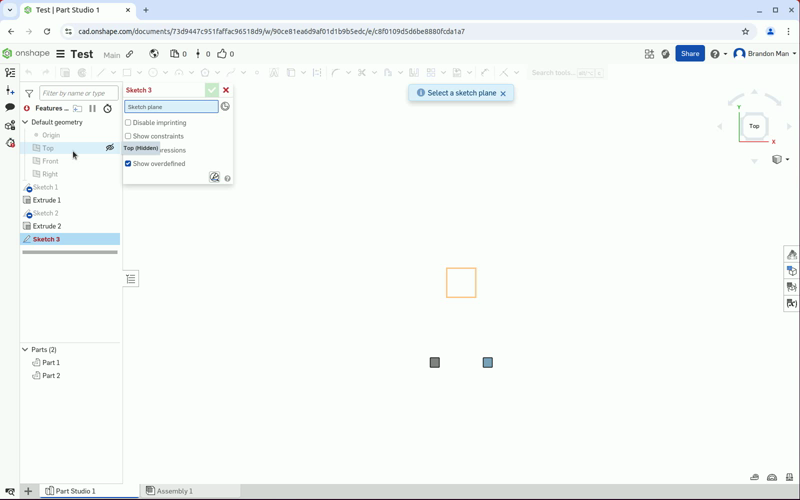
click(73, 150)
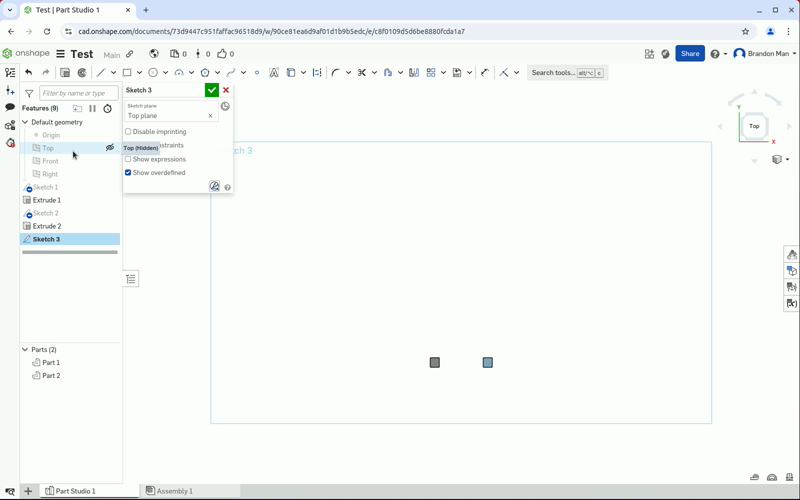
mouse_move(73, 352)
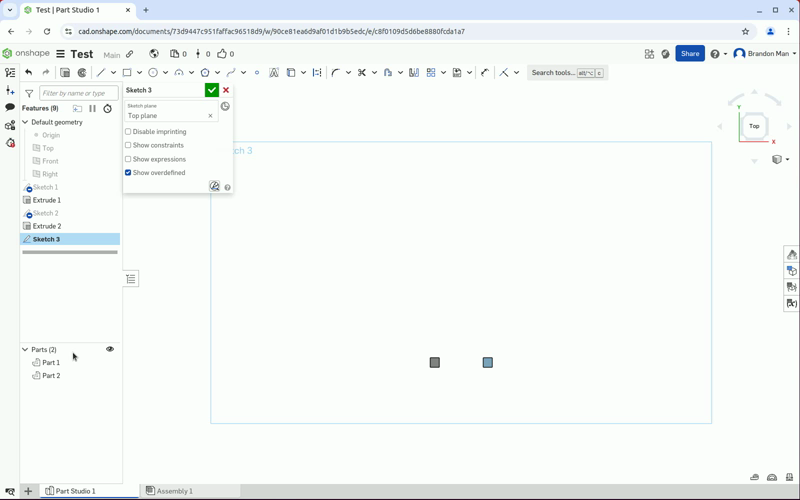
key(y)
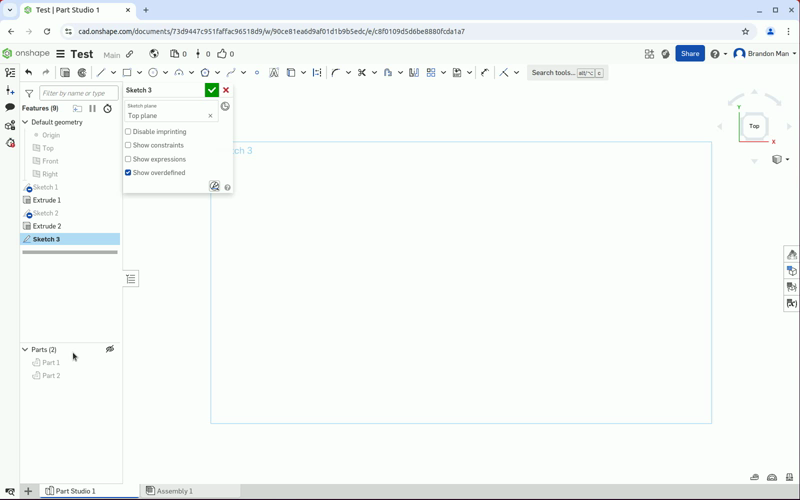
key(l)
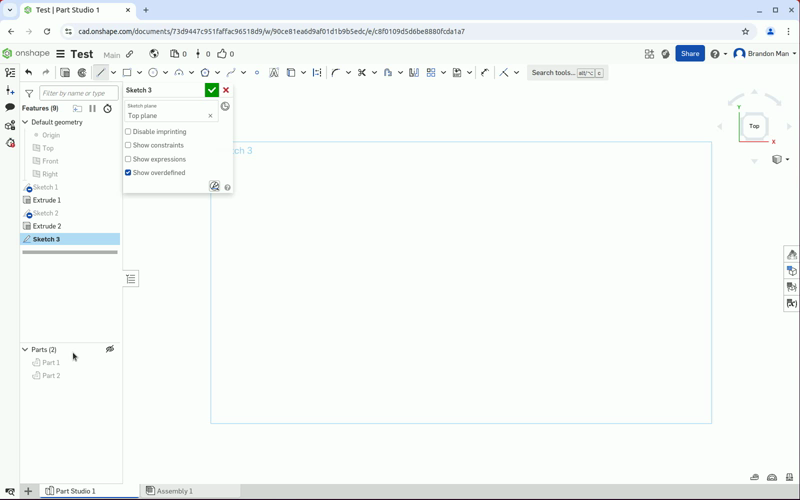
key_down(shift)
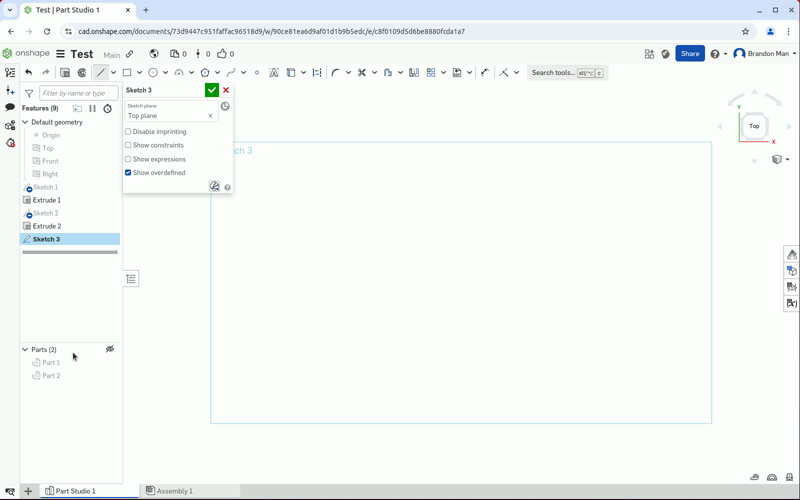
mouse_move(430, 359)
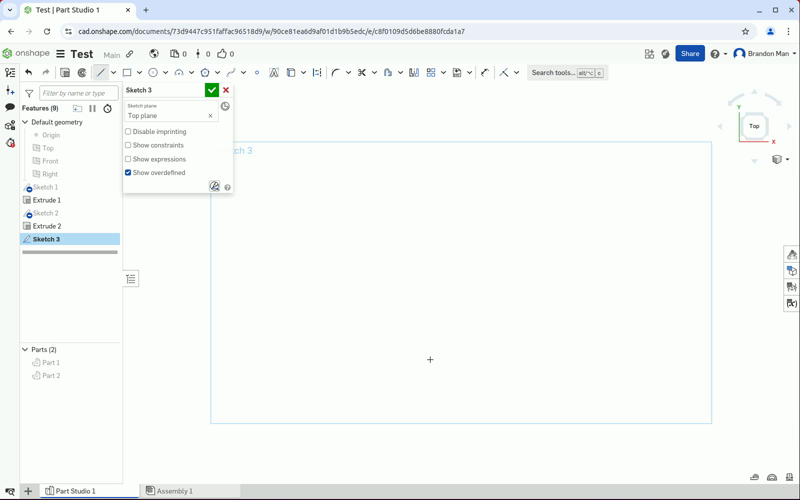
click(430, 359)
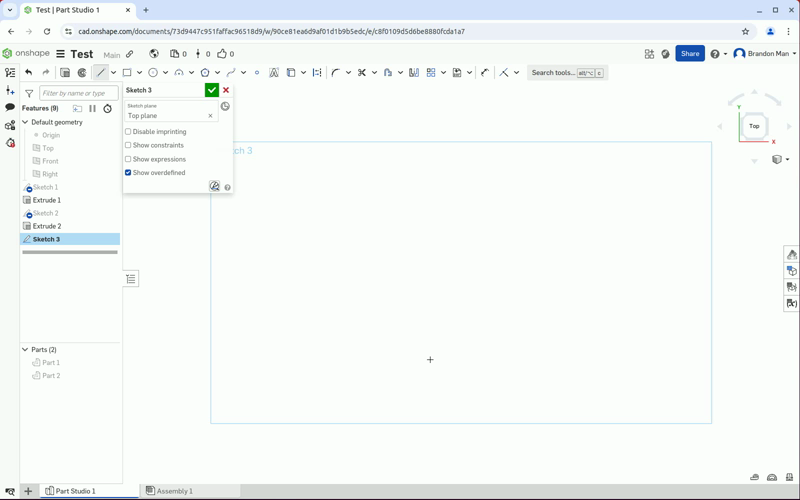
key_up(shift)
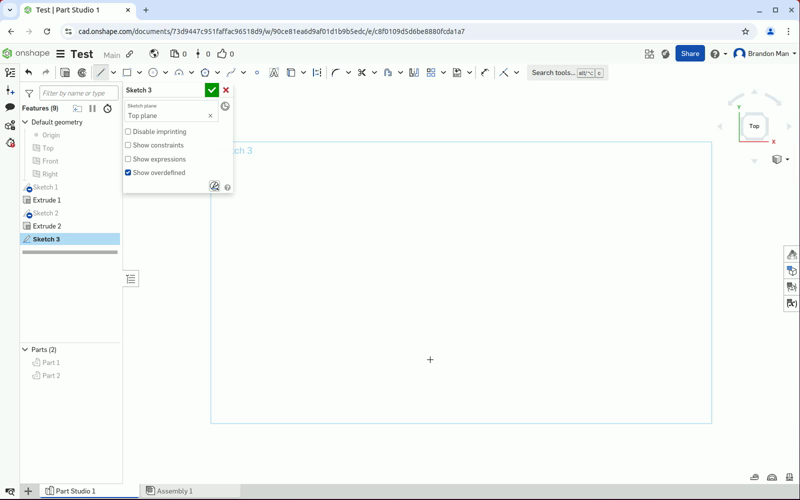
key_down(shift)
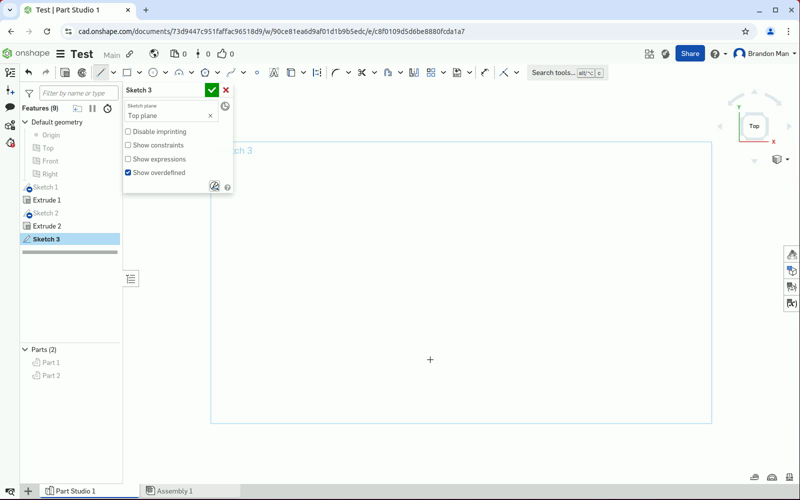
mouse_move(460, 359)
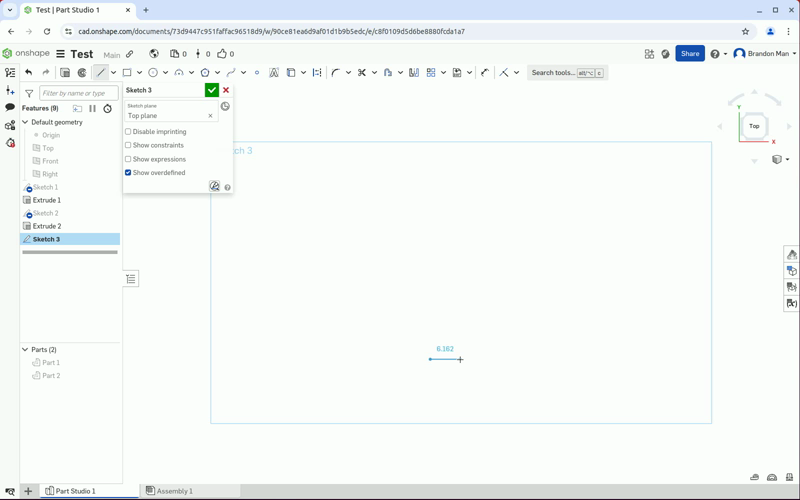
mouse_move(438, 359)
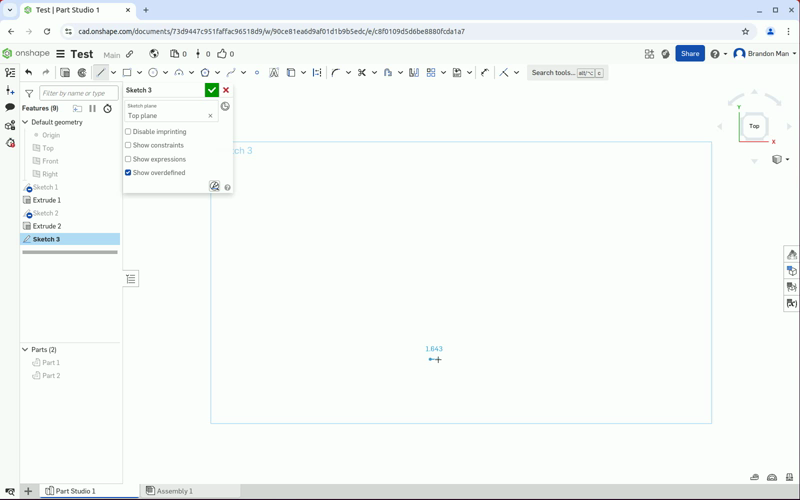
click(438, 359)
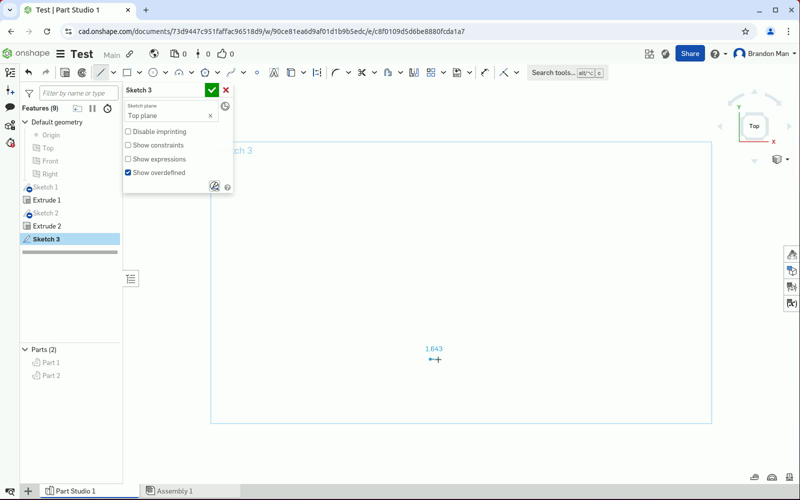
key_up(shift)
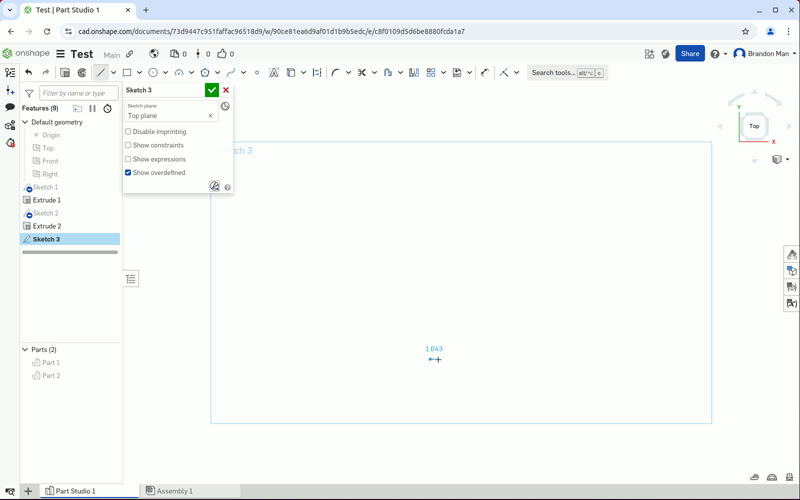
key_down(shift)
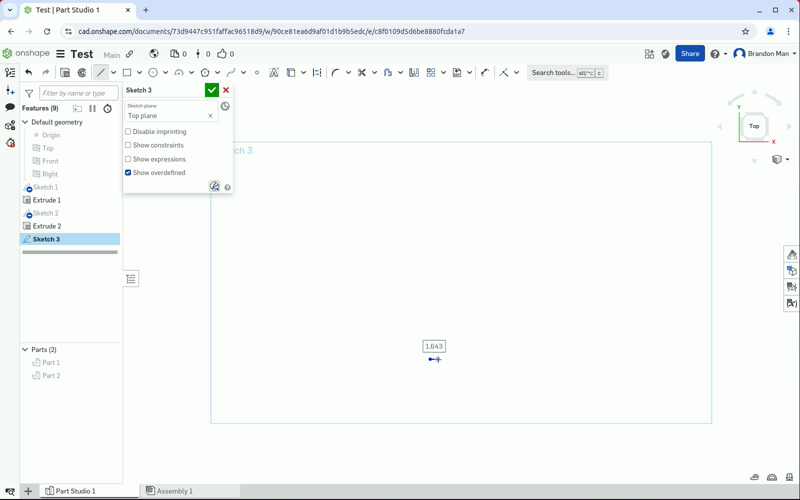
mouse_move(438, 264)
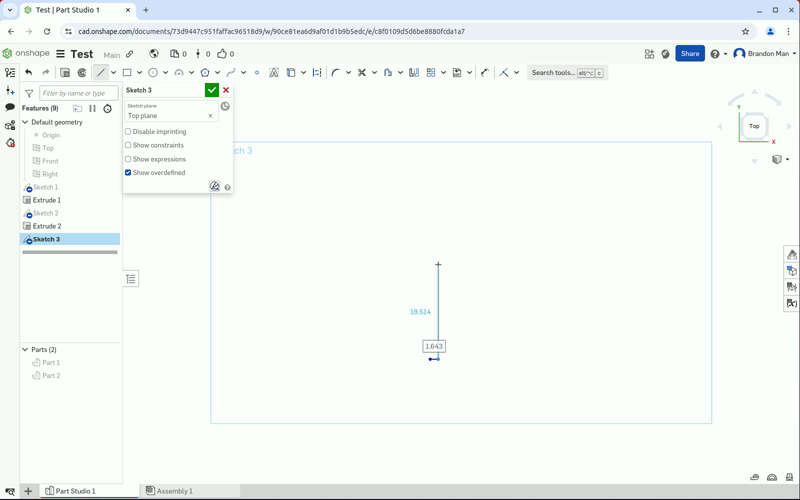
click(438, 264)
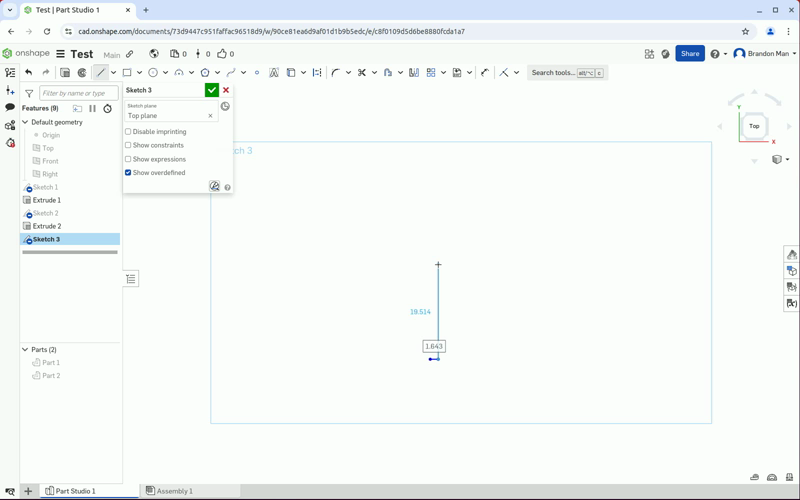
key_up(shift)
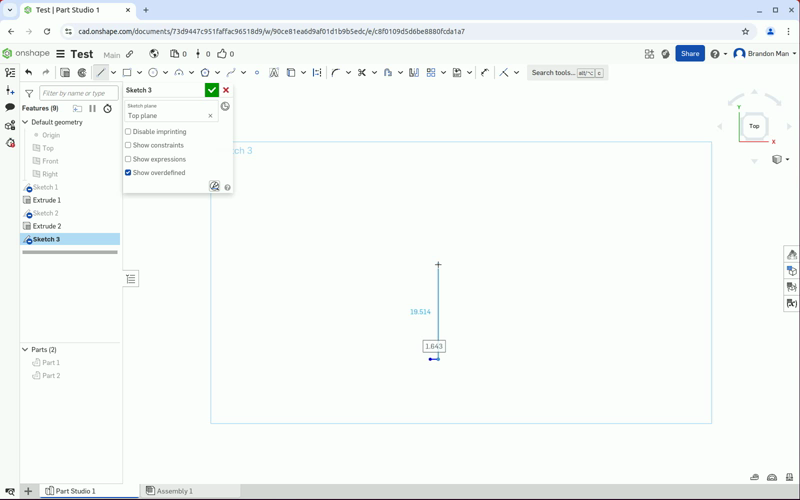
key_down(shift)
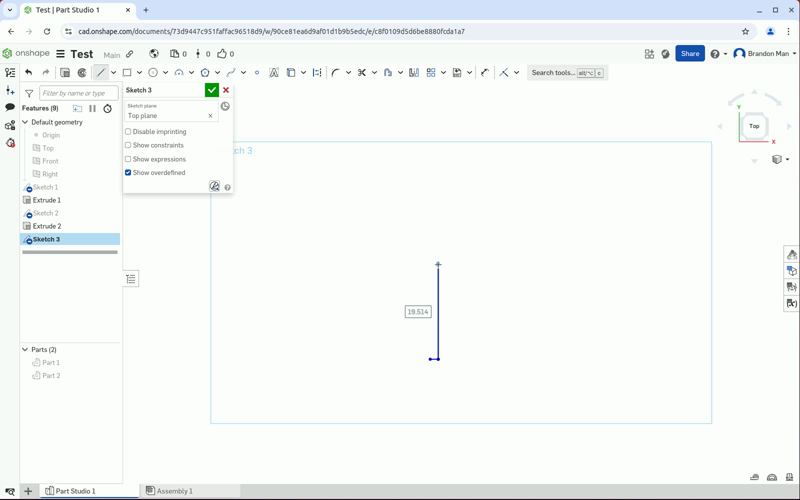
mouse_move(468, 264)
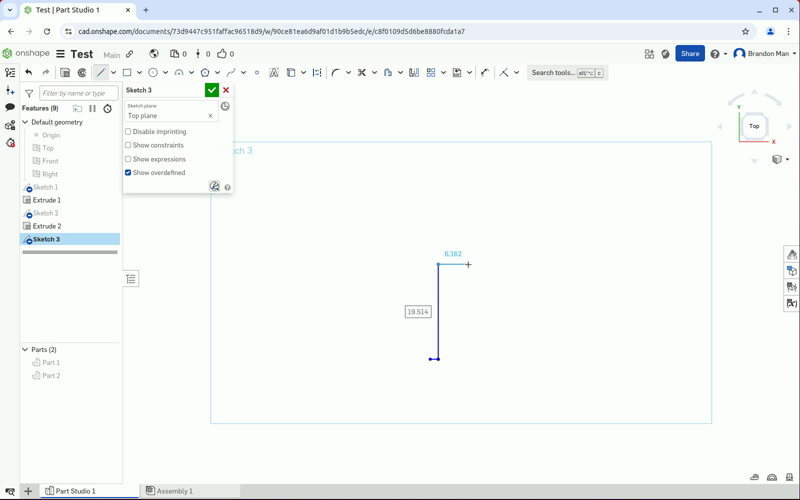
mouse_move(430, 264)
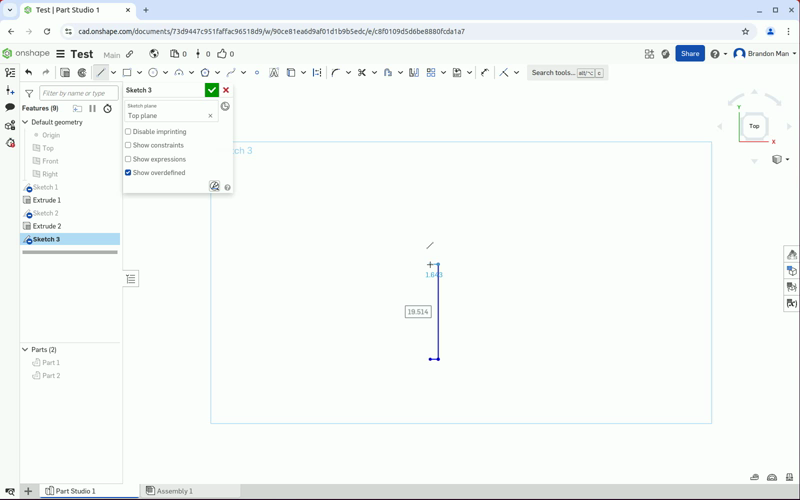
click(430, 264)
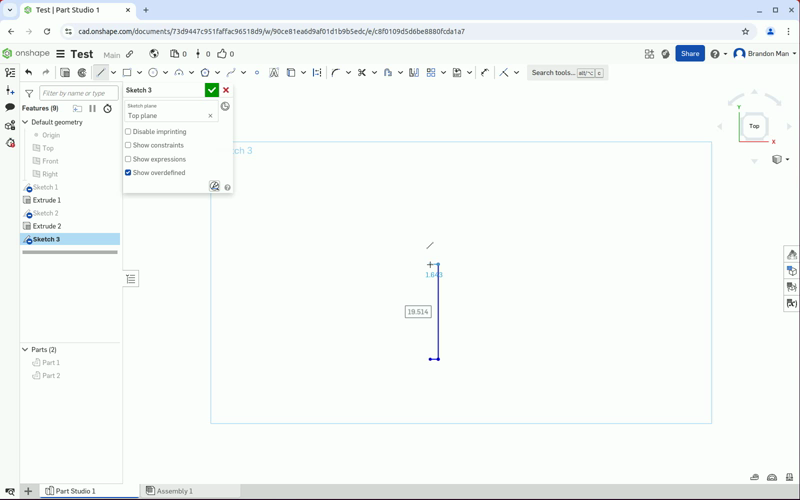
key_up(shift)
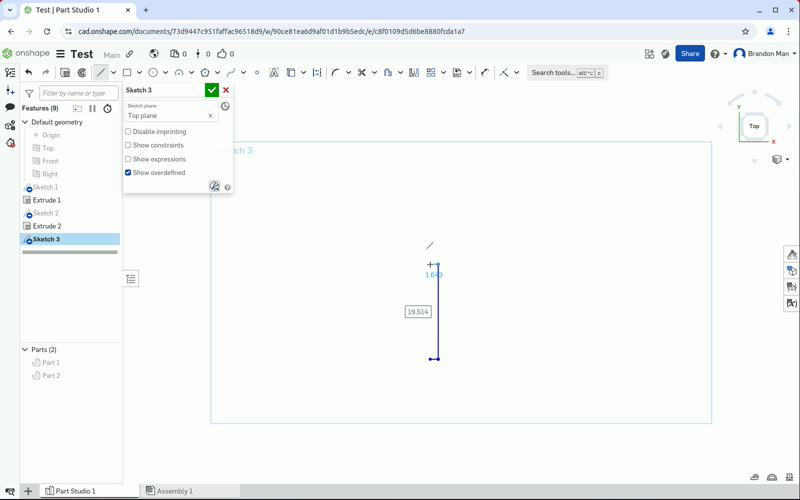
key_down(shift)
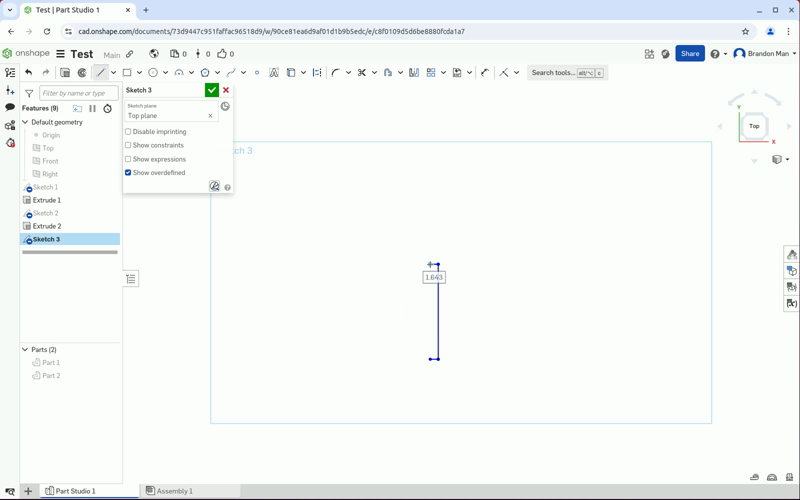
mouse_move(430, 336)
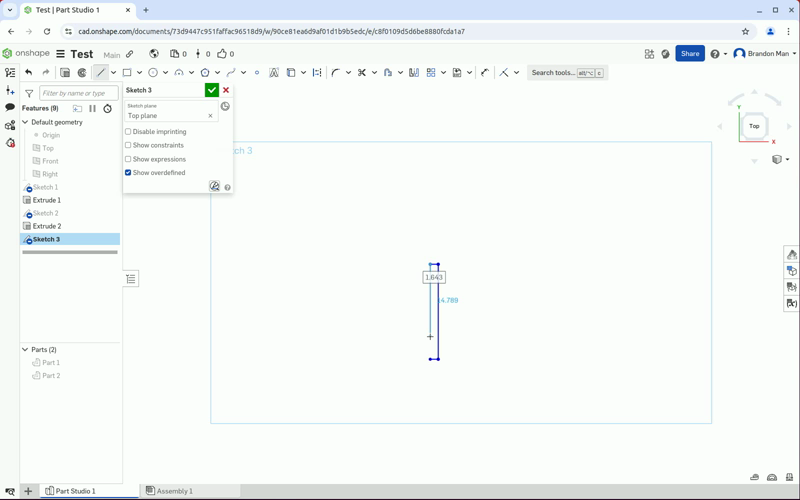
click(430, 336)
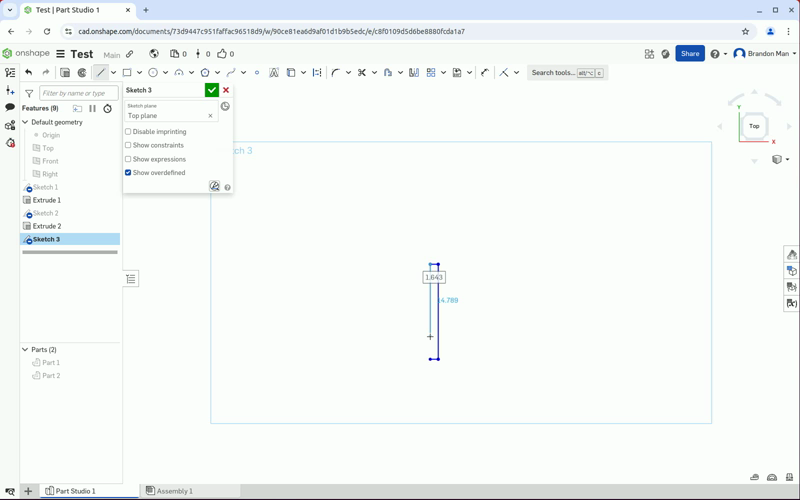
key_up(shift)
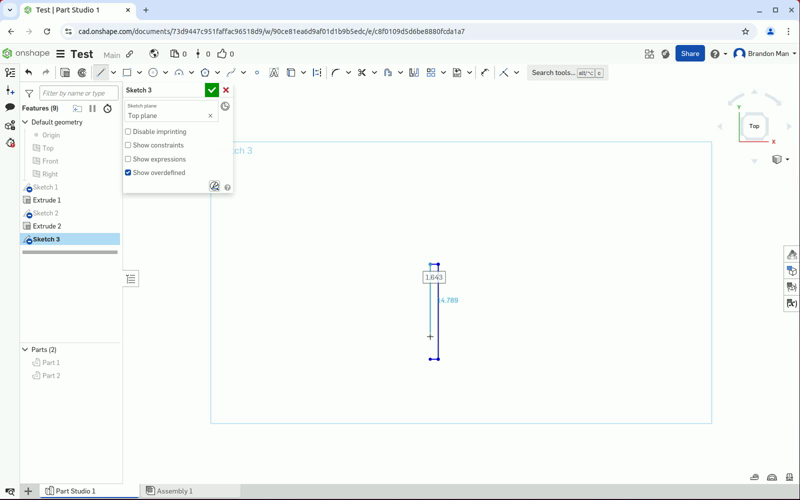
mouse_move(460, 336)
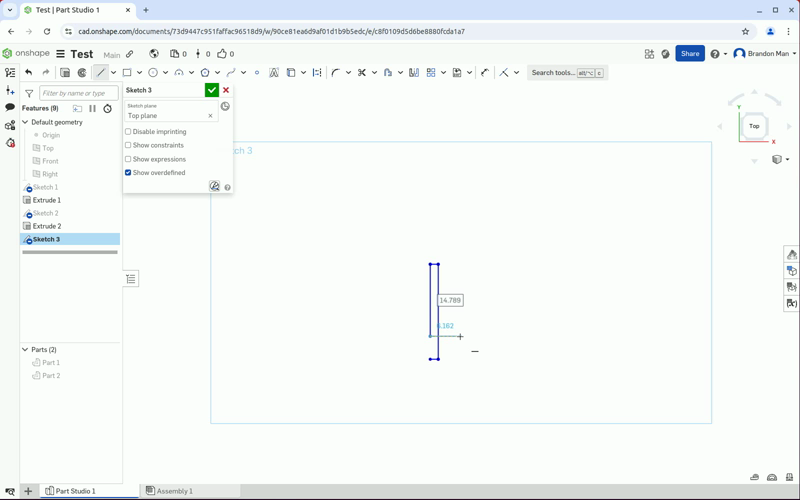
key_down(shift)
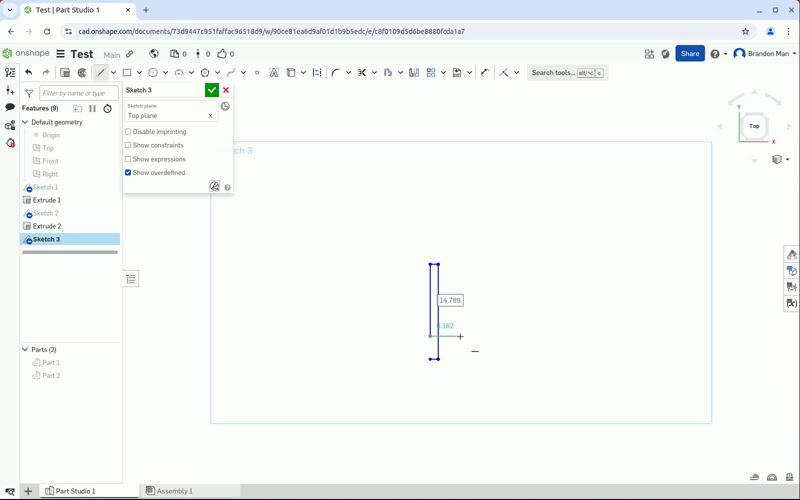
mouse_move(430, 359)
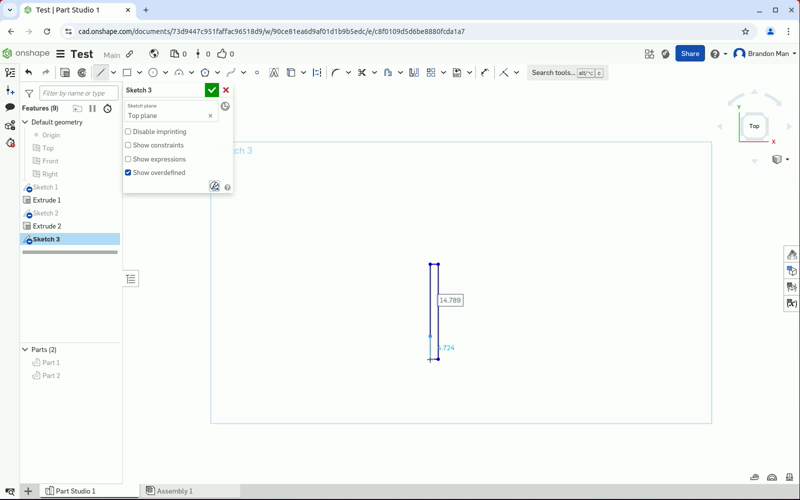
key_up(shift)
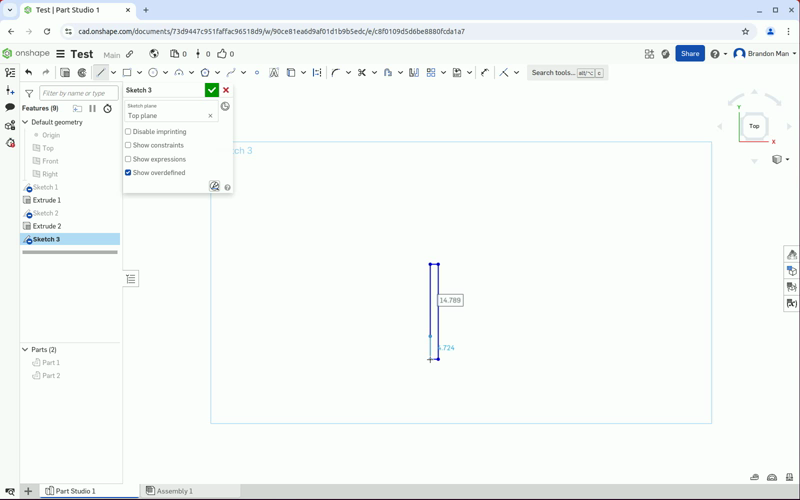
click(430, 359)
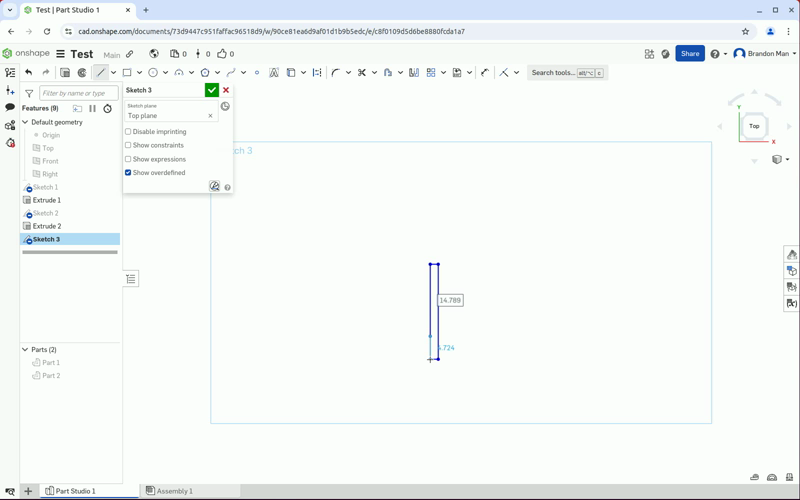
key(esc)
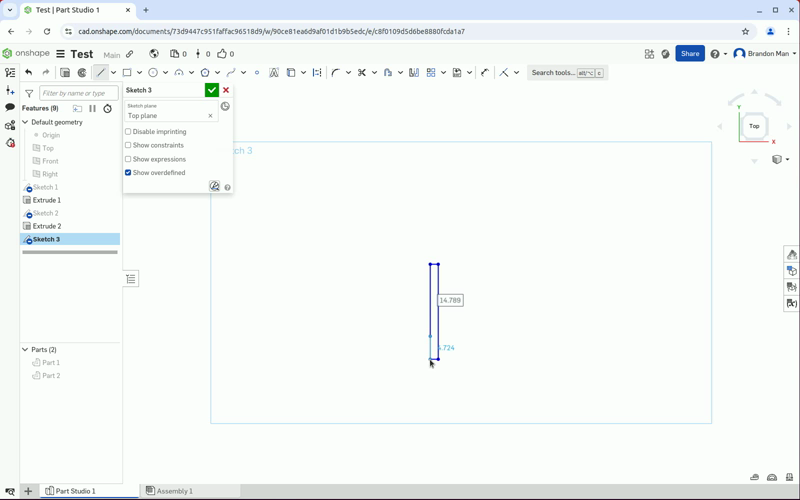
mouse_move(434, 337)
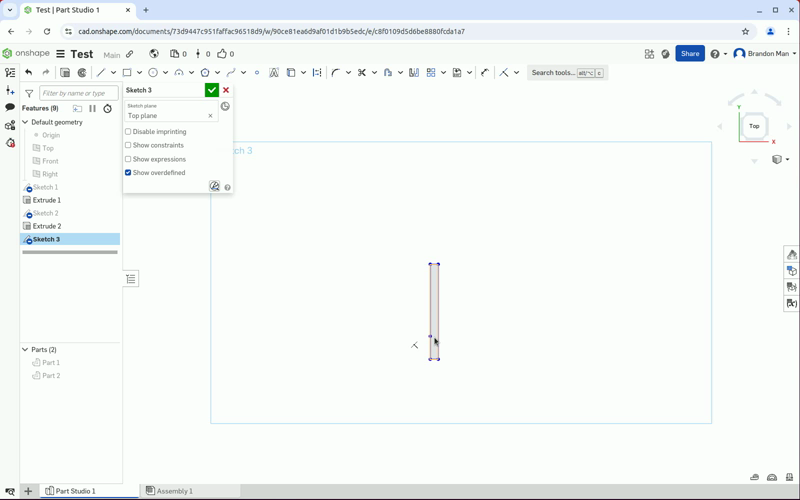
scroll(6)
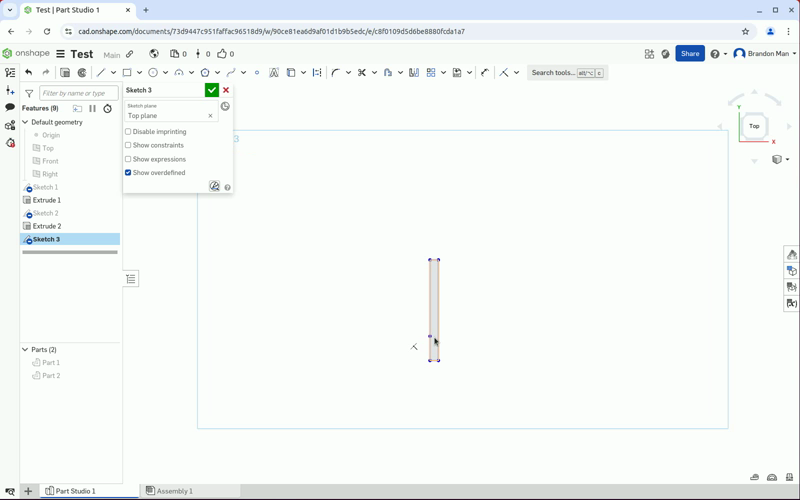
scroll(6)
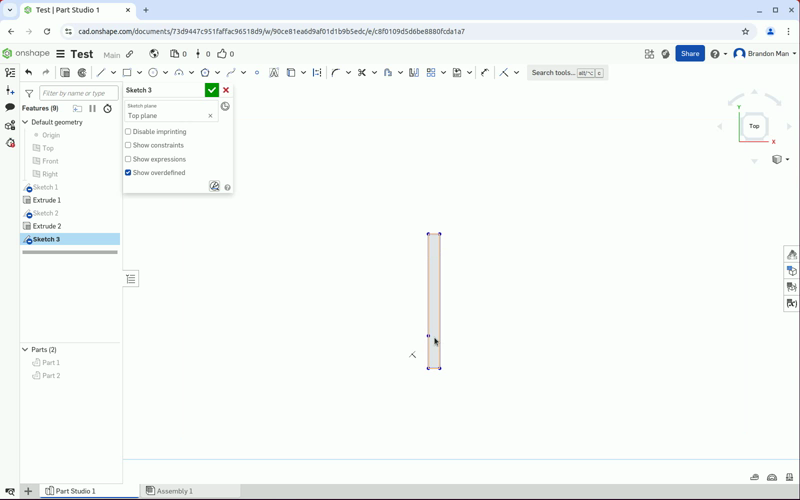
scroll(6)
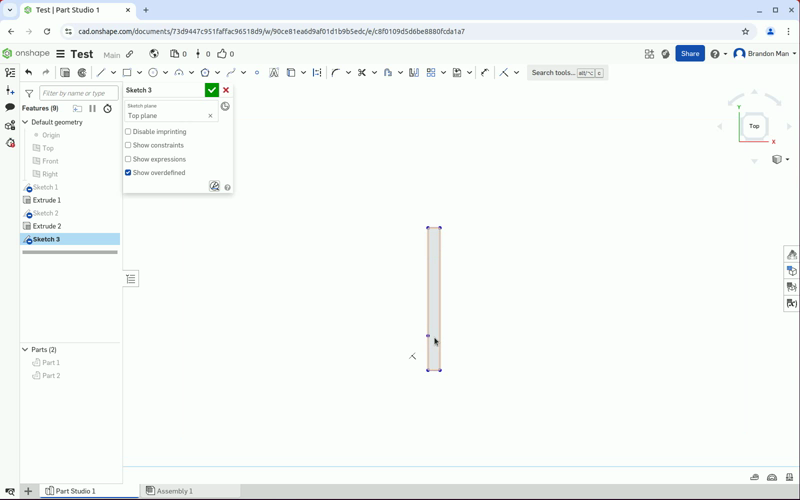
scroll(6)
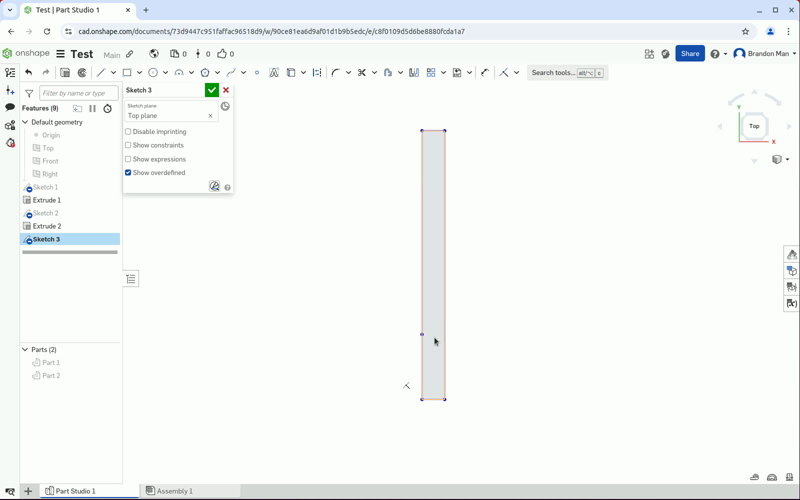
scroll(6)
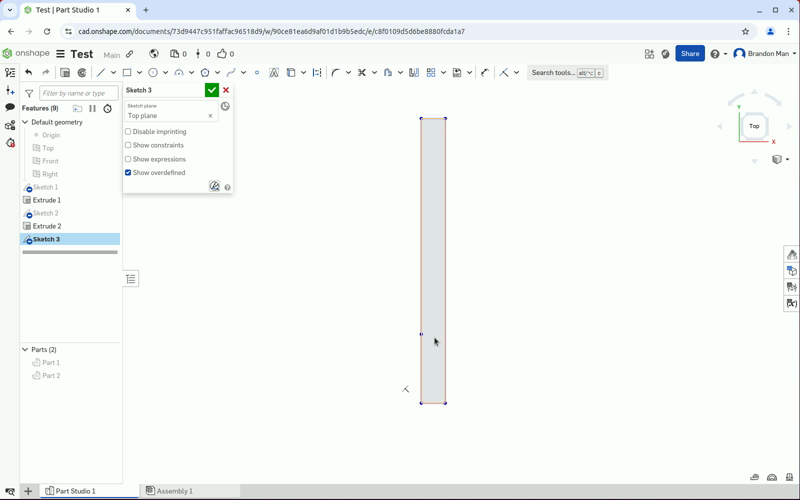
scroll(6)
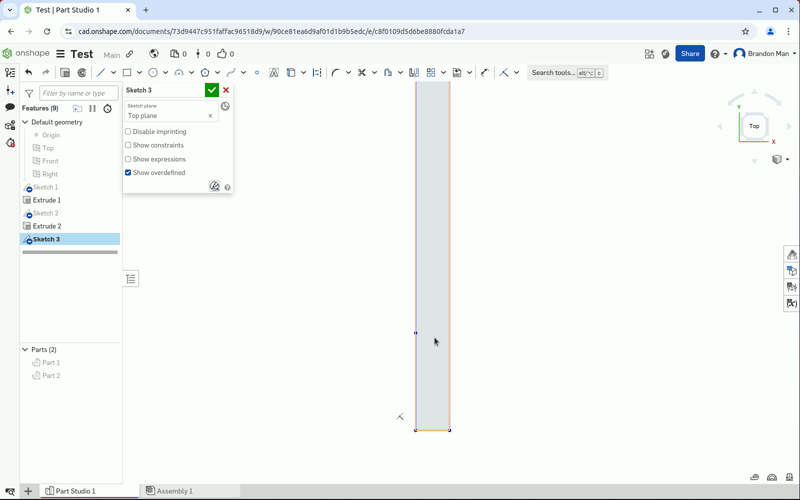
scroll(6)
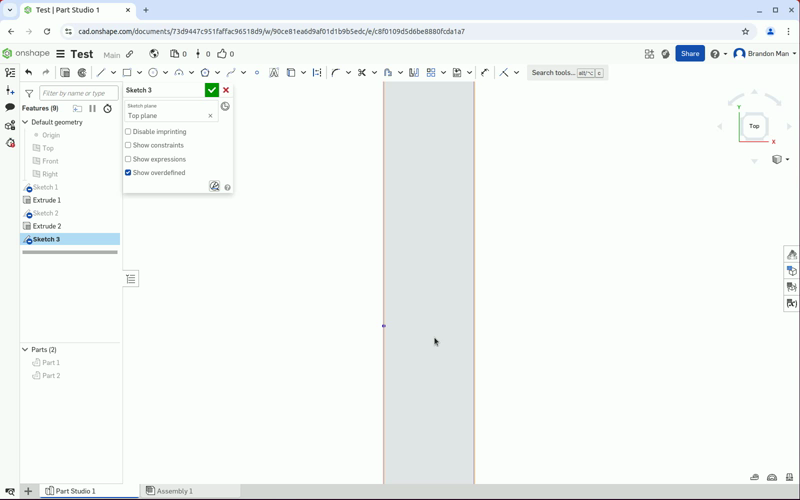
click(434, 337)
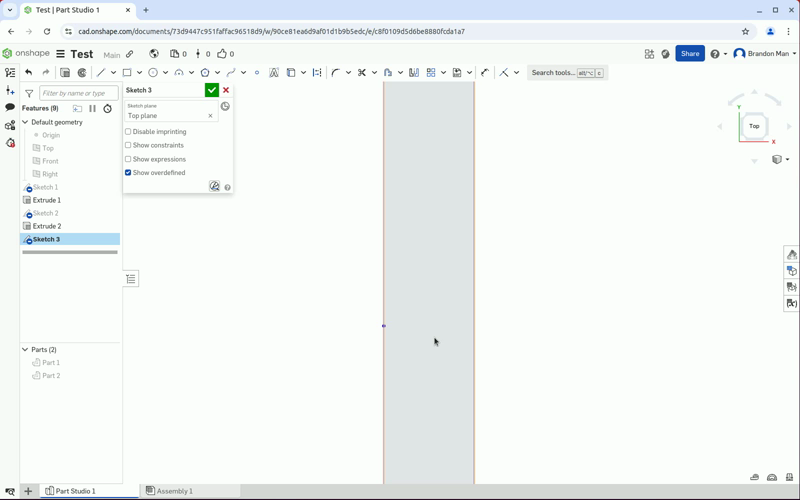
scroll(-6)
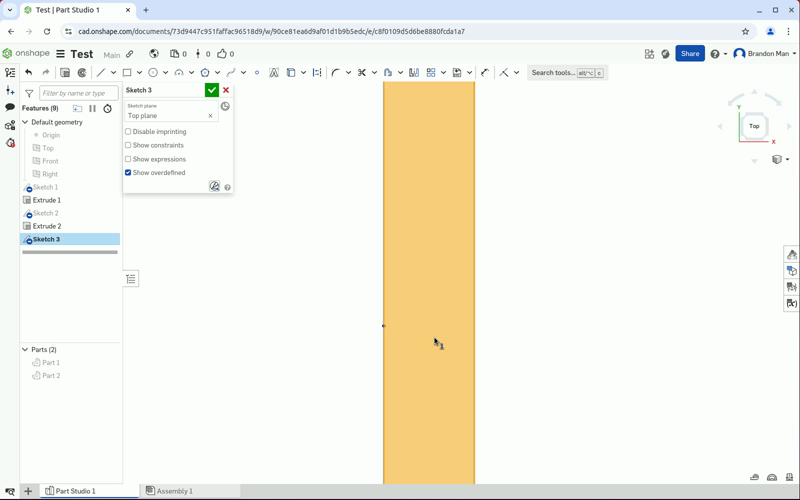
scroll(-6)
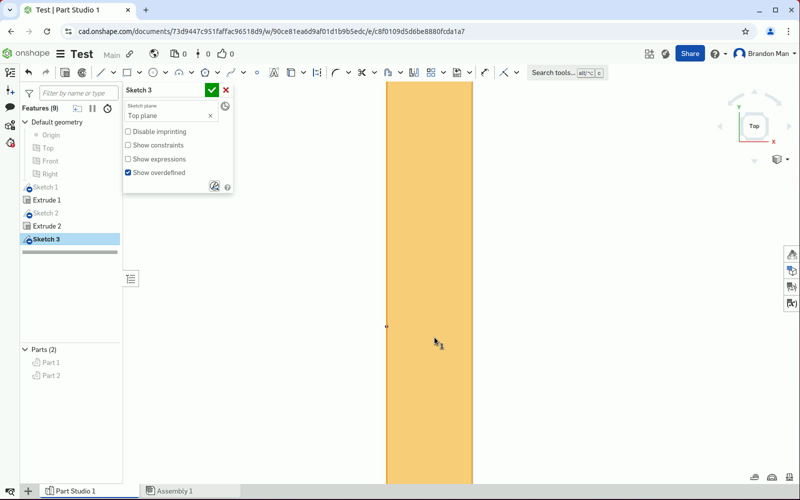
scroll(-6)
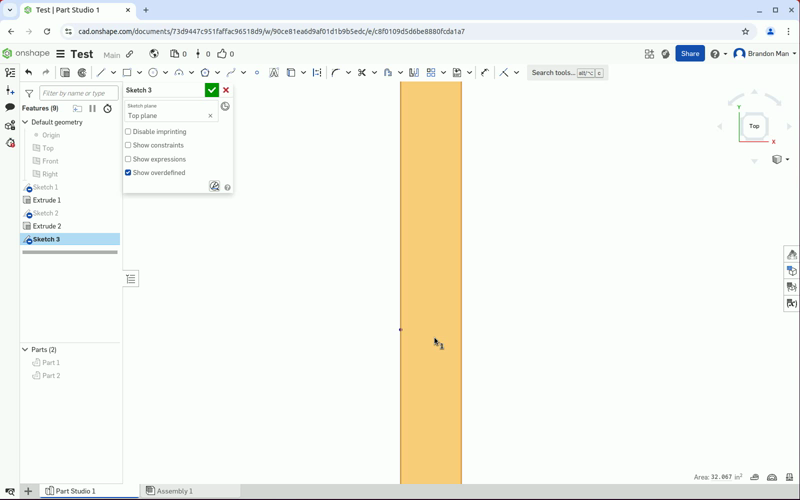
scroll(-6)
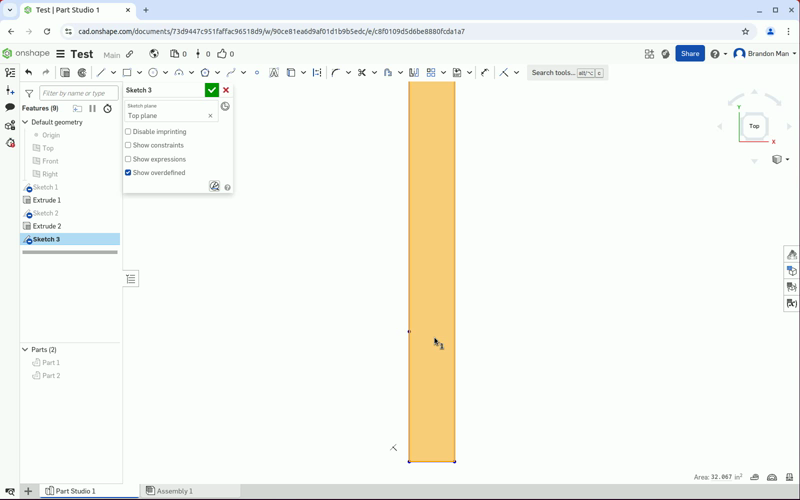
scroll(-6)
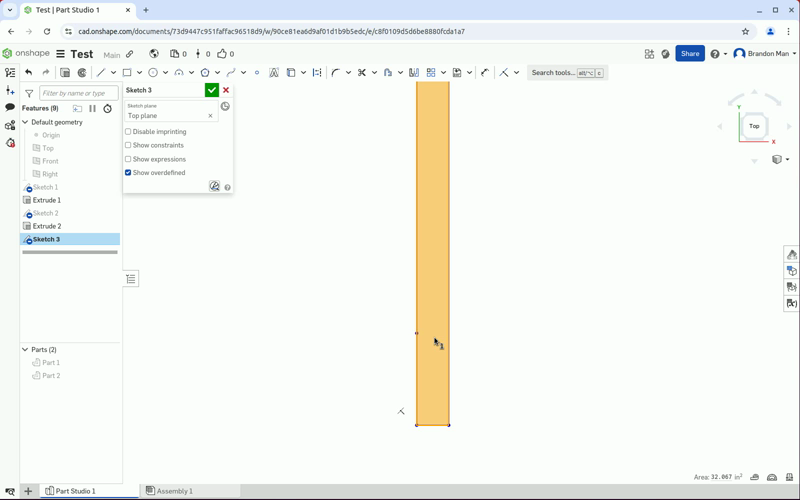
scroll(-6)
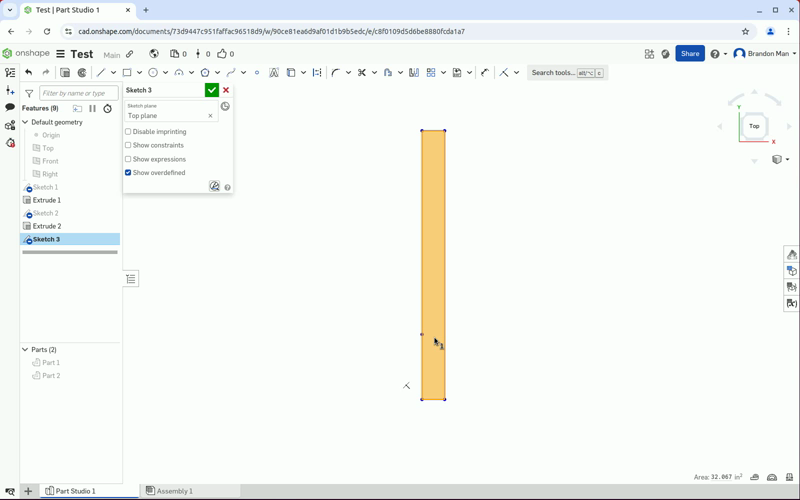
scroll(-6)
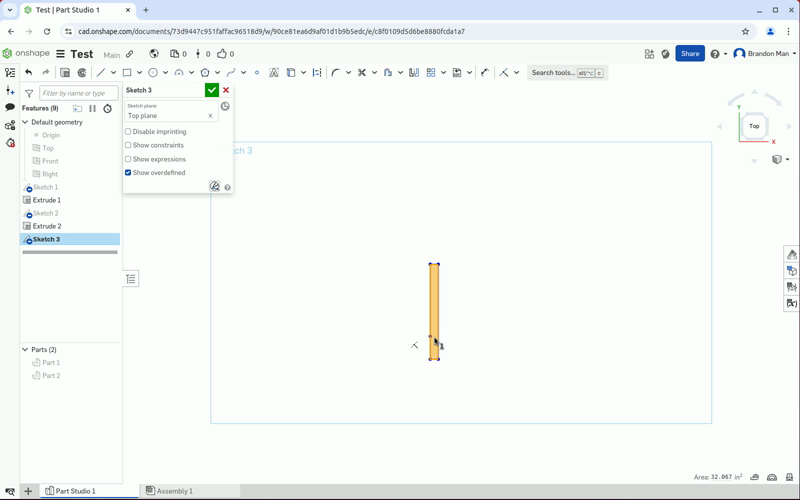
mouse_move(73, 352)
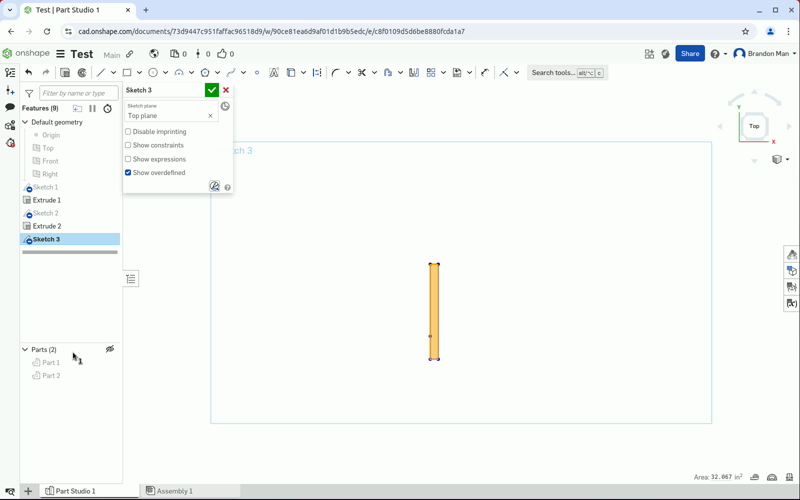
key(shift+y)
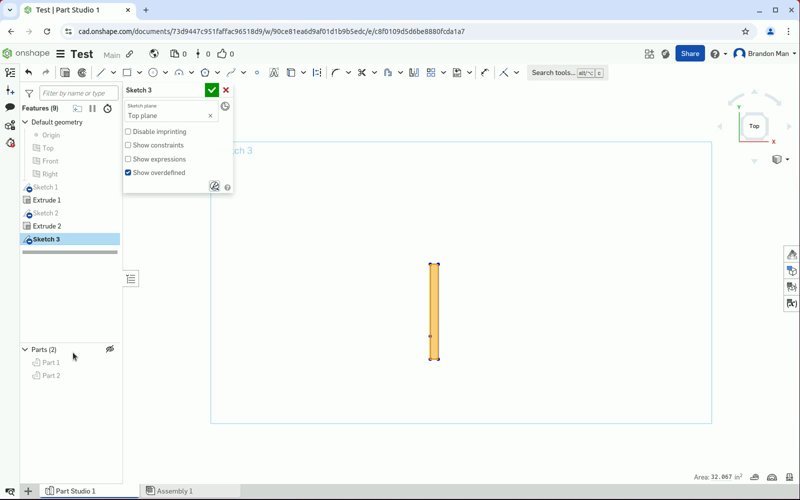
key(shift+e)
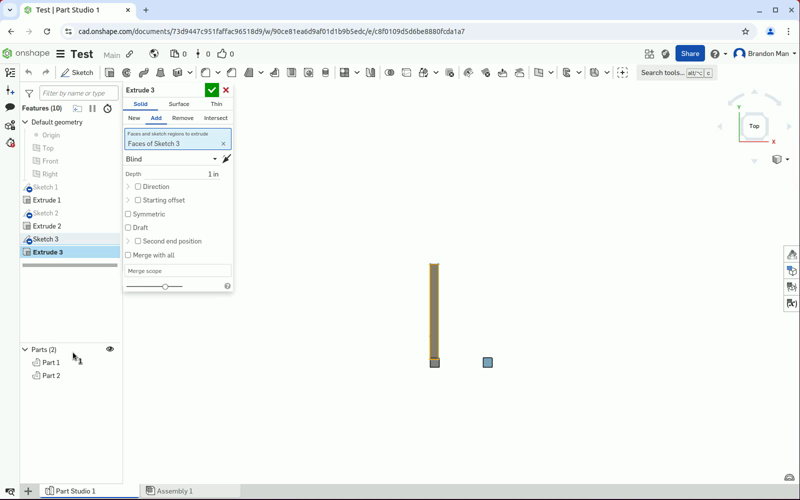
mouse_move(143, 106)
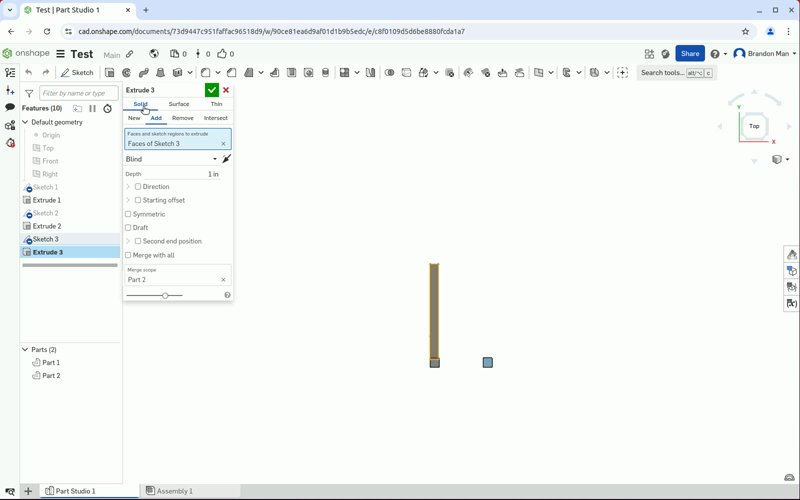
click(143, 106)
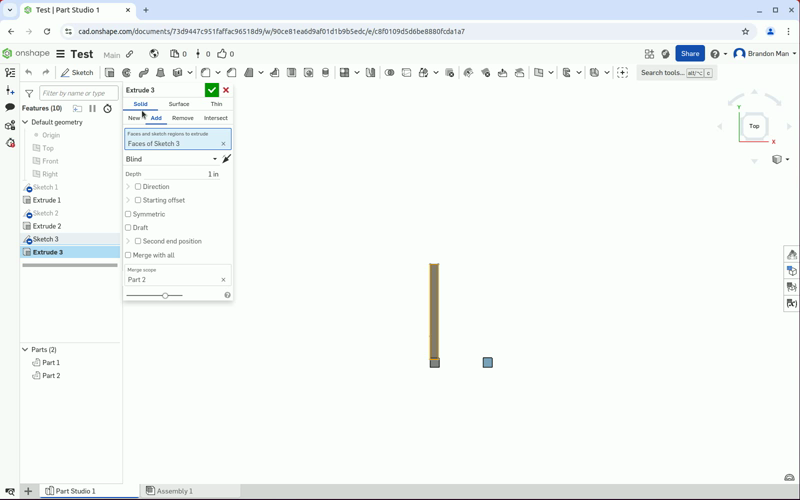
mouse_move(137, 120)
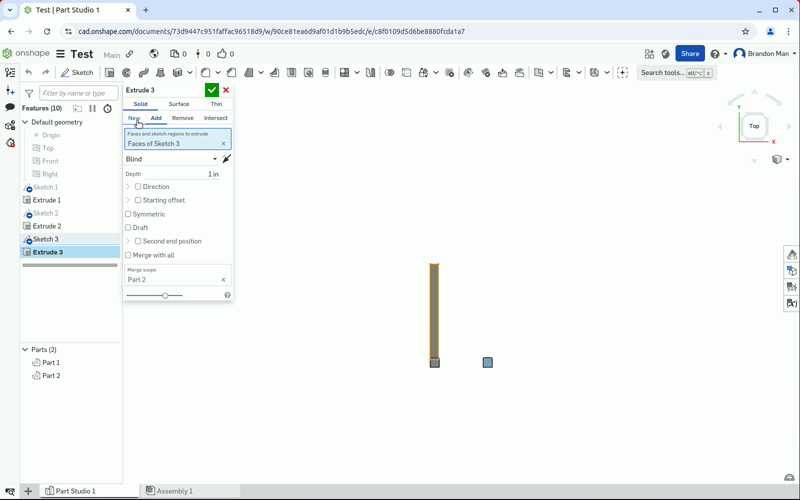
click(137, 120)
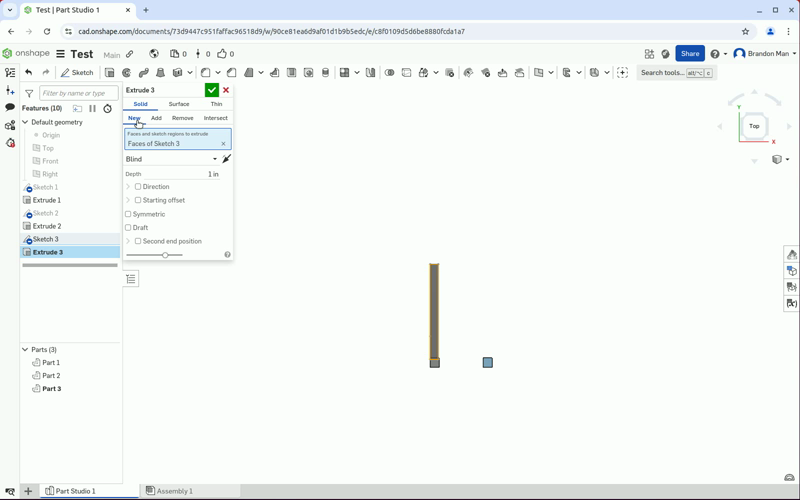
key(tab, 4)
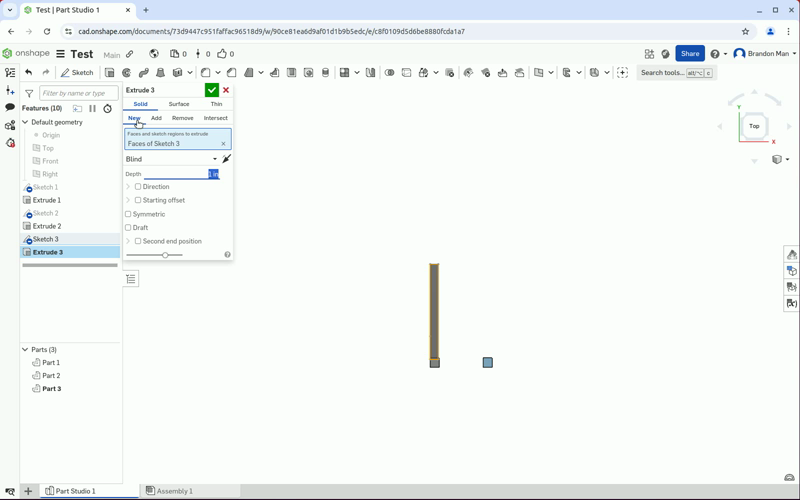
text(1.685)
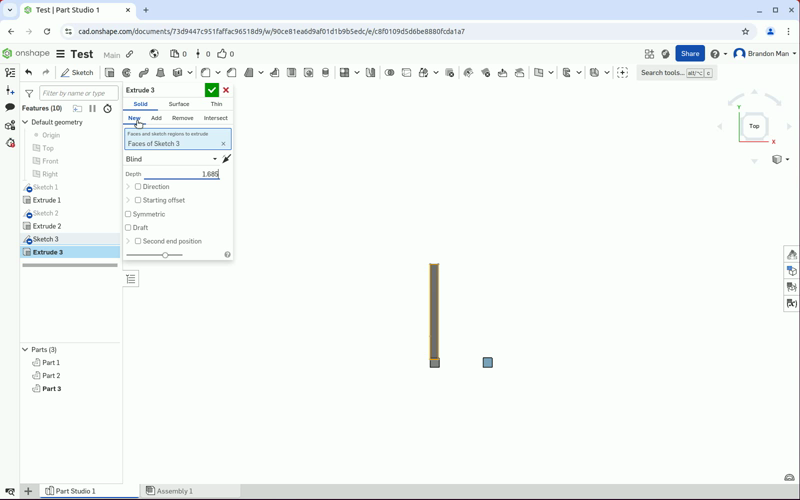
key(enter)
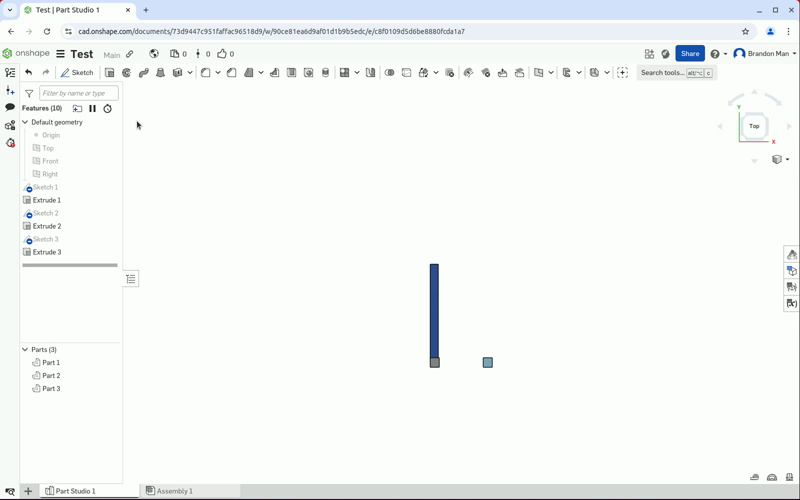
key(shift+h)
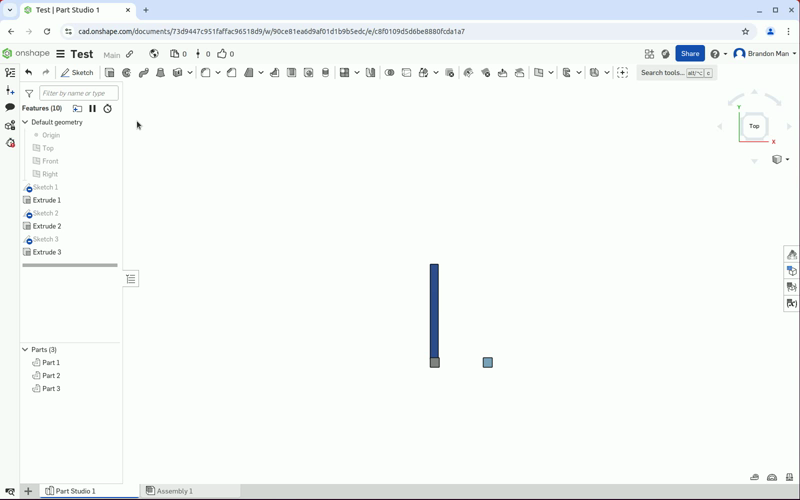
key(shift+h)
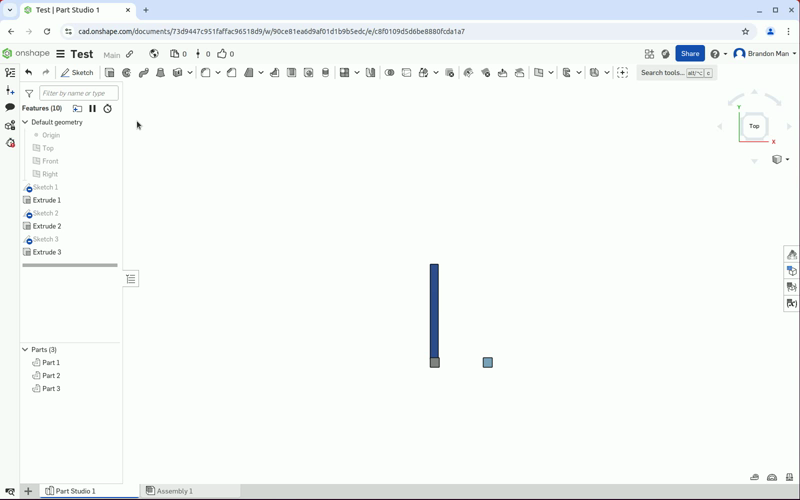
mouse_move(73, 189)
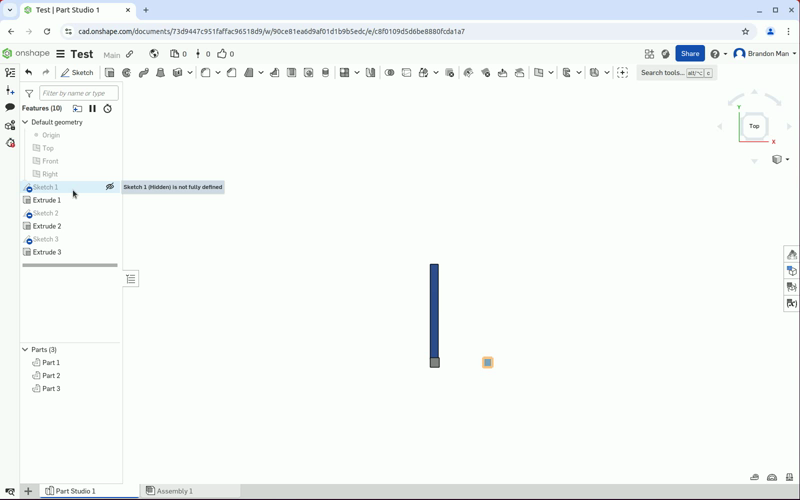
click(73, 189)
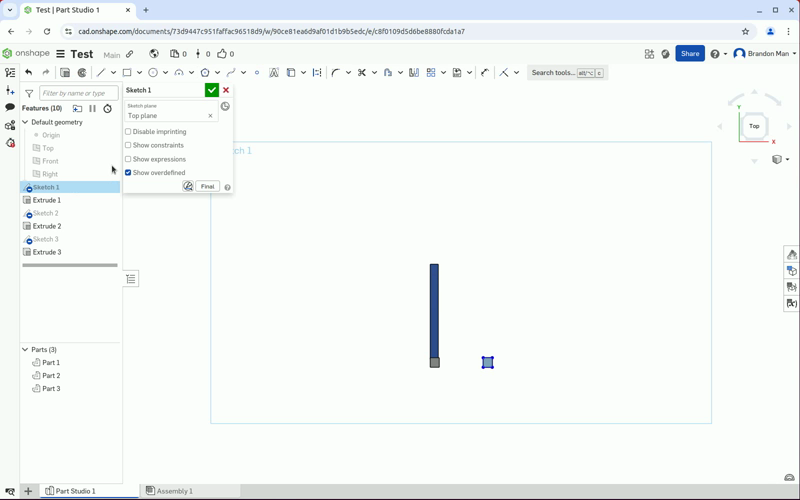
mouse_move(229, 92)
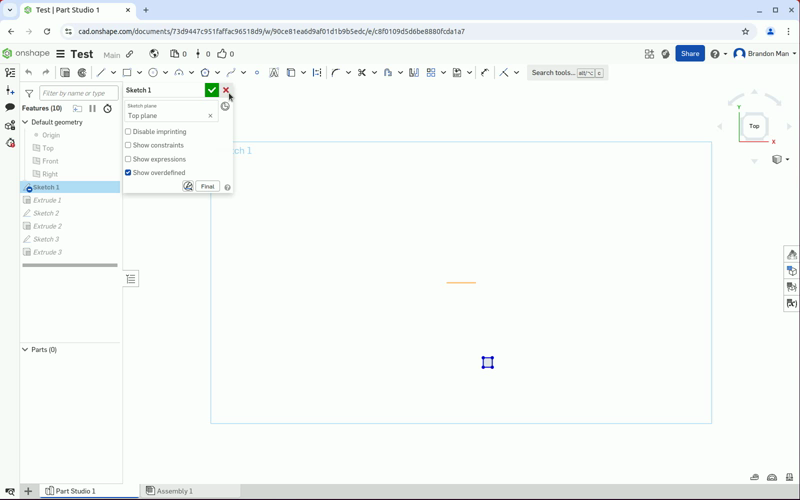
click(229, 92)
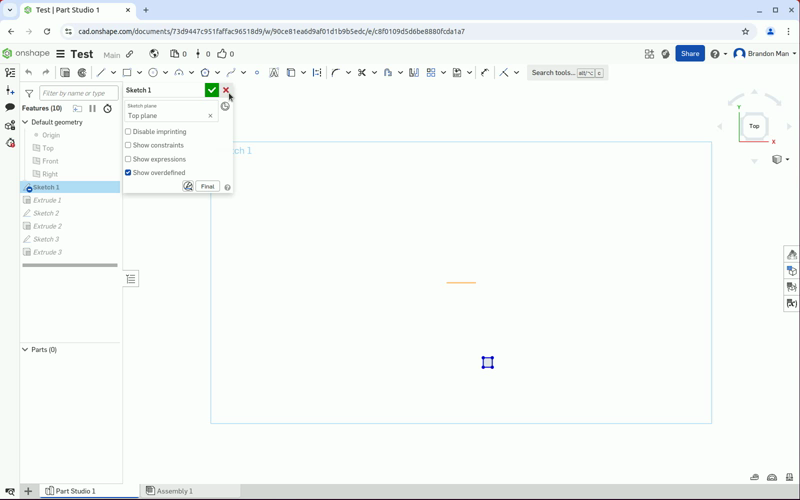
key(shift+s)
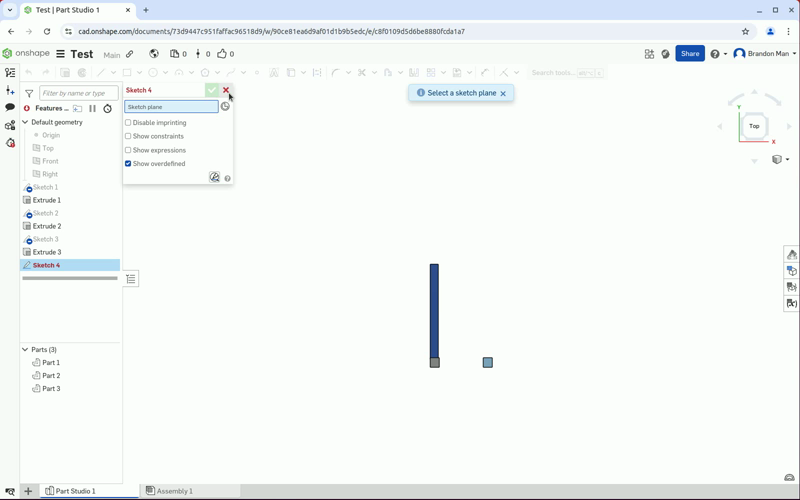
mouse_move(73, 150)
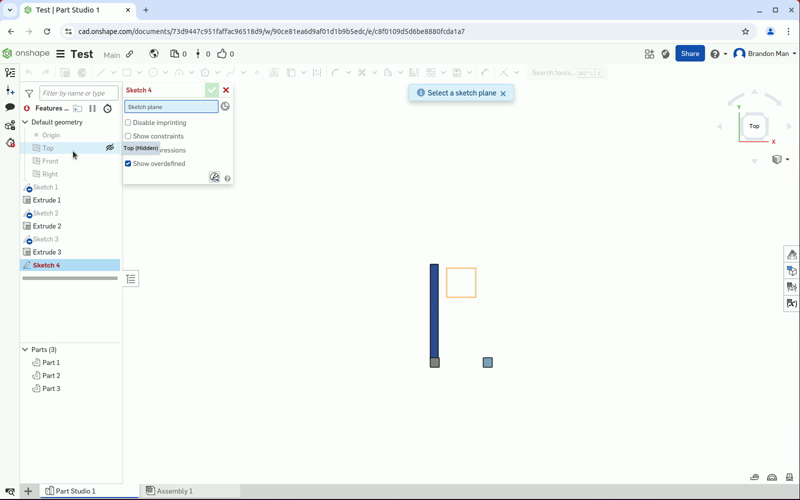
click(73, 150)
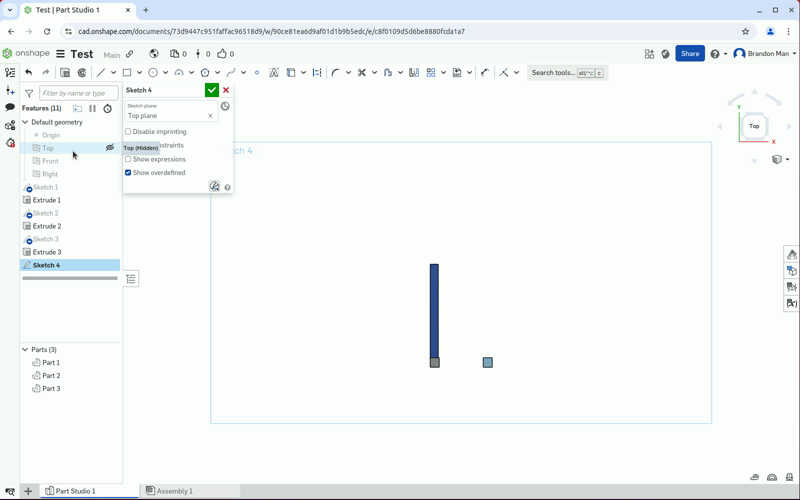
mouse_move(73, 352)
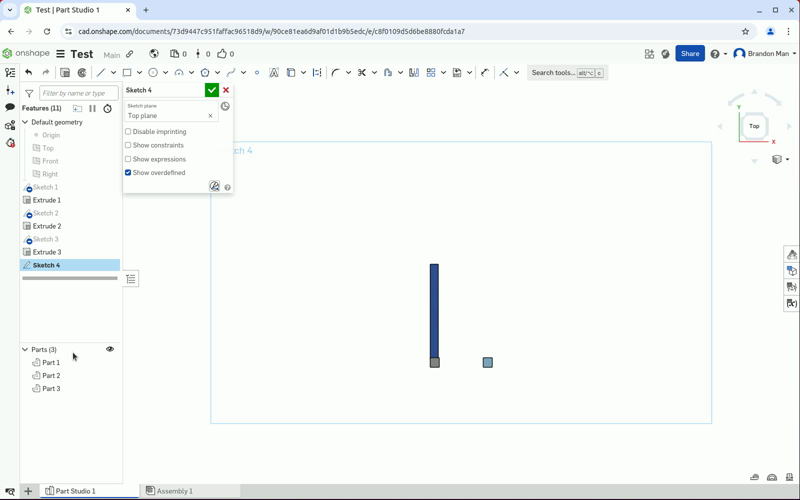
key(y)
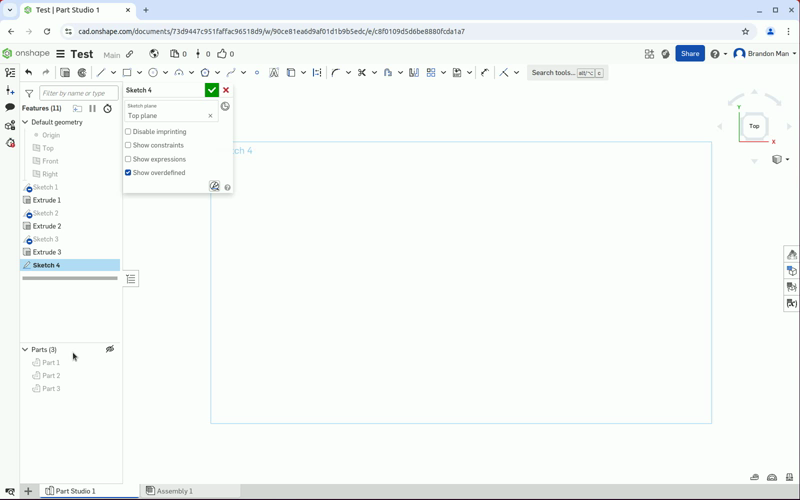
key(l)
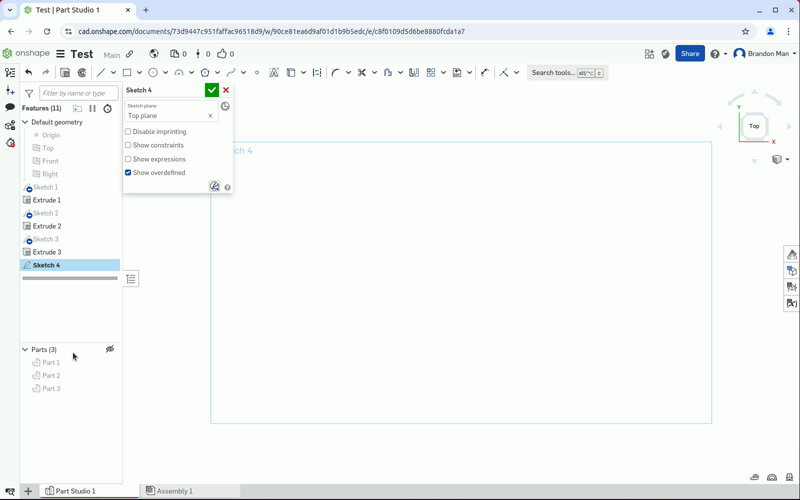
key_down(shift)
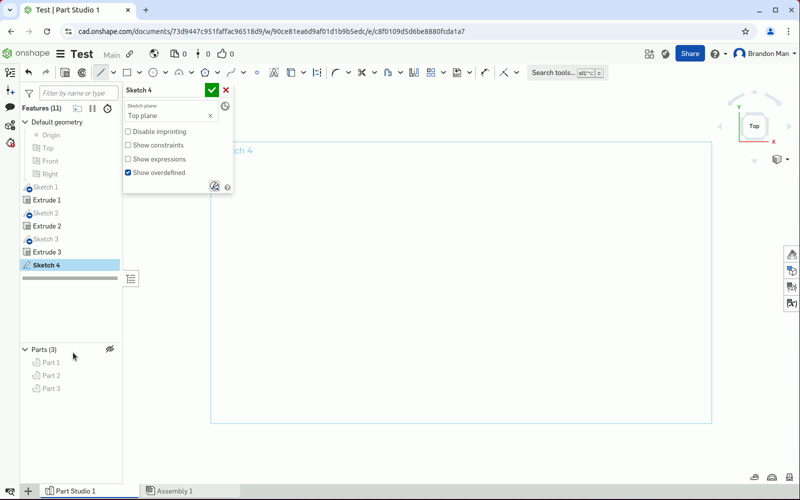
mouse_move(483, 359)
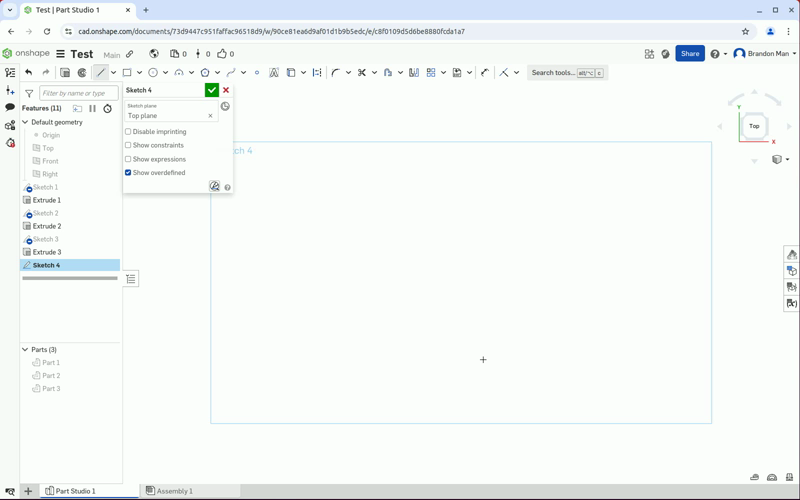
click(483, 359)
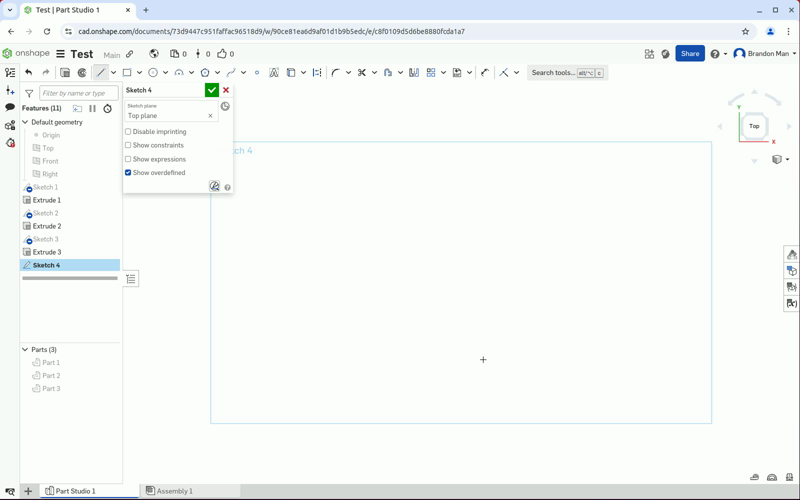
key_up(shift)
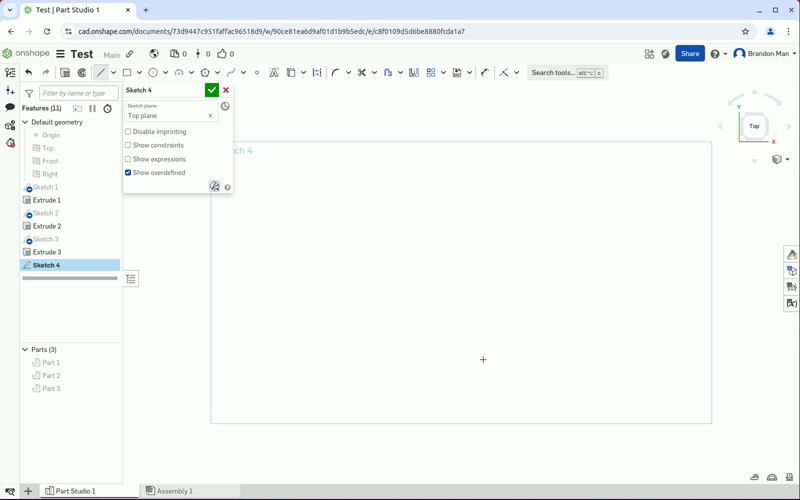
key_down(shift)
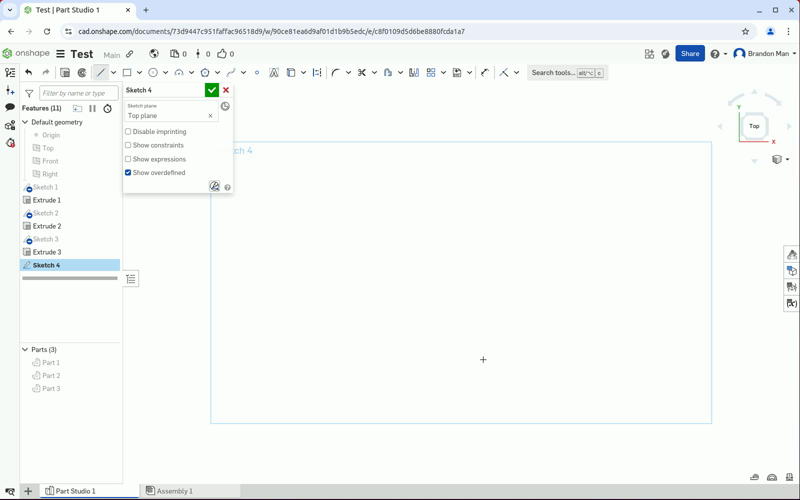
mouse_move(513, 359)
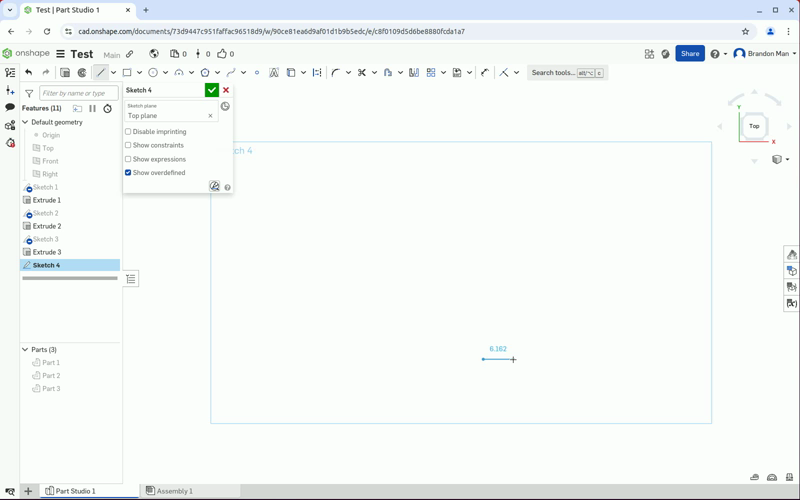
mouse_move(491, 359)
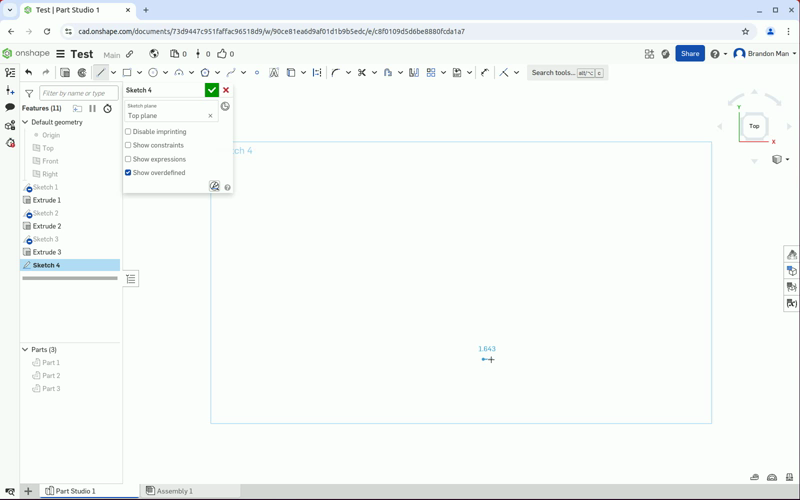
click(491, 359)
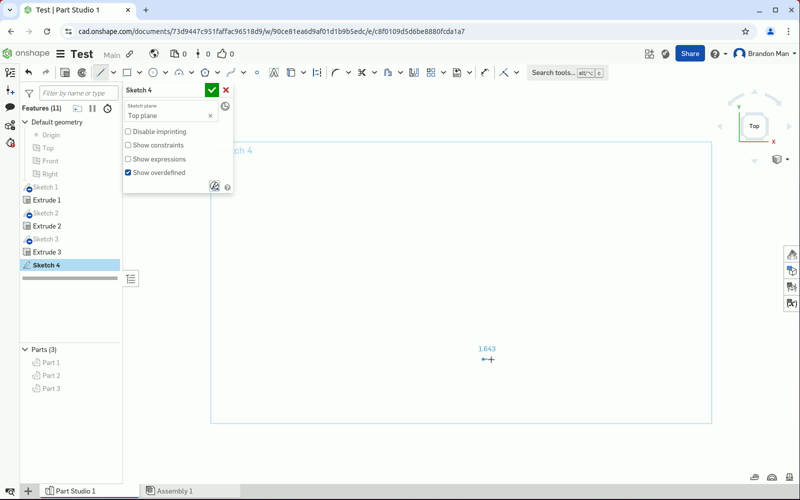
key_up(shift)
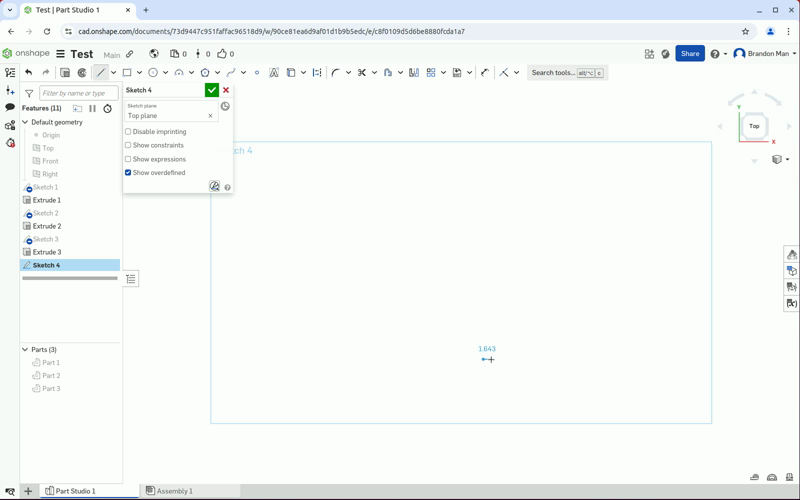
key_down(shift)
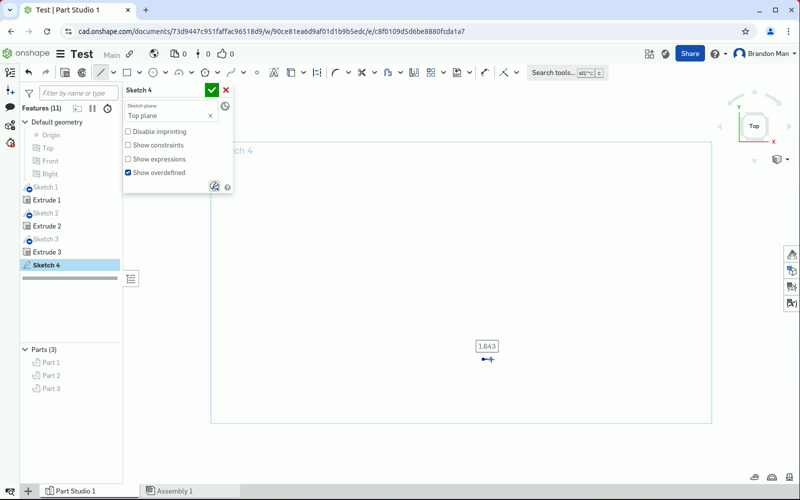
mouse_move(491, 264)
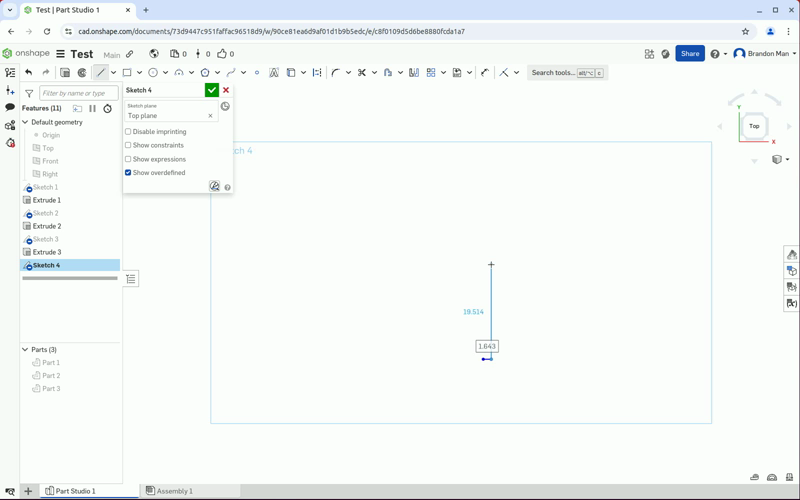
click(491, 264)
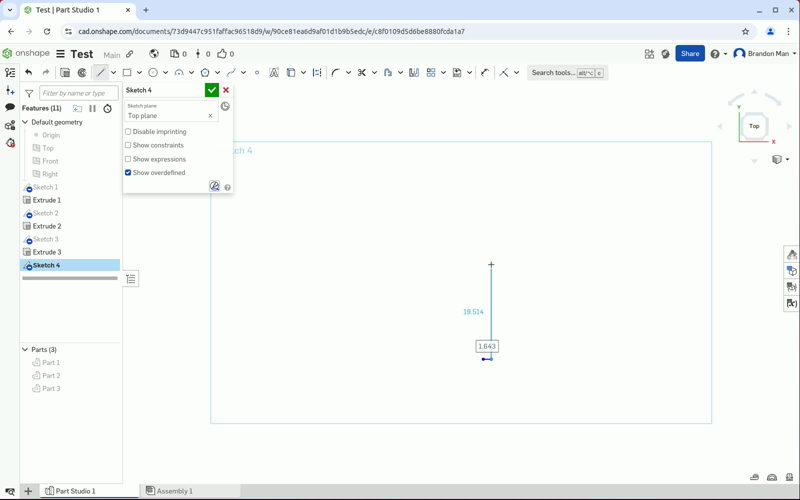
key_up(shift)
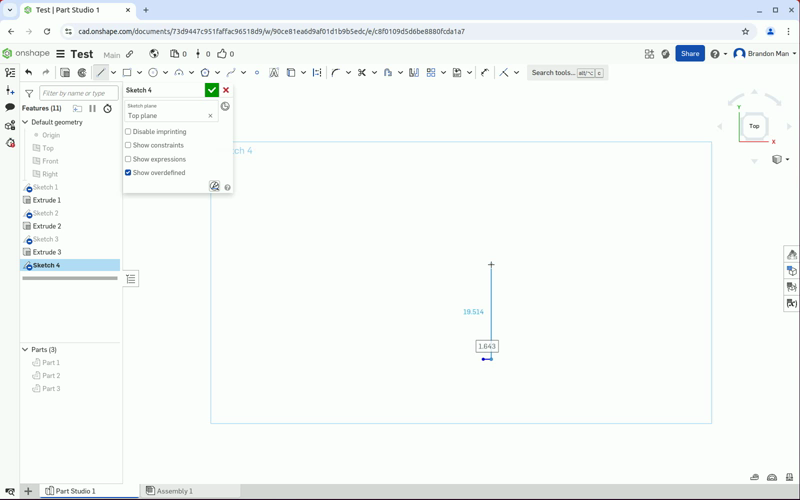
key_down(shift)
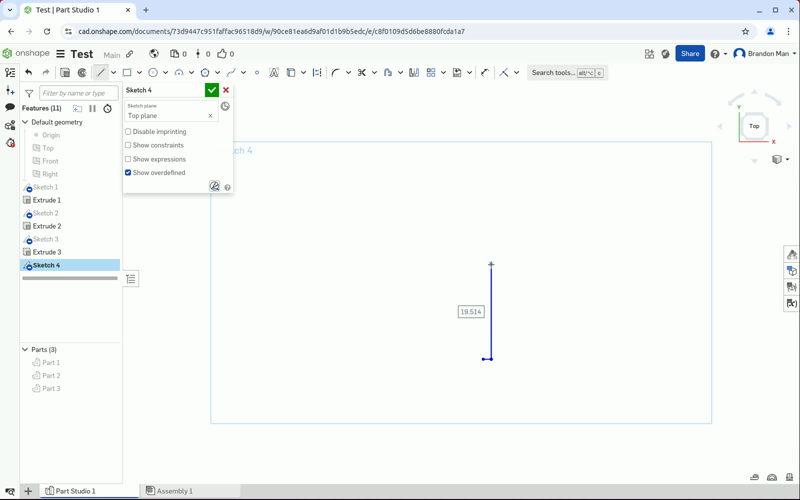
mouse_move(521, 264)
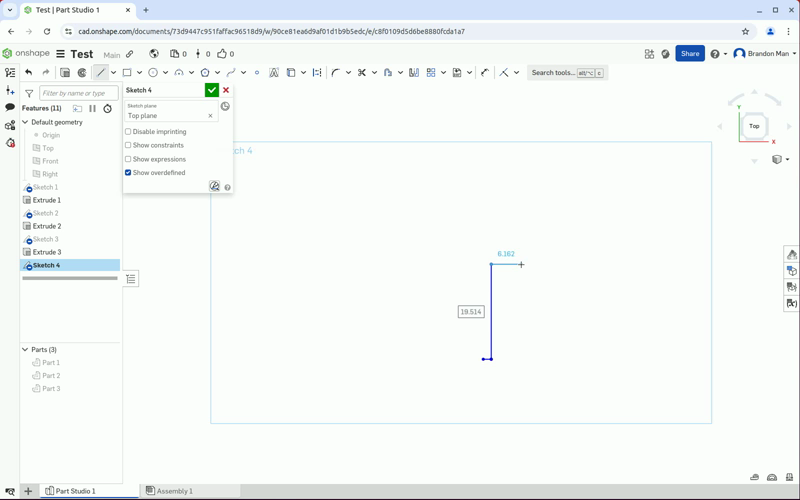
mouse_move(483, 264)
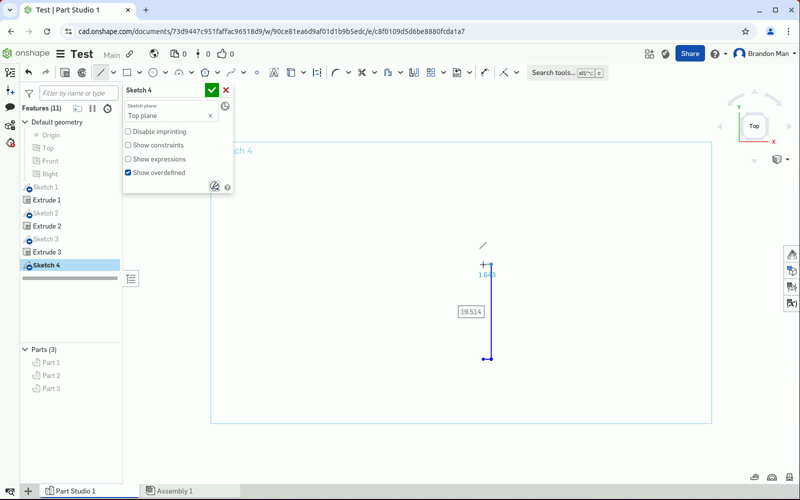
click(483, 264)
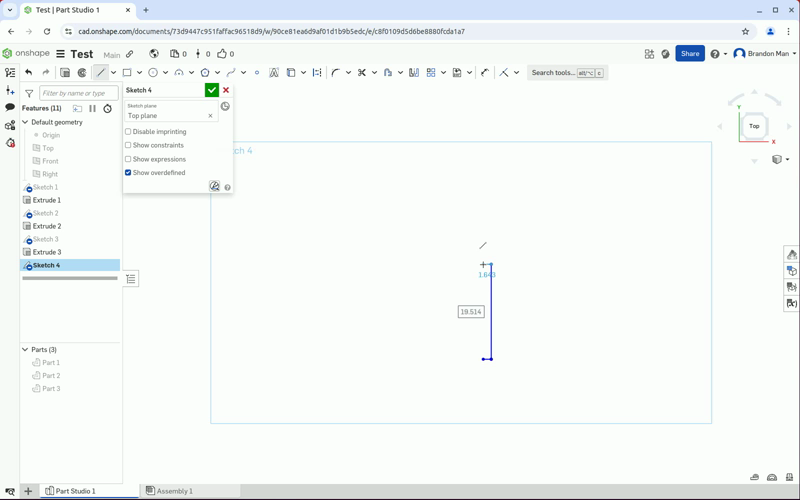
key_up(shift)
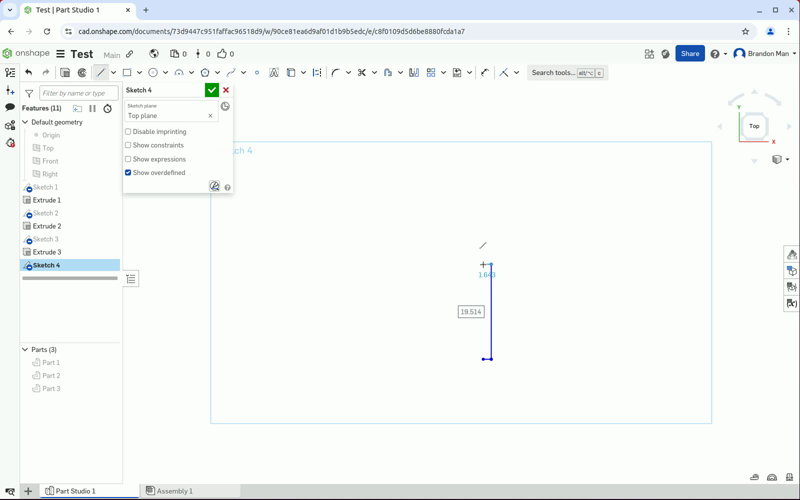
key_down(shift)
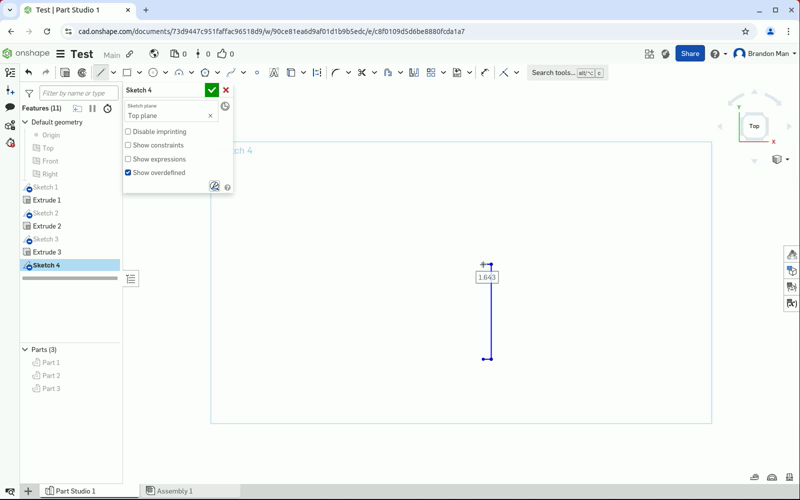
mouse_move(483, 359)
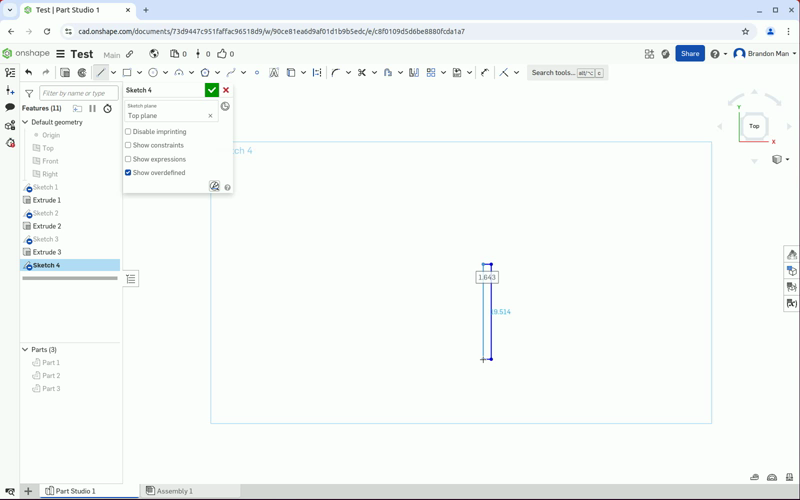
key_up(shift)
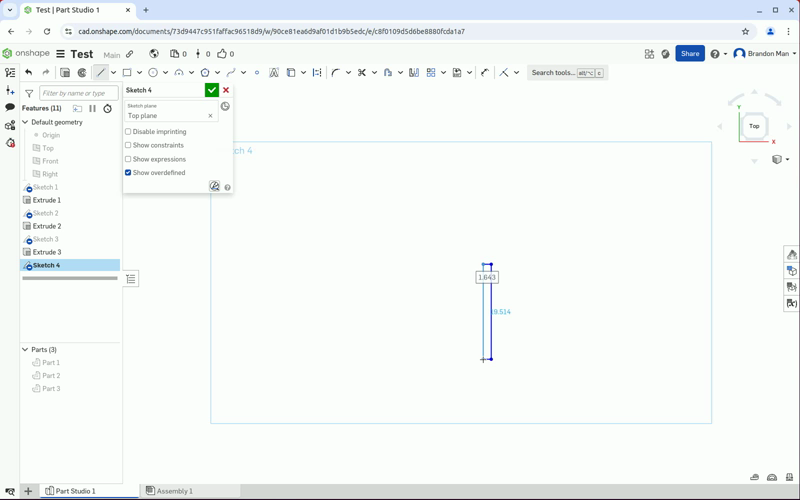
click(483, 359)
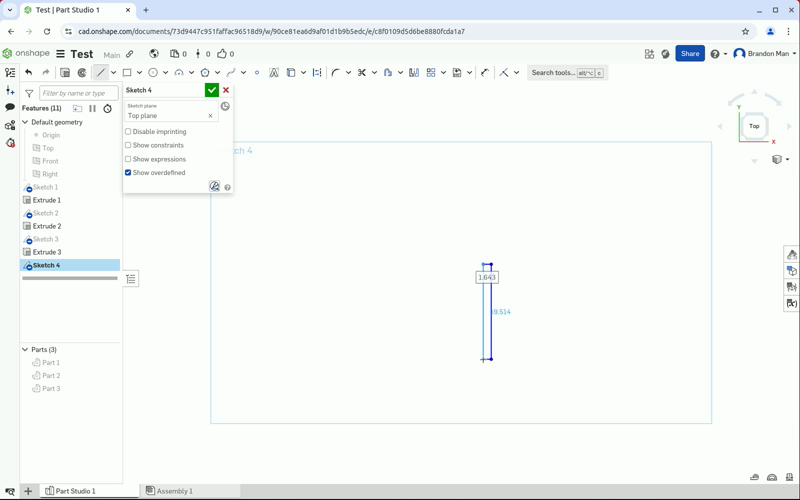
key(esc)
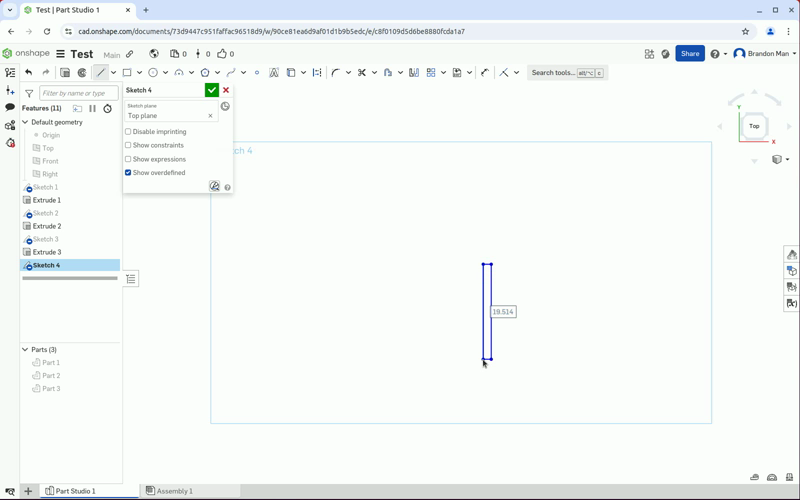
mouse_move(486, 290)
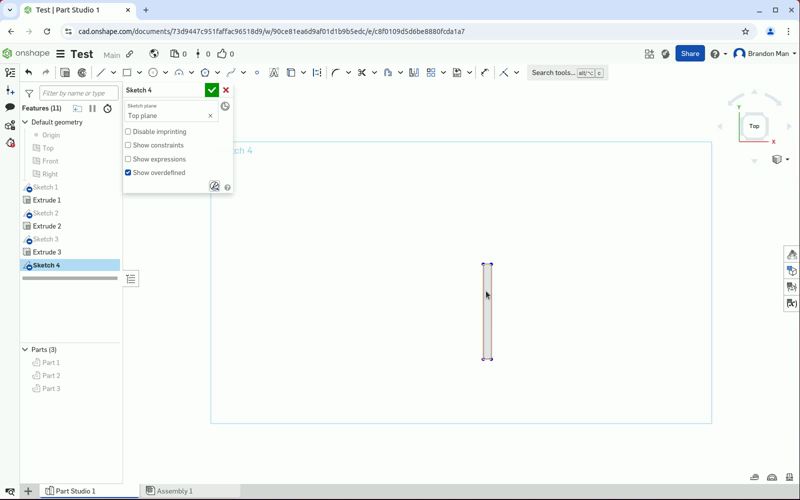
scroll(6)
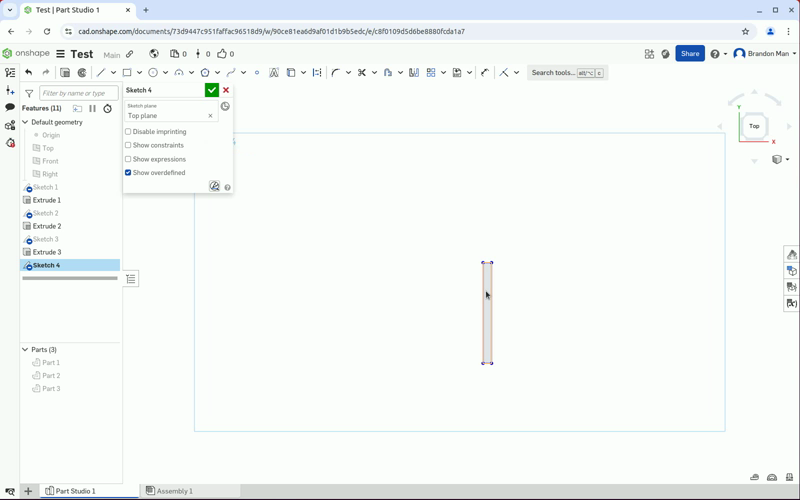
scroll(6)
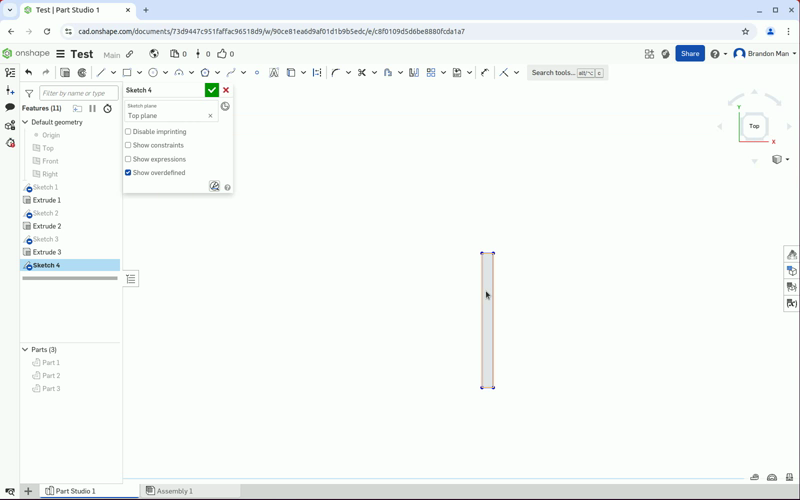
scroll(6)
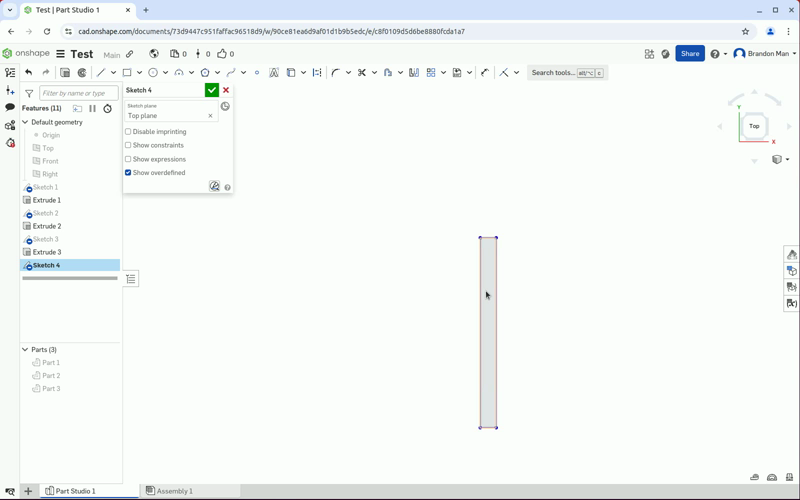
scroll(6)
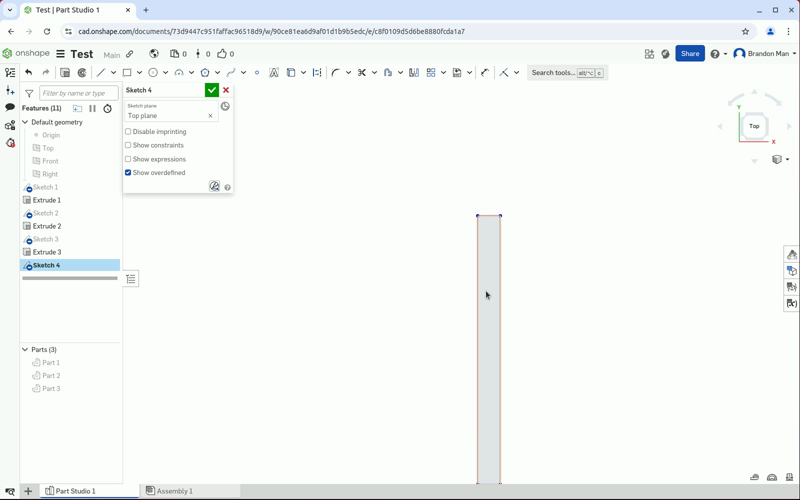
scroll(6)
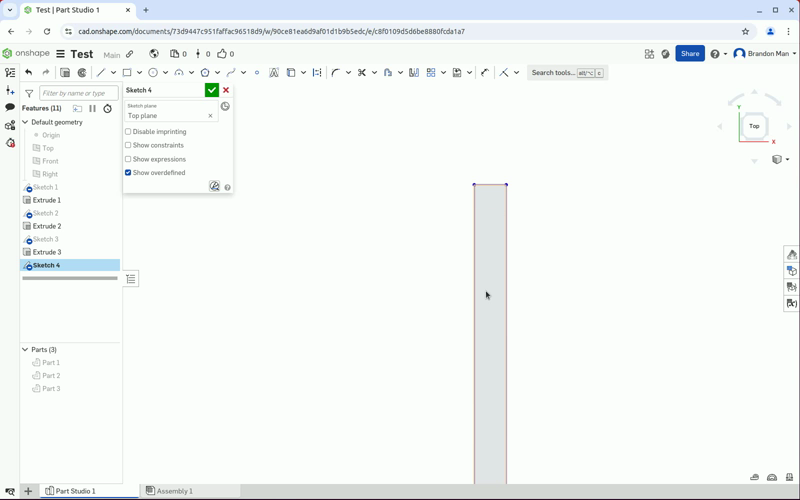
scroll(6)
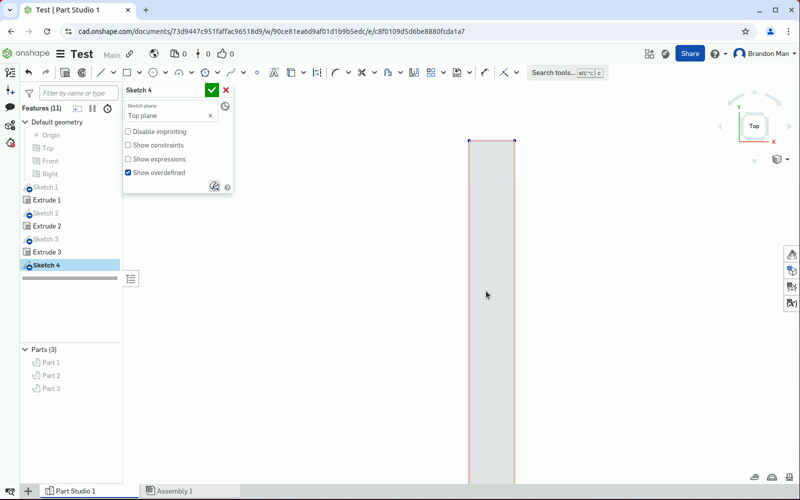
scroll(6)
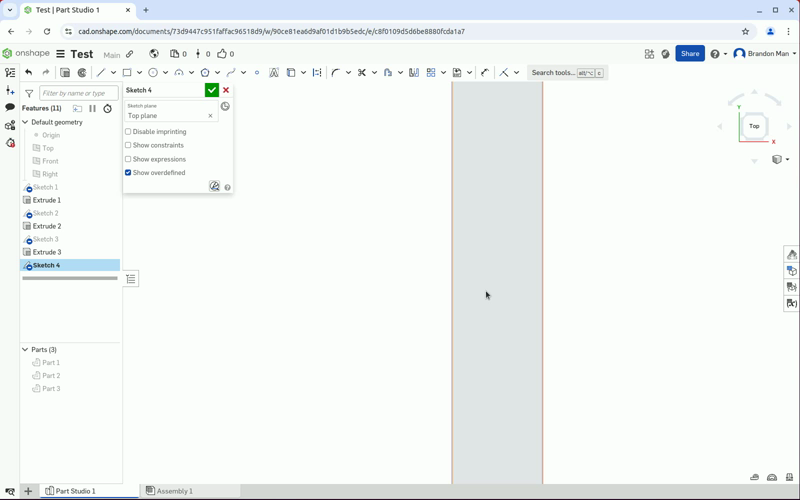
click(486, 290)
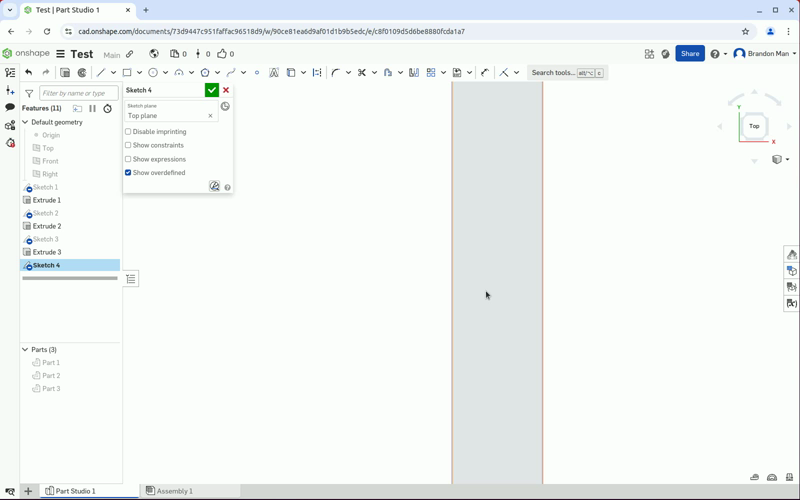
scroll(-6)
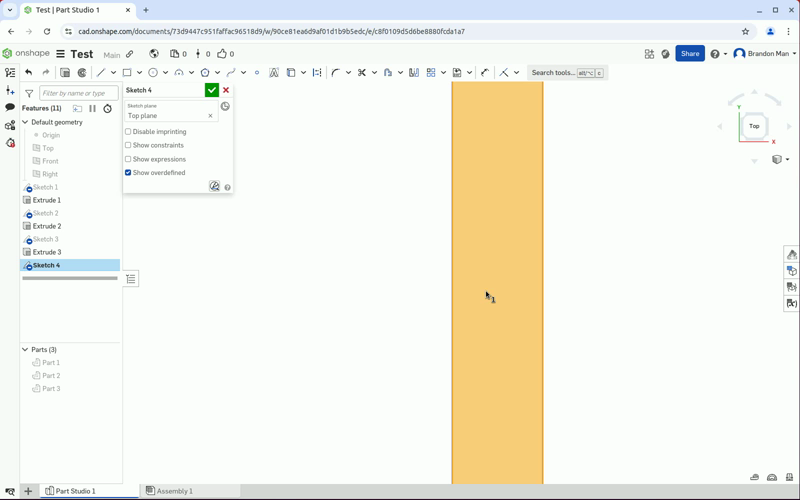
scroll(-6)
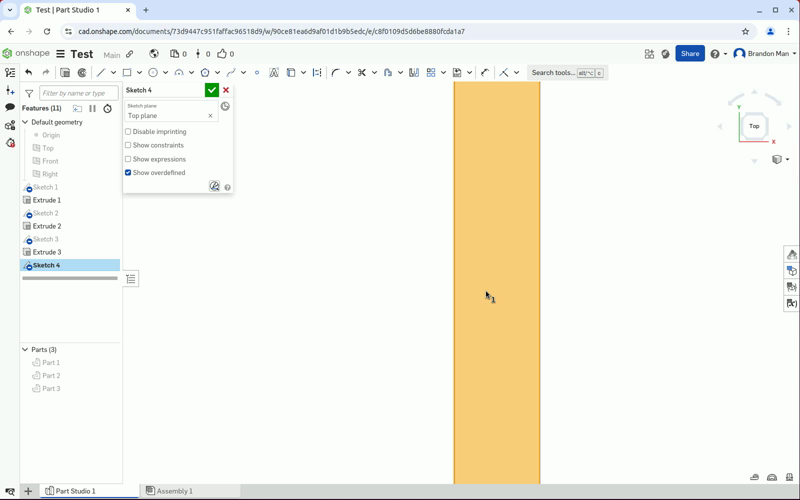
scroll(-6)
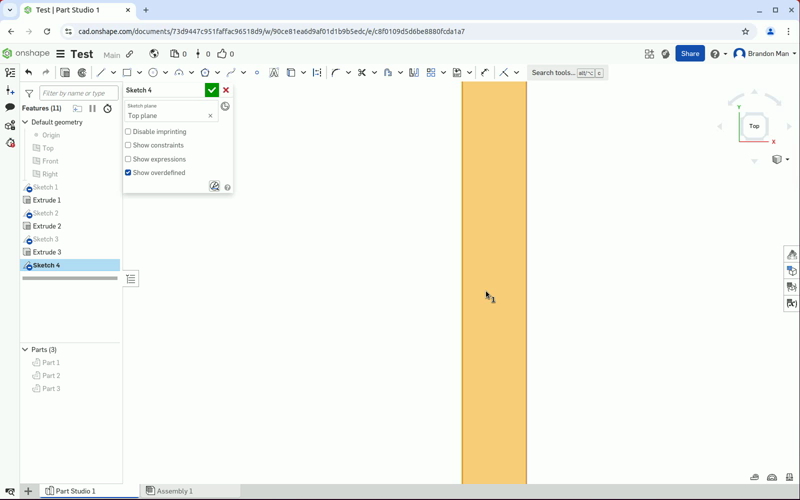
scroll(-6)
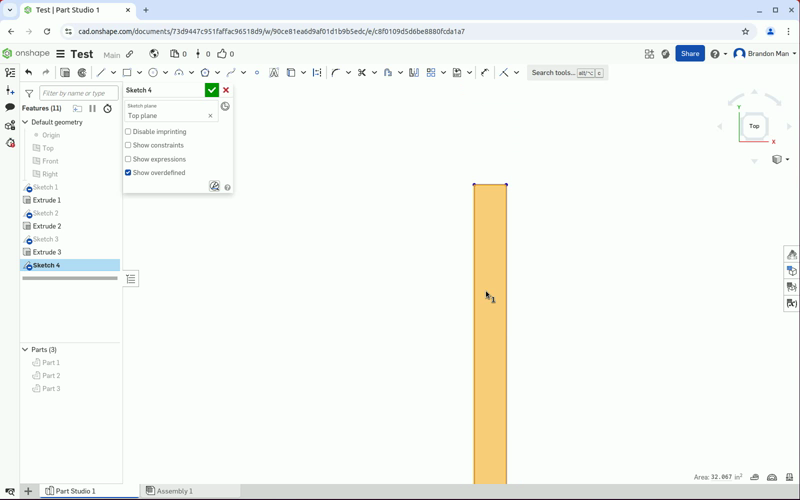
scroll(-6)
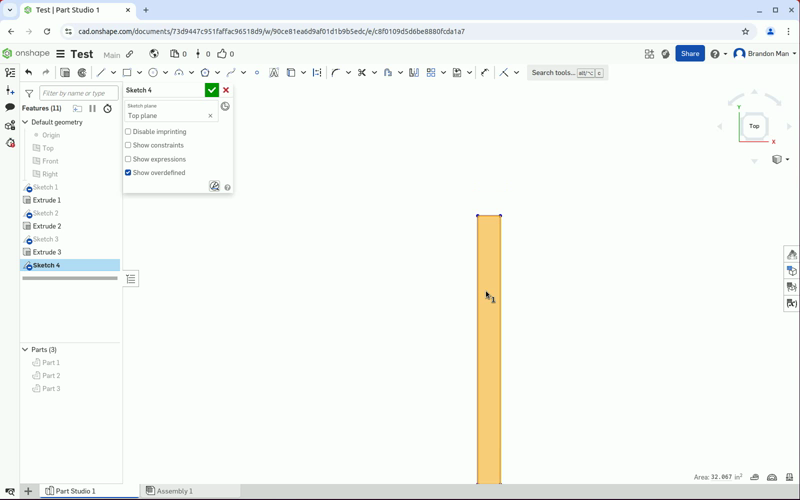
scroll(-6)
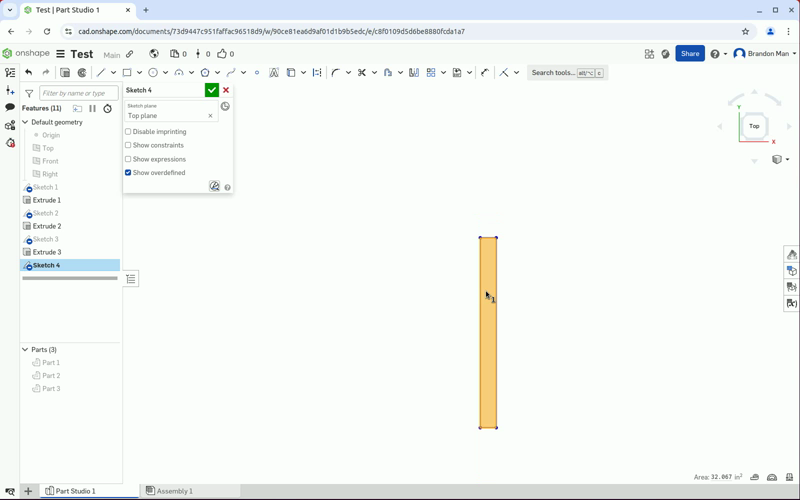
scroll(-6)
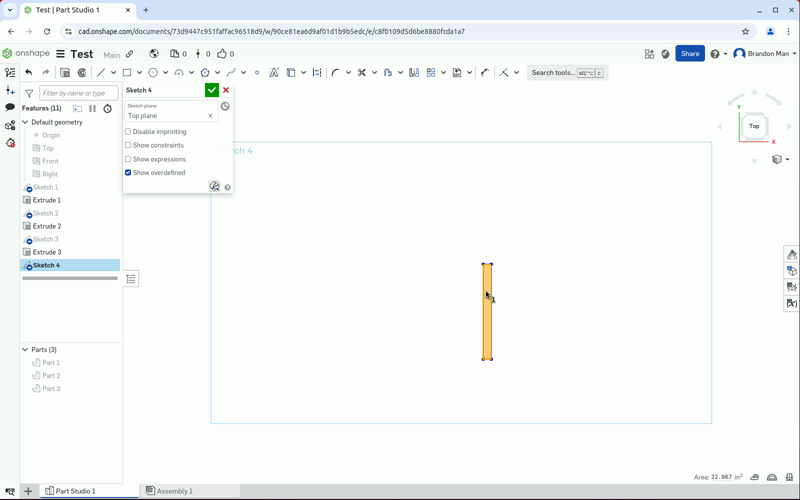
mouse_move(73, 352)
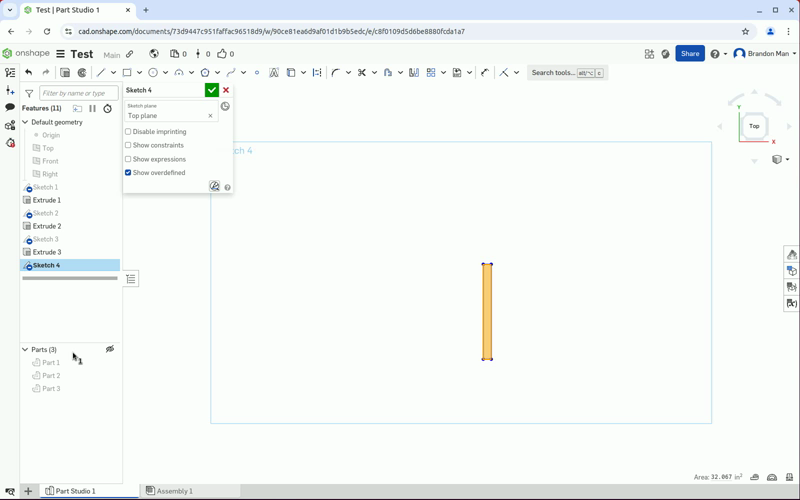
key(shift+y)
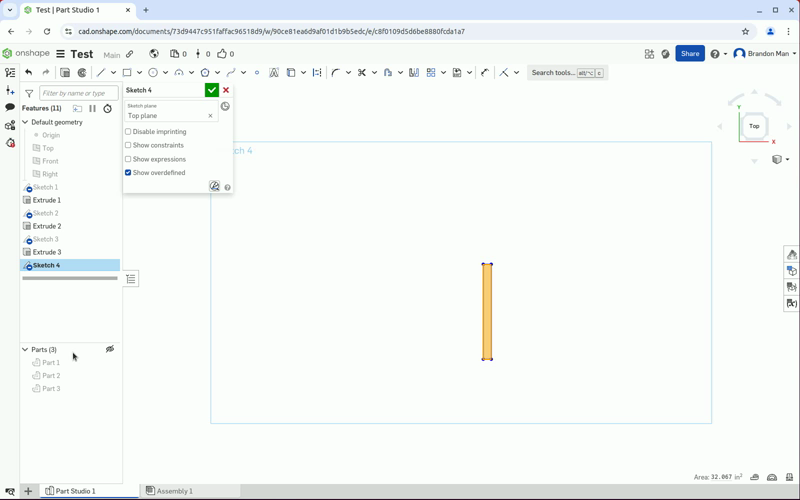
key(shift+e)
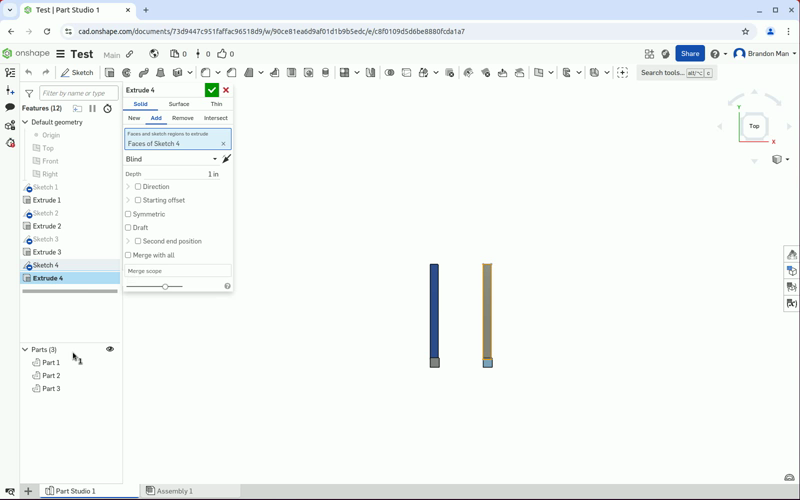
mouse_move(143, 106)
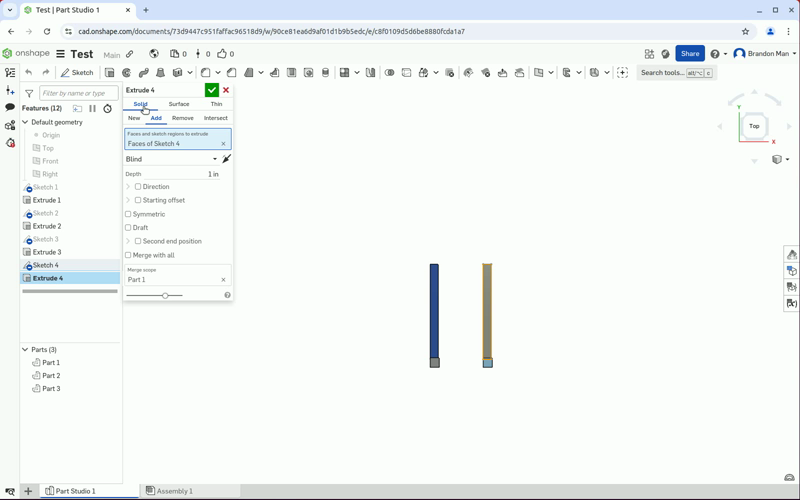
click(143, 106)
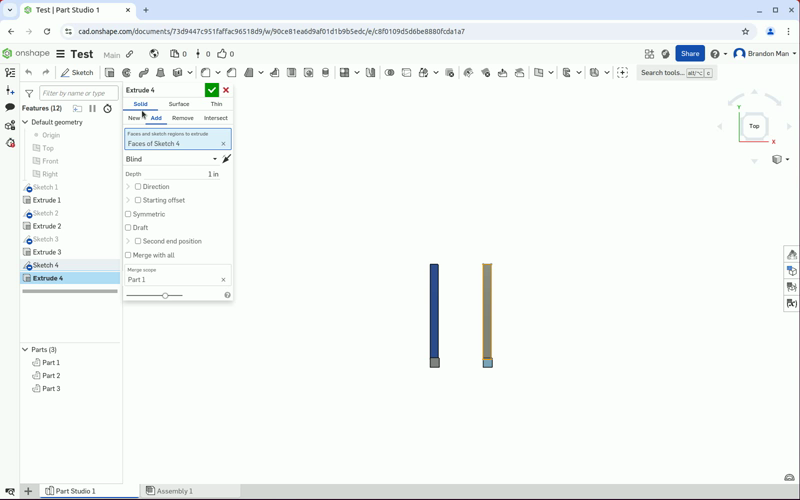
mouse_move(137, 120)
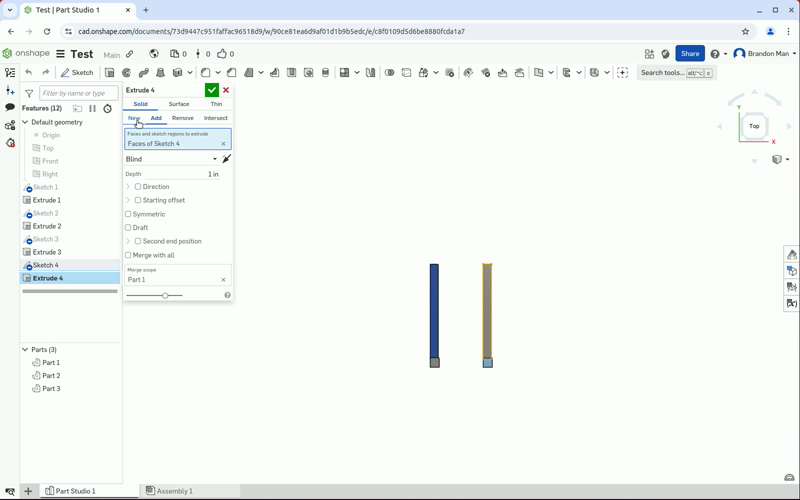
click(137, 120)
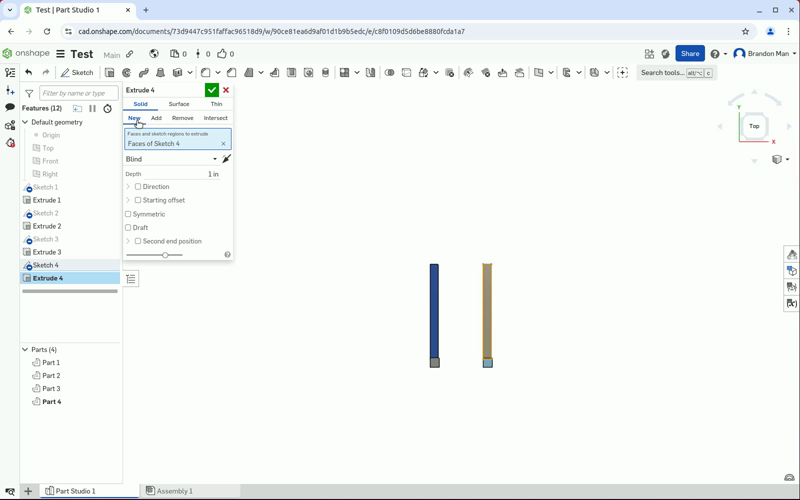
key(tab, 4)
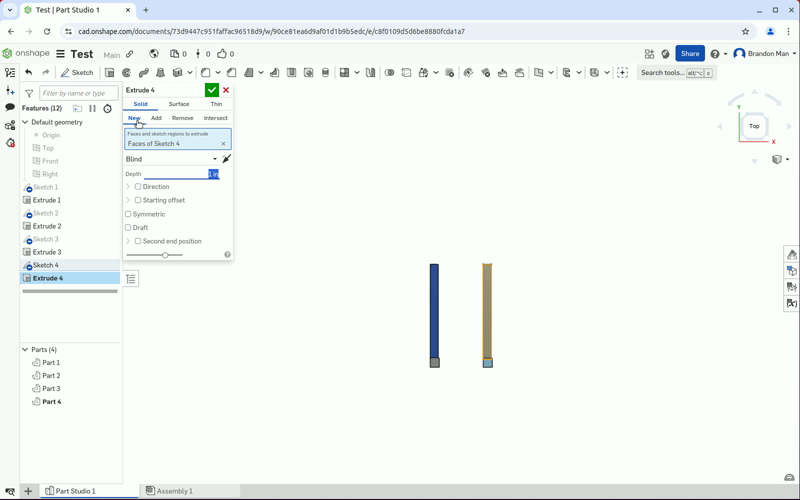
text(1.685)
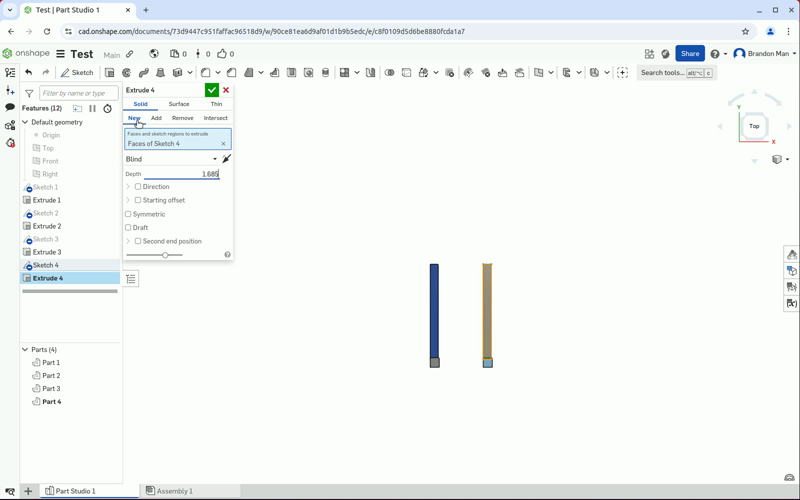
key(enter)
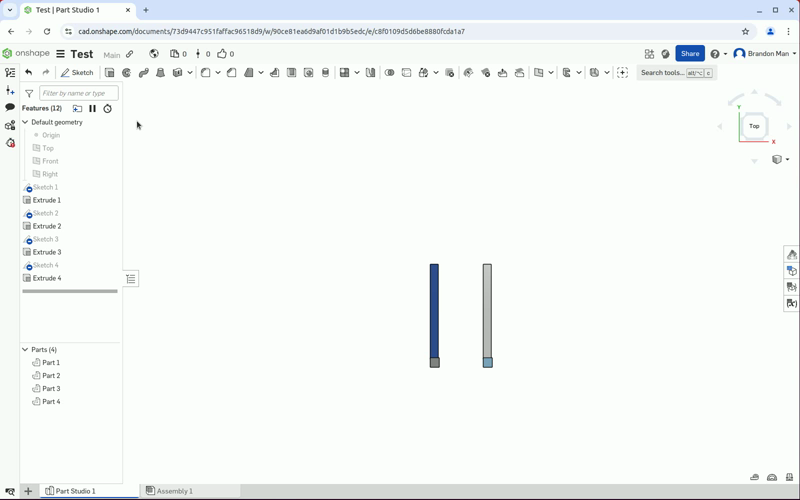
key(shift+h)
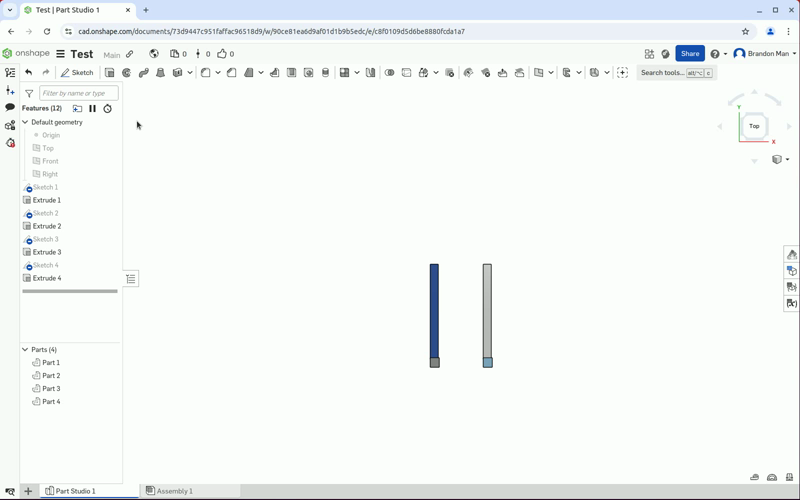
key(shift+h)
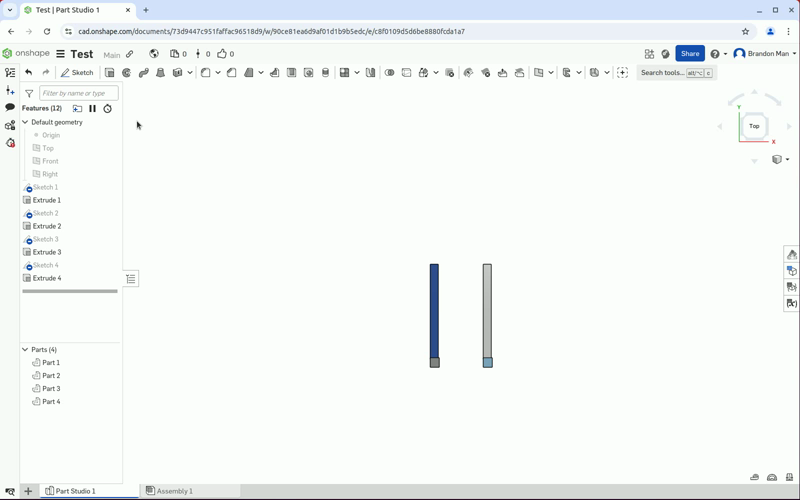
mouse_move(73, 189)
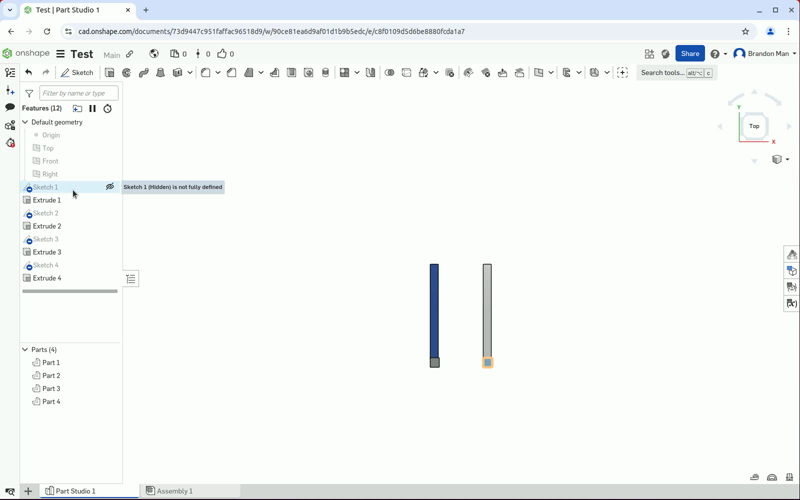
click(73, 189)
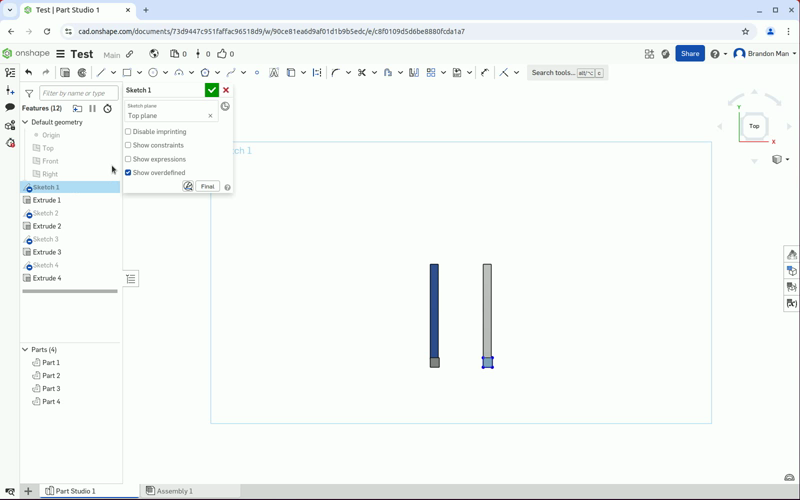
mouse_move(229, 92)
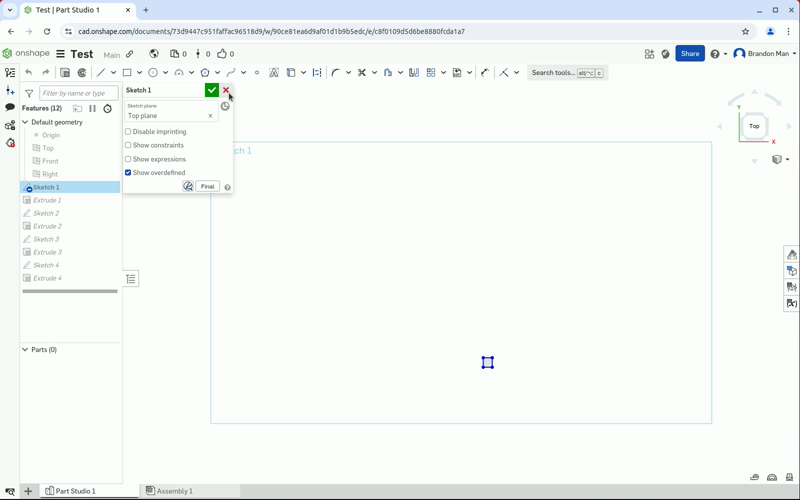
click(229, 92)
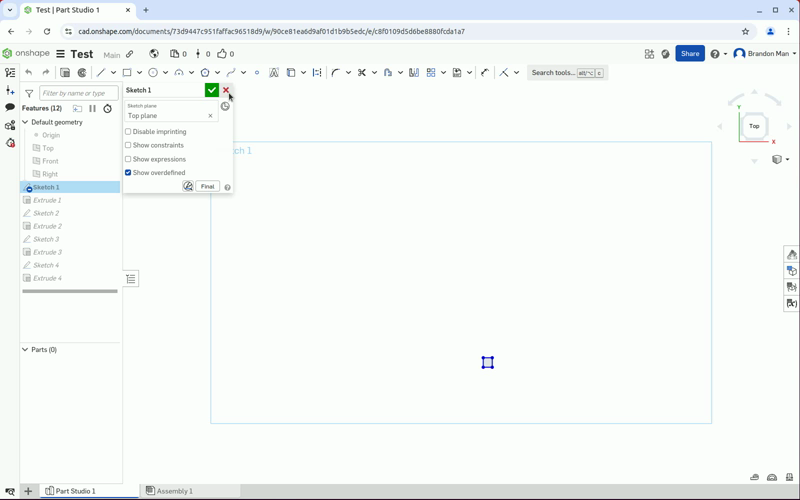
key(shift+s)
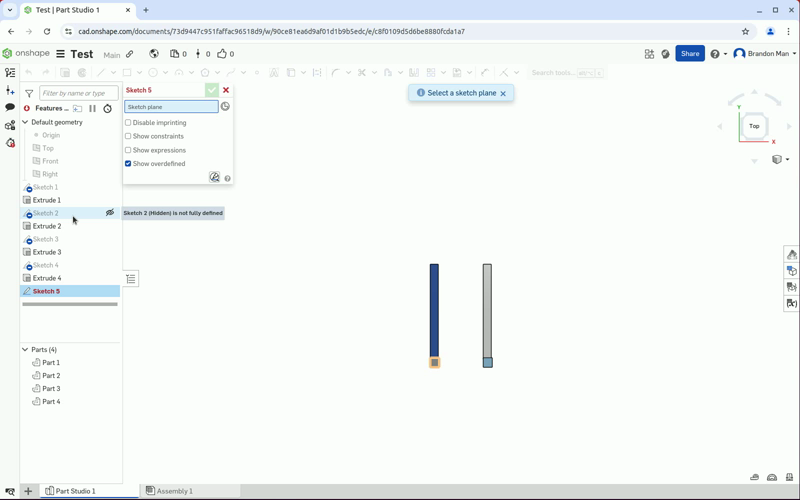
scroll(3)
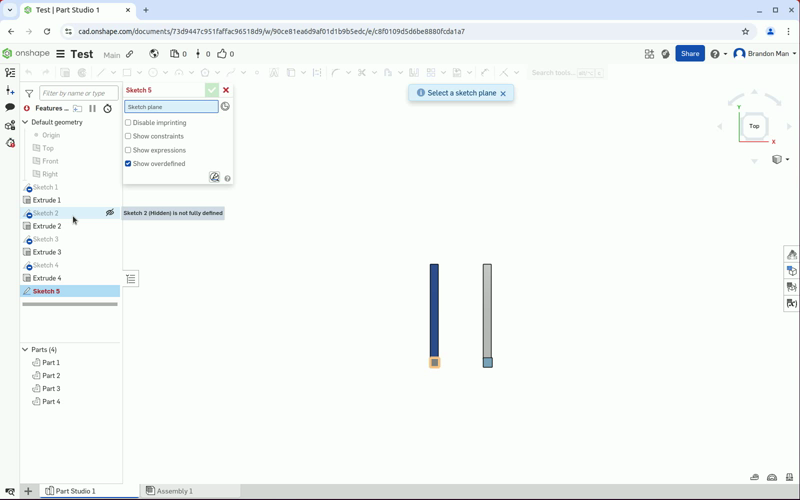
mouse_move(73, 150)
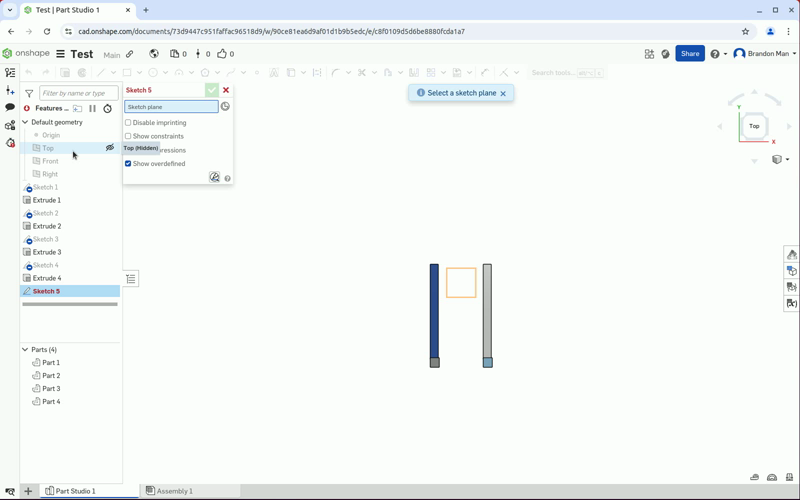
click(73, 150)
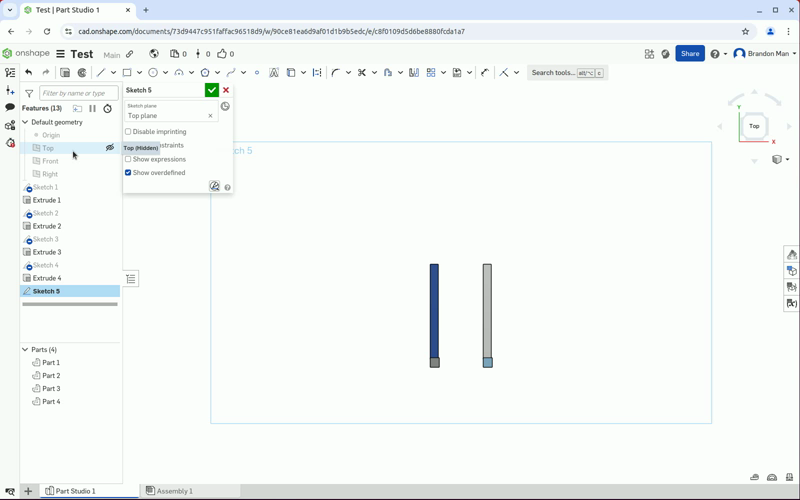
mouse_move(73, 352)
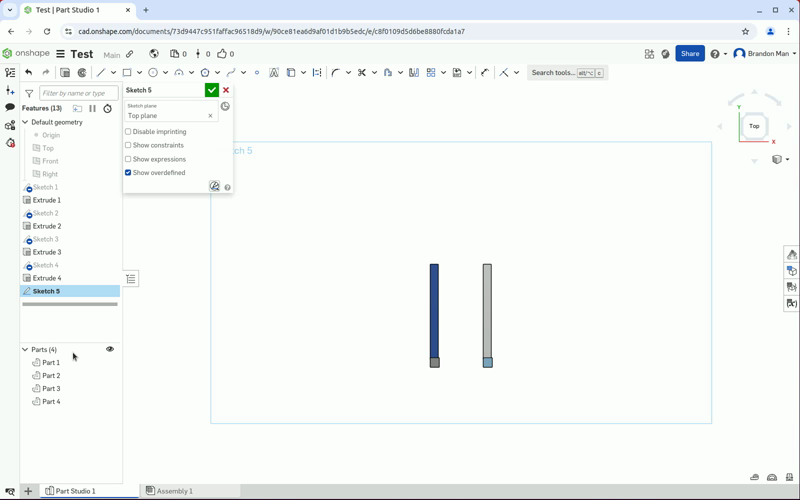
key(y)
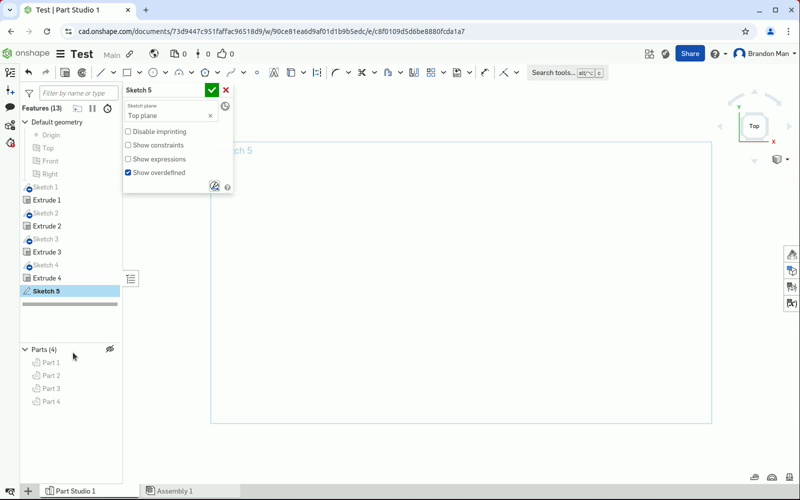
key(l)
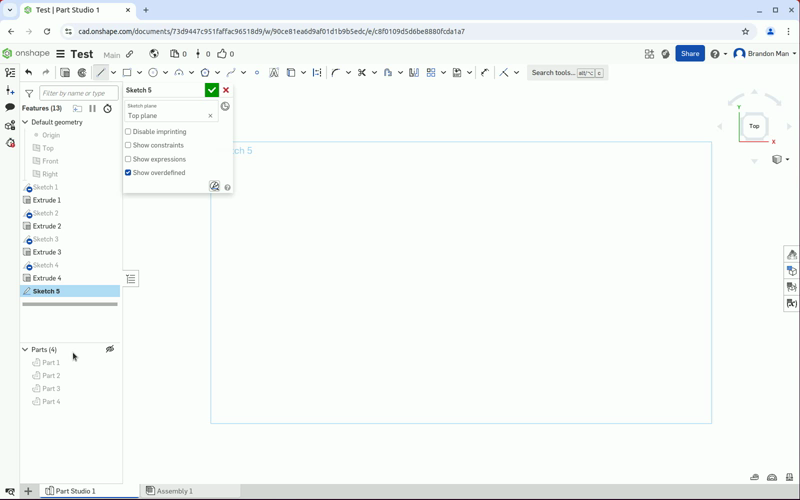
key_down(shift)
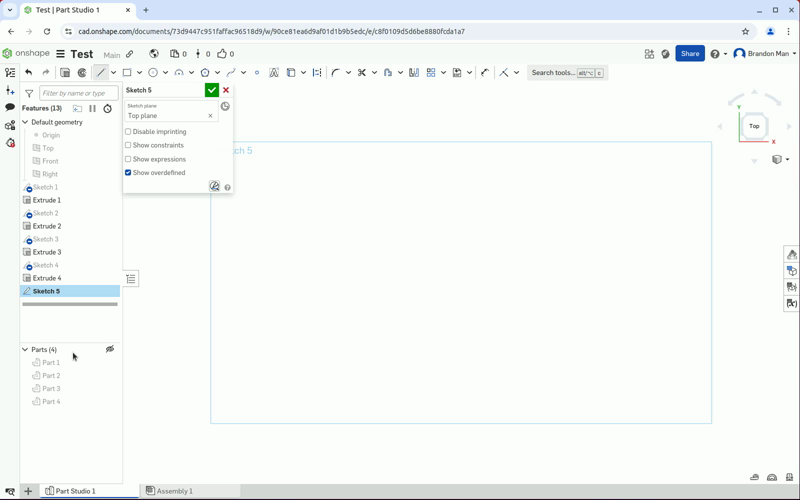
mouse_move(438, 367)
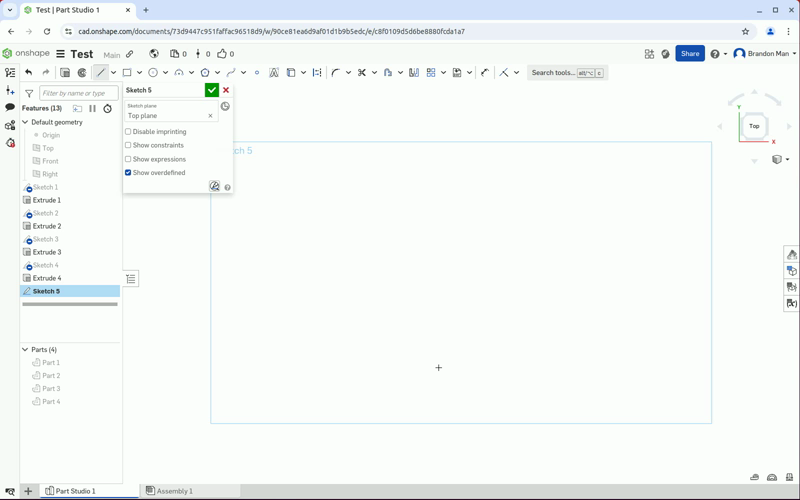
click(438, 367)
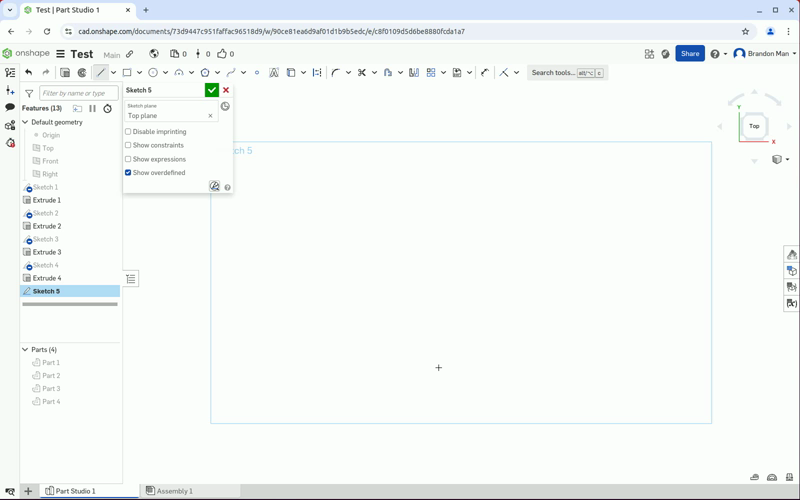
key_up(shift)
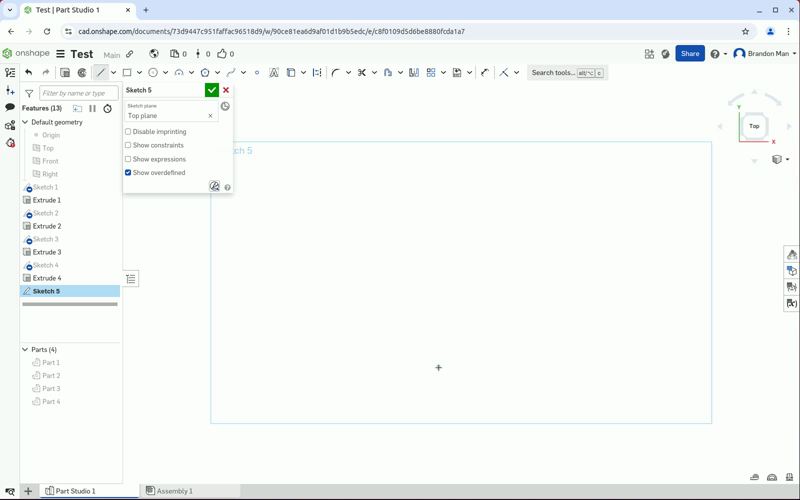
key_down(shift)
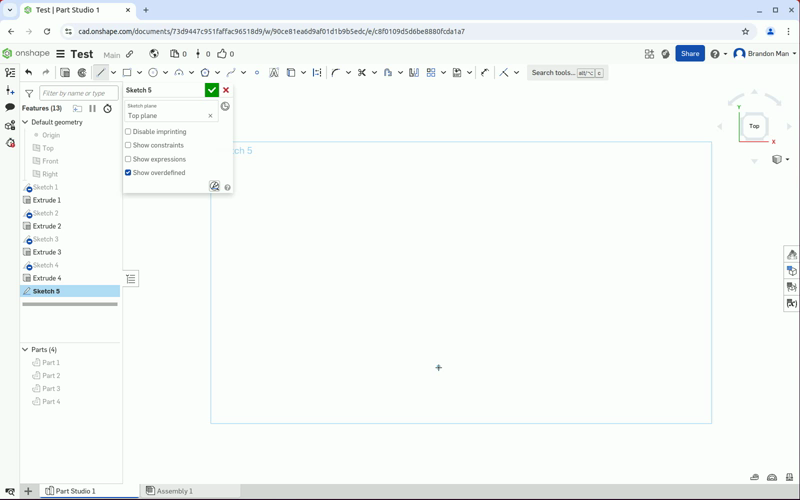
mouse_move(468, 367)
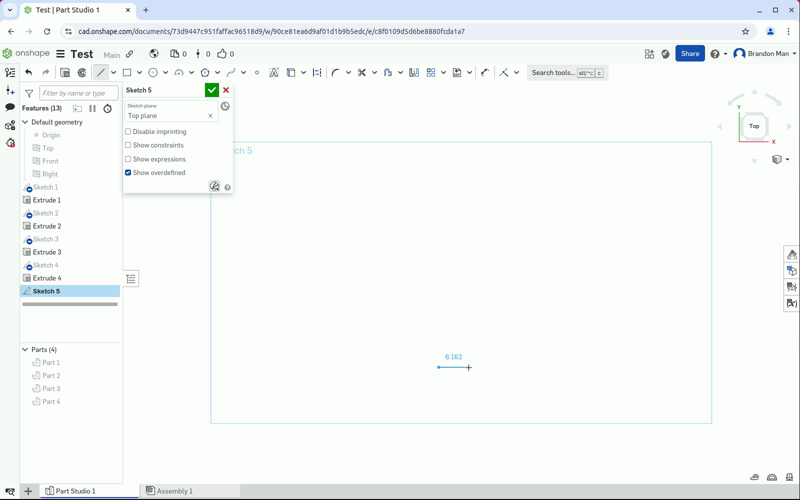
mouse_move(485, 367)
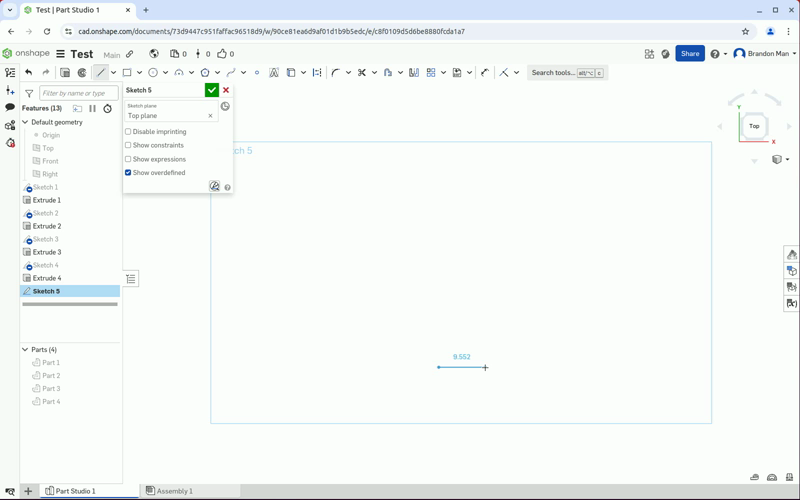
click(485, 367)
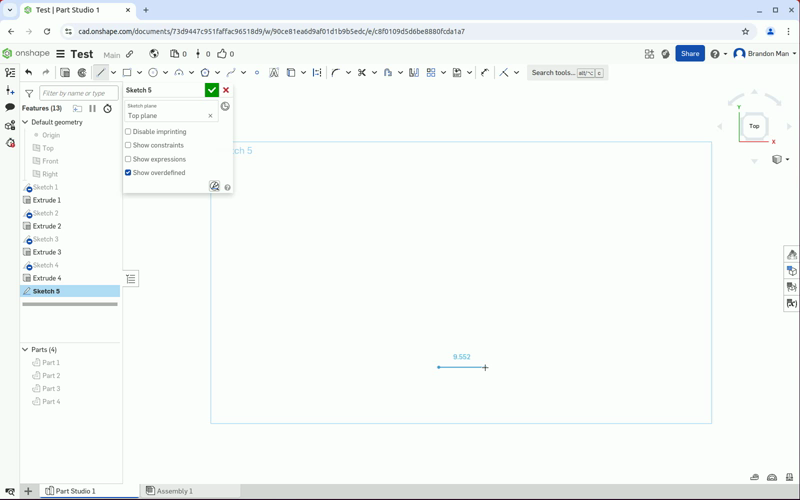
key_up(shift)
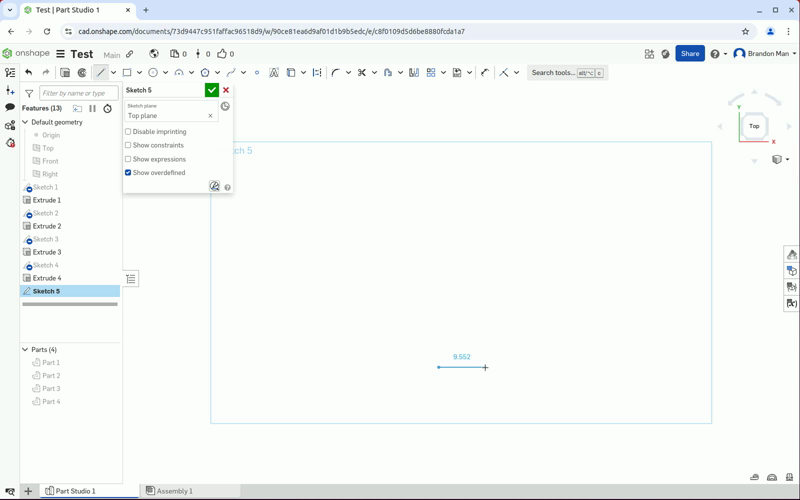
key_down(shift)
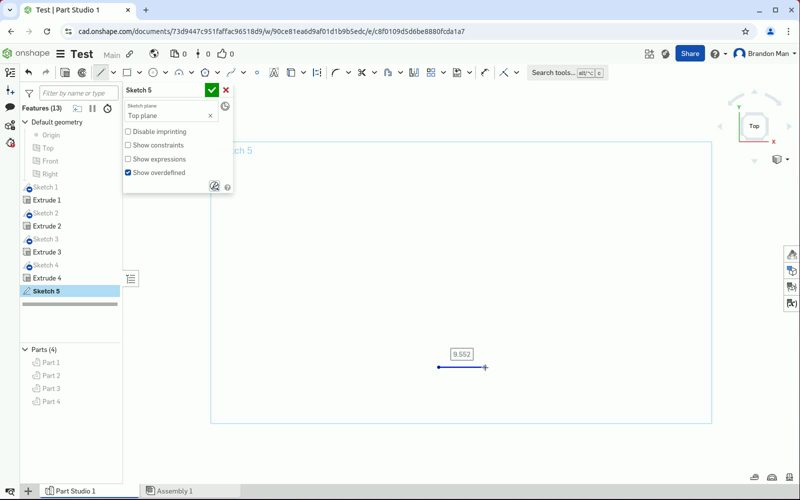
mouse_move(515, 367)
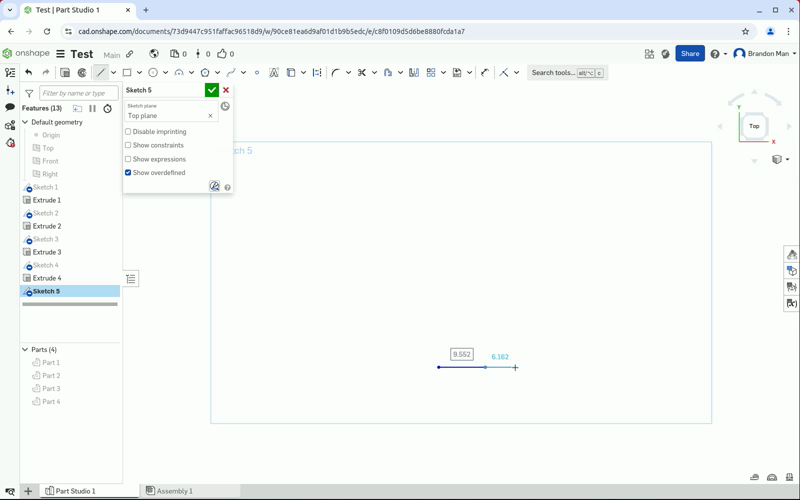
mouse_move(485, 358)
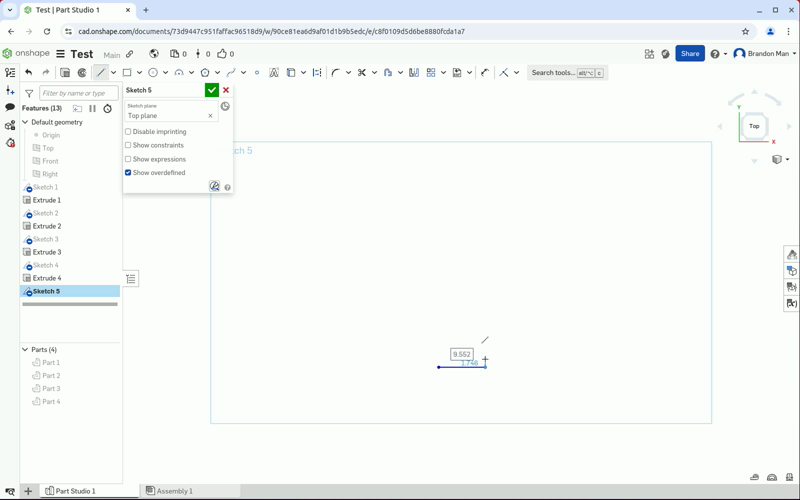
click(485, 358)
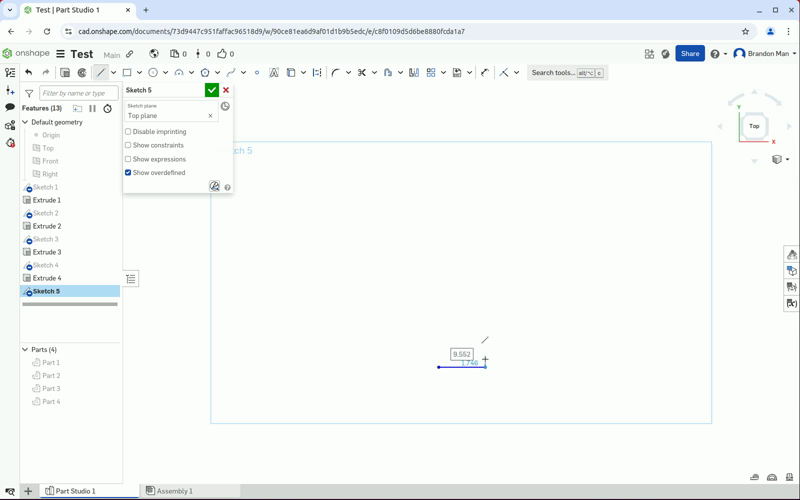
key_up(shift)
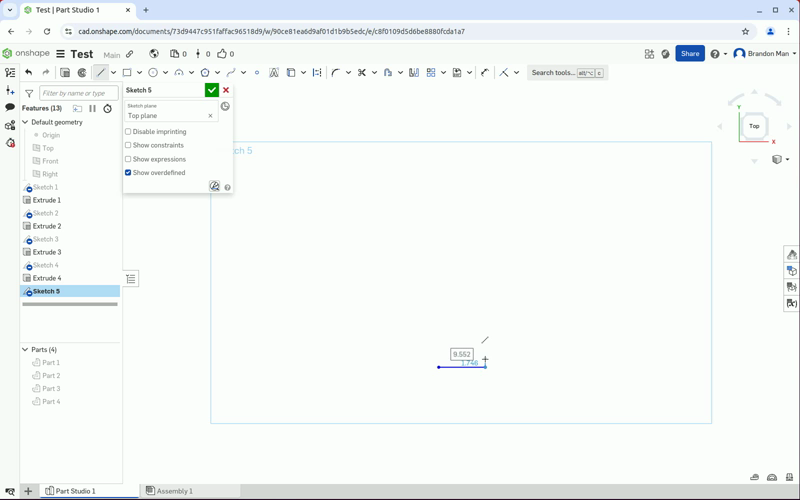
key_down(shift)
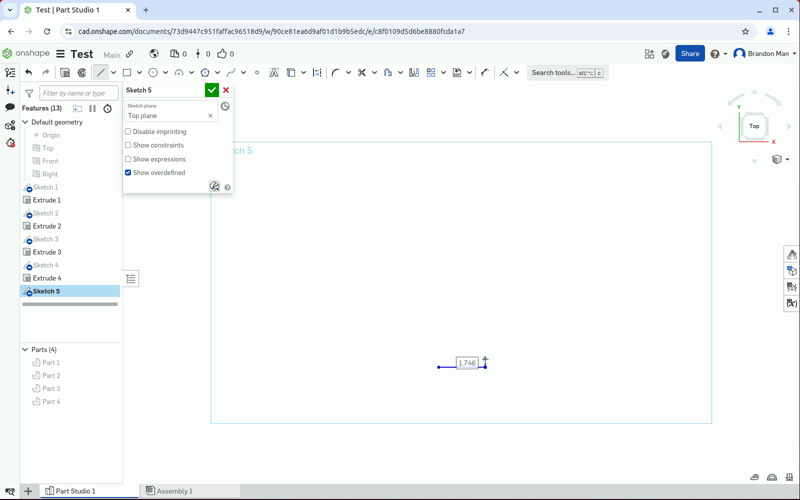
mouse_move(515, 358)
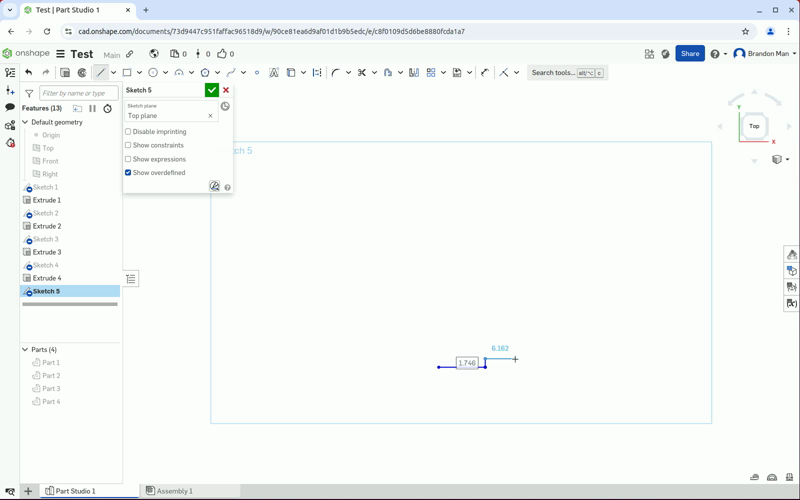
mouse_move(438, 358)
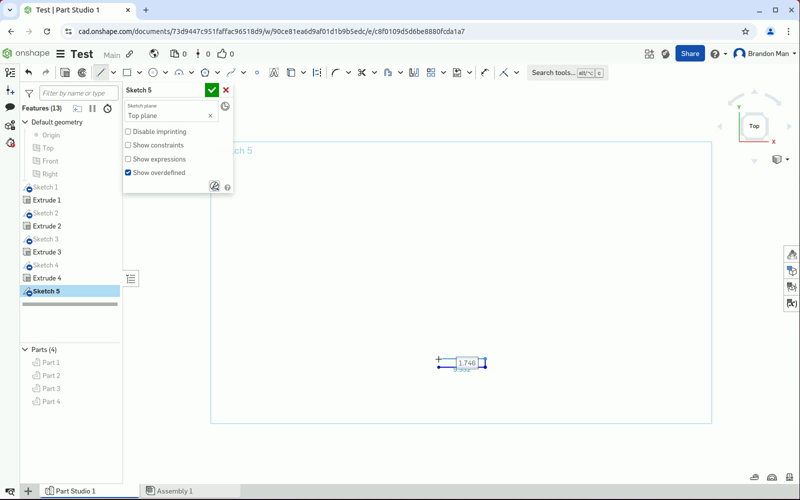
click(438, 358)
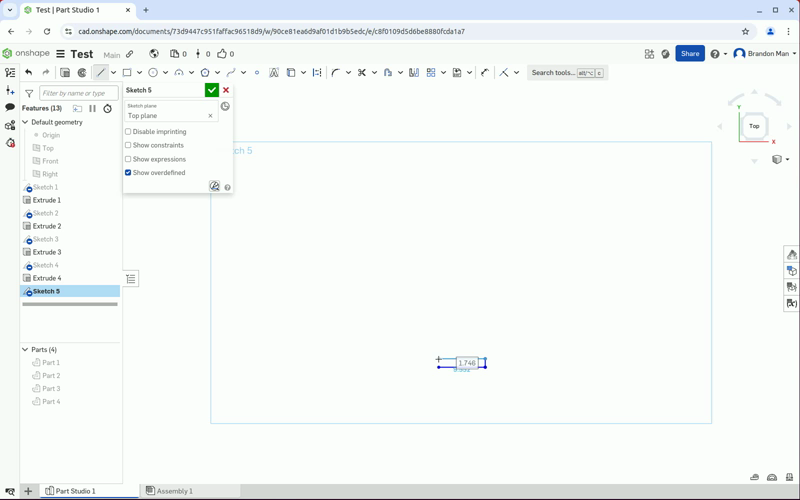
key_up(shift)
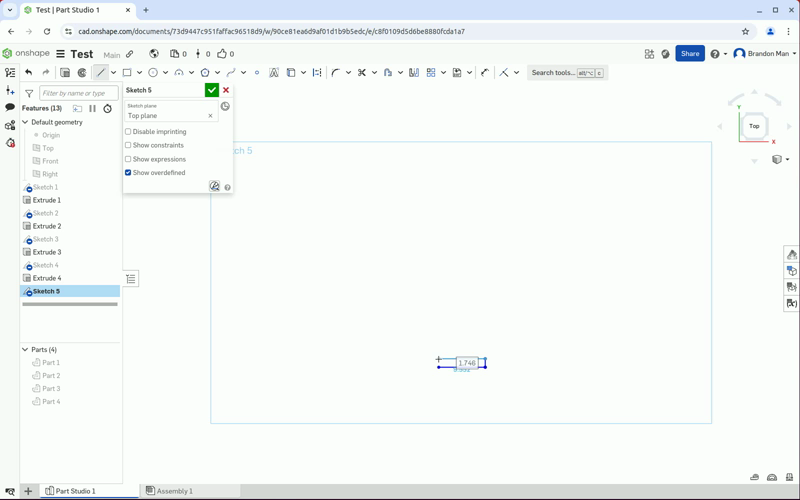
mouse_move(468, 358)
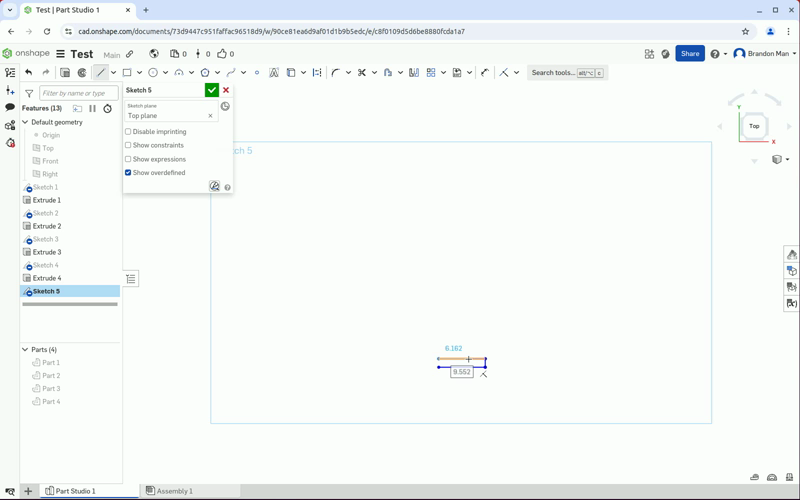
key_down(shift)
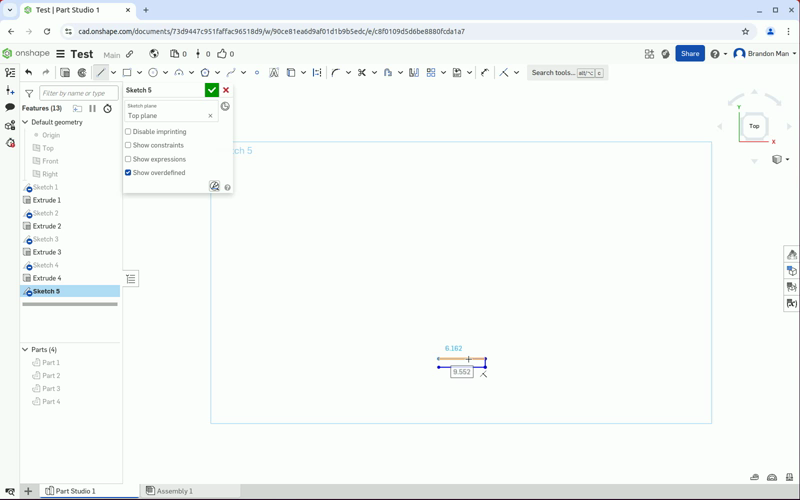
mouse_move(438, 367)
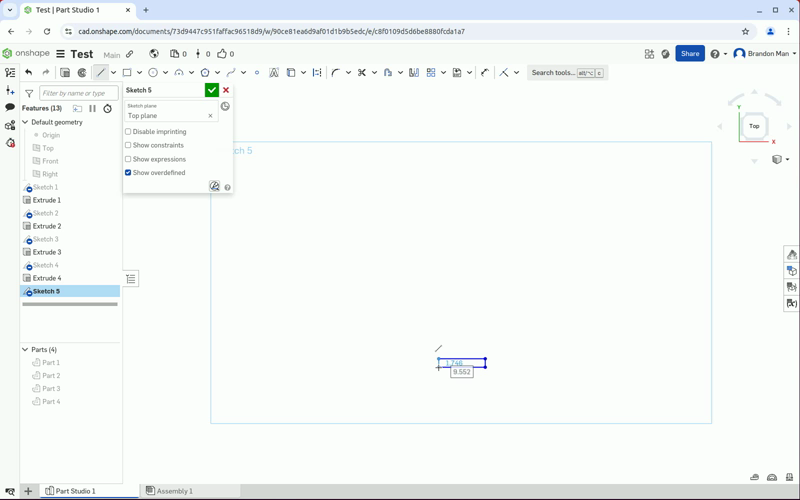
key_up(shift)
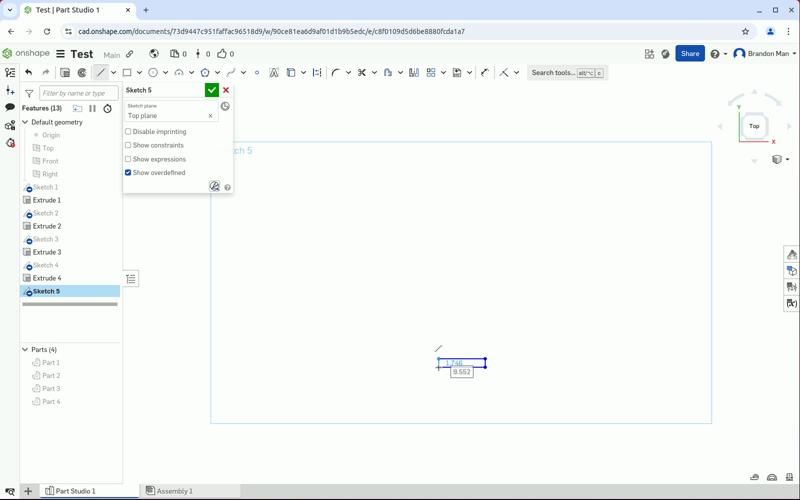
click(438, 367)
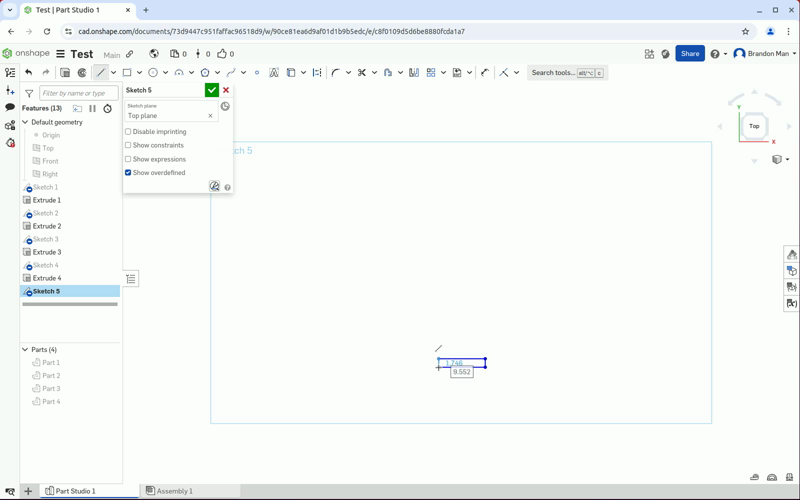
key(esc)
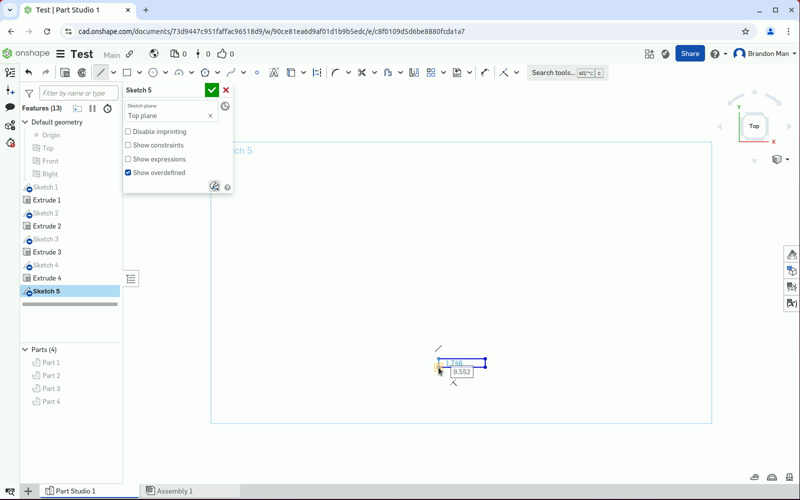
mouse_move(463, 359)
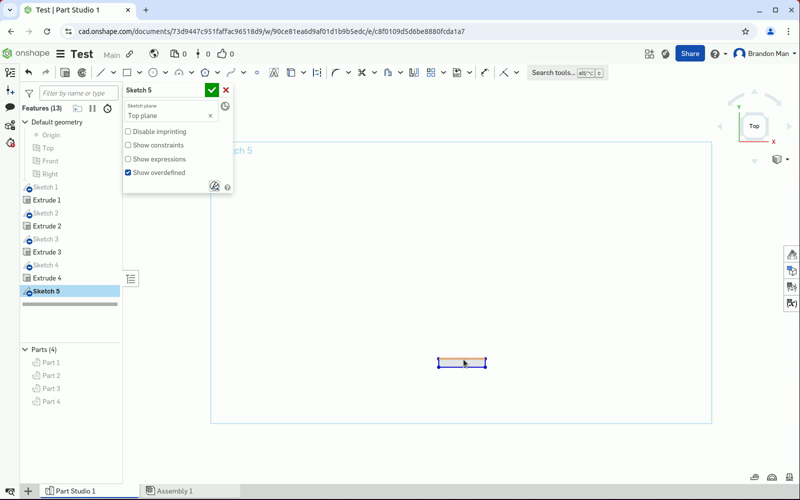
scroll(6)
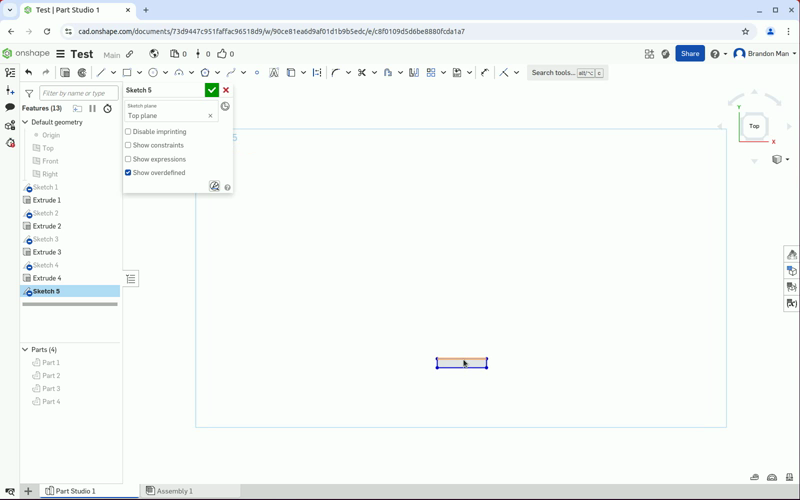
scroll(6)
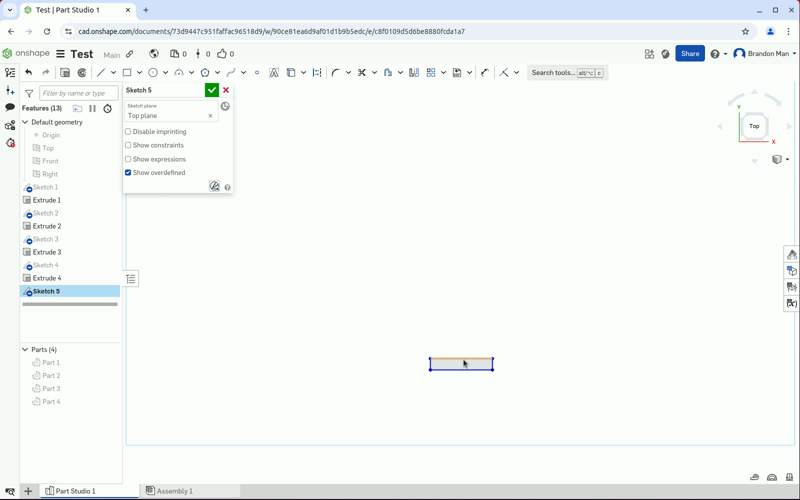
scroll(6)
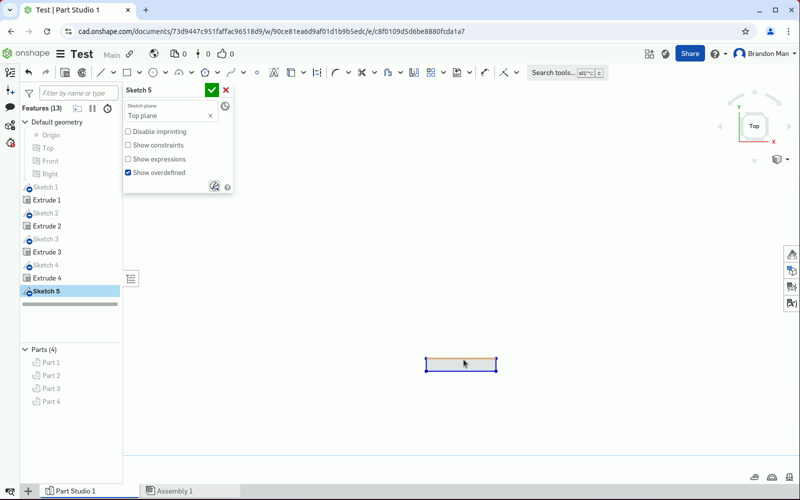
scroll(6)
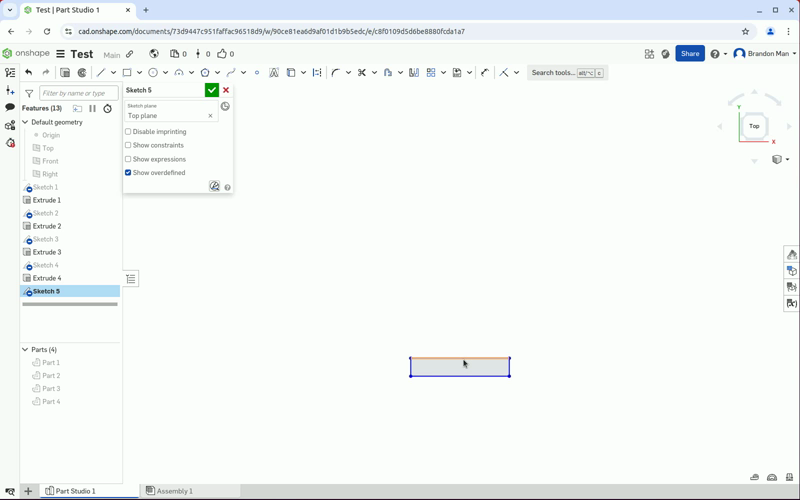
scroll(6)
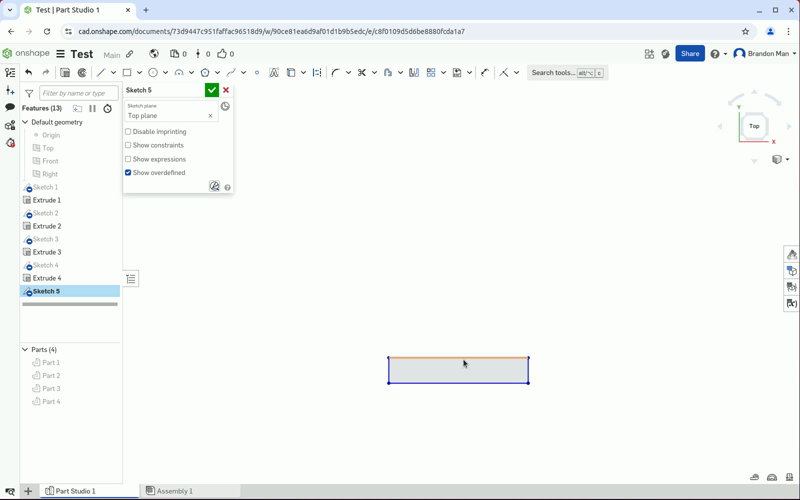
scroll(6)
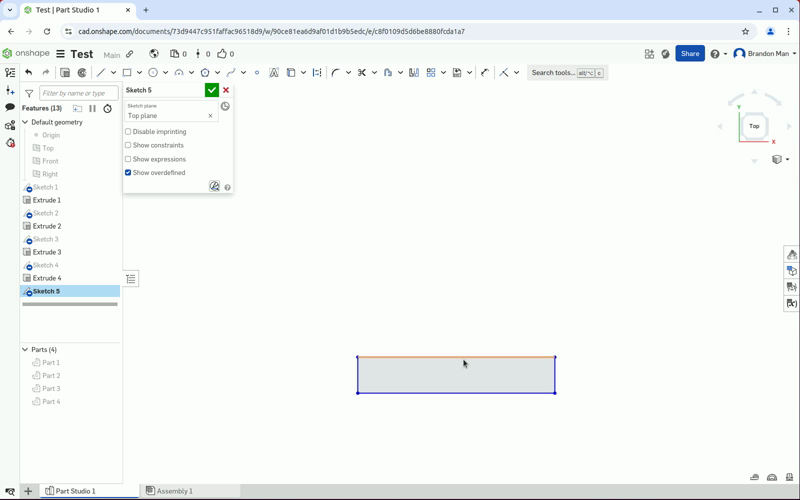
scroll(6)
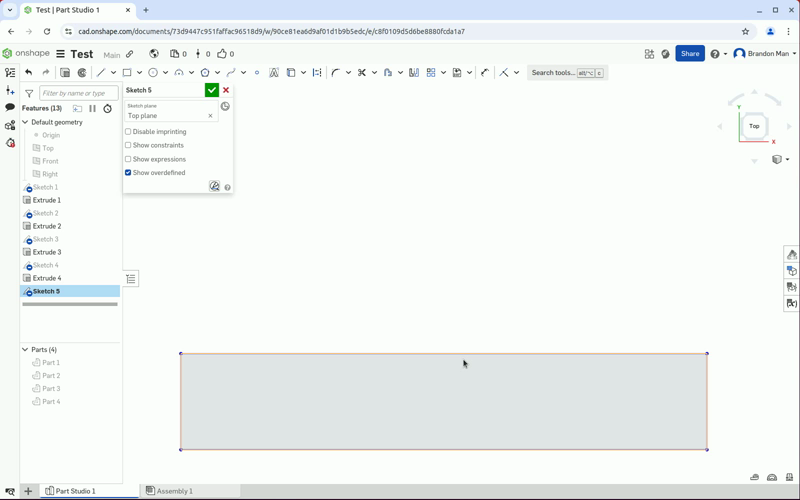
click(463, 359)
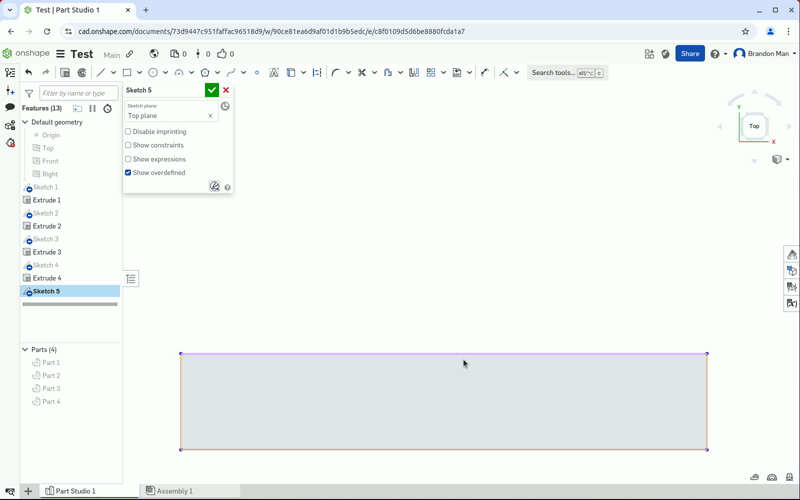
scroll(-6)
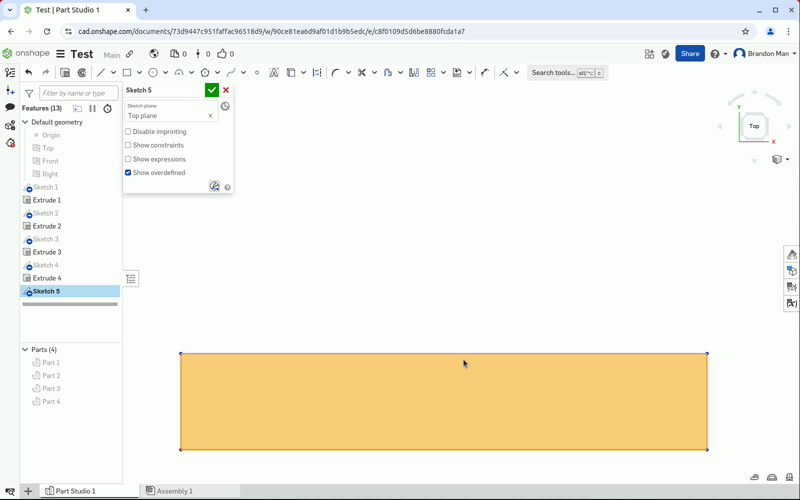
scroll(-6)
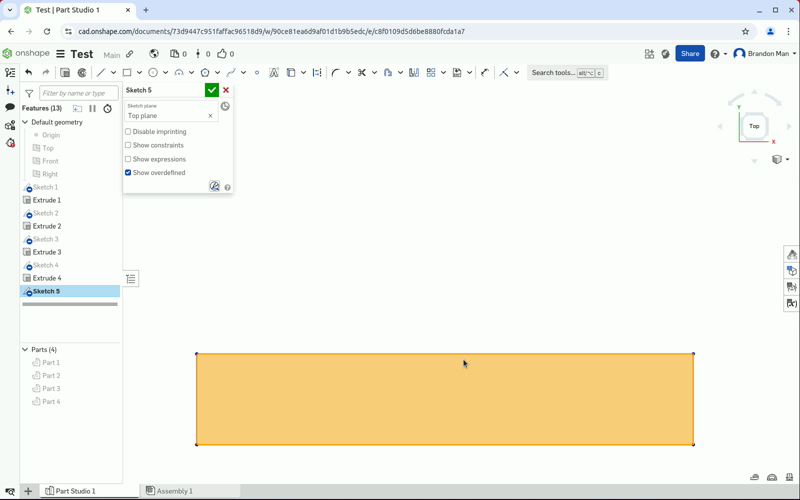
scroll(-6)
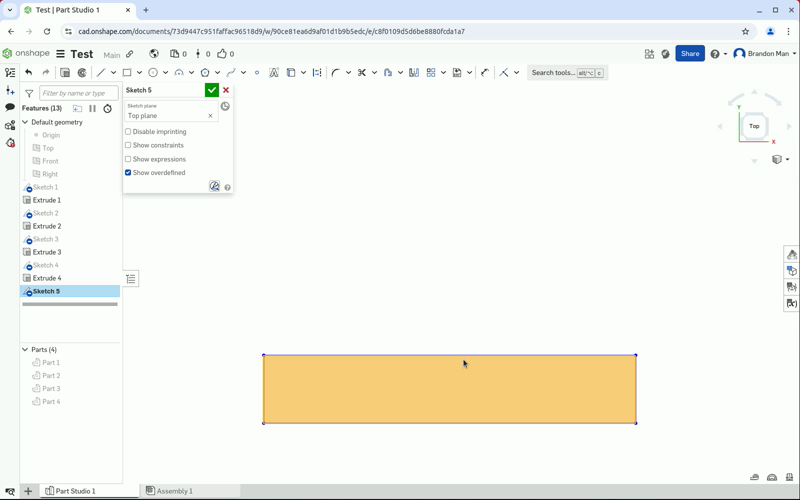
scroll(-6)
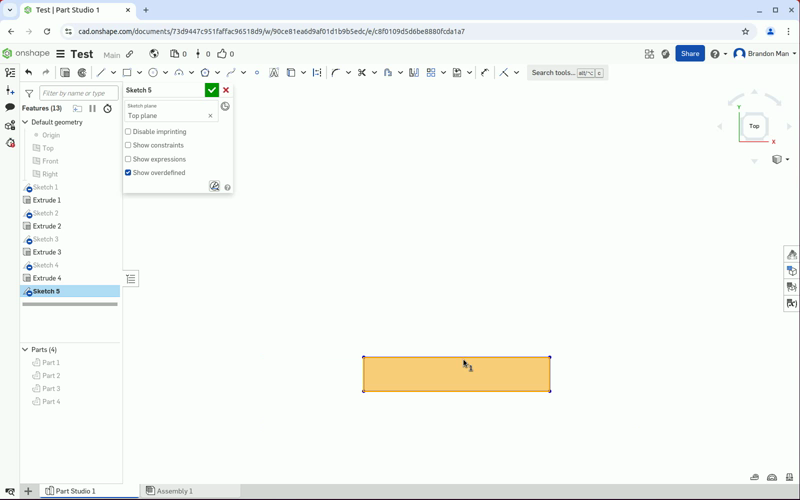
scroll(-6)
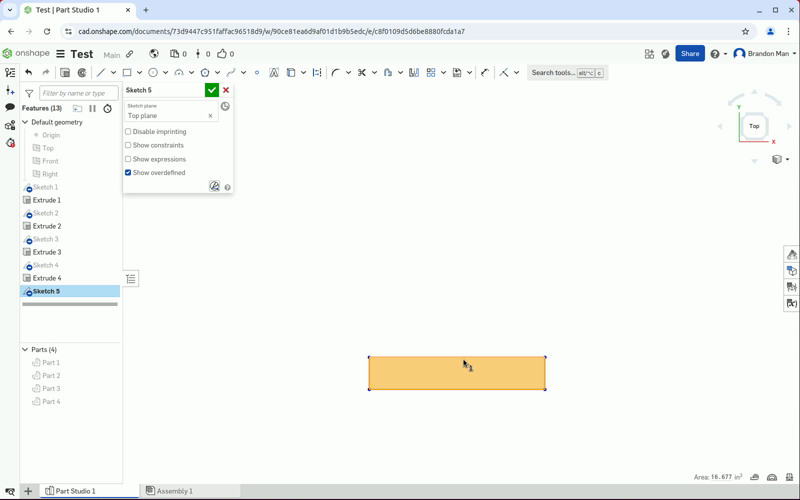
scroll(-6)
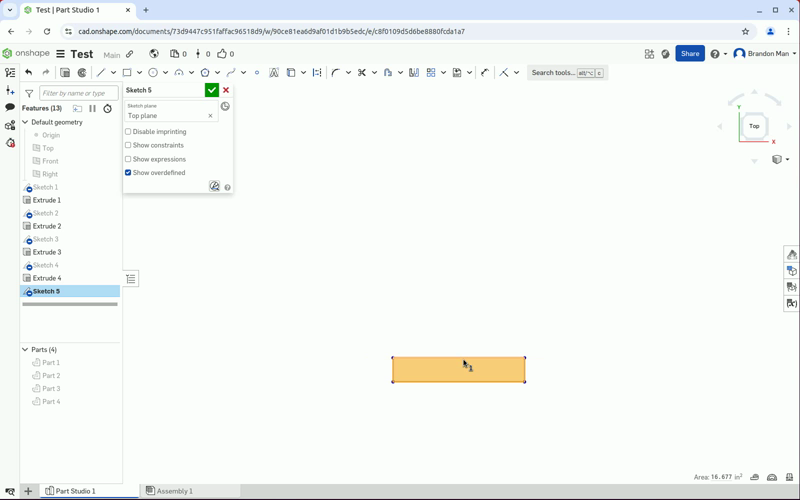
scroll(-6)
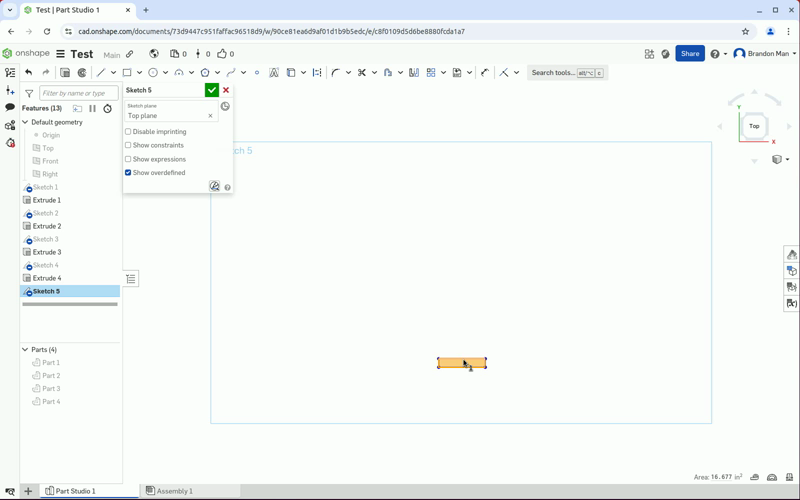
mouse_move(73, 352)
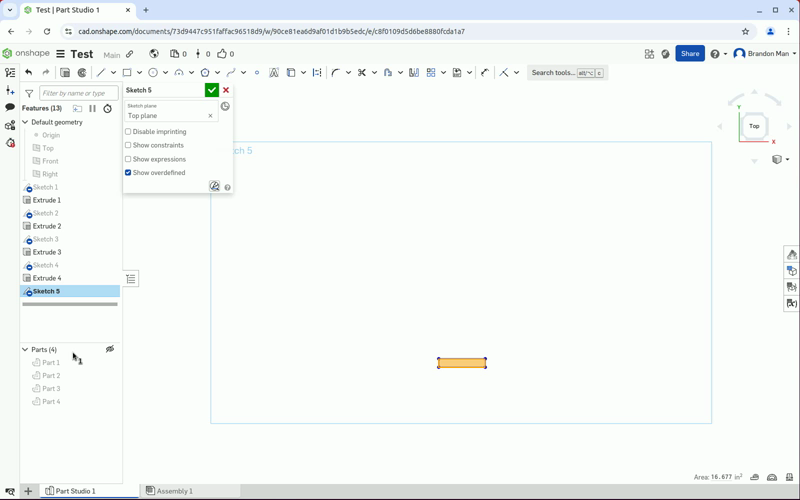
key(shift+y)
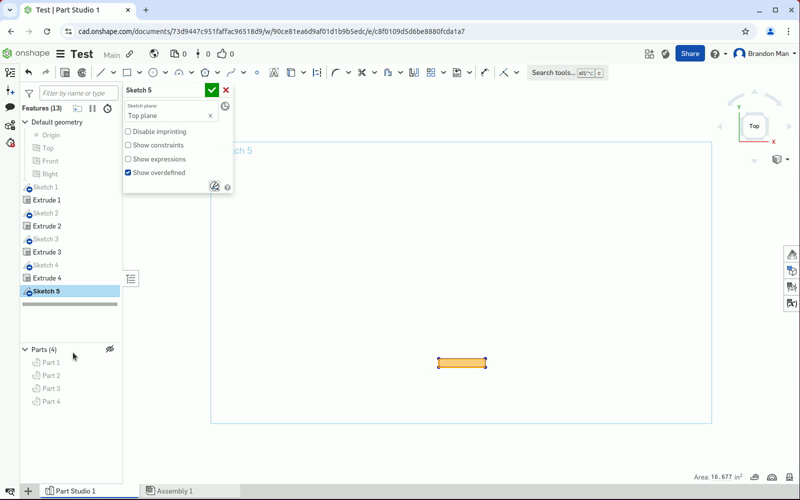
key(shift+e)
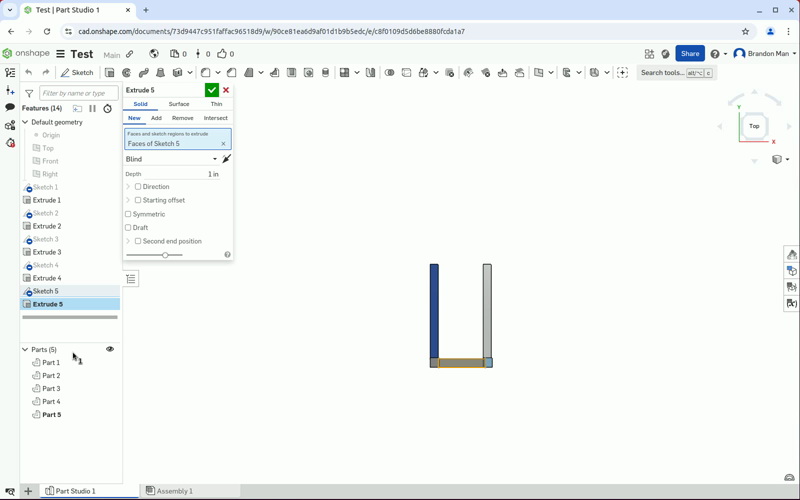
mouse_move(143, 106)
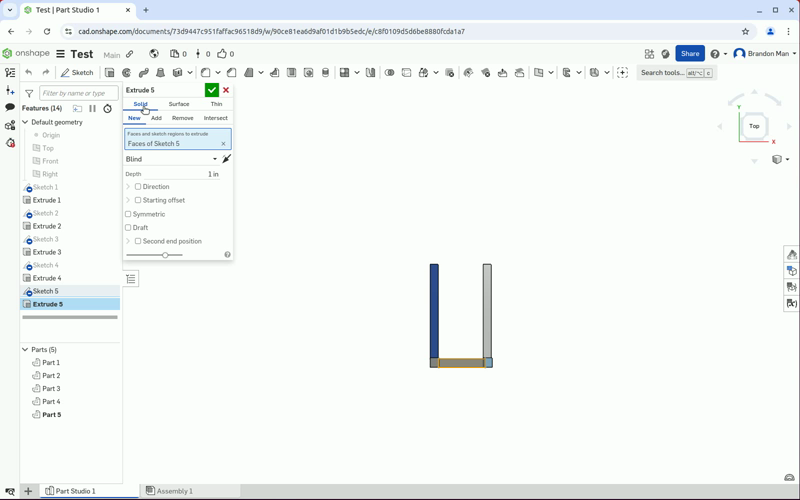
click(143, 106)
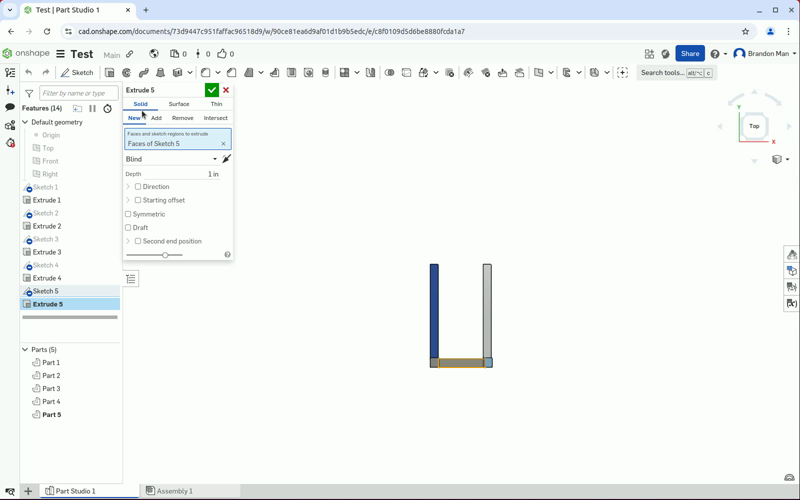
mouse_move(137, 120)
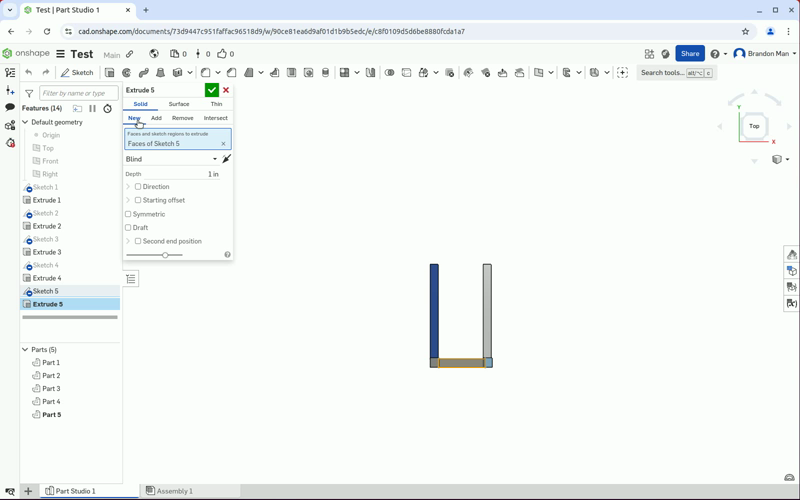
click(137, 120)
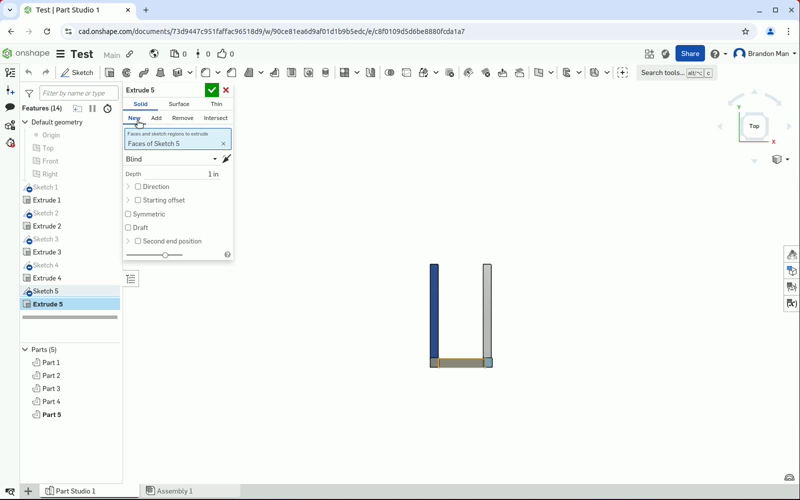
key(tab, 4)
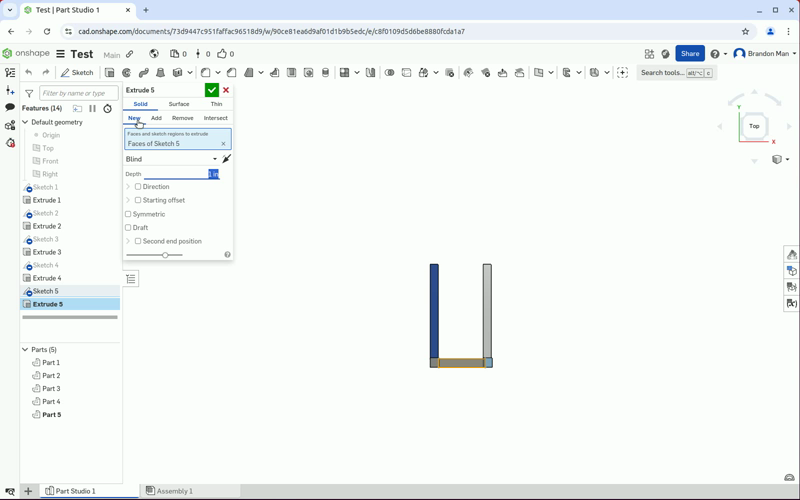
text(1.685)
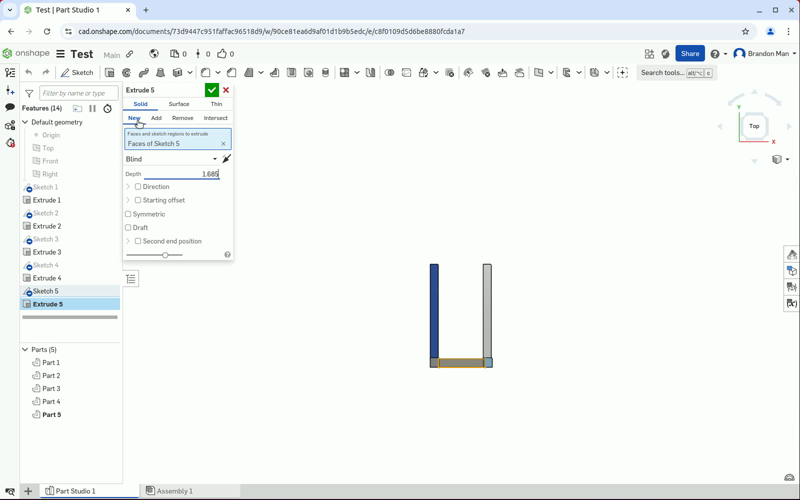
key(enter)
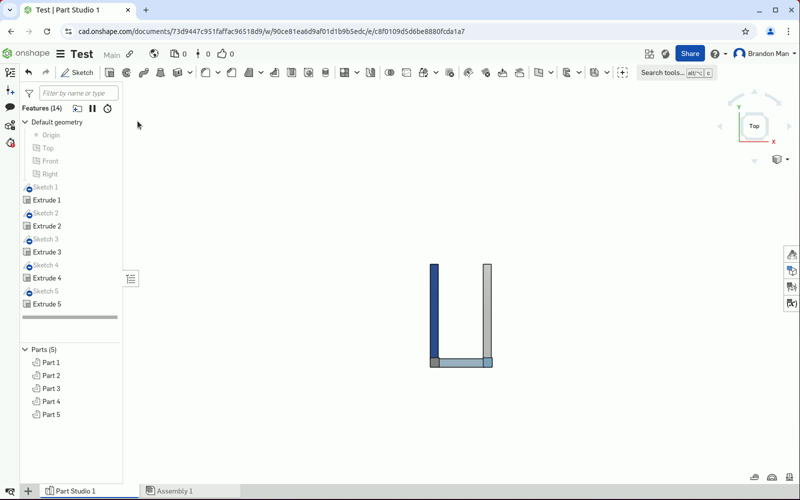
key(shift+h)
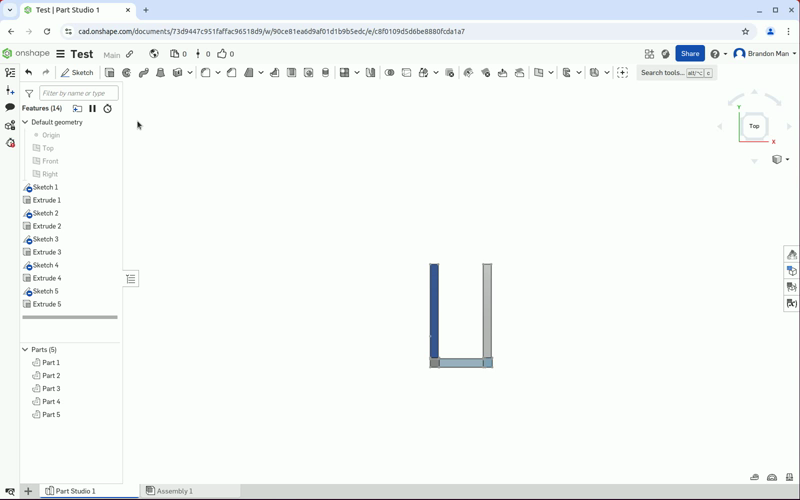
key(shift+h)
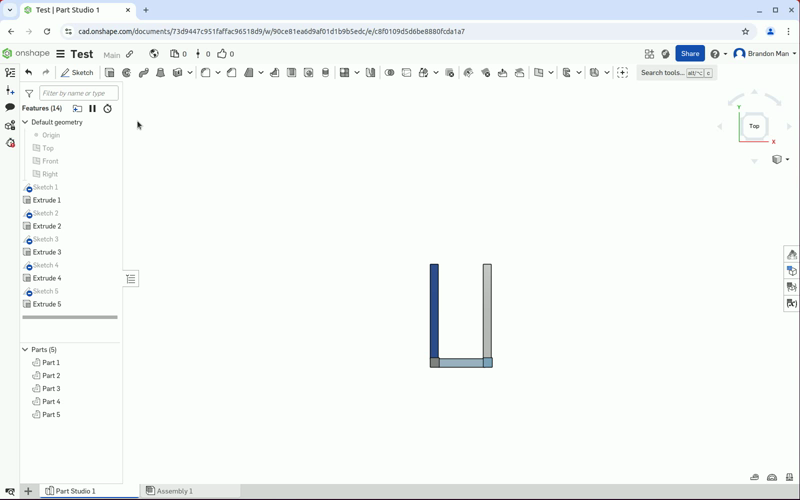
mouse_move(73, 189)
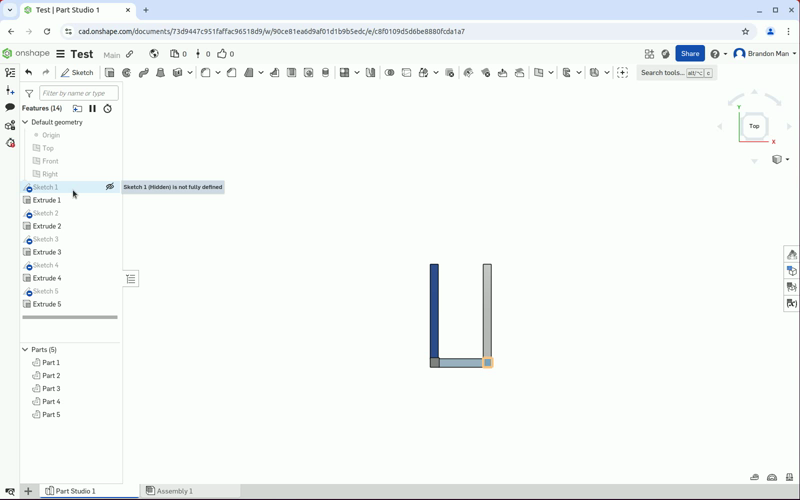
click(73, 189)
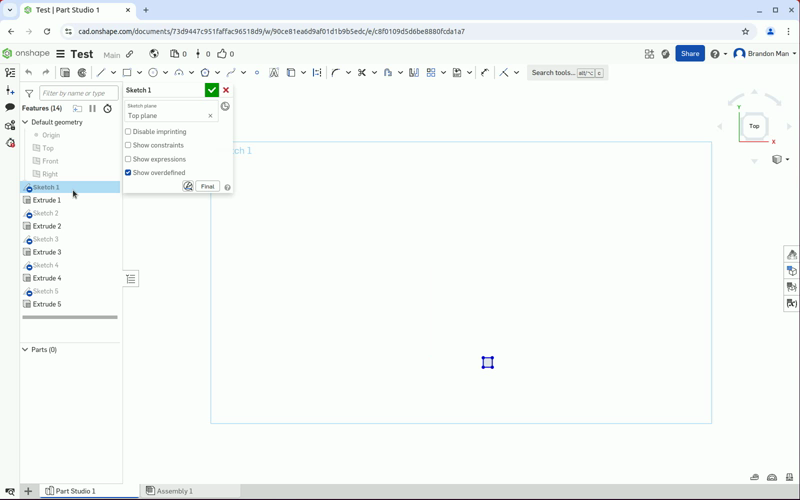
mouse_move(229, 92)
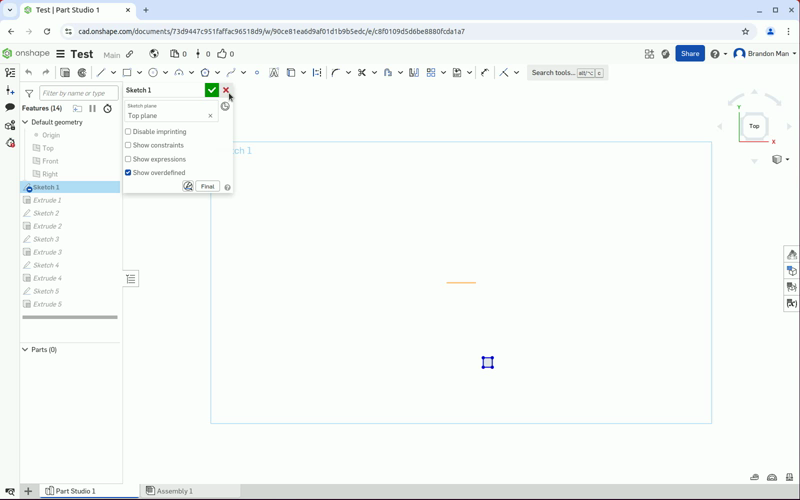
click(229, 92)
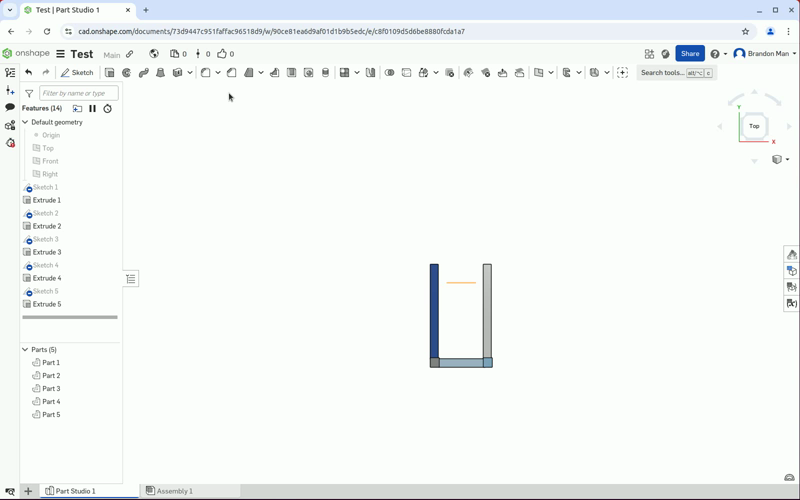
mouse_move(73, 352)
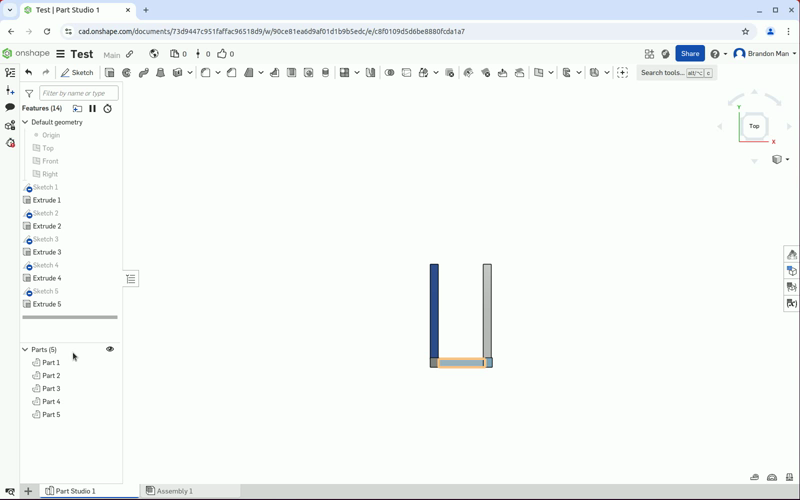
key(y)
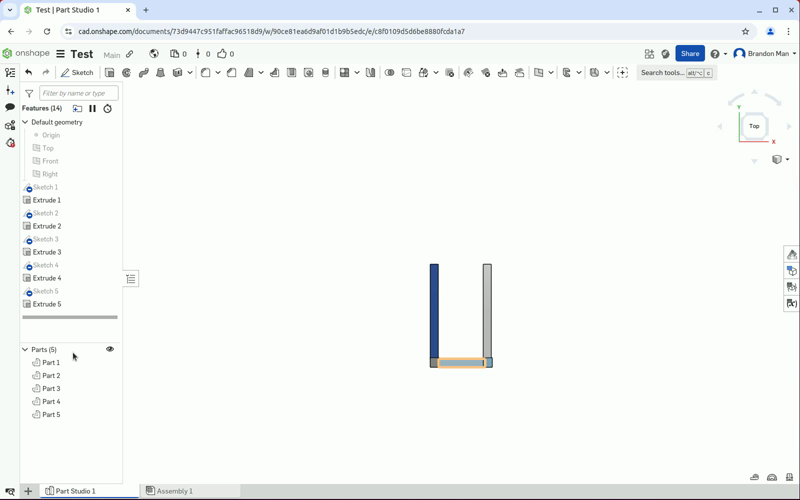
key(shift+p)
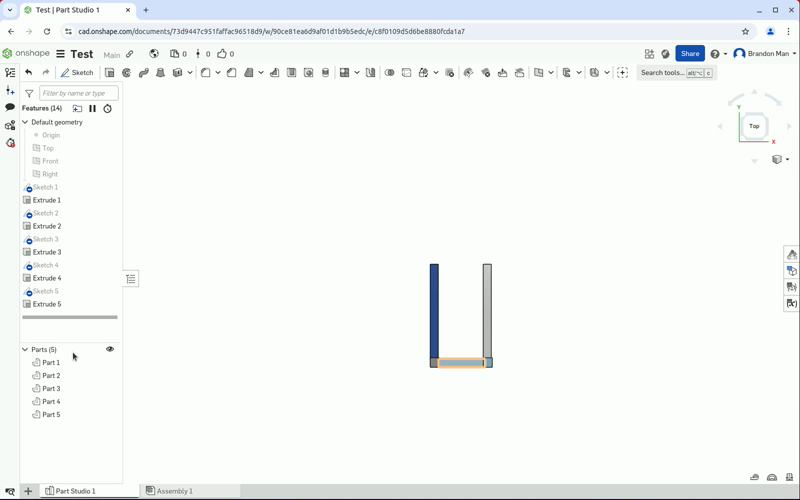
key(space)
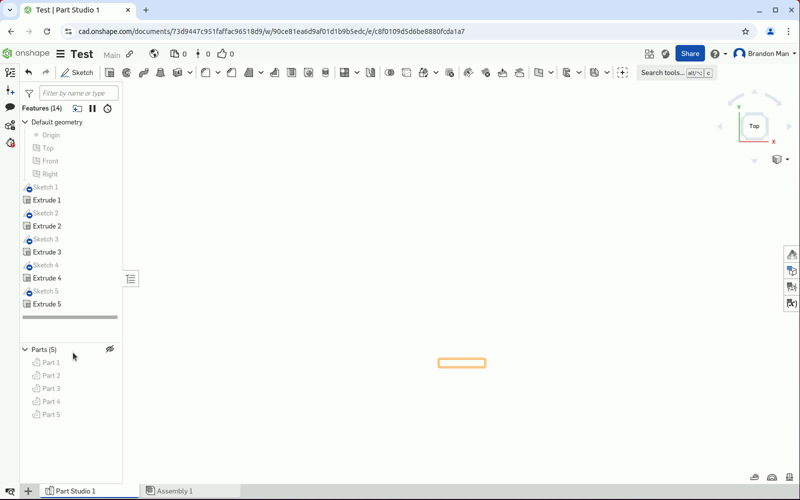
key_down(shift)
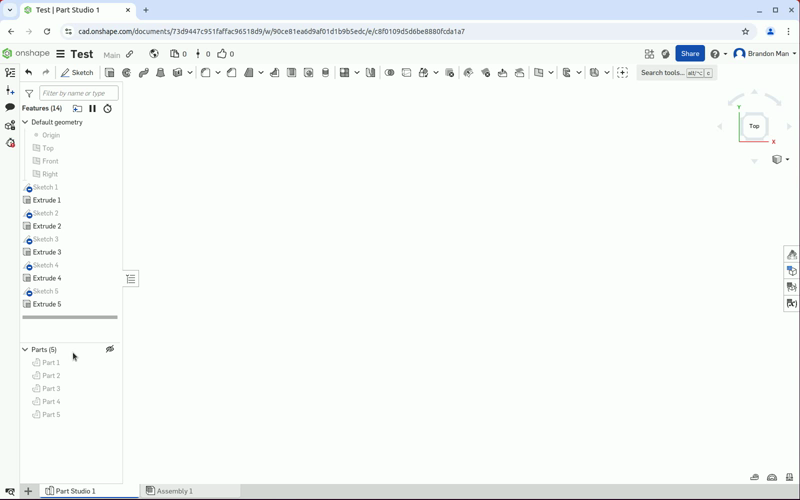
key(up)
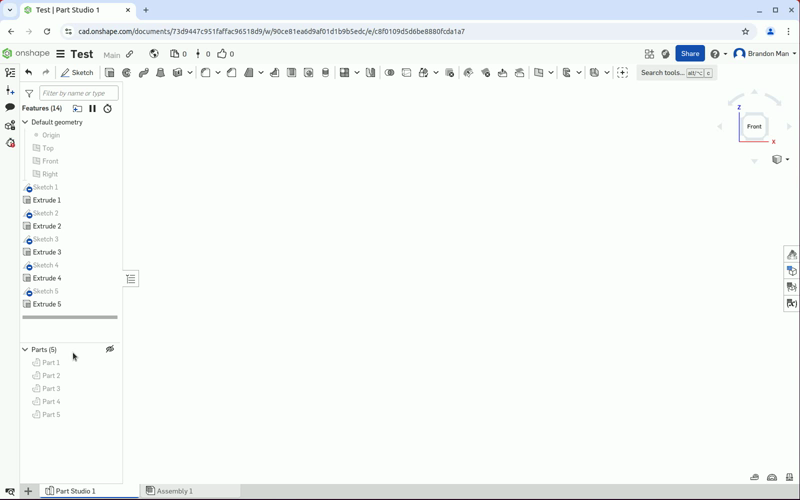
key_up(shift)
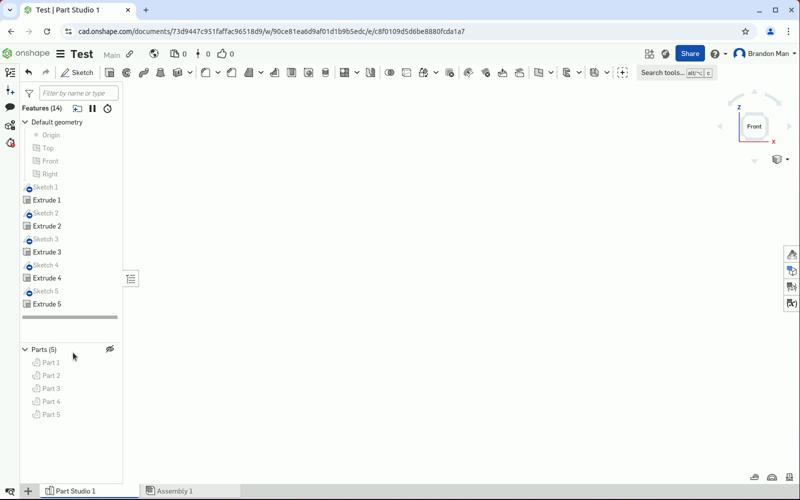
key(space)
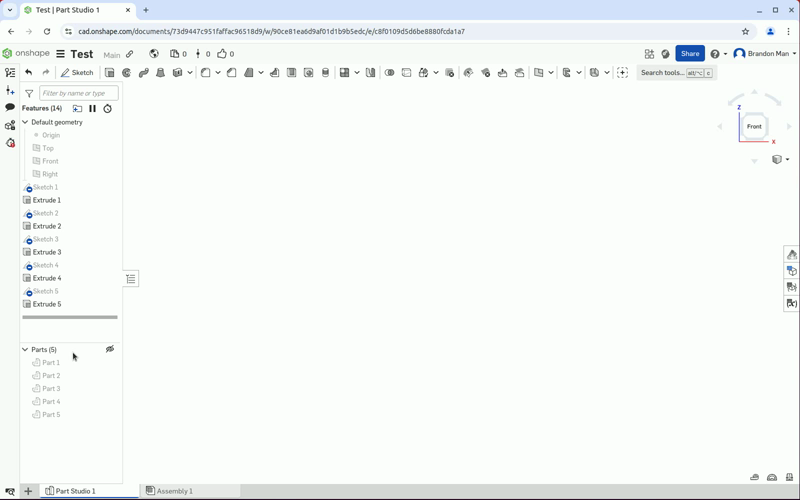
key_down(shift)
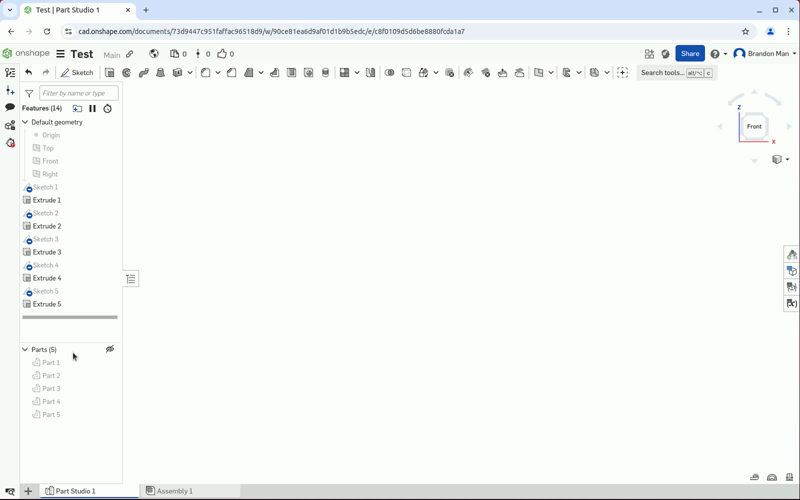
key(left)
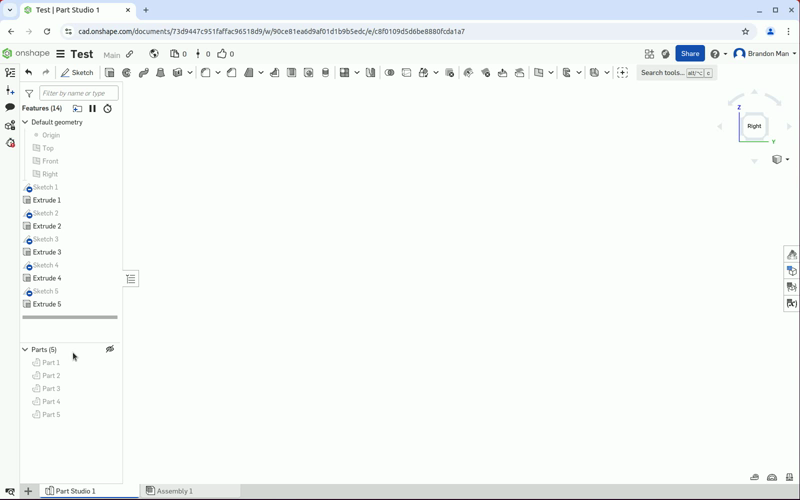
key_up(shift)
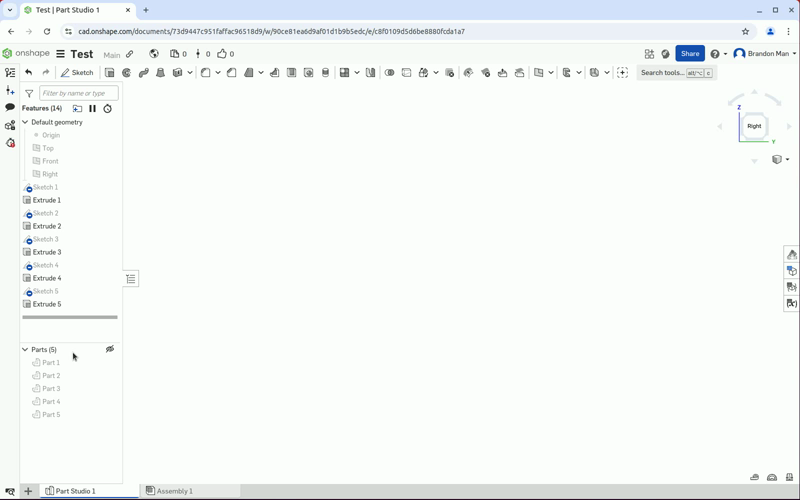
mouse_move(73, 352)
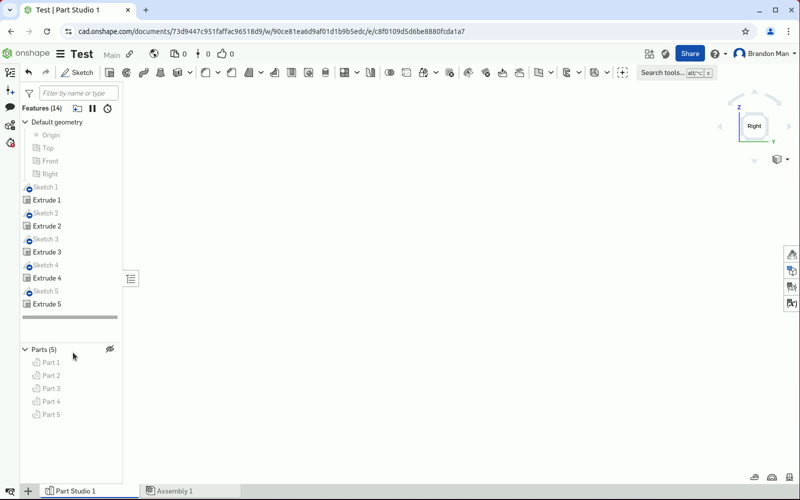
key(shift+y)
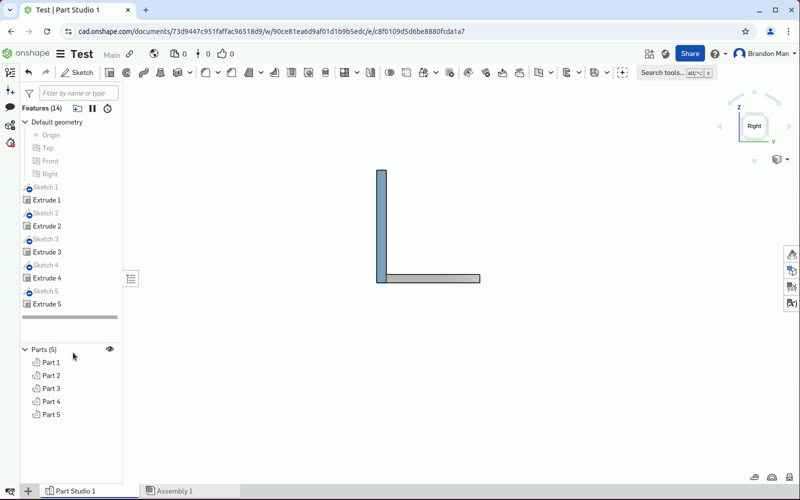
mouse_move(541, 75)
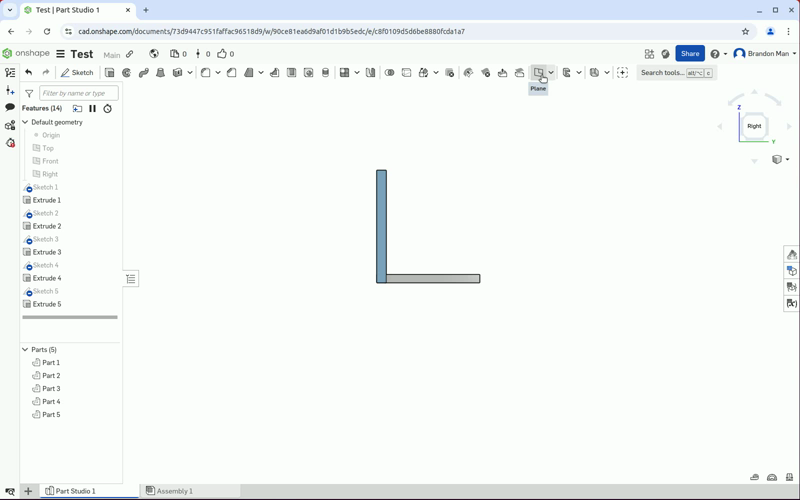
click(541, 75)
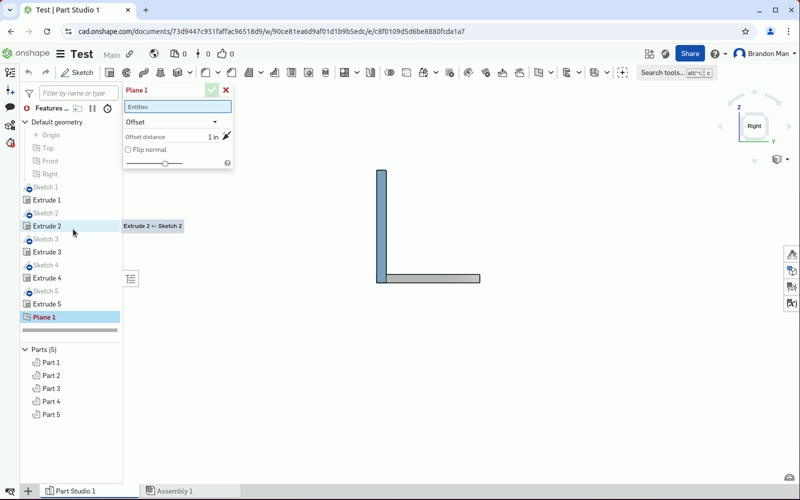
scroll(3)
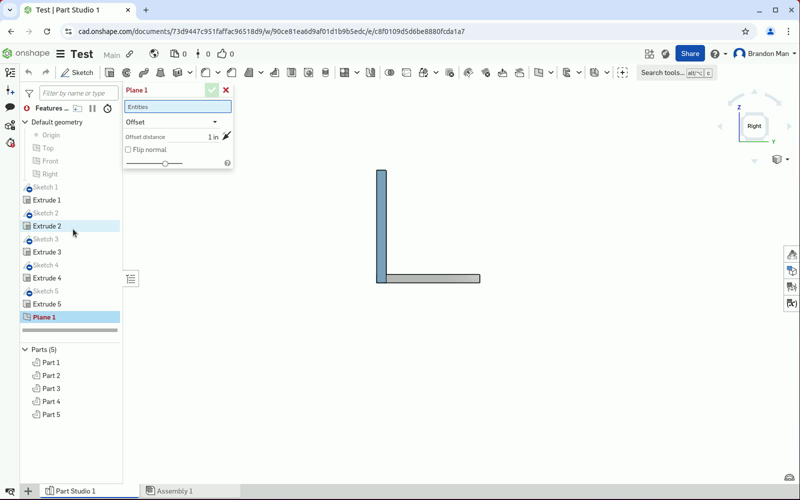
mouse_move(73, 176)
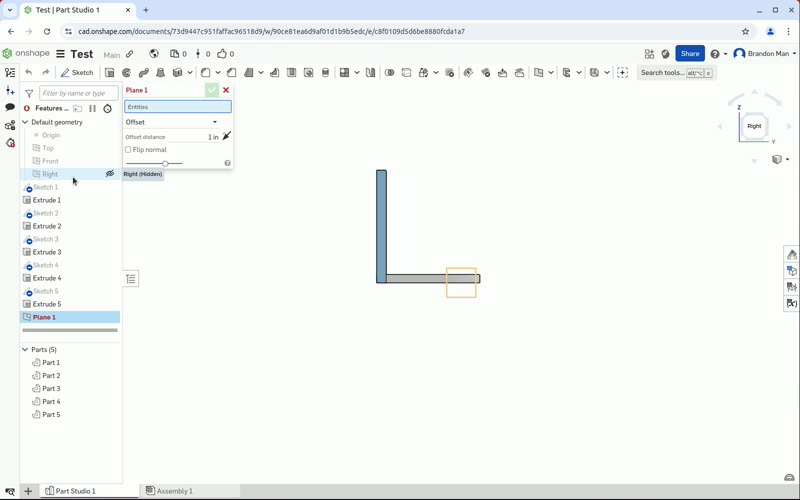
click(73, 176)
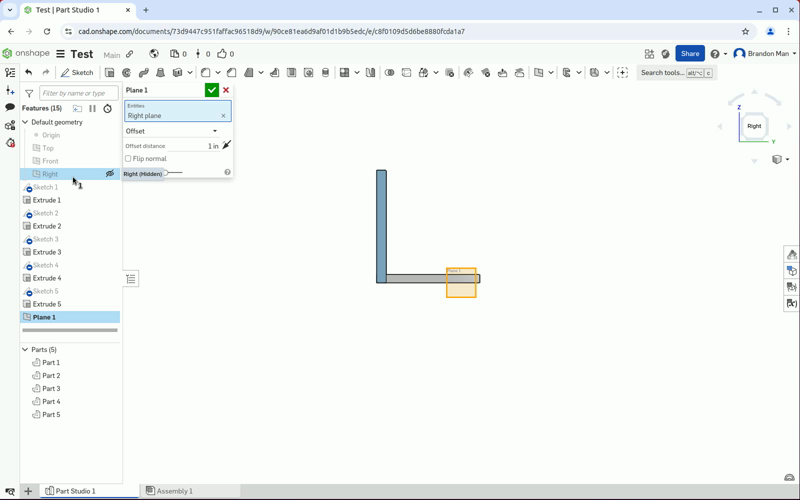
key(tab, 2)
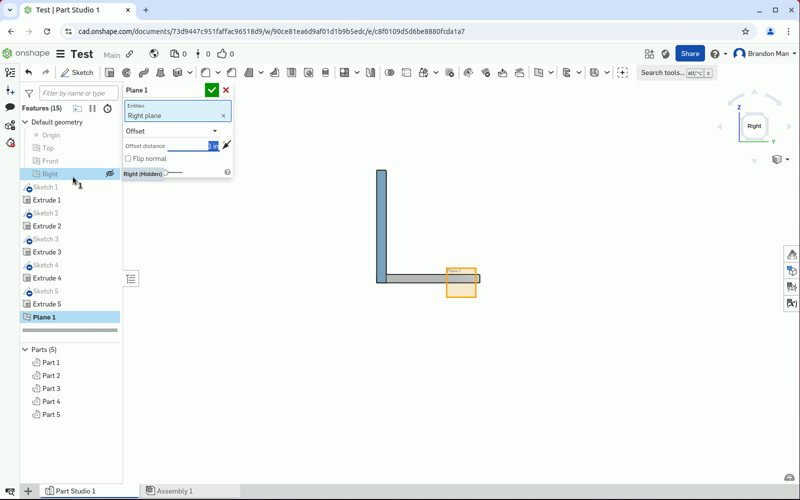
text(4.56)
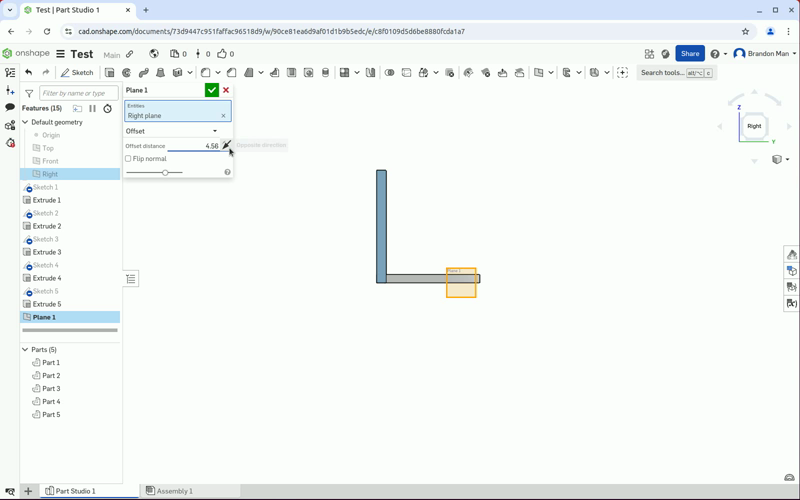
mouse_move(229, 147)
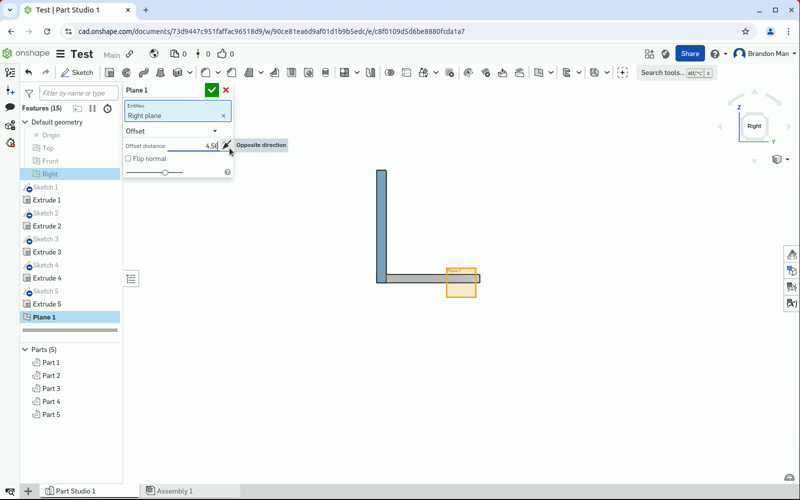
click(229, 147)
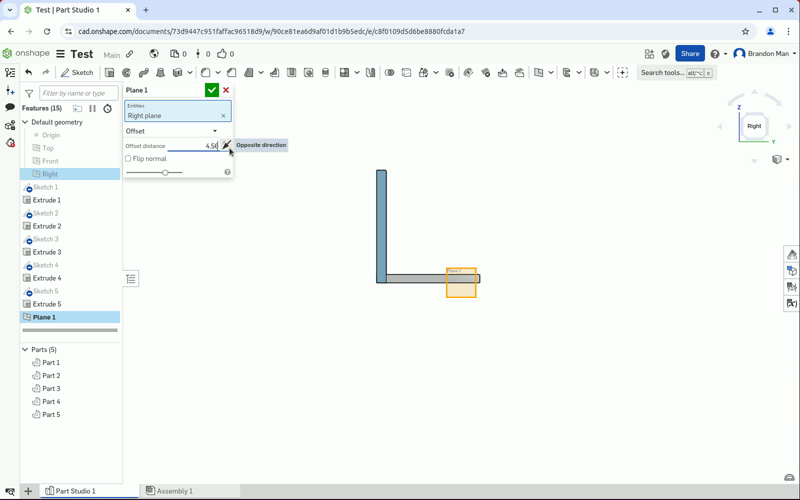
key(enter, 2)
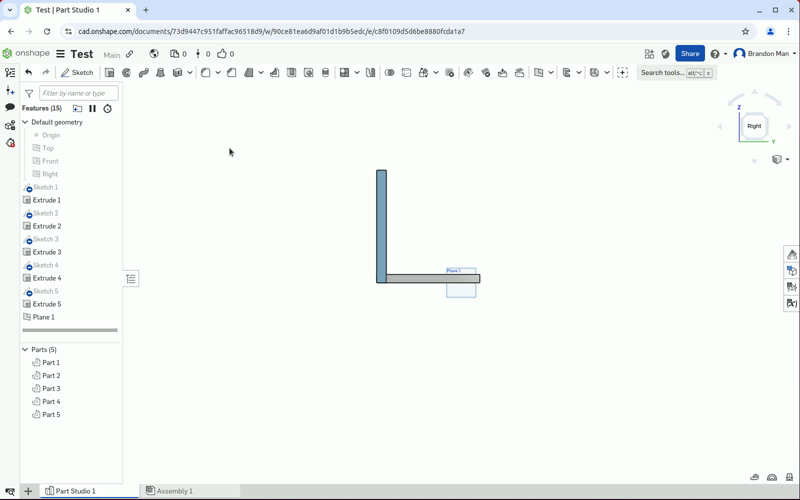
key(shift+s)
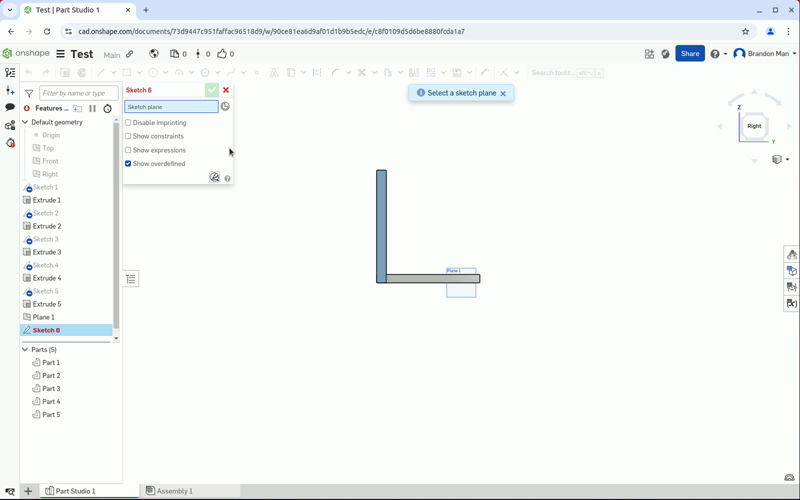
mouse_move(69, 319)
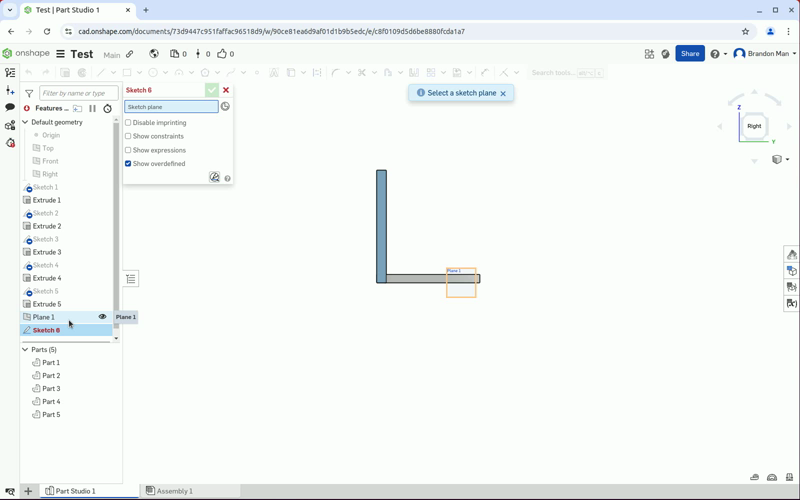
click(69, 319)
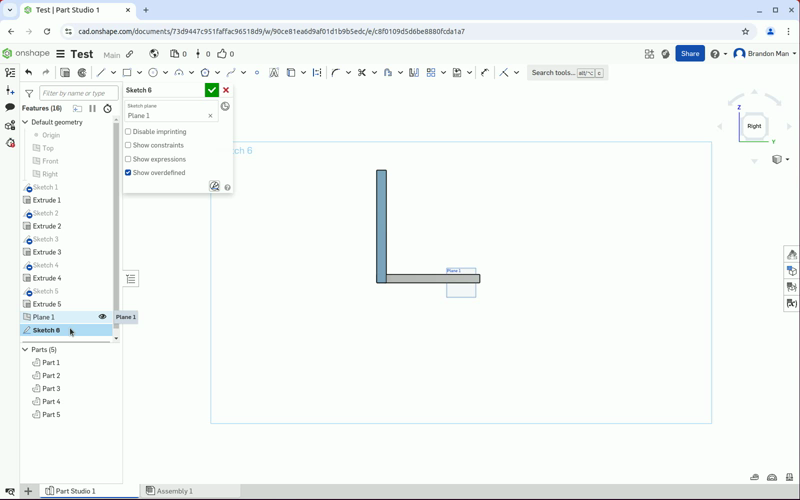
mouse_move(73, 352)
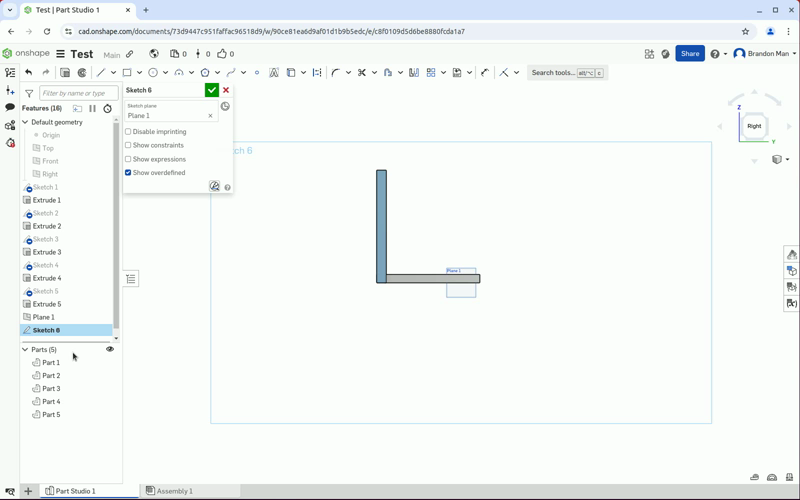
key(y)
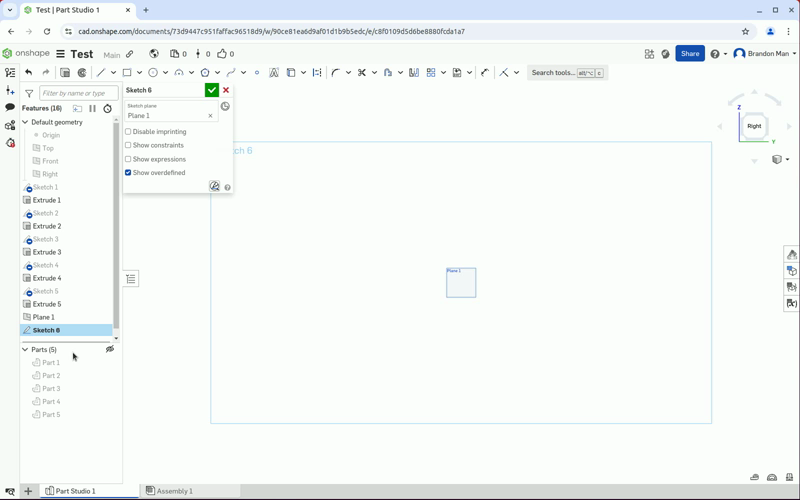
key(l)
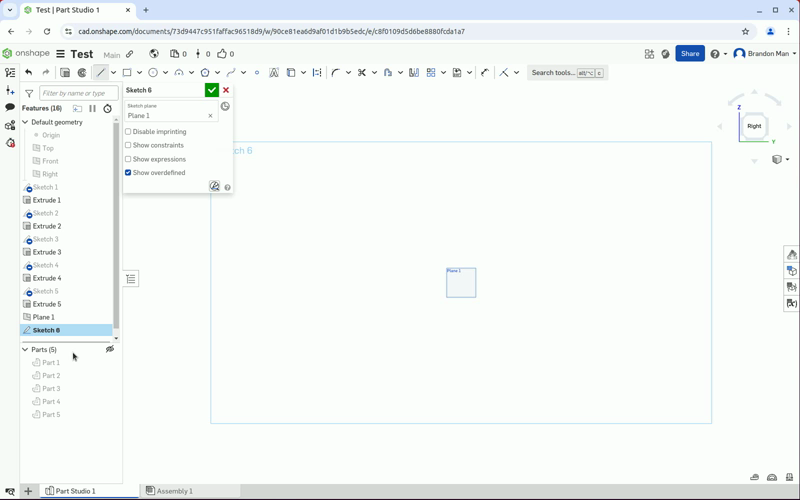
key_down(shift)
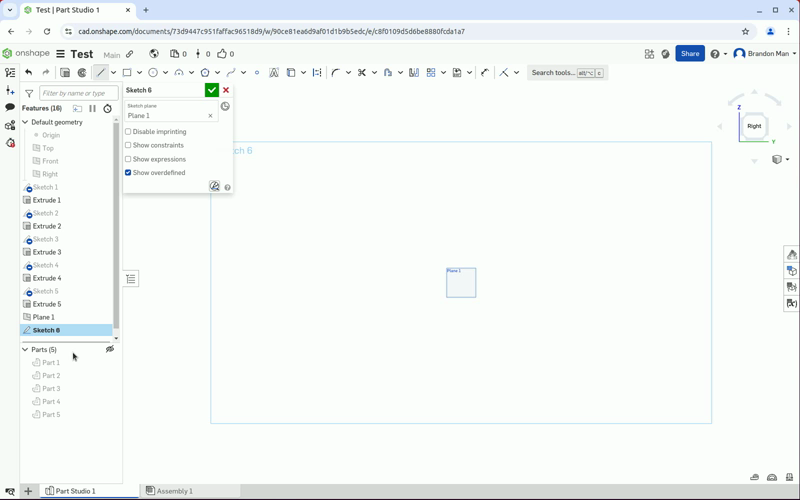
mouse_move(376, 244)
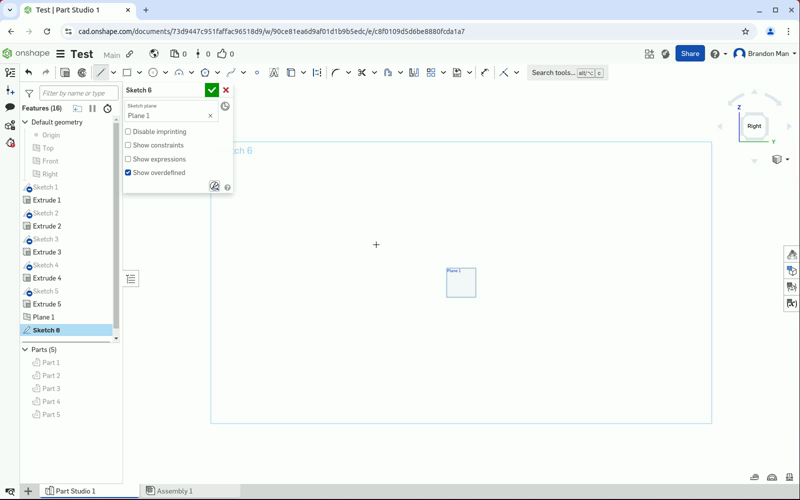
click(376, 244)
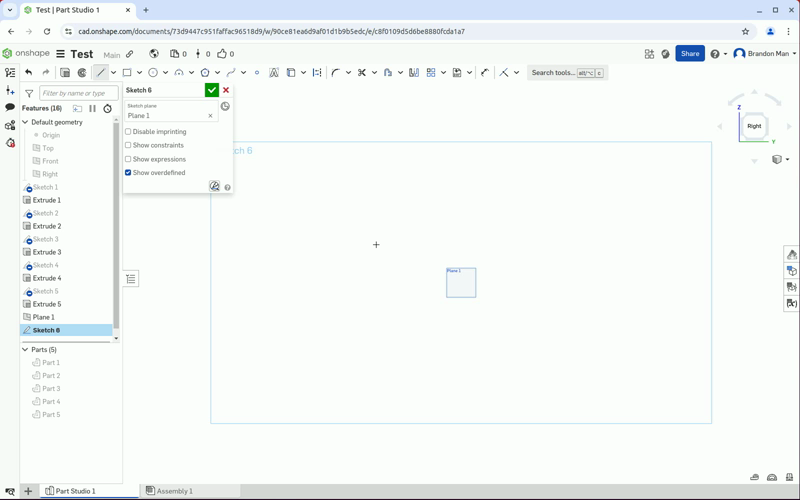
key_up(shift)
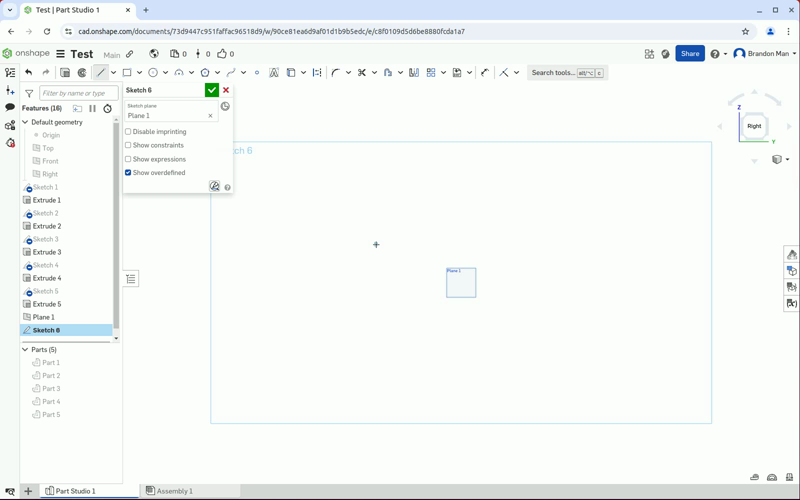
key_down(shift)
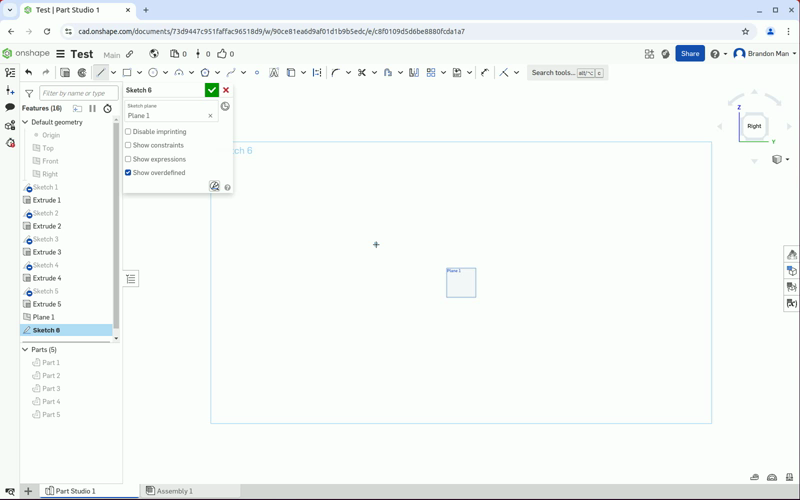
mouse_move(406, 244)
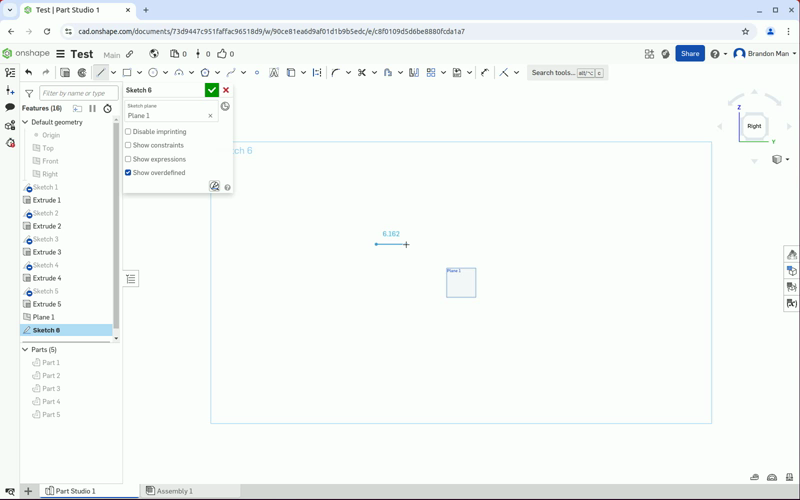
mouse_move(384, 244)
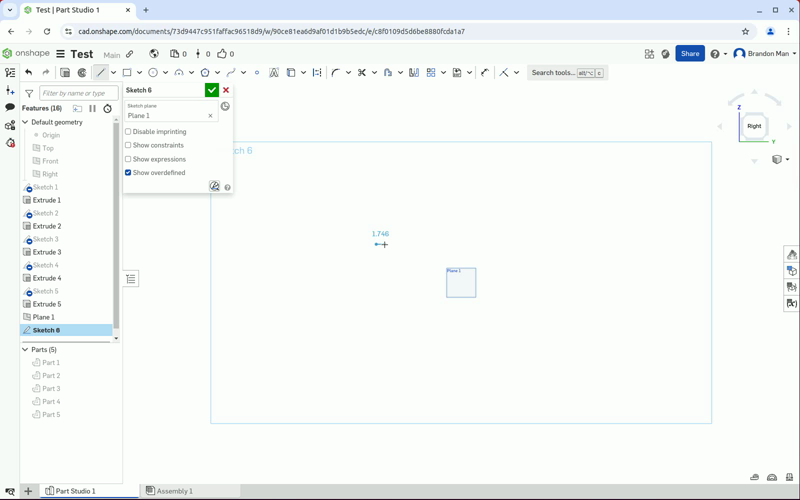
click(384, 244)
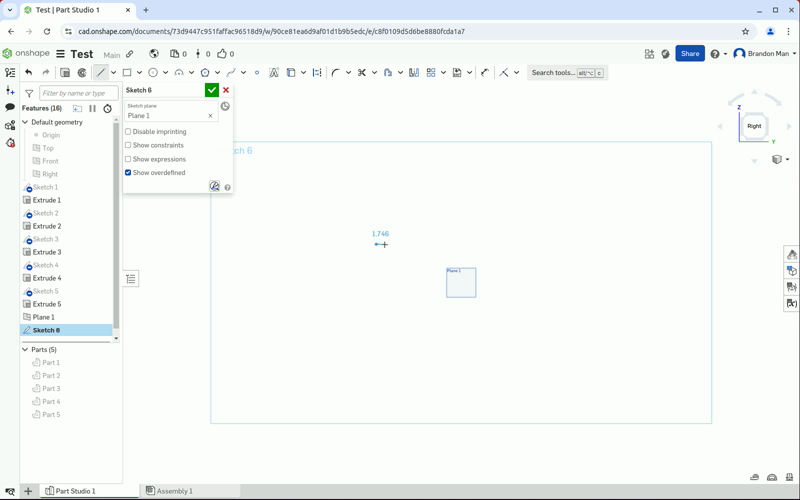
key_up(shift)
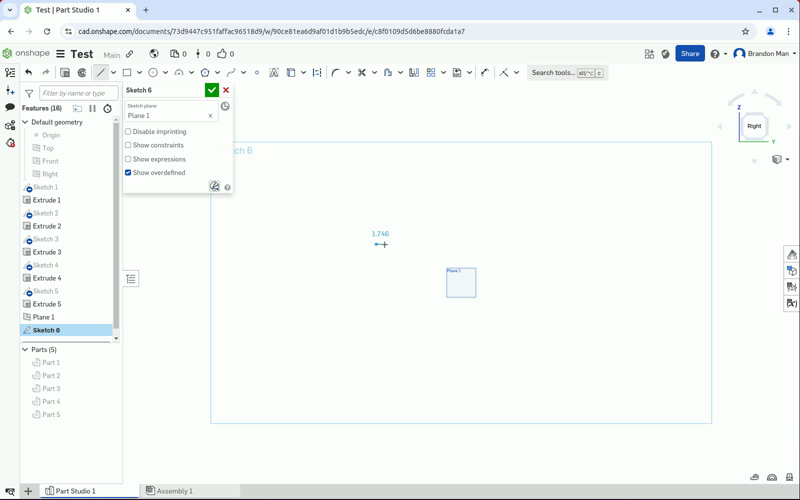
key_down(shift)
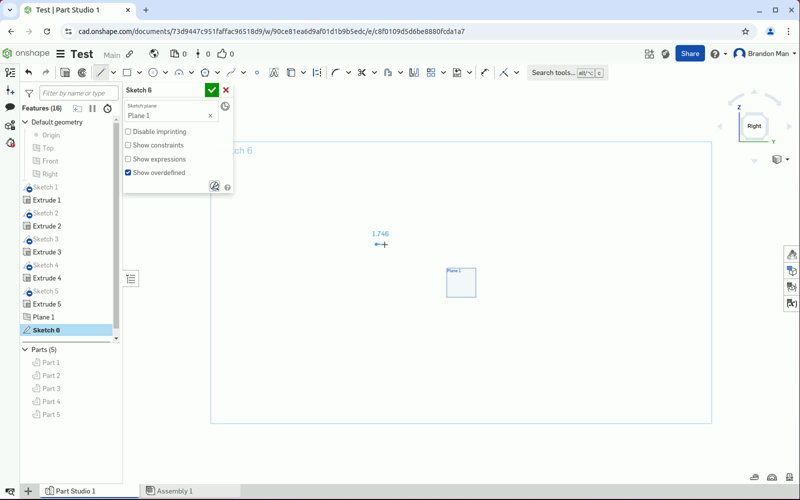
mouse_move(414, 244)
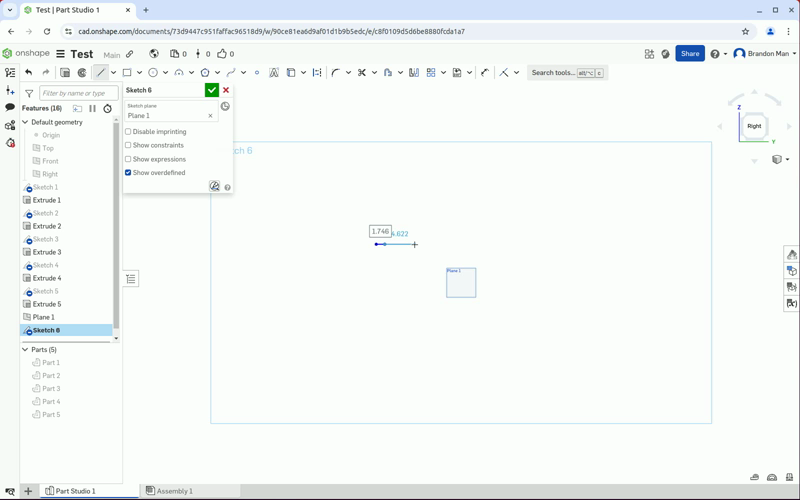
mouse_move(384, 198)
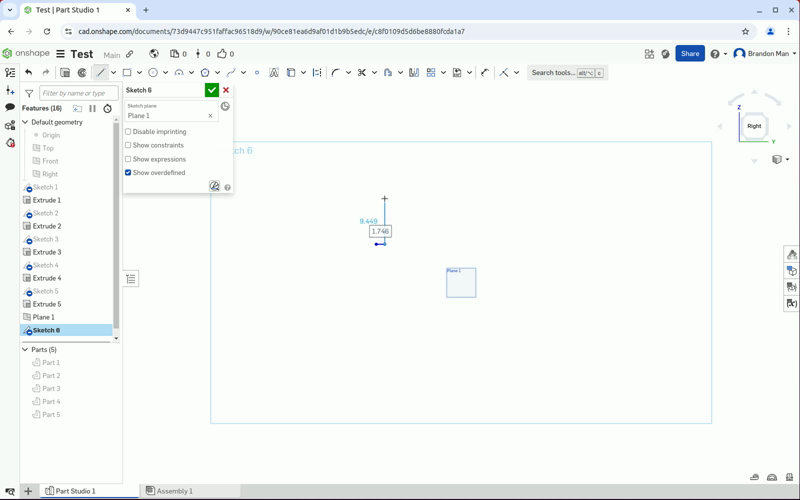
click(384, 198)
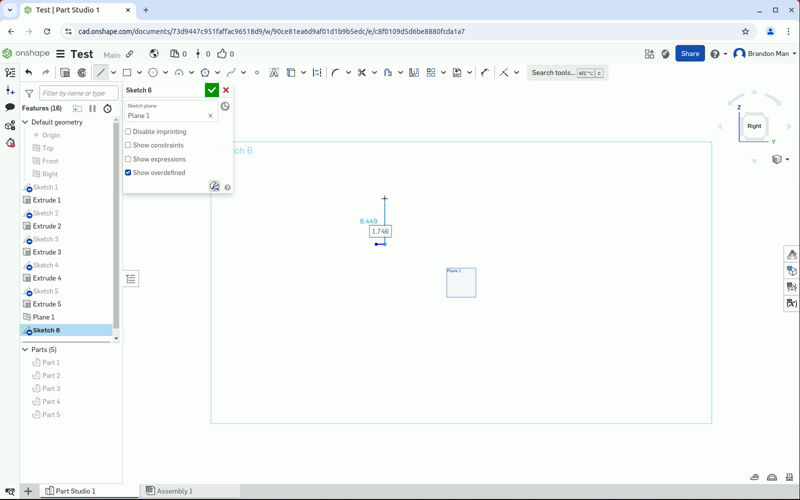
key_up(shift)
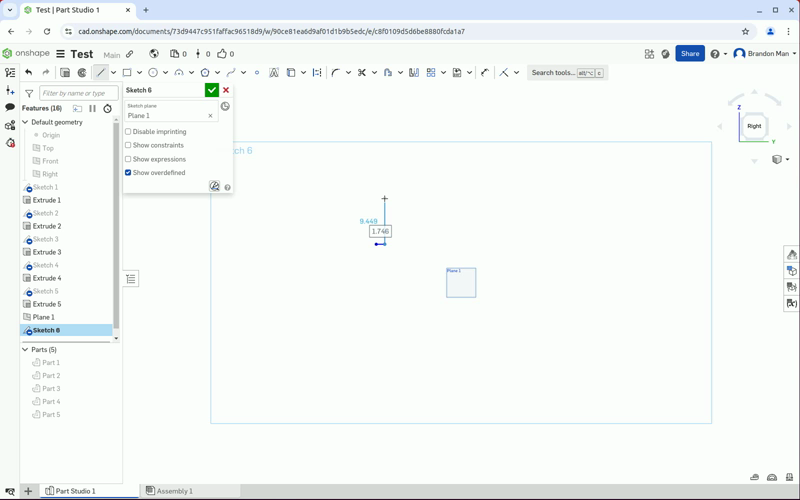
key_down(shift)
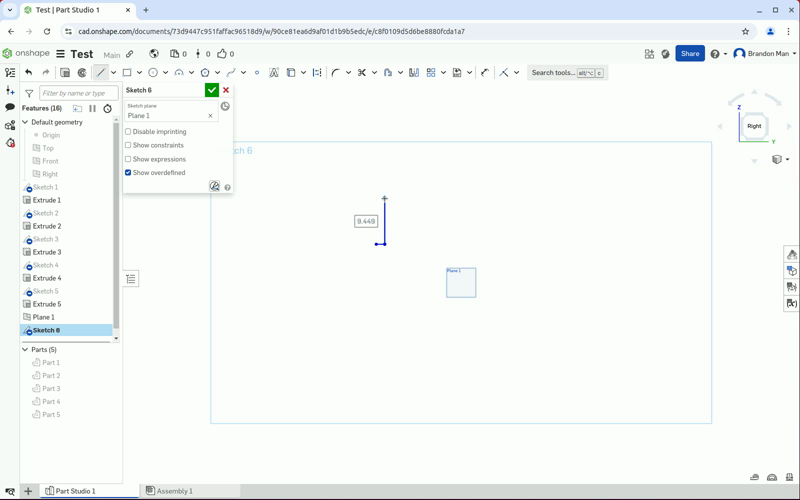
mouse_move(414, 198)
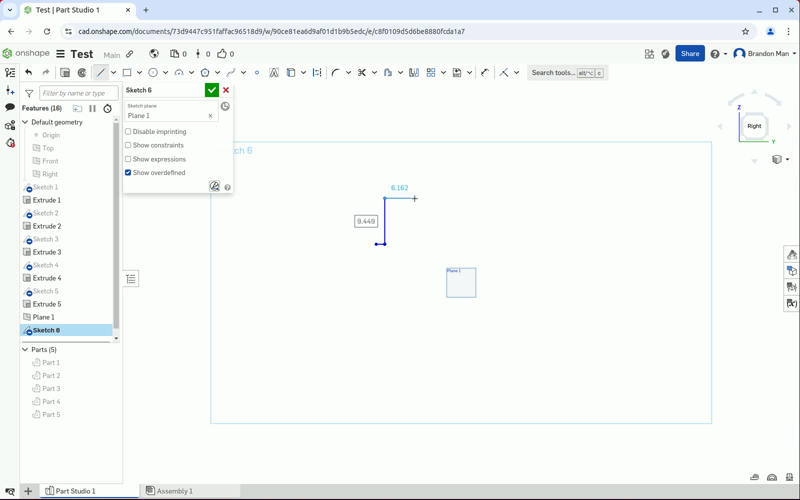
mouse_move(380, 194)
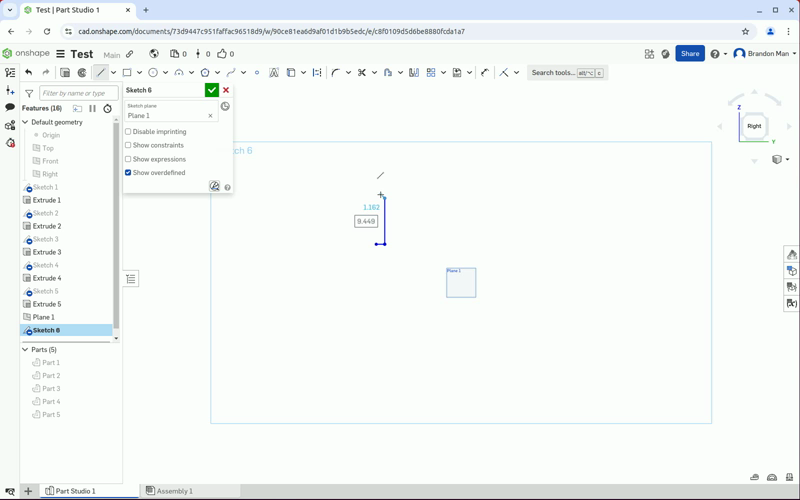
scroll(6)
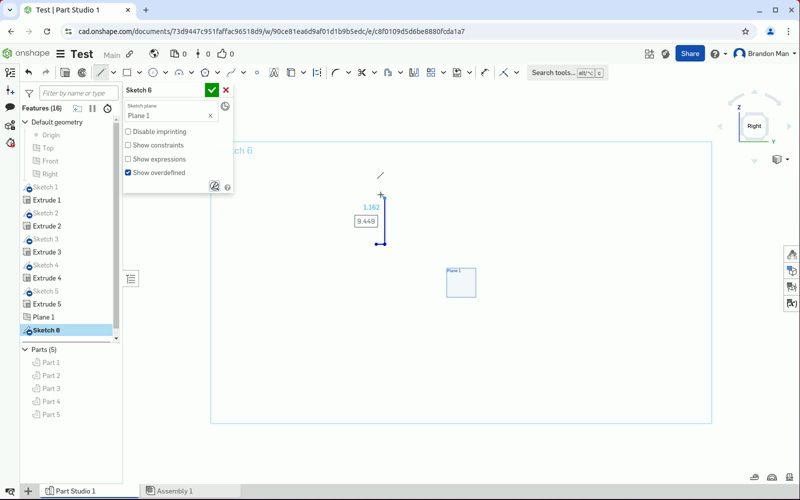
scroll(6)
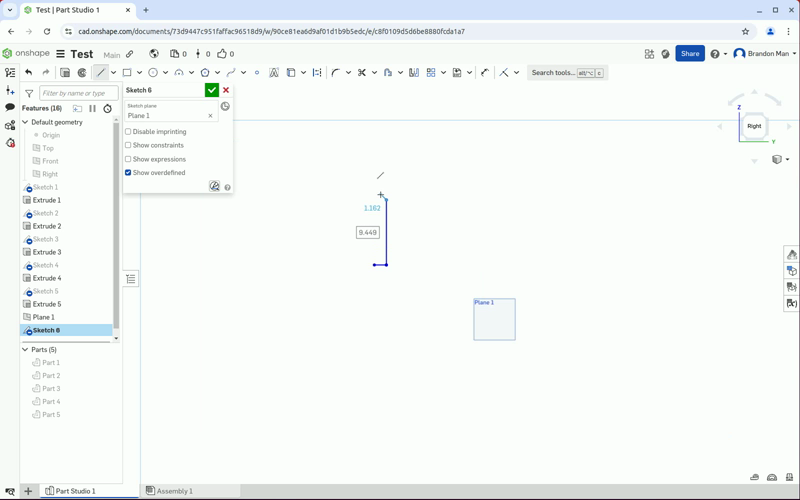
scroll(6)
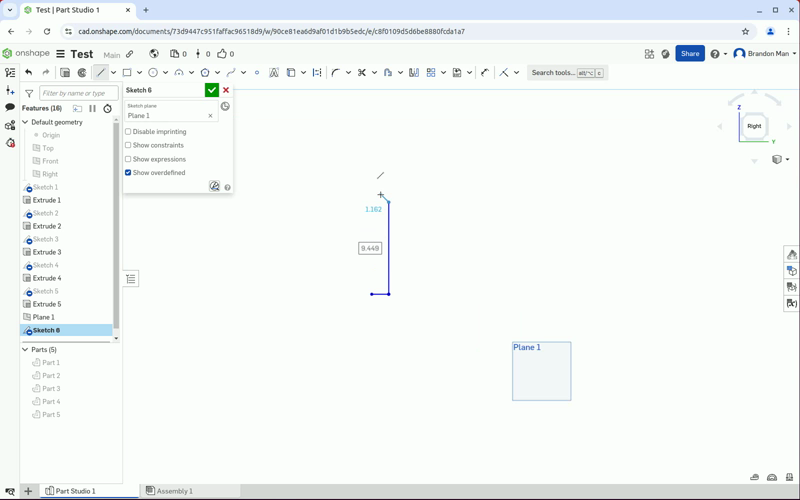
scroll(6)
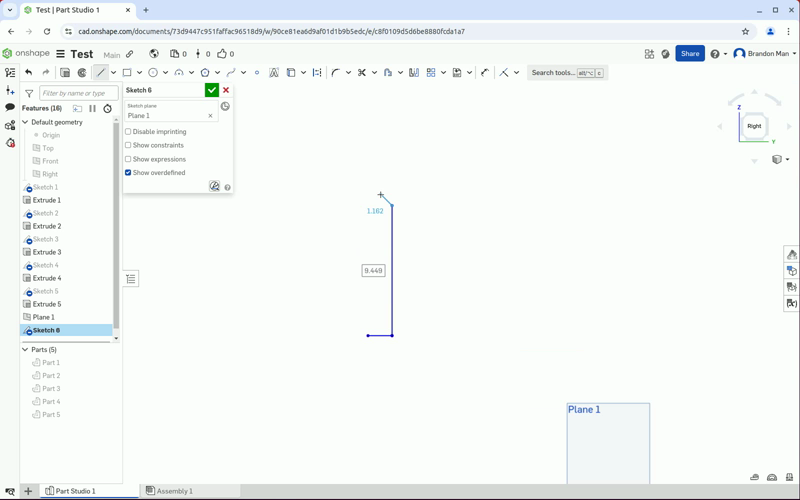
scroll(6)
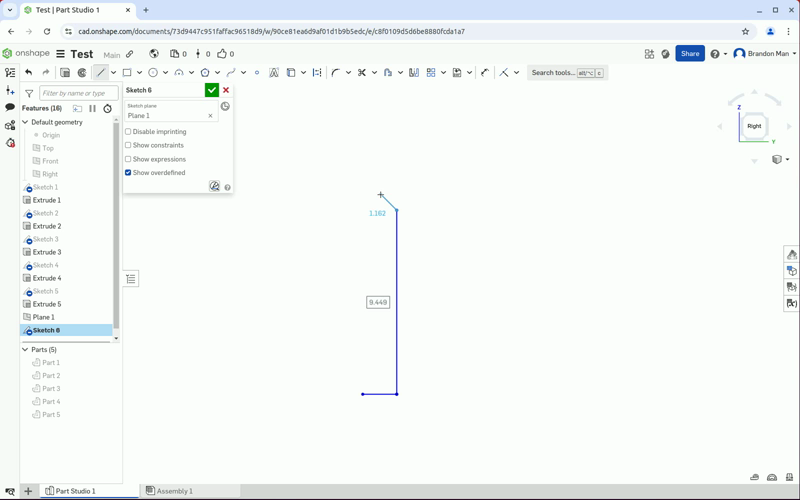
scroll(6)
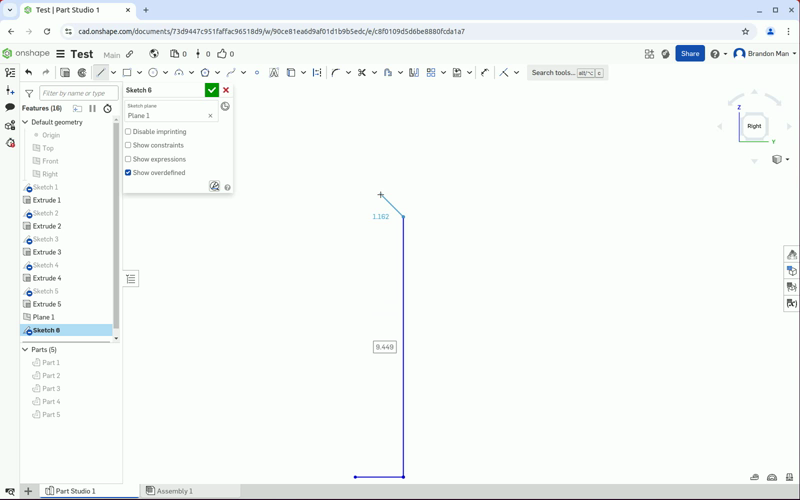
scroll(6)
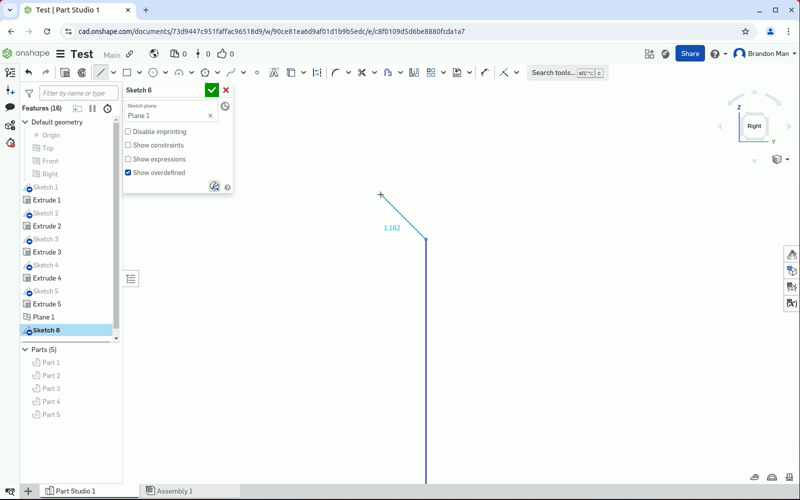
click(380, 194)
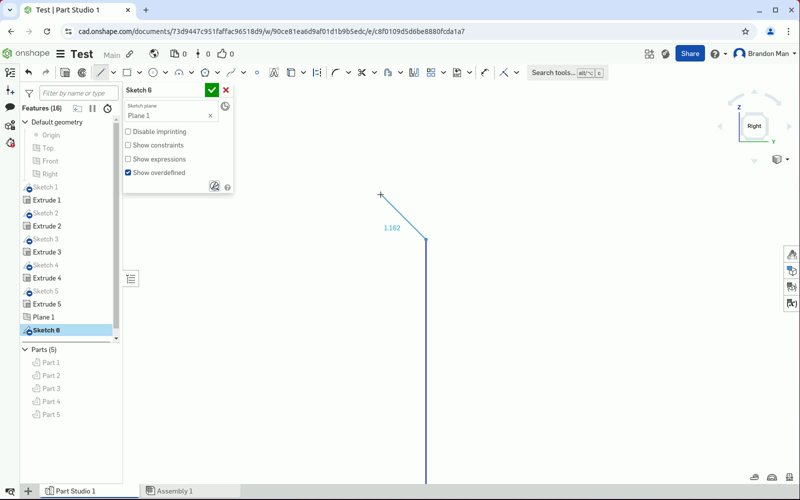
scroll(-6)
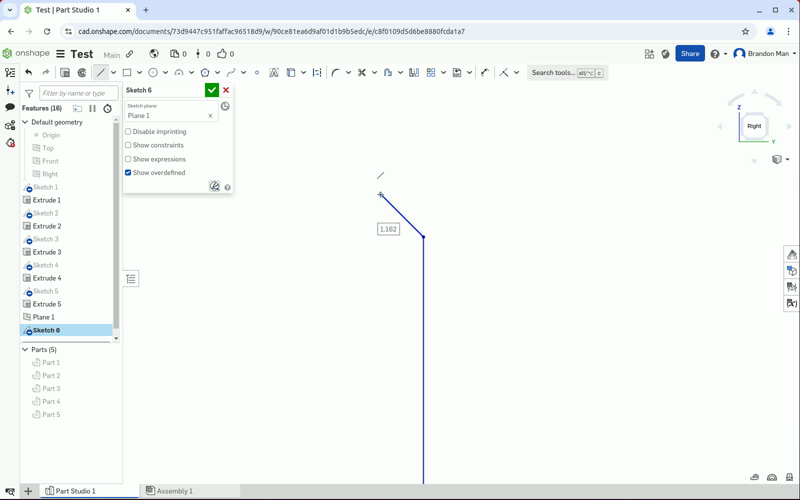
scroll(-6)
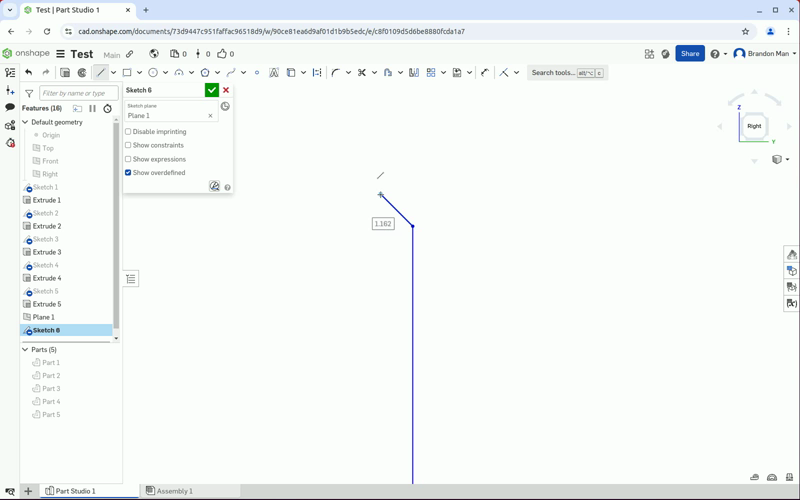
scroll(-6)
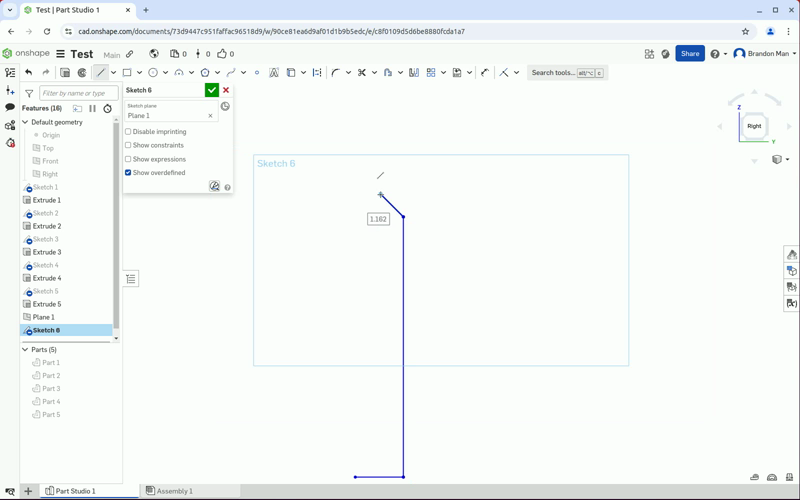
scroll(-6)
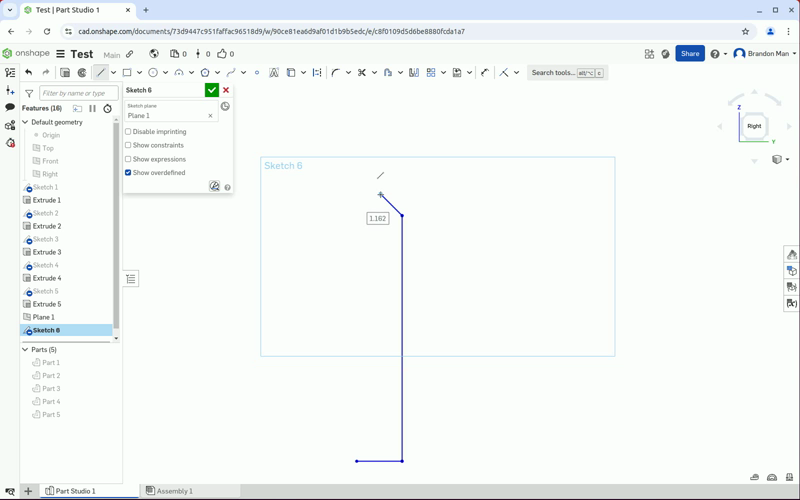
scroll(-6)
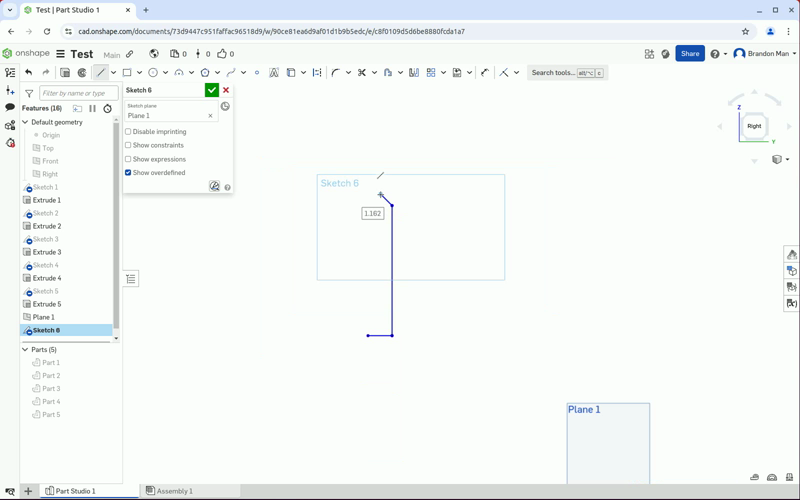
scroll(-6)
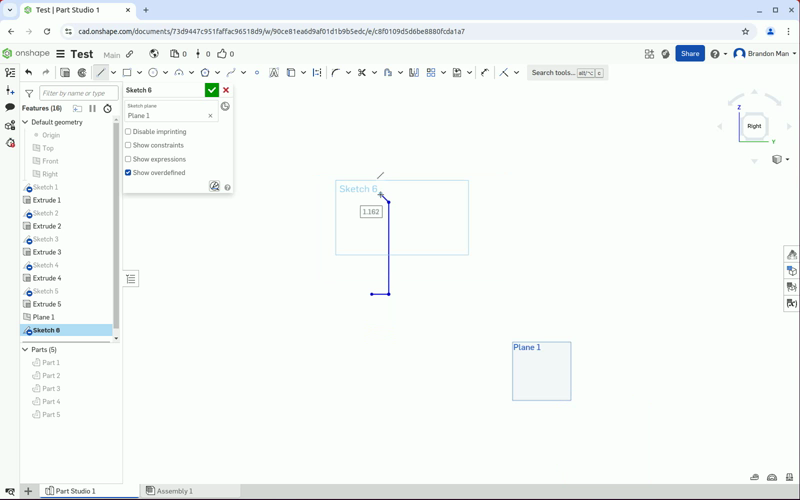
scroll(-6)
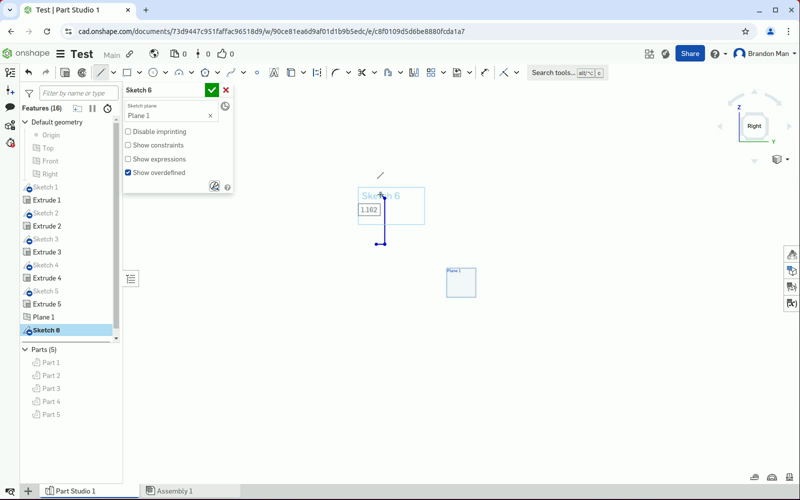
key_up(shift)
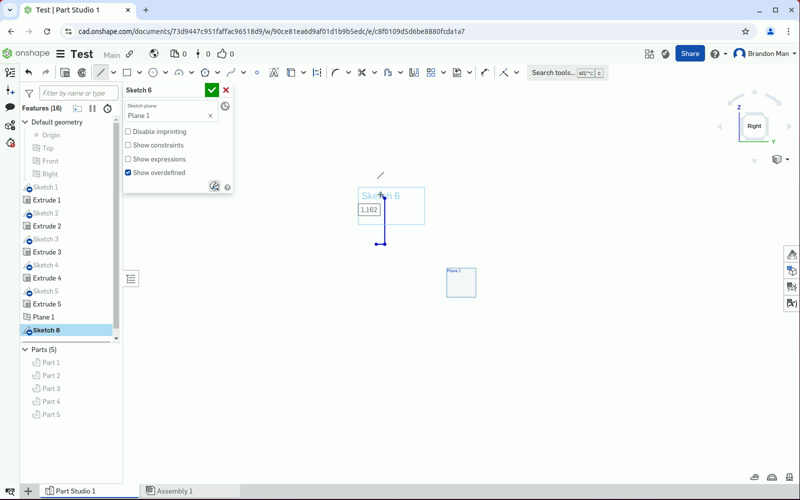
key_down(shift)
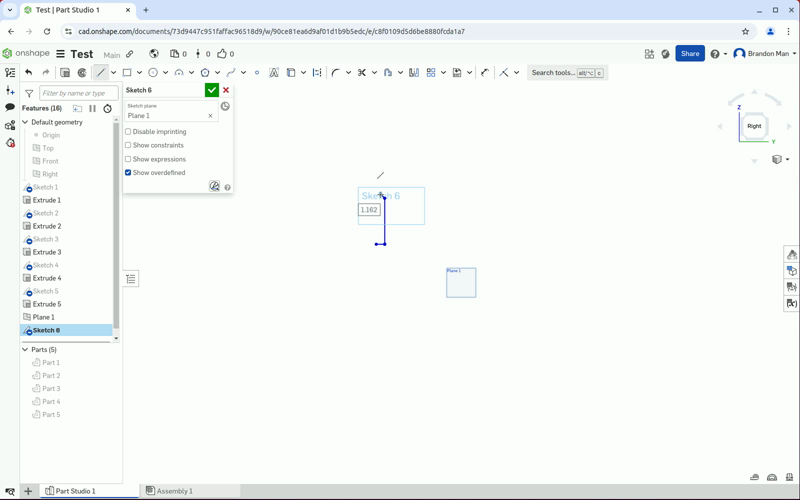
mouse_move(410, 194)
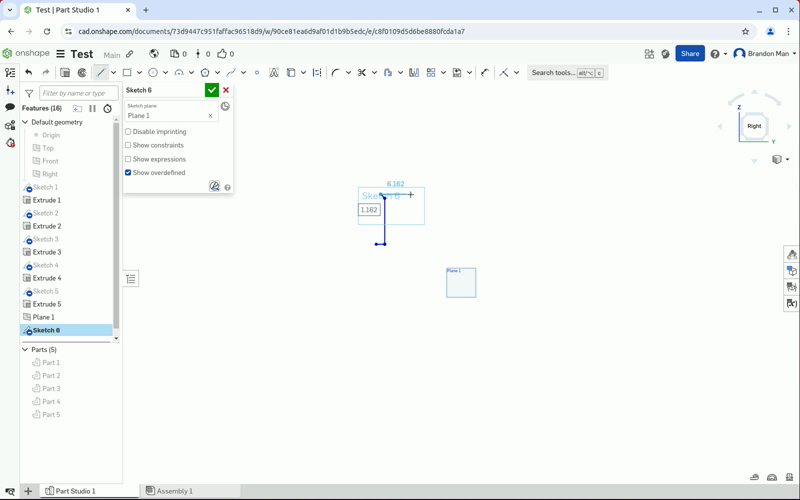
mouse_move(379, 194)
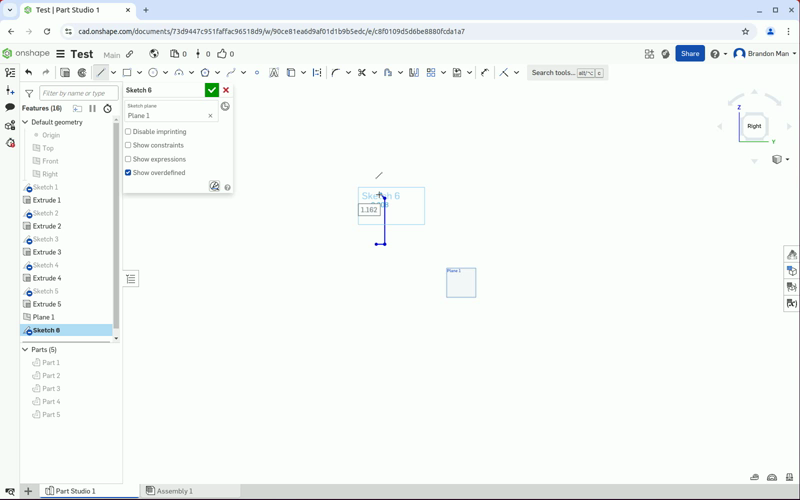
scroll(6)
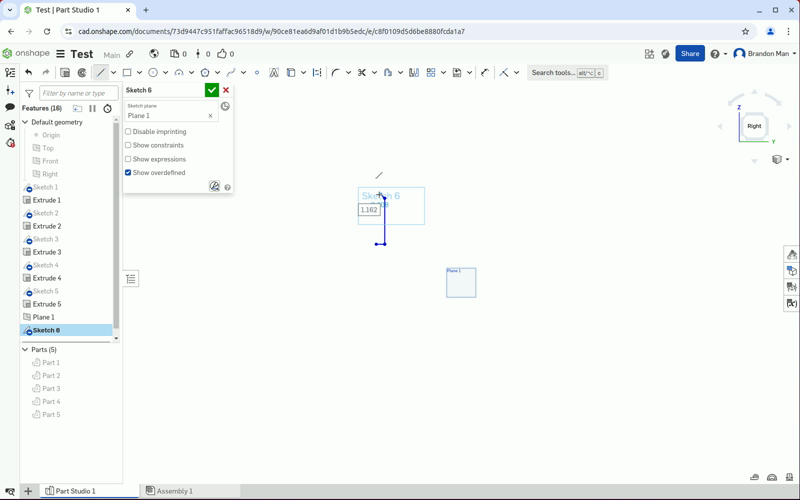
scroll(6)
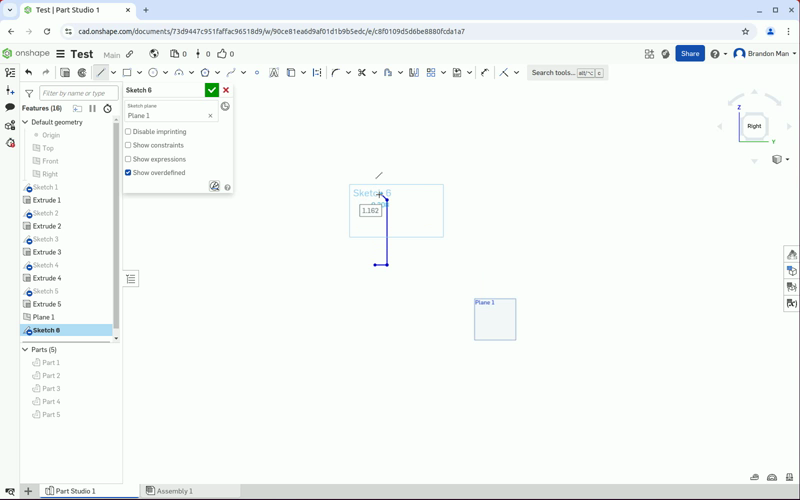
scroll(6)
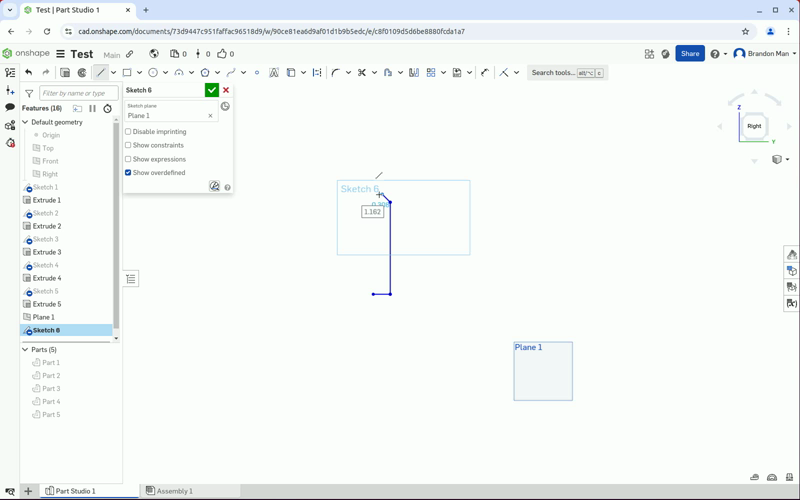
scroll(6)
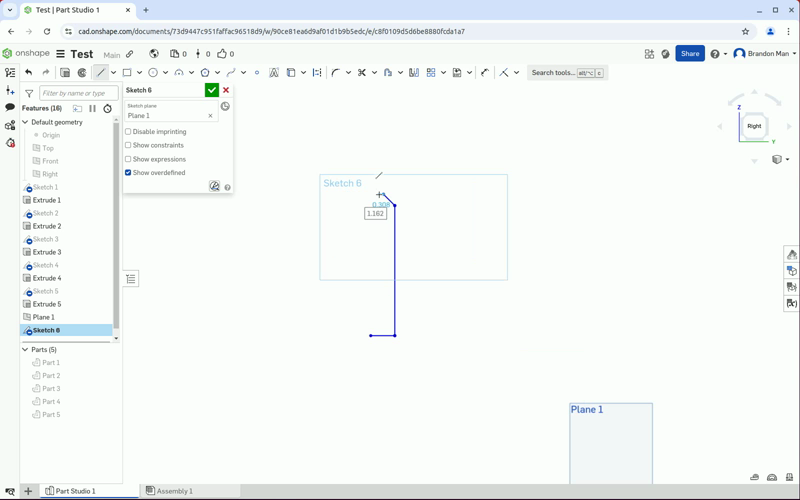
scroll(6)
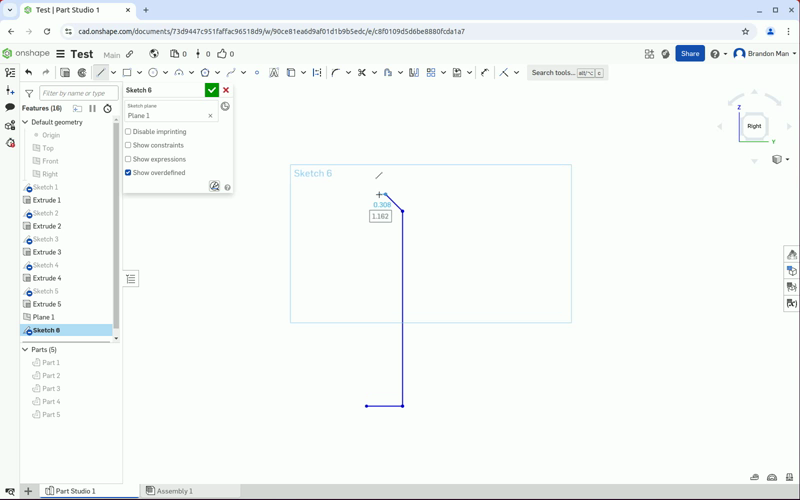
scroll(6)
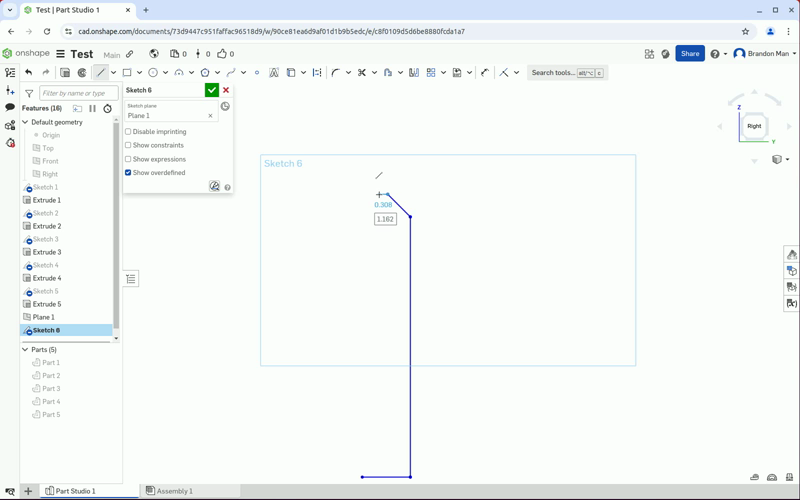
scroll(6)
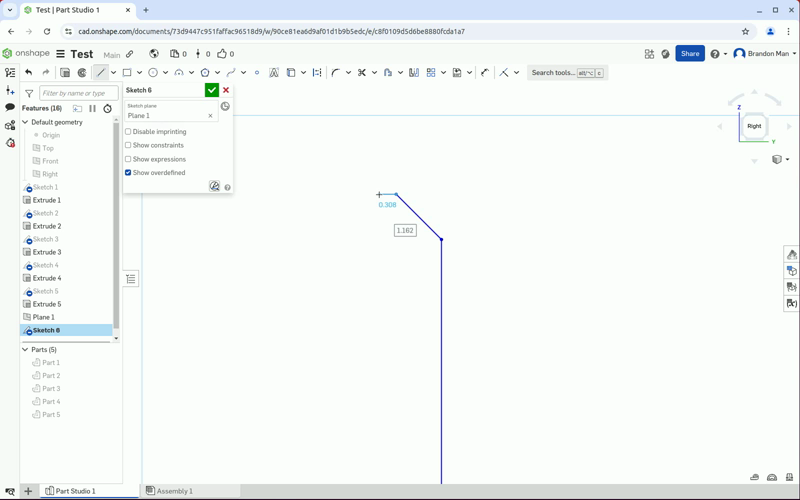
click(379, 194)
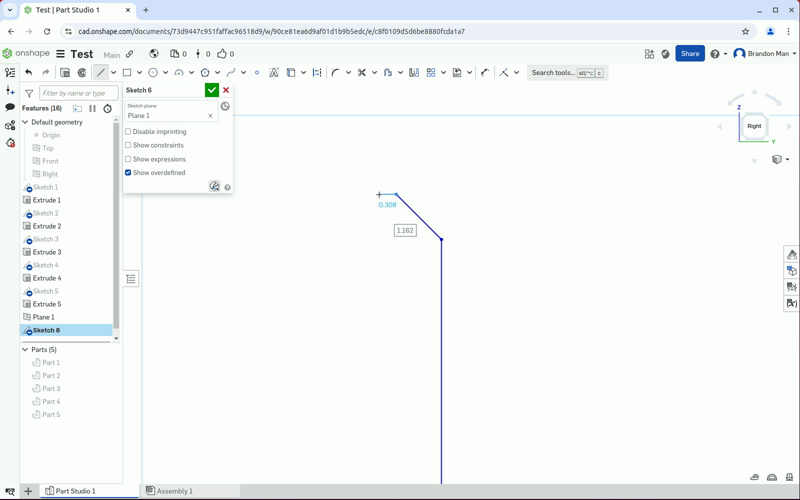
scroll(-6)
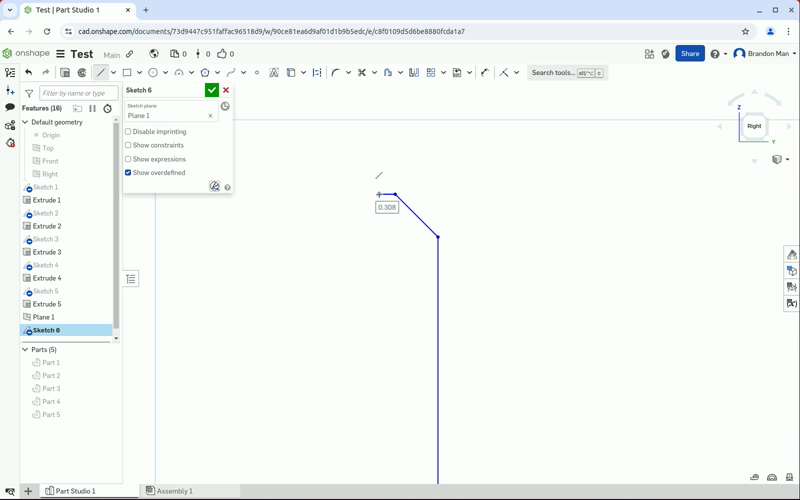
scroll(-6)
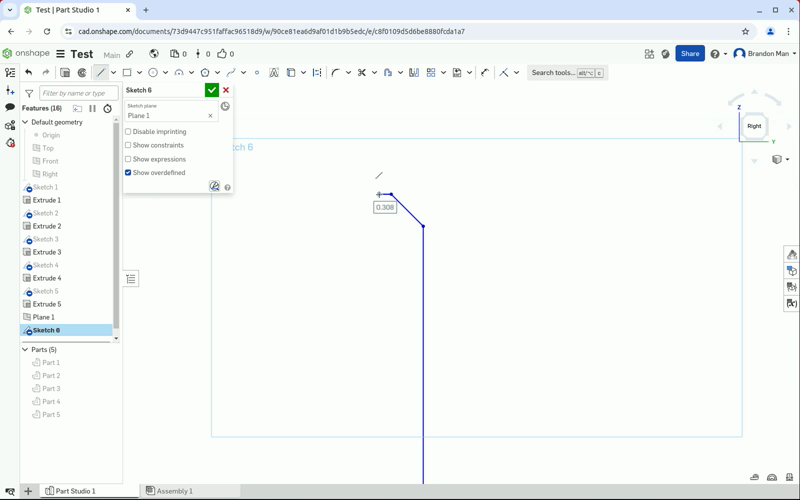
scroll(-6)
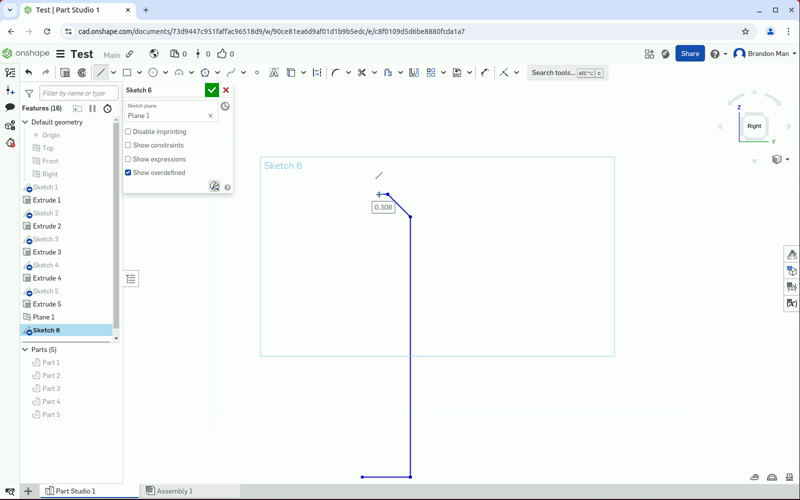
scroll(-6)
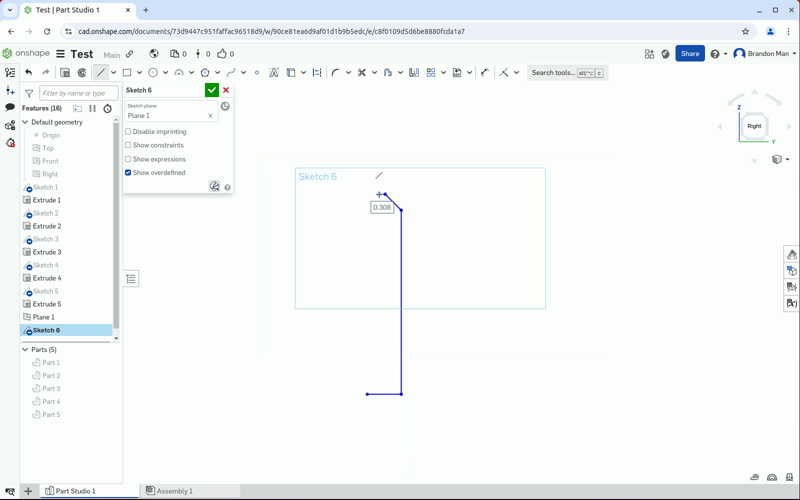
scroll(-6)
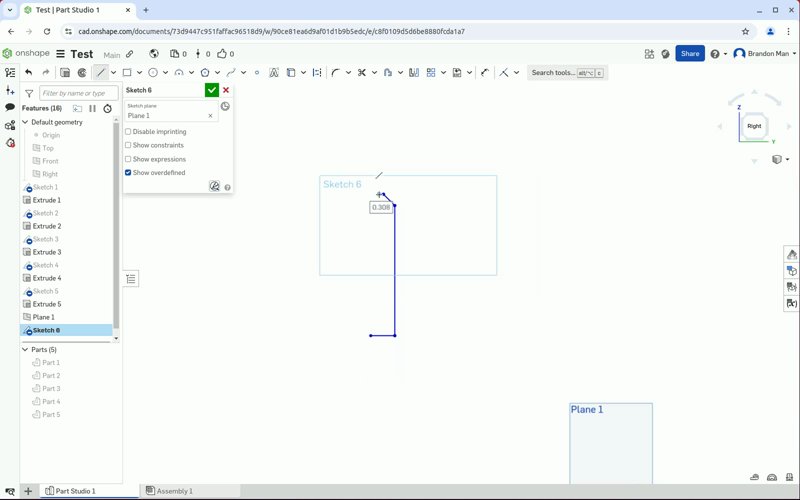
scroll(-6)
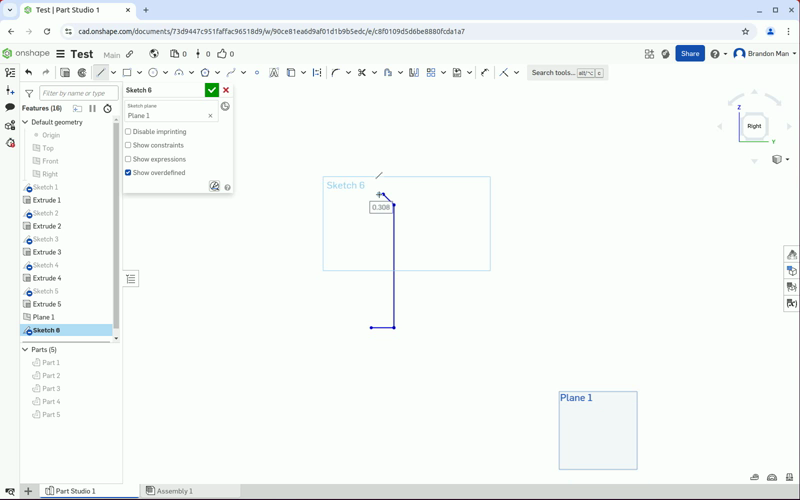
scroll(-6)
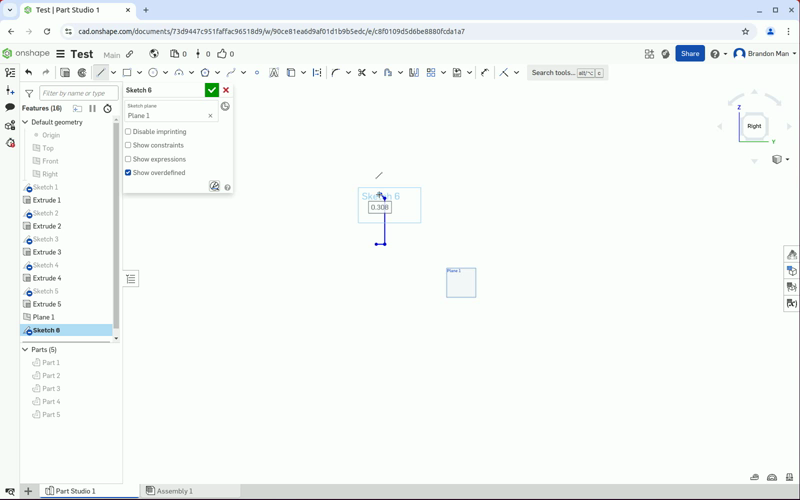
key_up(shift)
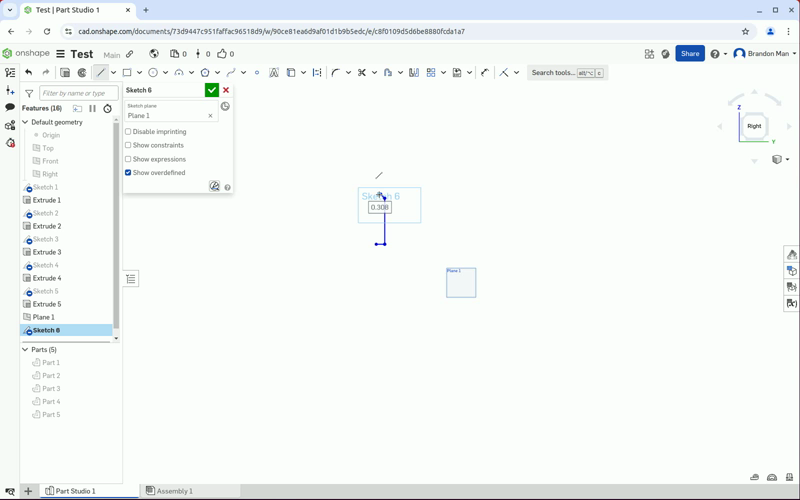
key_down(shift)
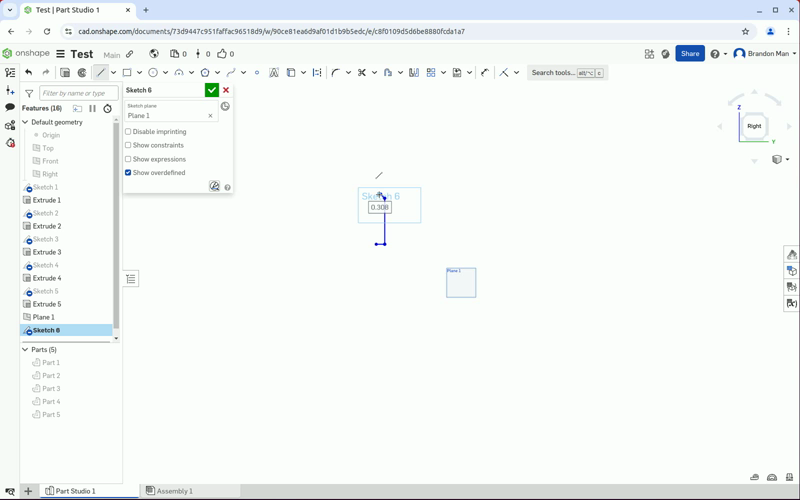
mouse_move(409, 194)
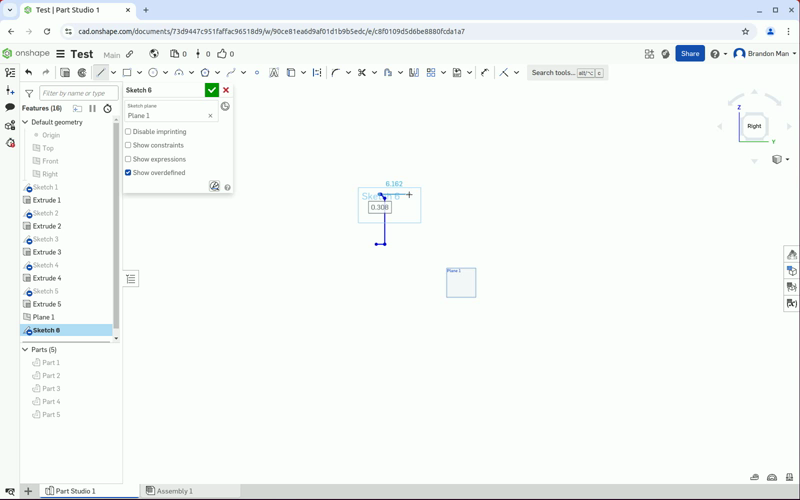
mouse_move(376, 194)
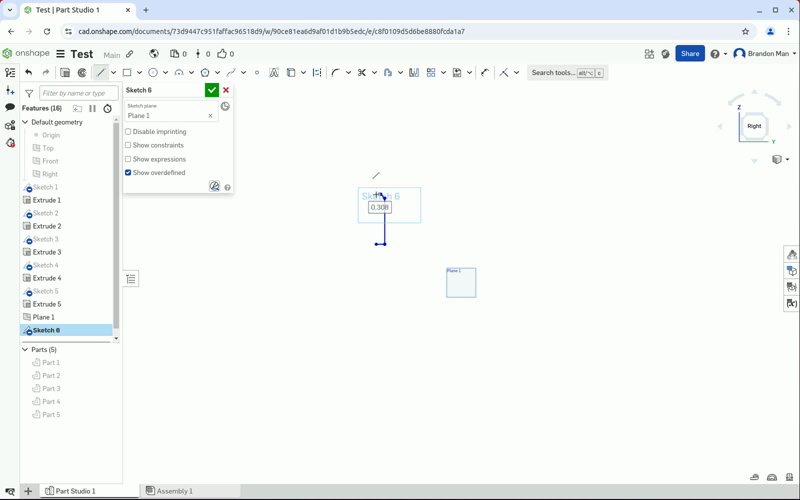
scroll(6)
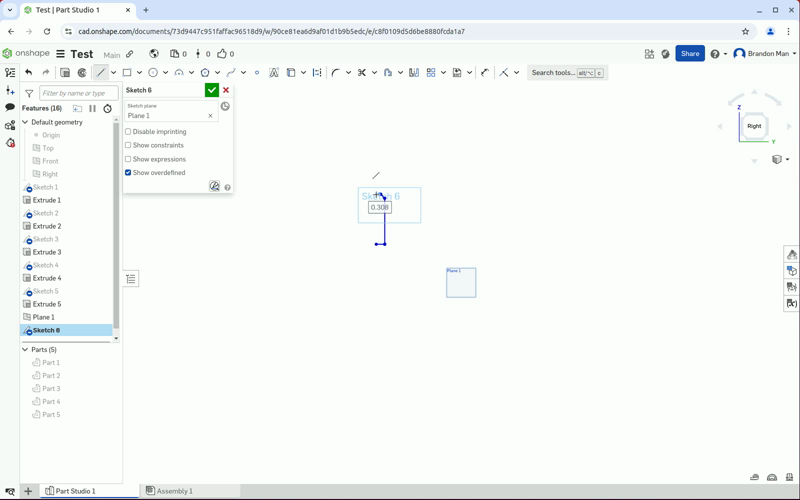
scroll(6)
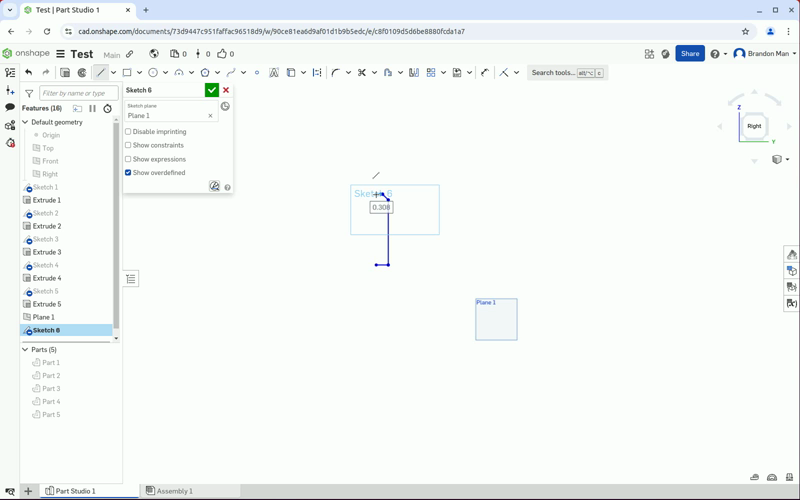
scroll(6)
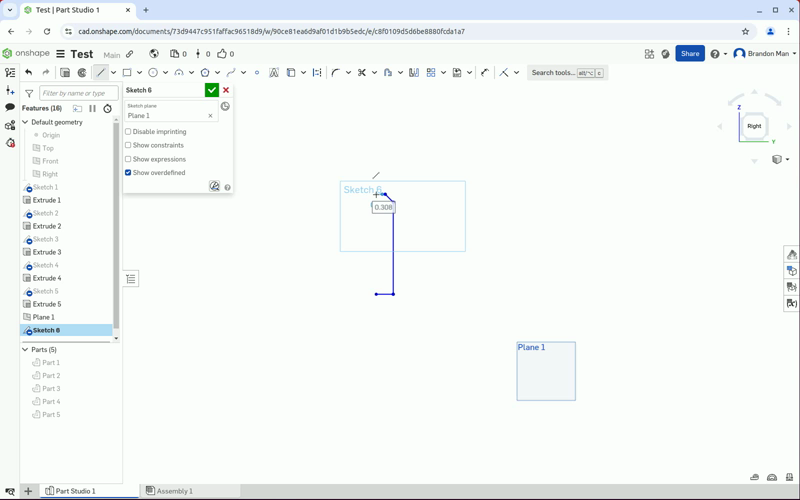
scroll(6)
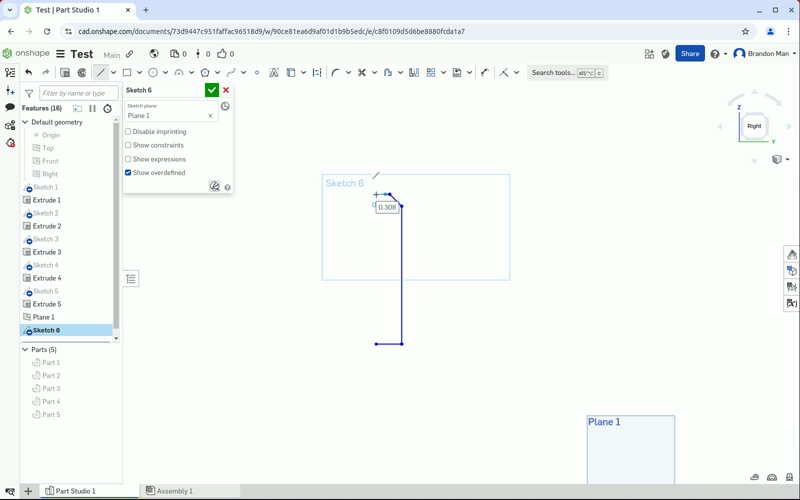
scroll(6)
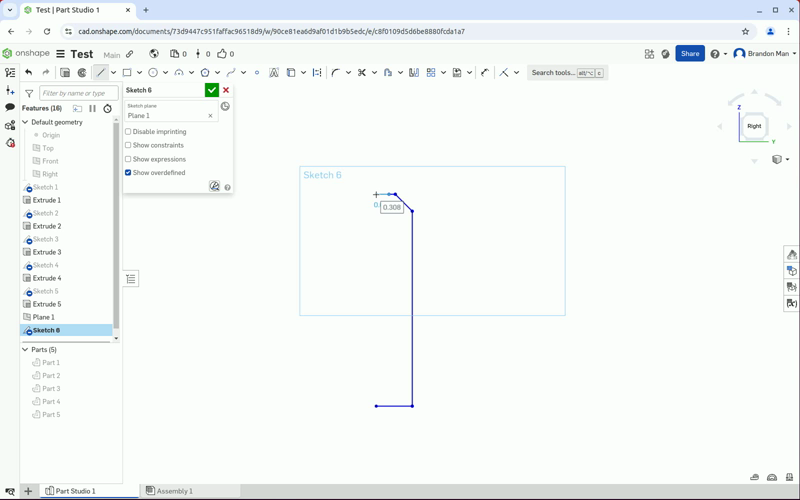
scroll(6)
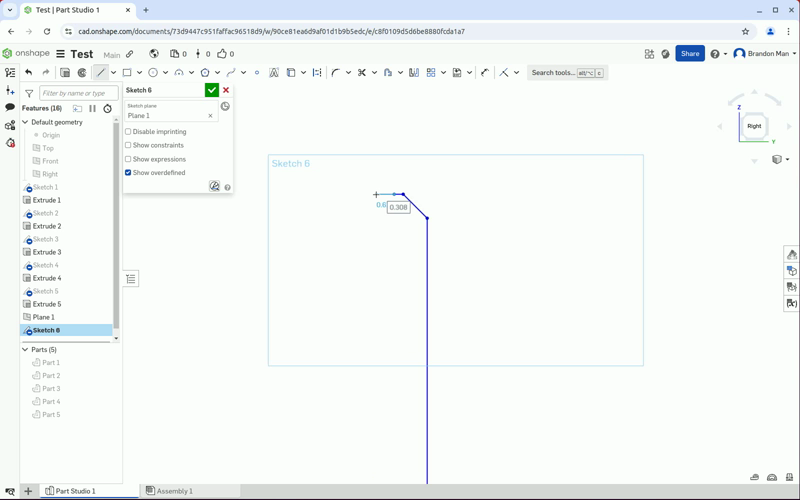
scroll(6)
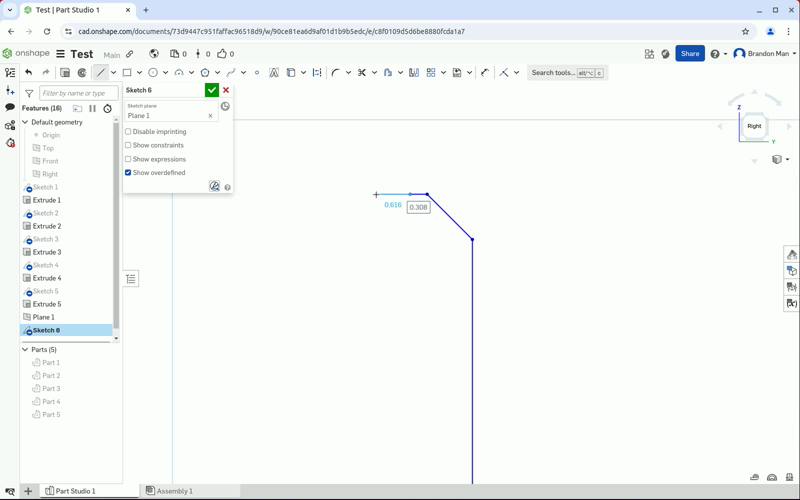
click(376, 194)
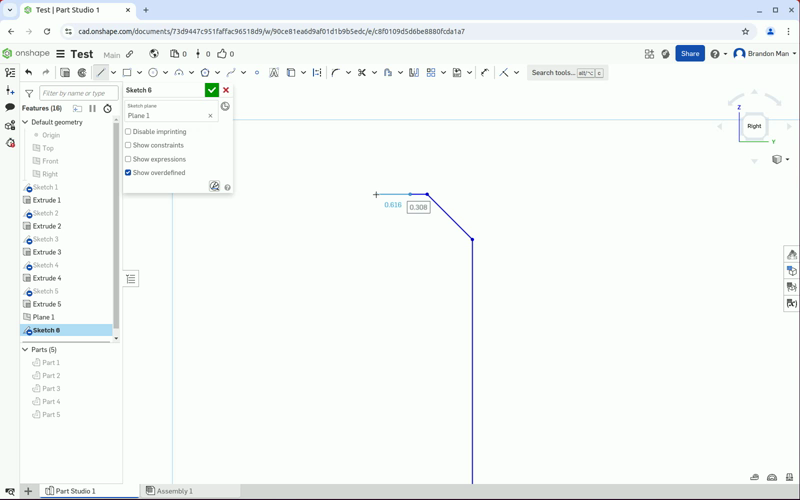
scroll(-6)
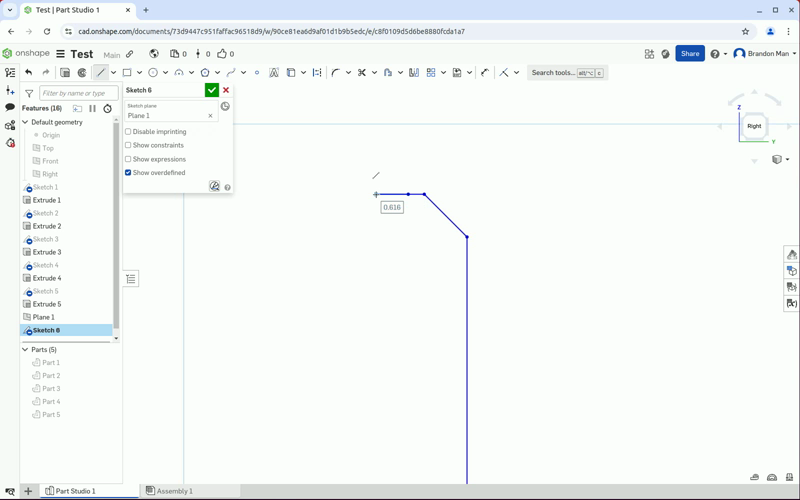
scroll(-6)
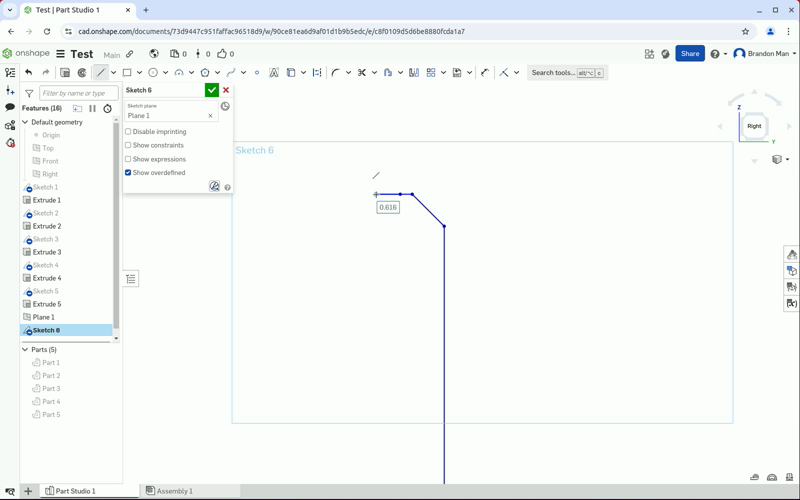
scroll(-6)
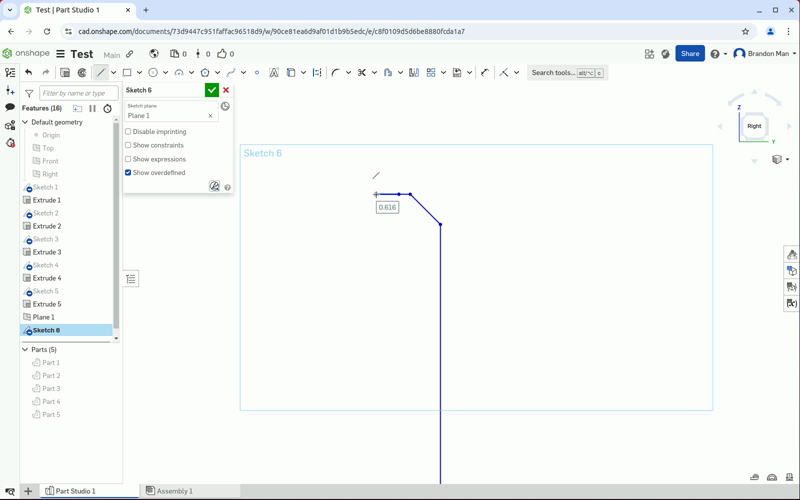
scroll(-6)
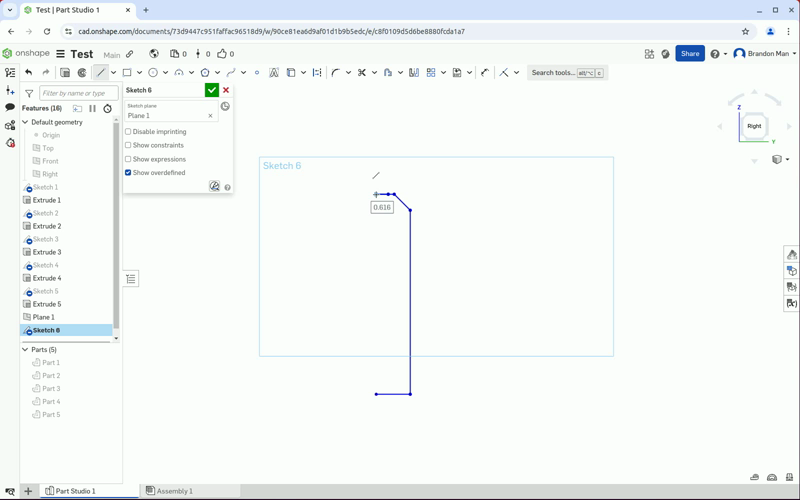
scroll(-6)
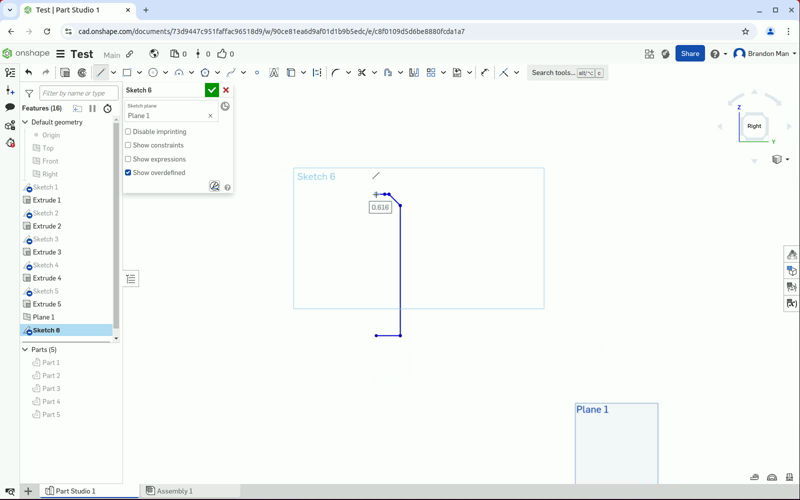
scroll(-6)
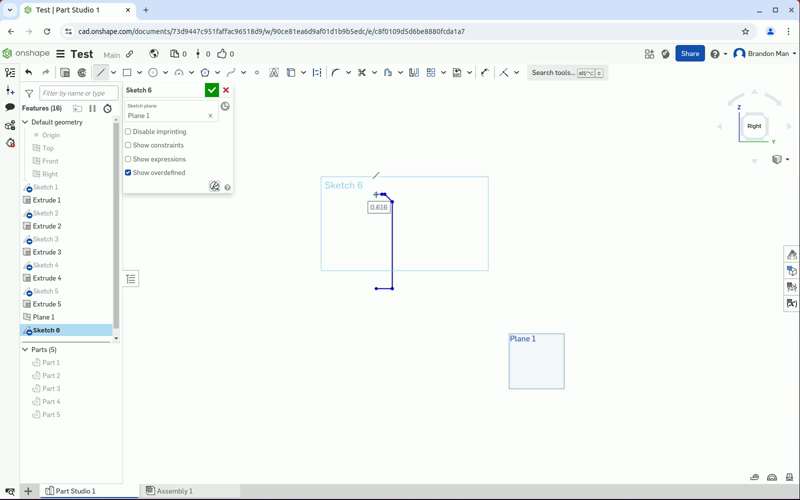
scroll(-6)
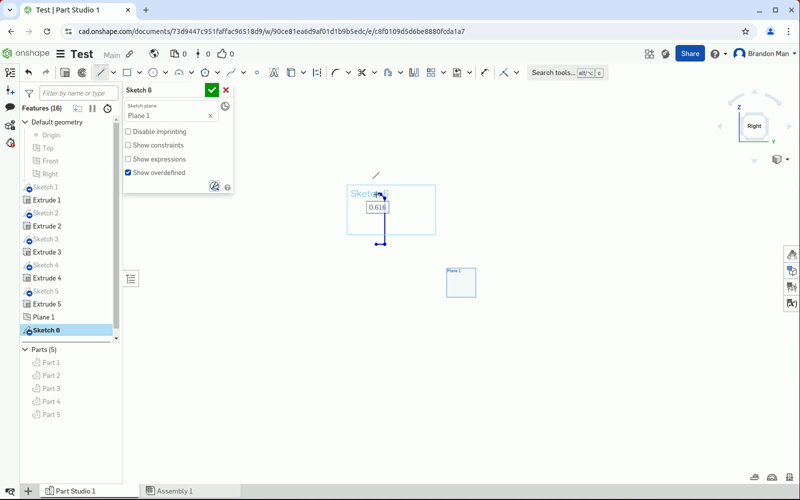
key_up(shift)
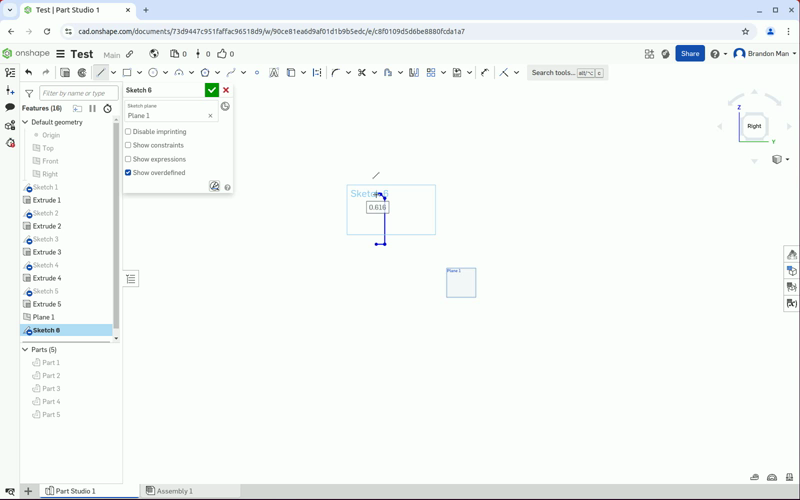
mouse_move(406, 194)
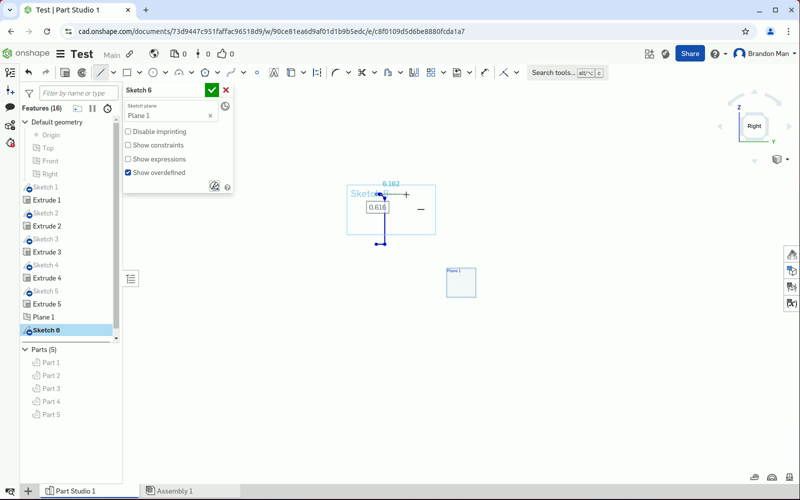
key_down(shift)
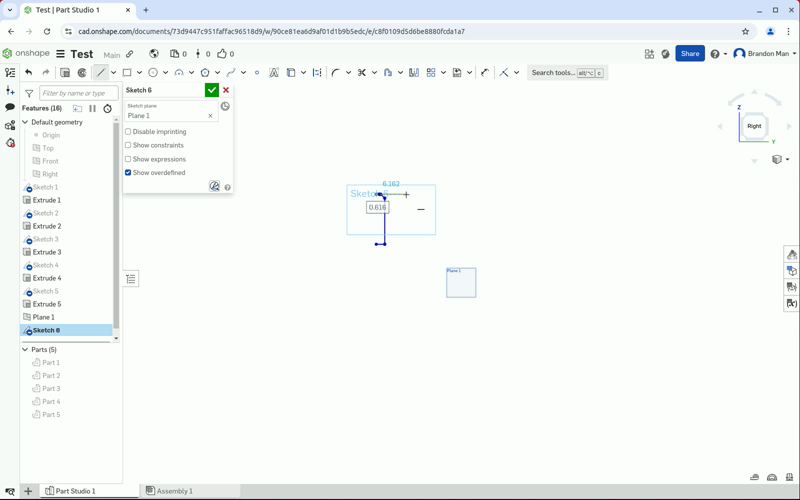
mouse_move(376, 244)
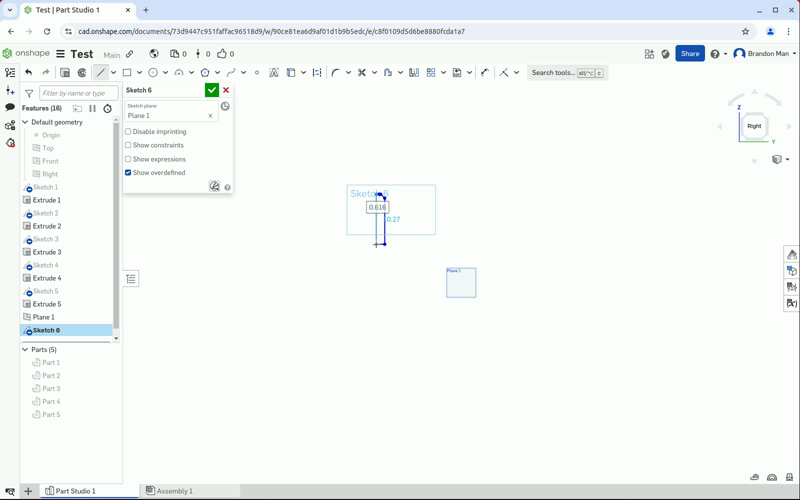
key_up(shift)
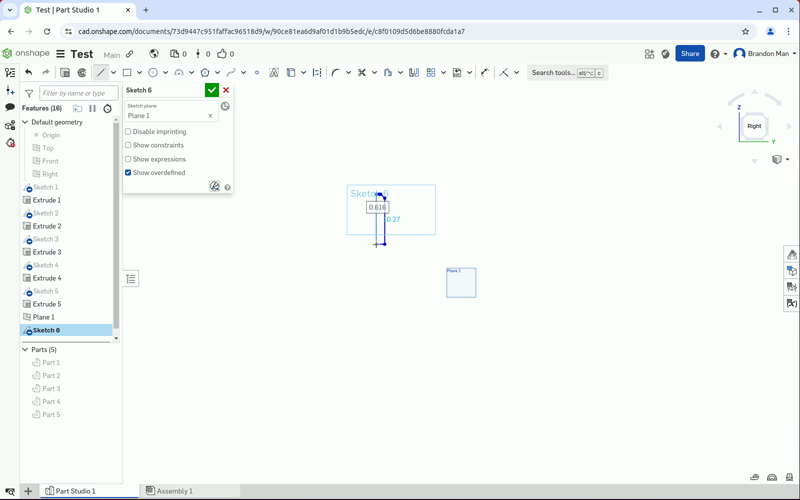
click(376, 244)
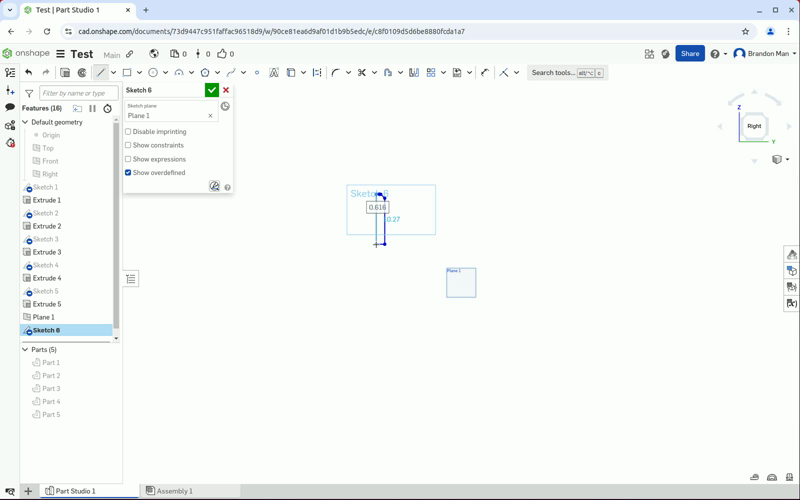
key(esc)
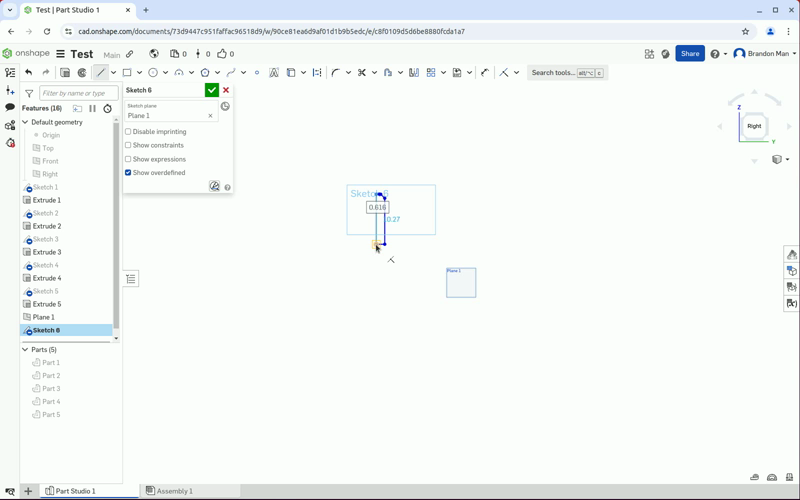
mouse_move(378, 232)
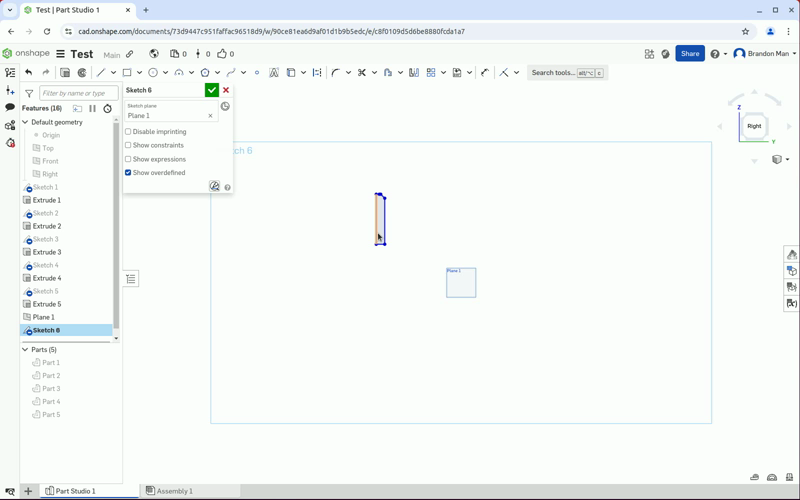
scroll(6)
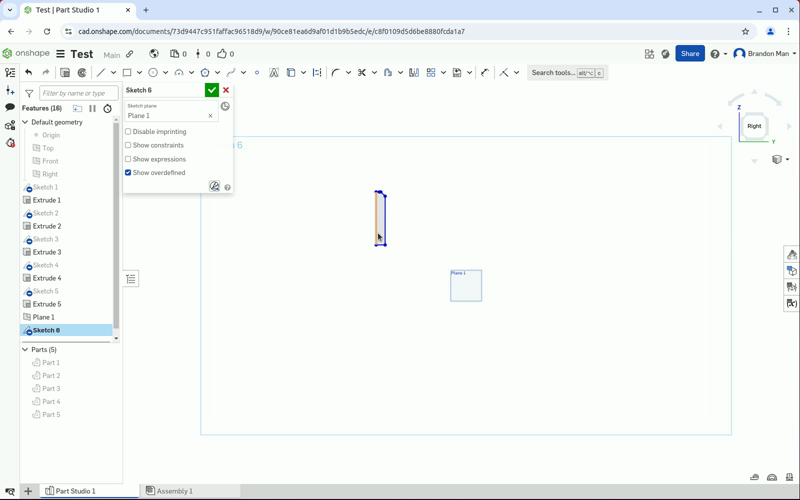
scroll(6)
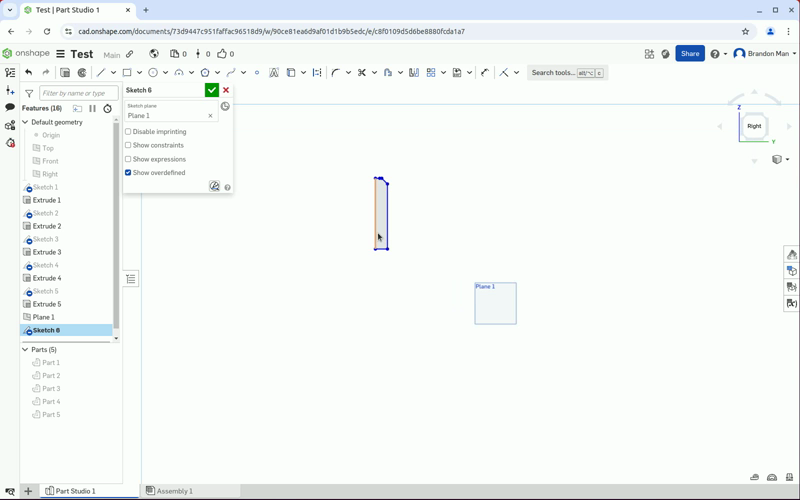
scroll(6)
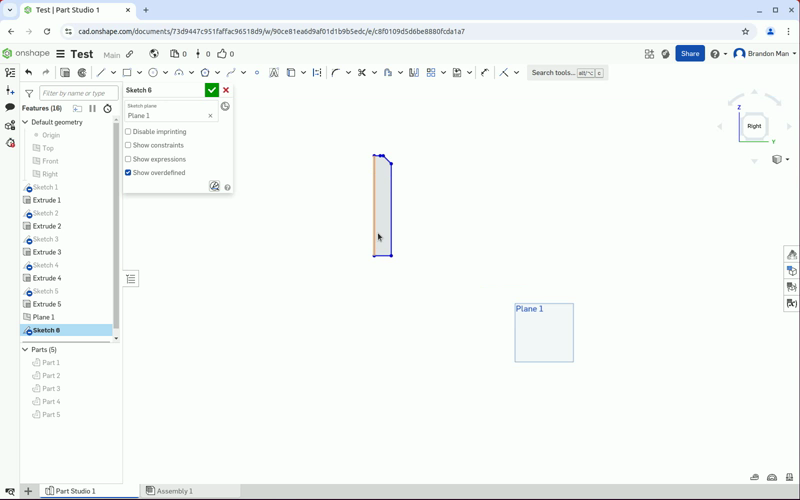
scroll(6)
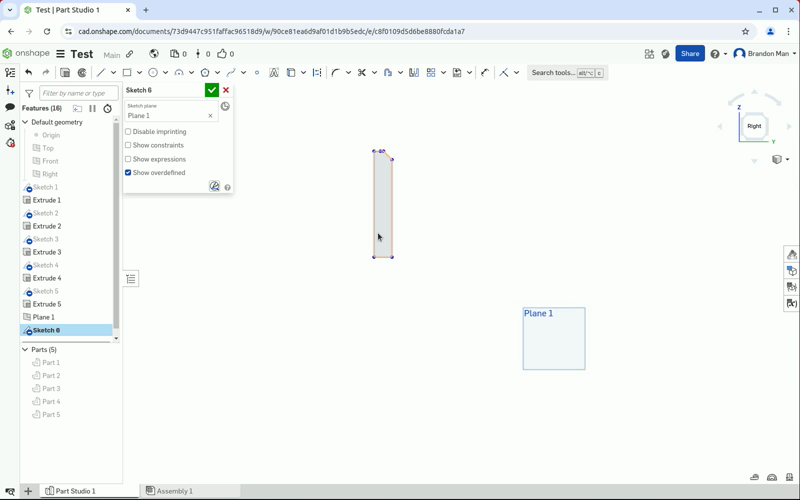
scroll(6)
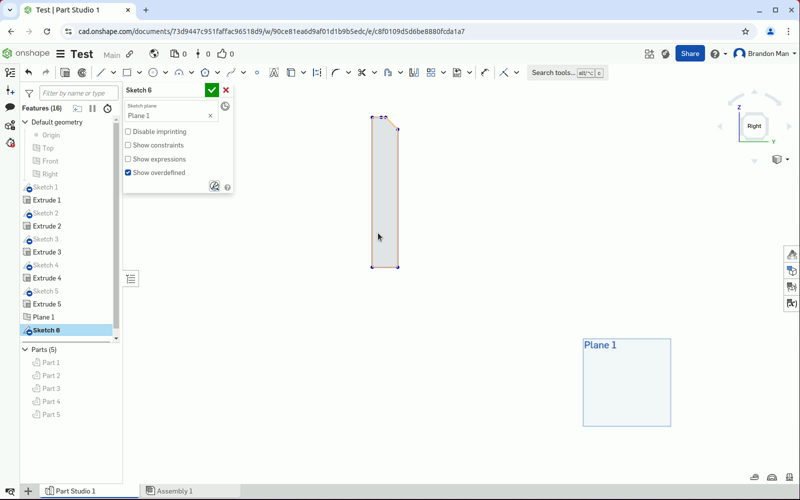
scroll(6)
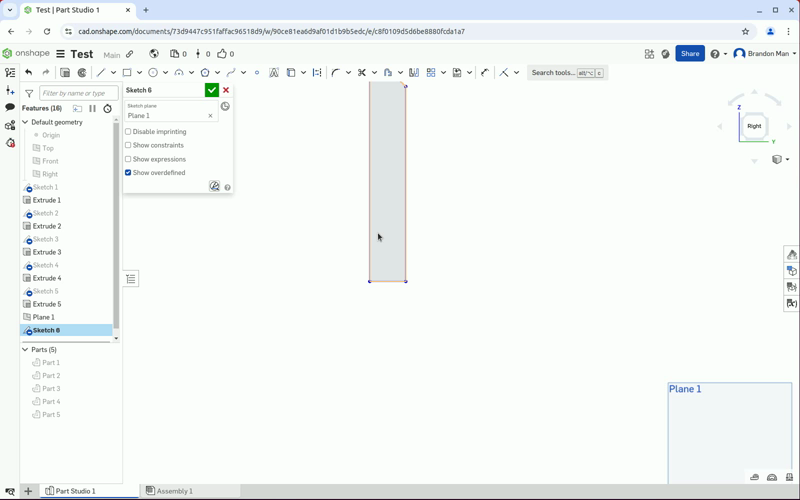
scroll(6)
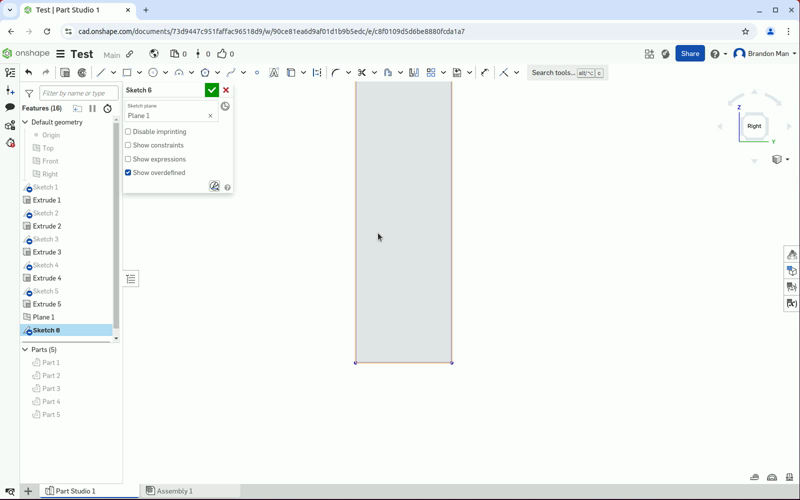
click(378, 232)
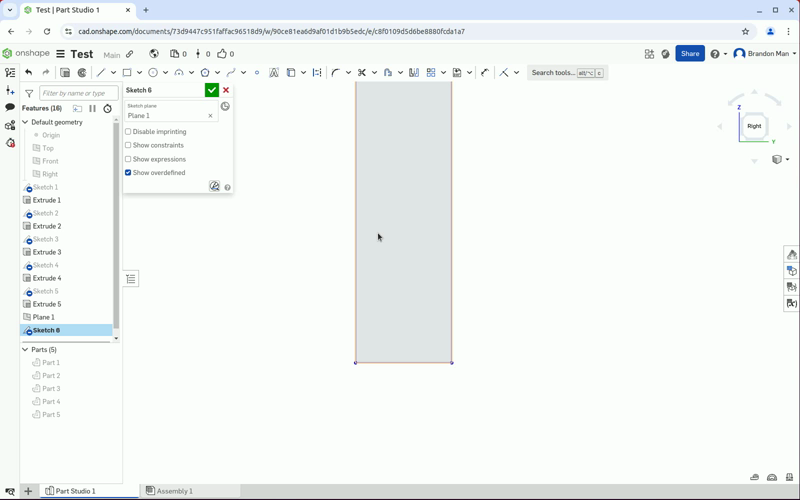
scroll(-6)
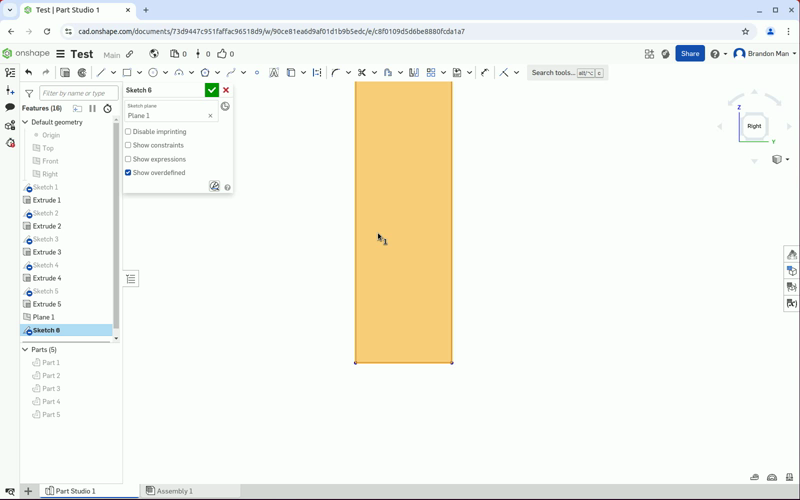
scroll(-6)
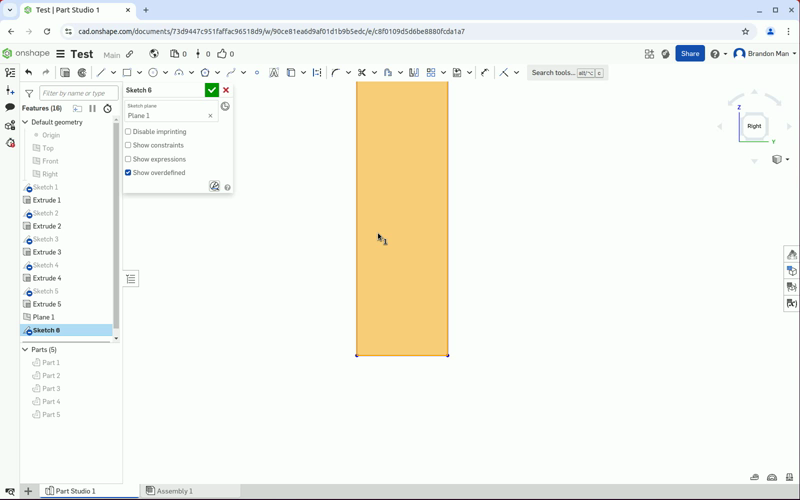
scroll(-6)
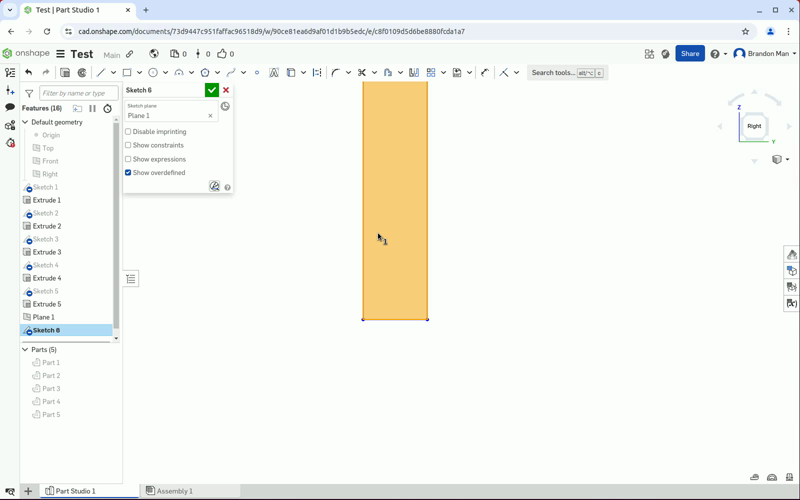
scroll(-6)
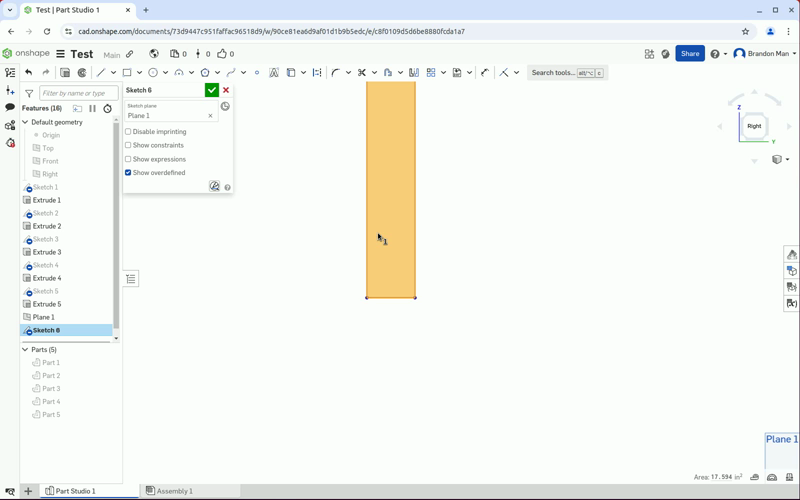
scroll(-6)
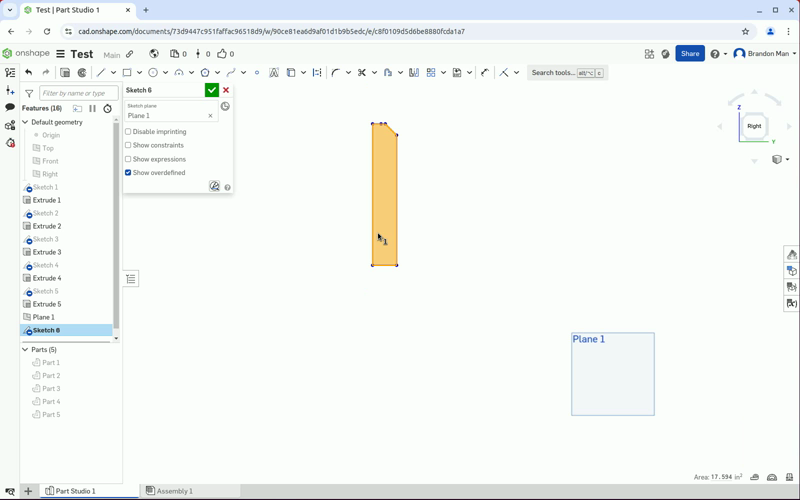
scroll(-6)
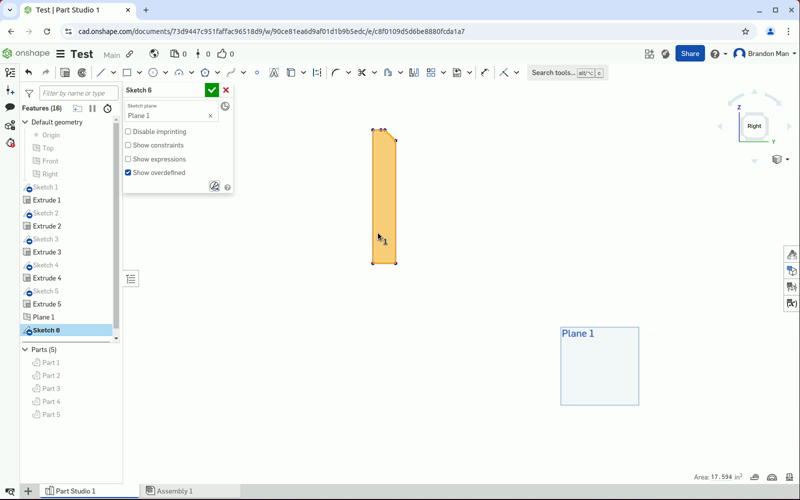
scroll(-6)
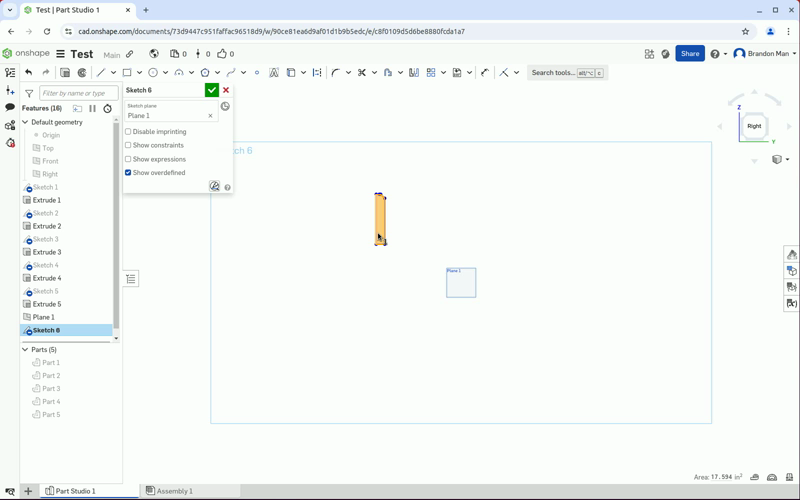
mouse_move(73, 352)
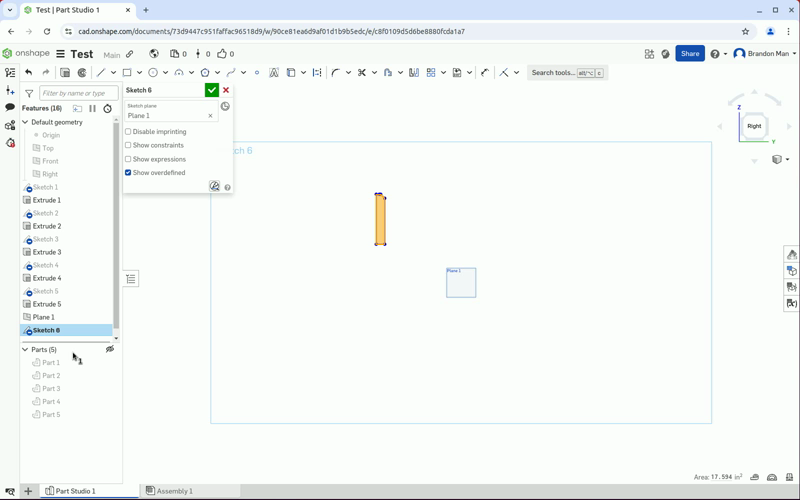
key(shift+y)
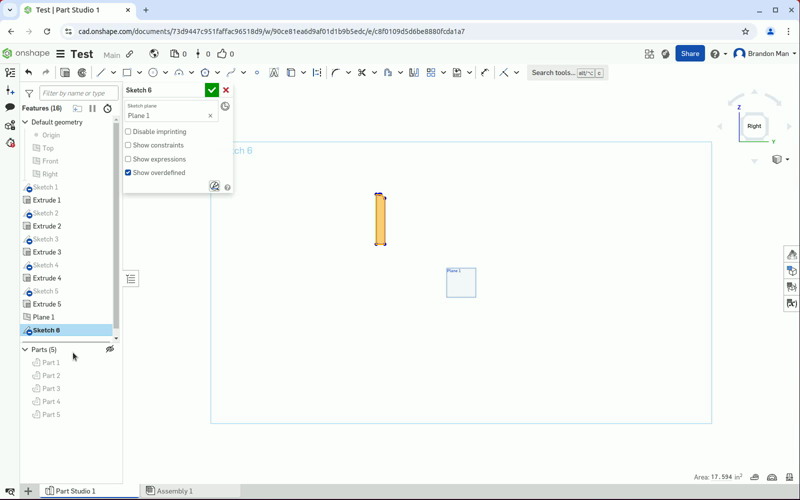
key(shift+e)
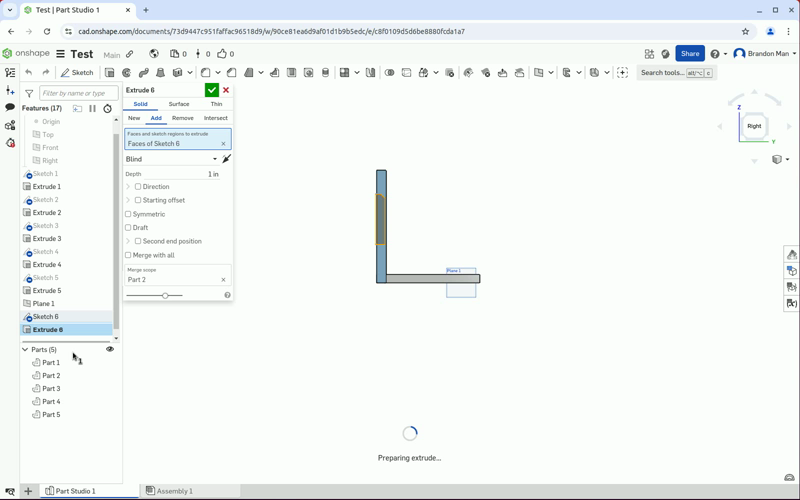
mouse_move(143, 106)
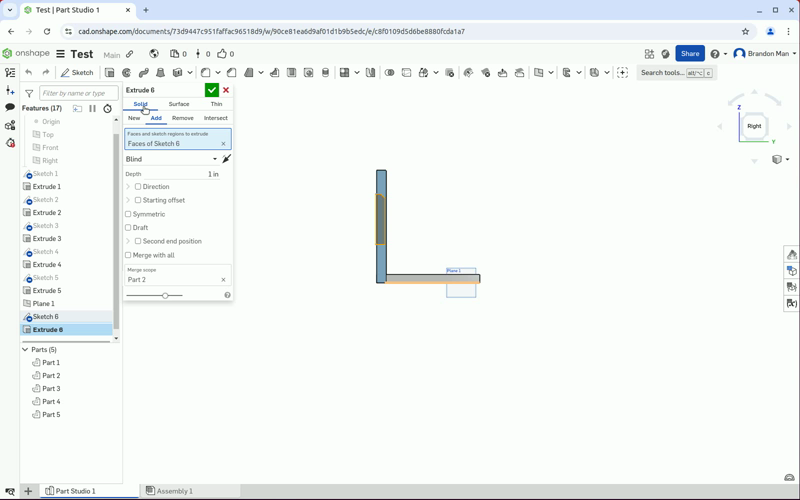
click(143, 106)
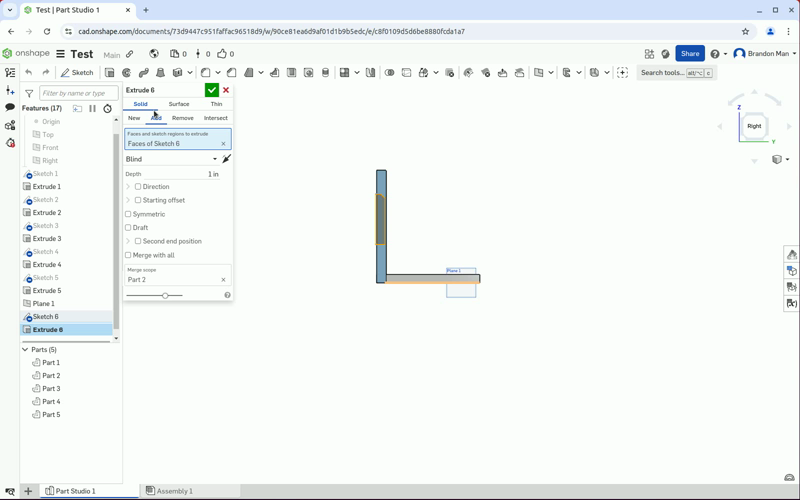
mouse_move(186, 120)
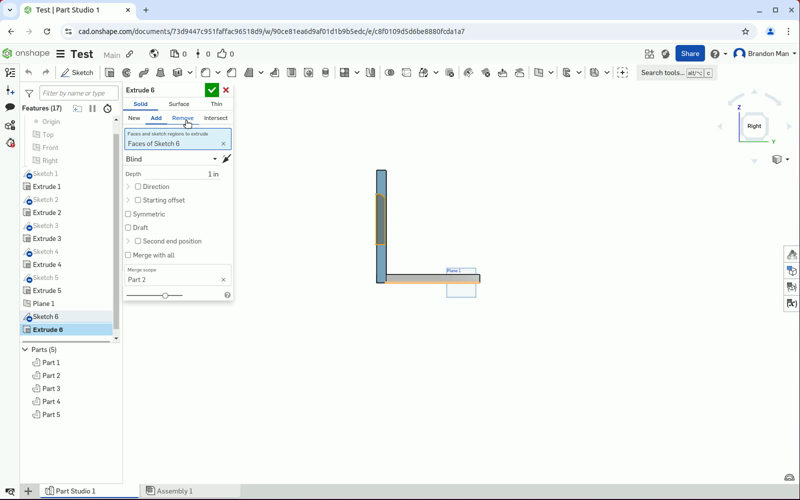
click(186, 120)
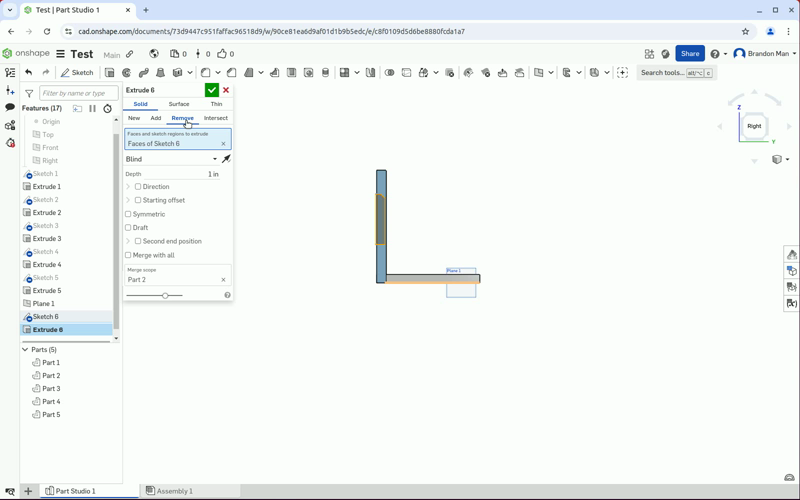
key(tab, 4)
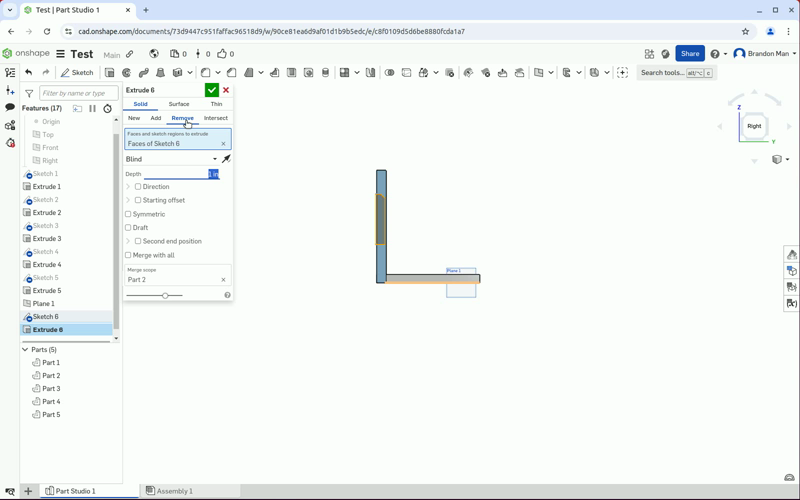
text(0.722)
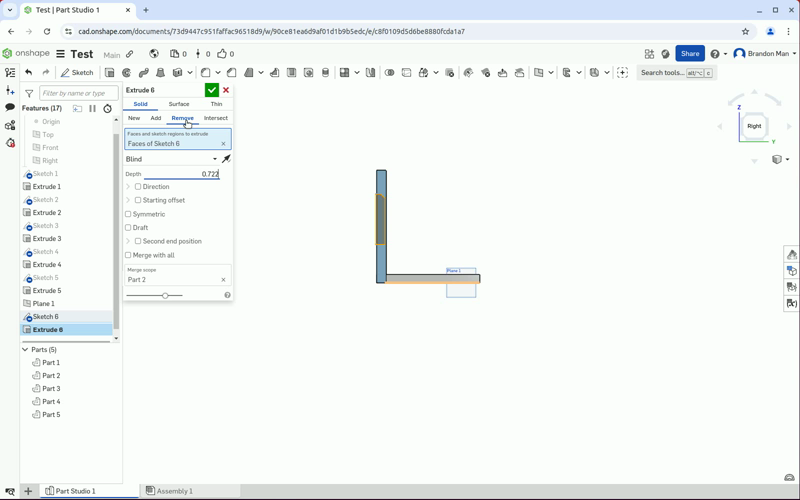
key(tab, 6)
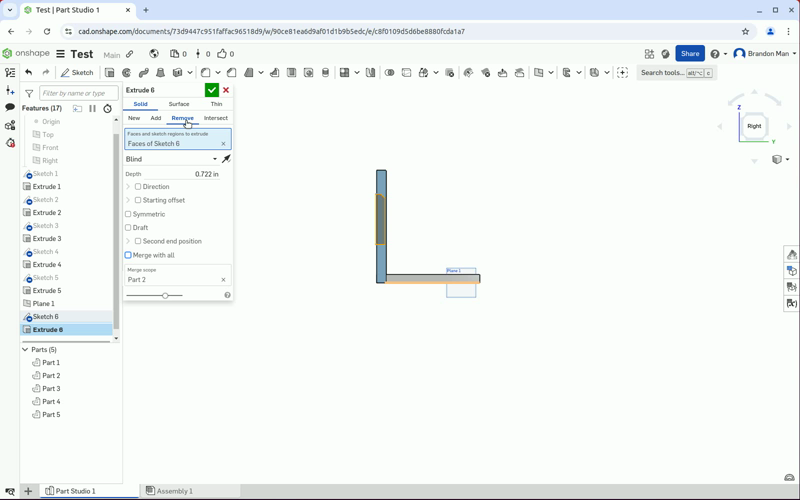
key(space)
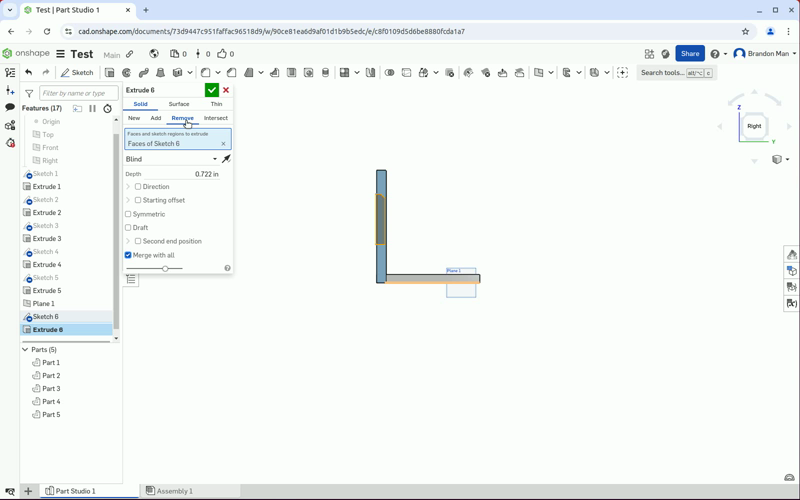
key(enter)
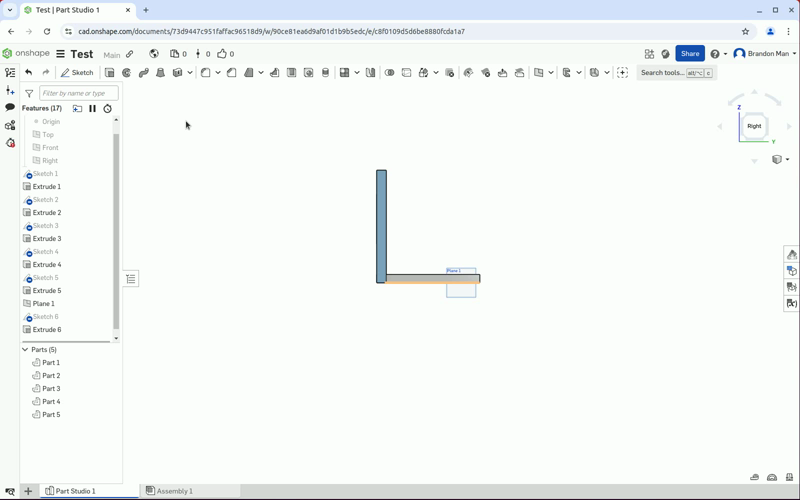
key(shift+h)
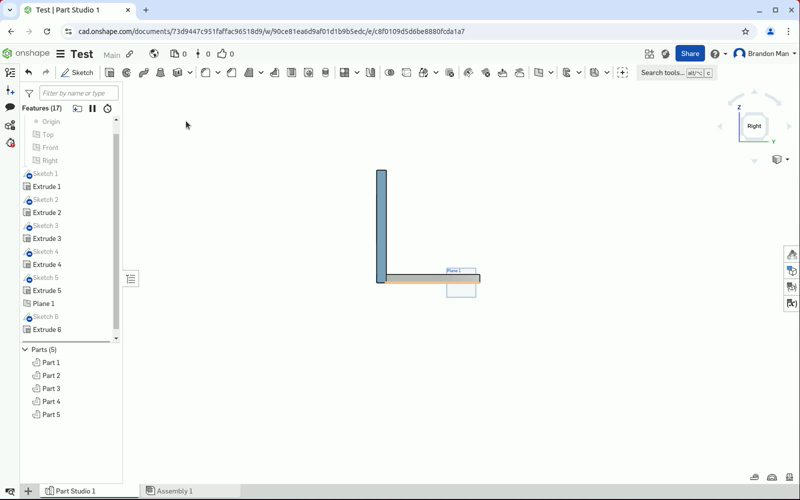
key(shift+h)
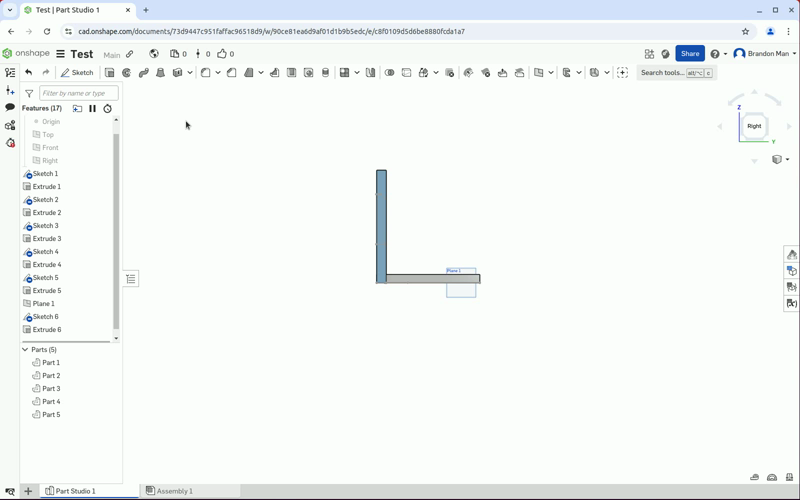
key(shift+7)
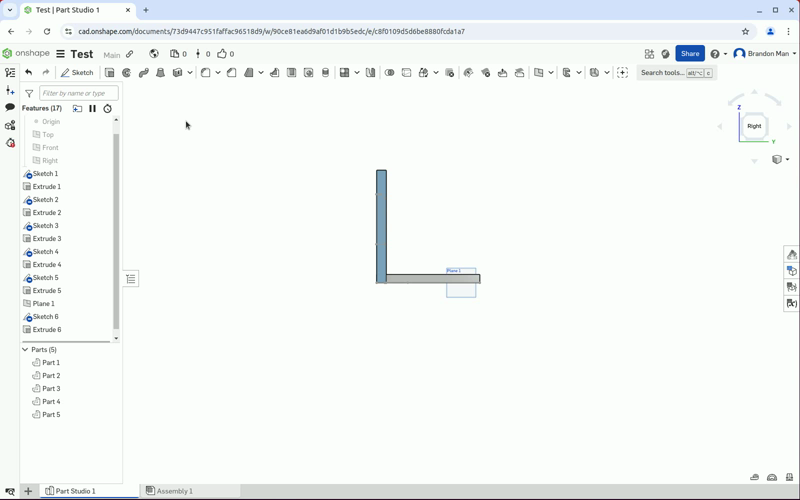
key(right, 2)
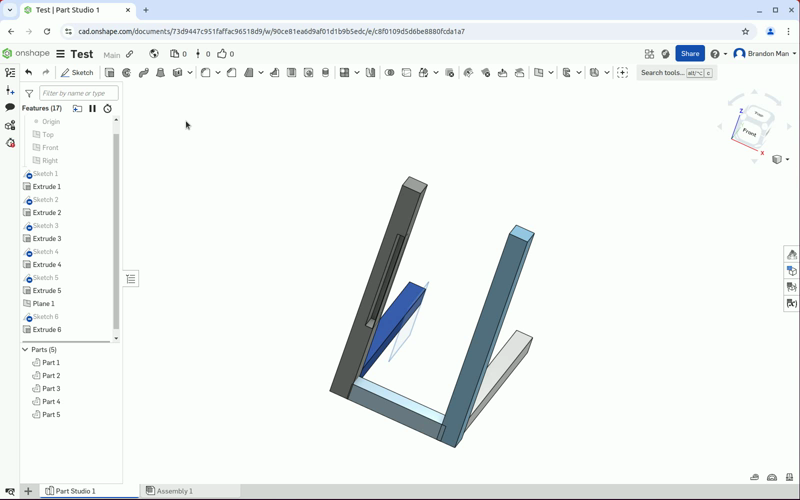
key(down, 2)
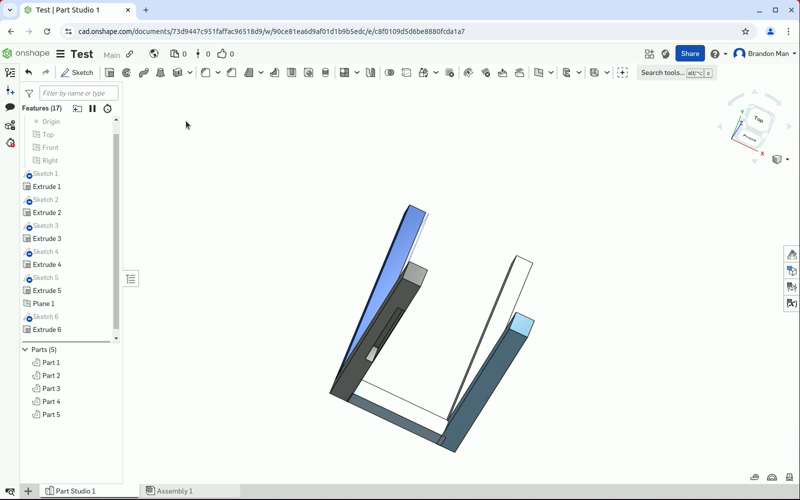
key(up, 2)
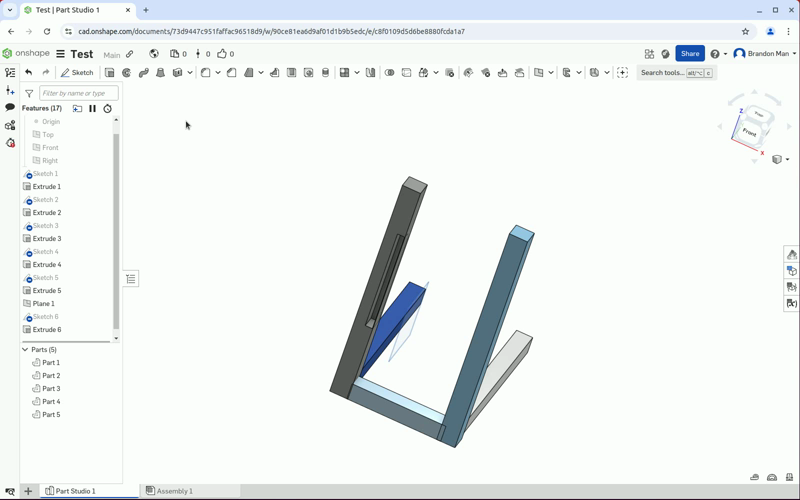
key(left, 2)
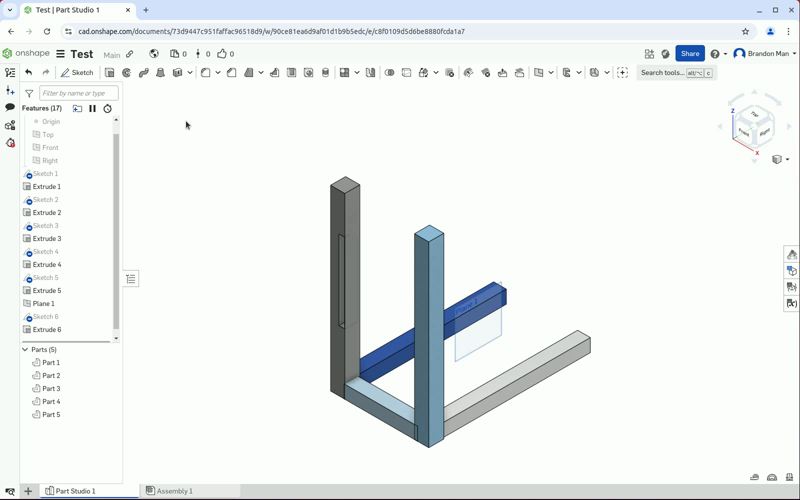
mouse_move(69, 176)
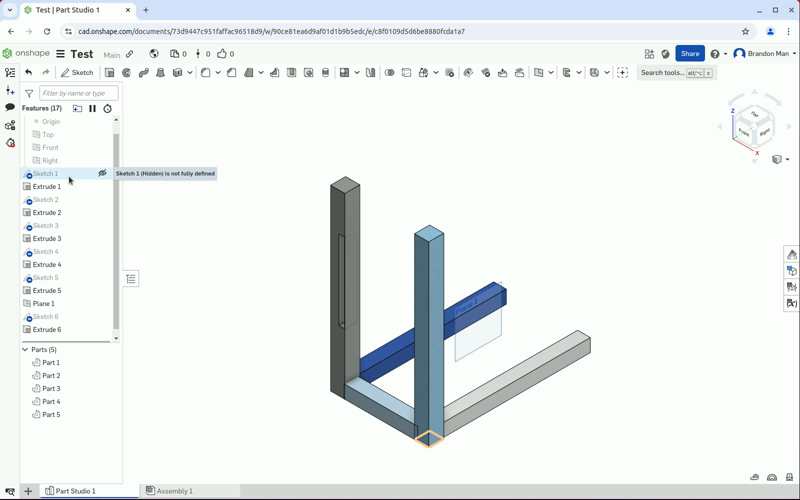
click(69, 176)